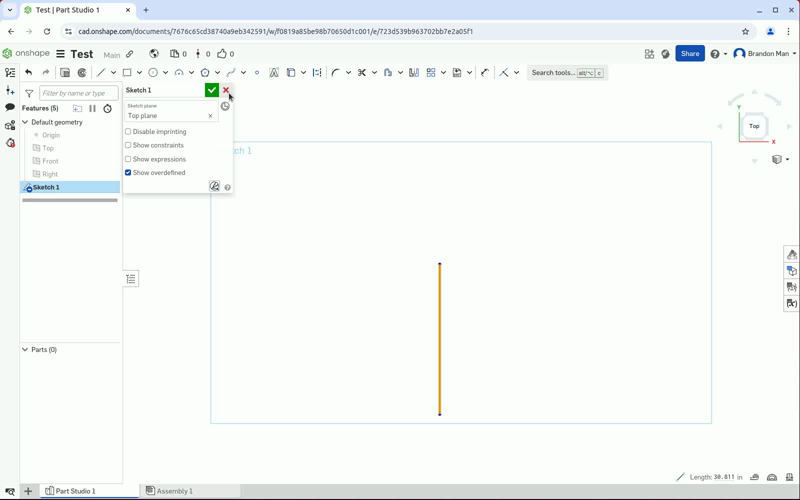
key(shift+h)
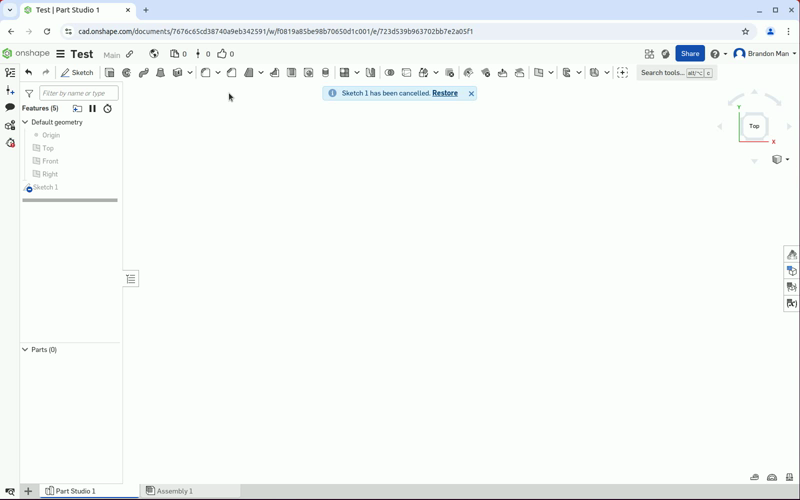
mouse_move(73, 352)
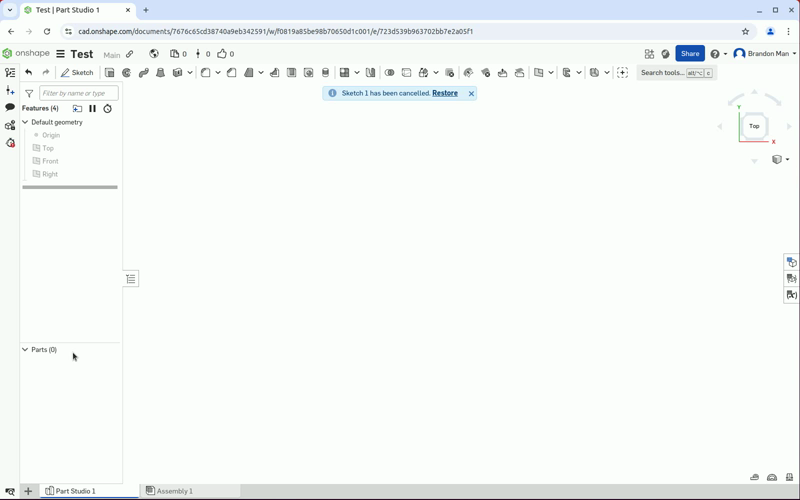
key(y)
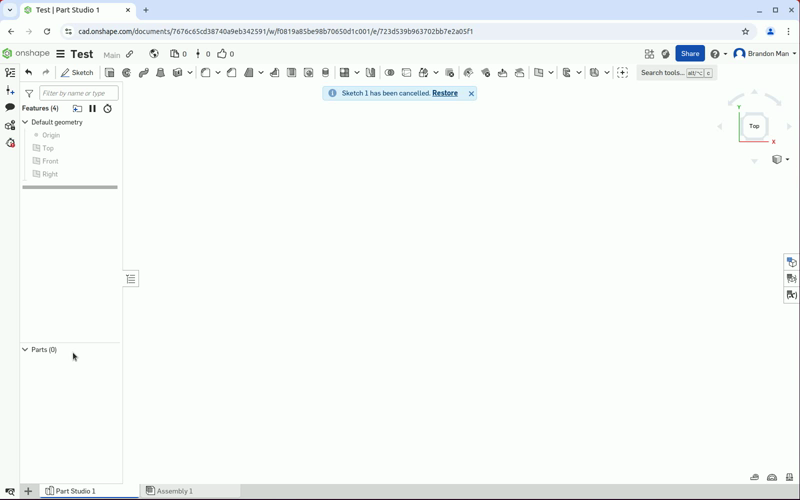
key(shift+p)
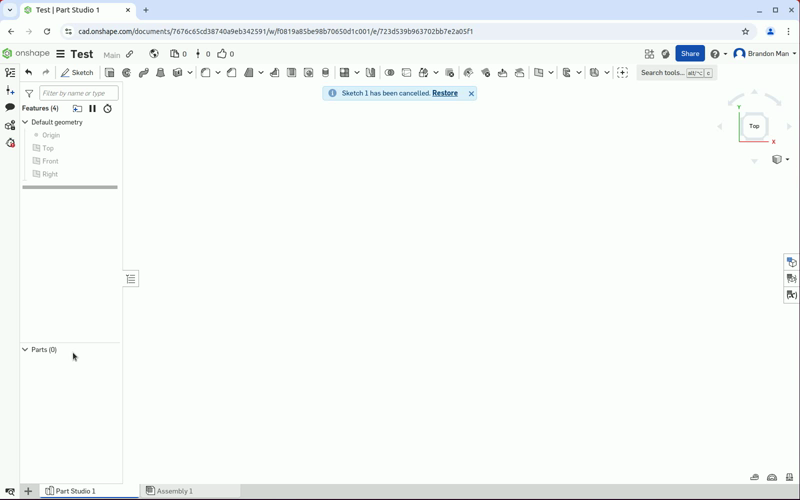
key(space)
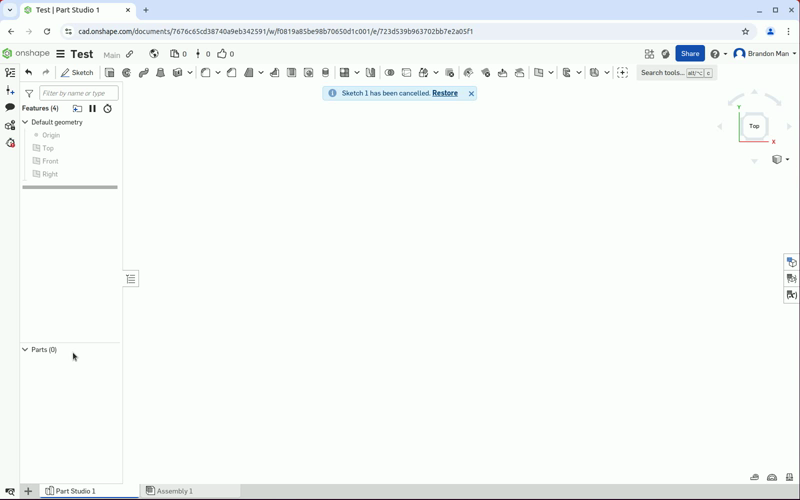
key_down(shift)
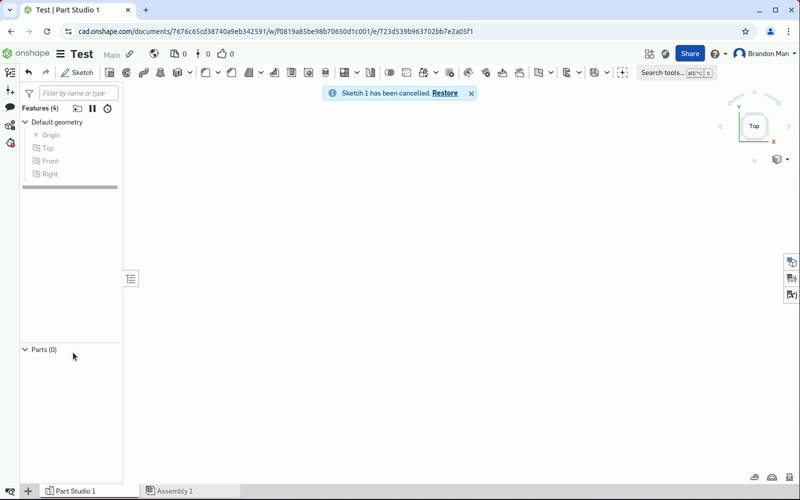
key(up)
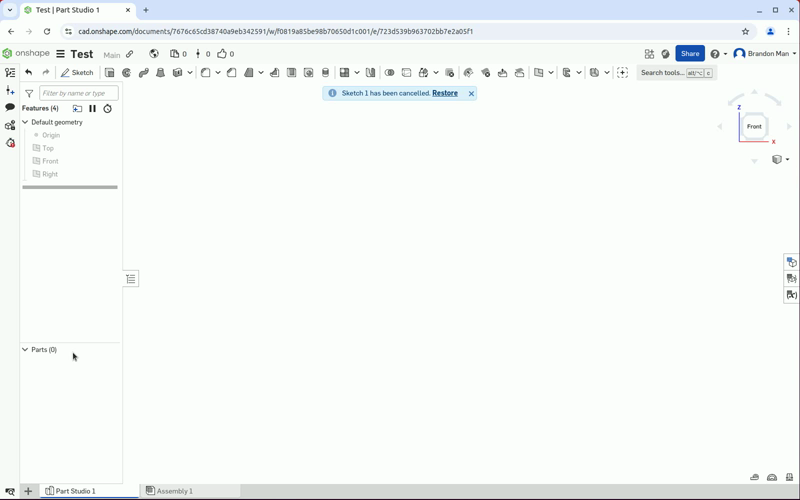
key_up(shift)
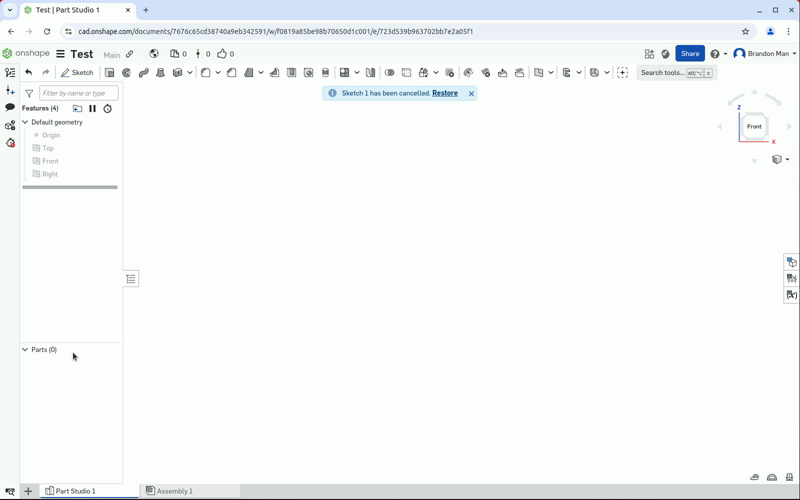
mouse_move(73, 352)
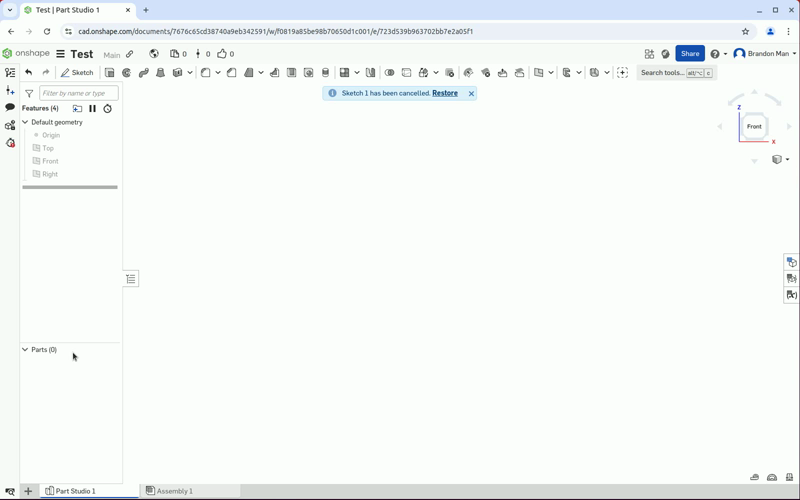
key(shift+y)
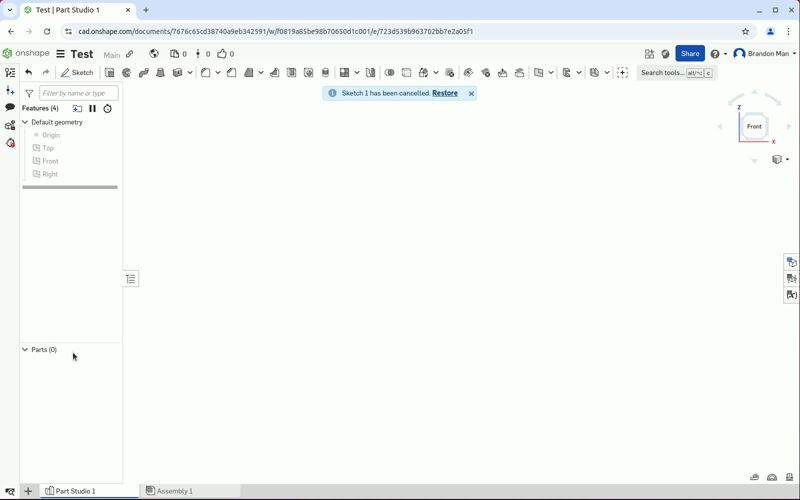
key(shift+s)
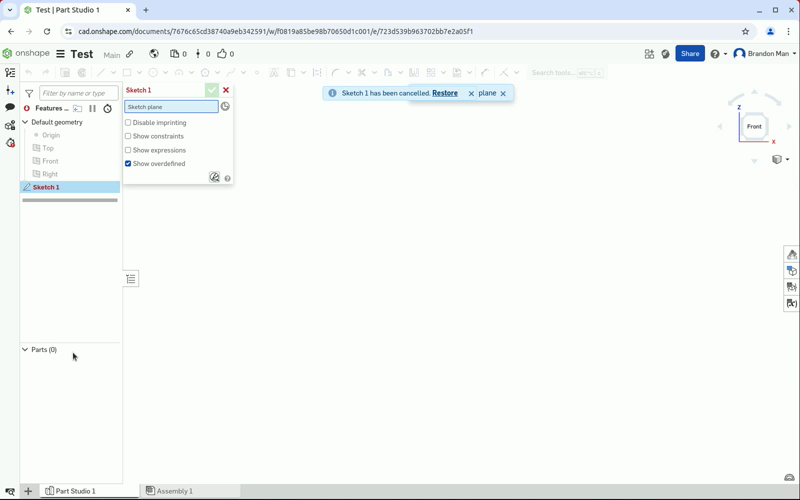
mouse_move(73, 163)
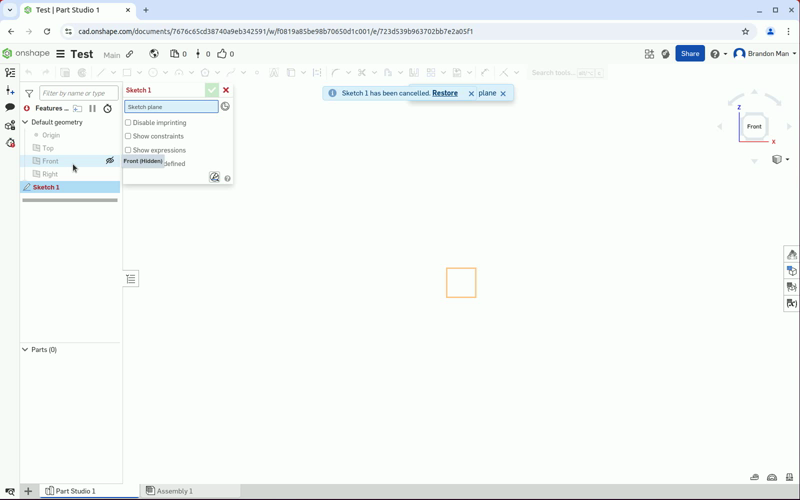
click(73, 163)
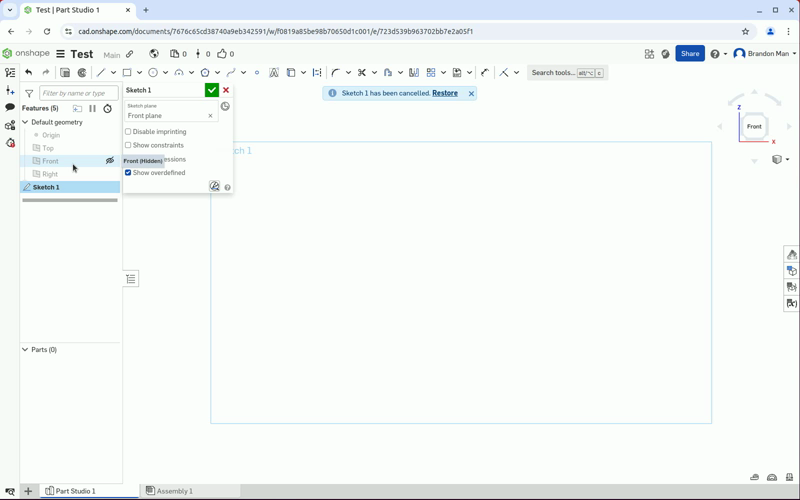
mouse_move(73, 352)
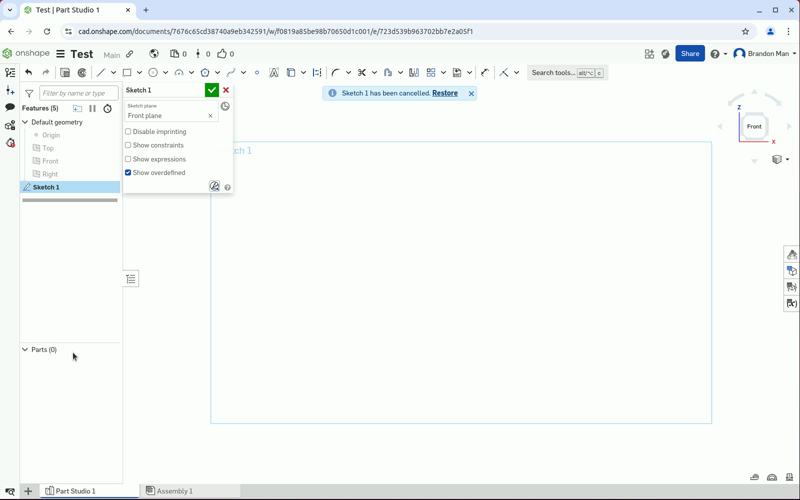
key(y)
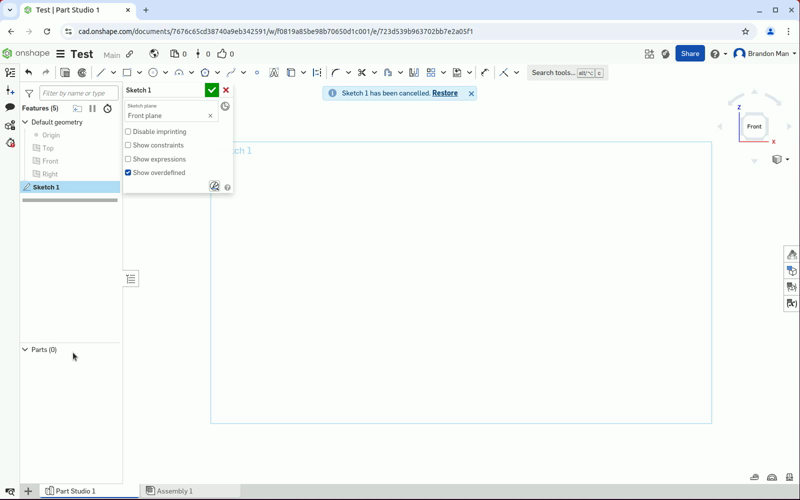
key(c)
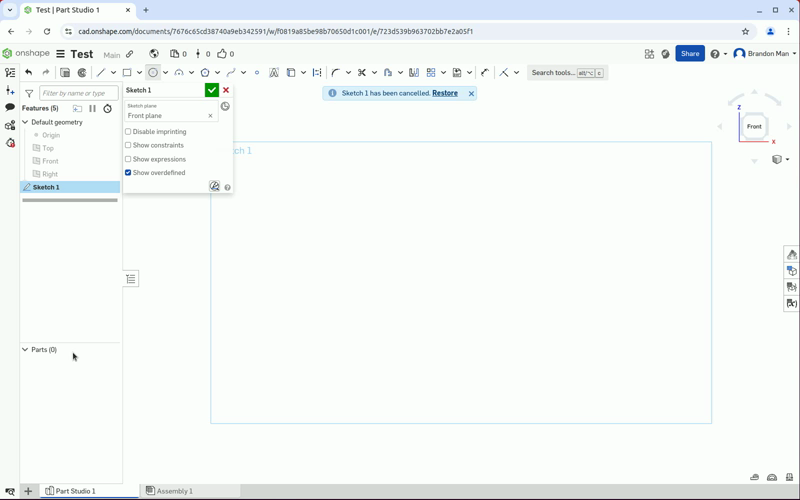
key_down(shift)
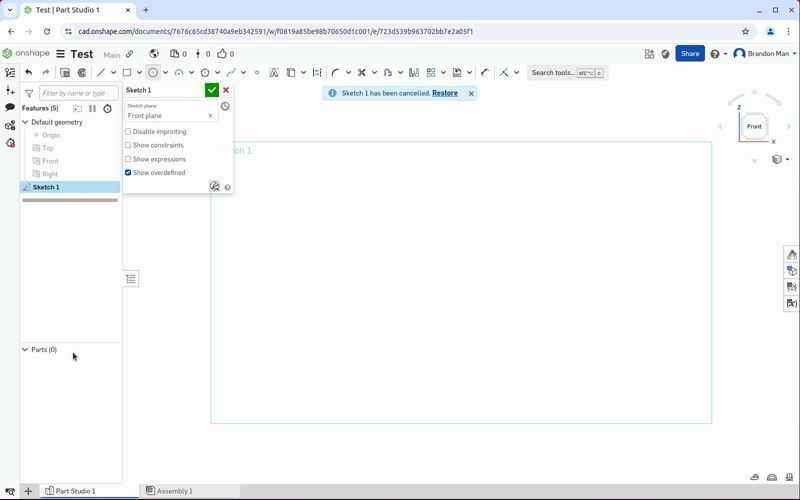
mouse_move(460, 282)
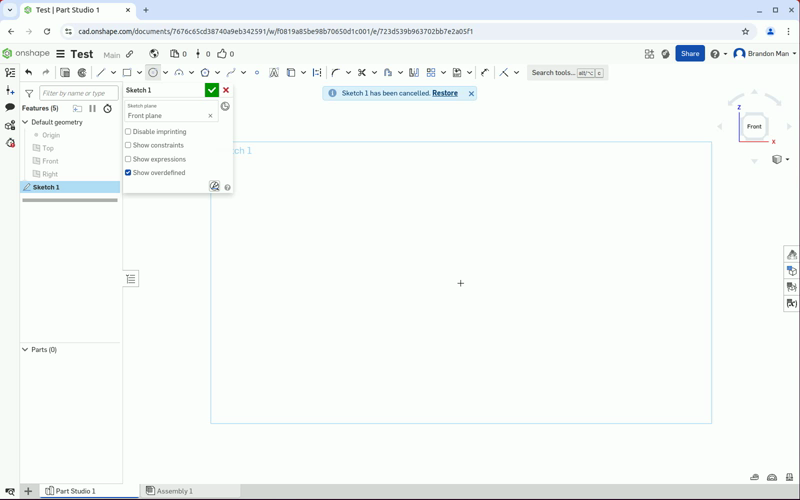
click(460, 282)
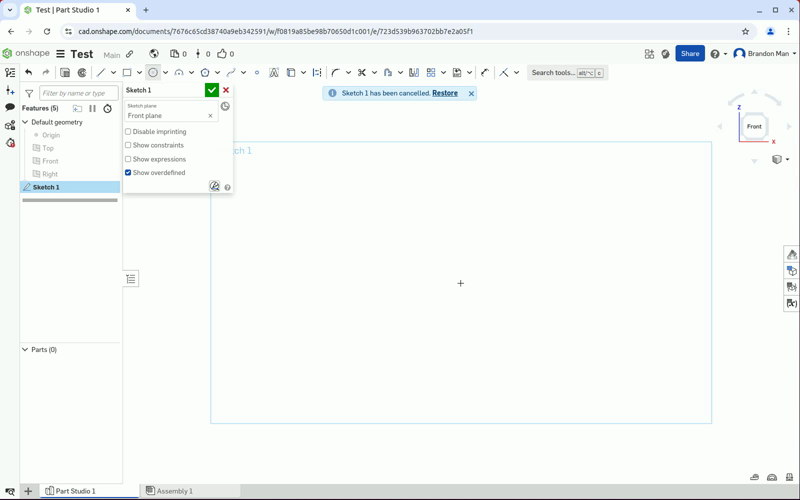
key_up(shift)
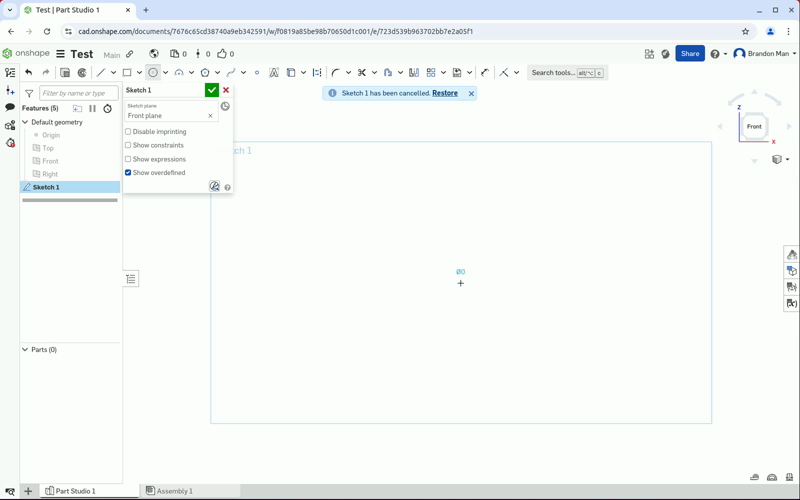
mouse_move(463, 282)
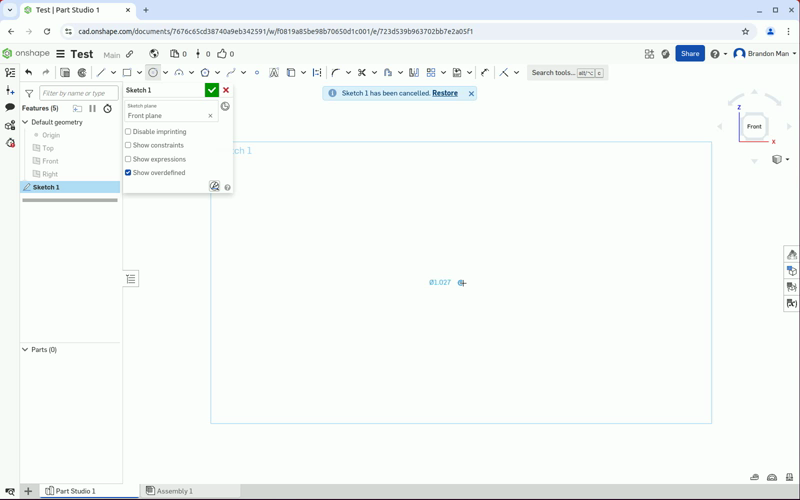
scroll(6)
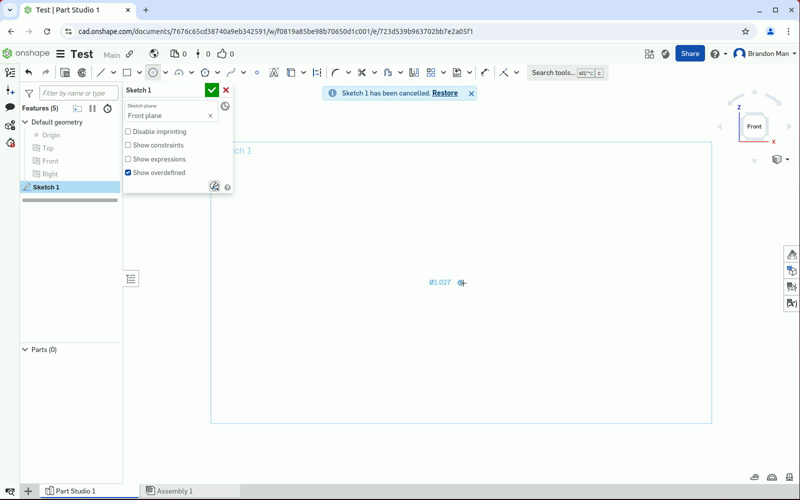
scroll(6)
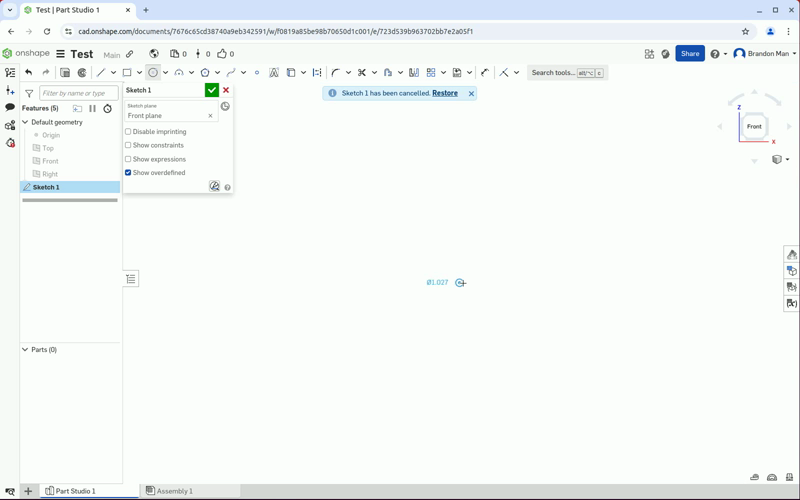
scroll(6)
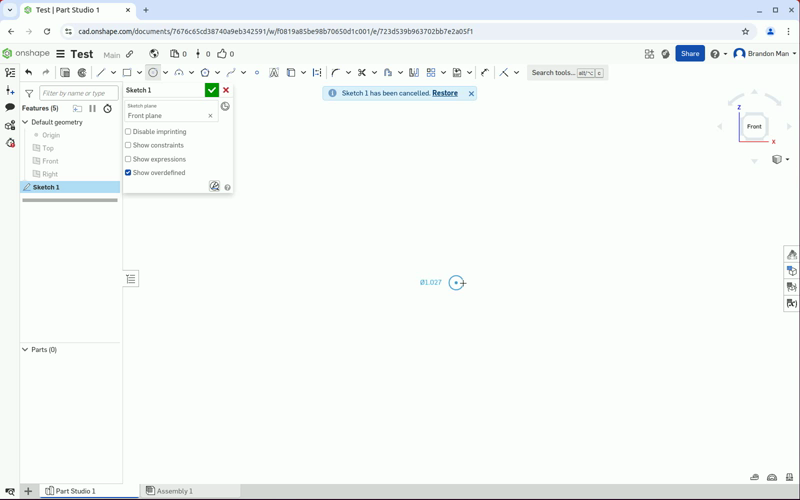
scroll(6)
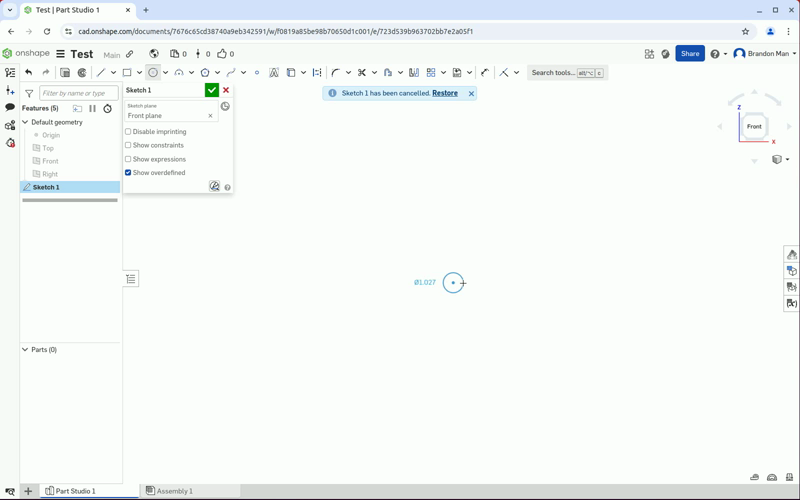
scroll(6)
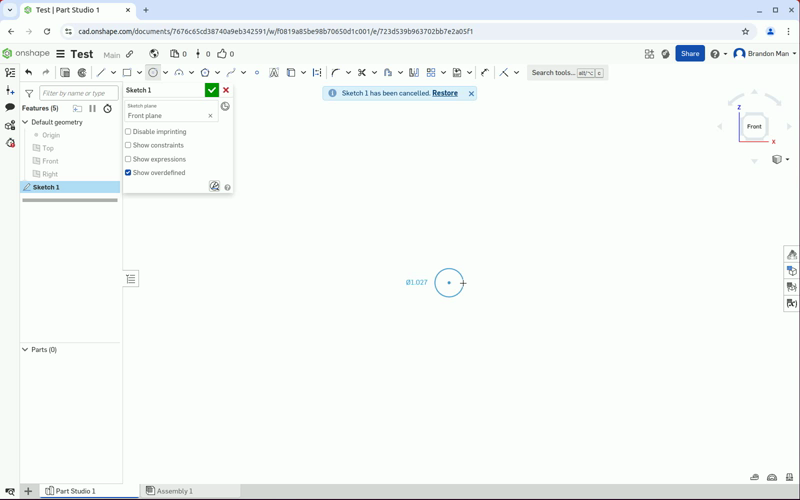
scroll(6)
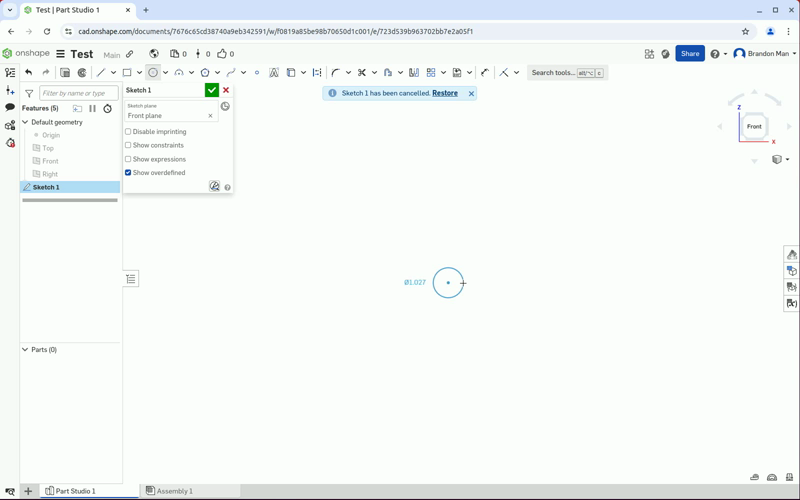
scroll(6)
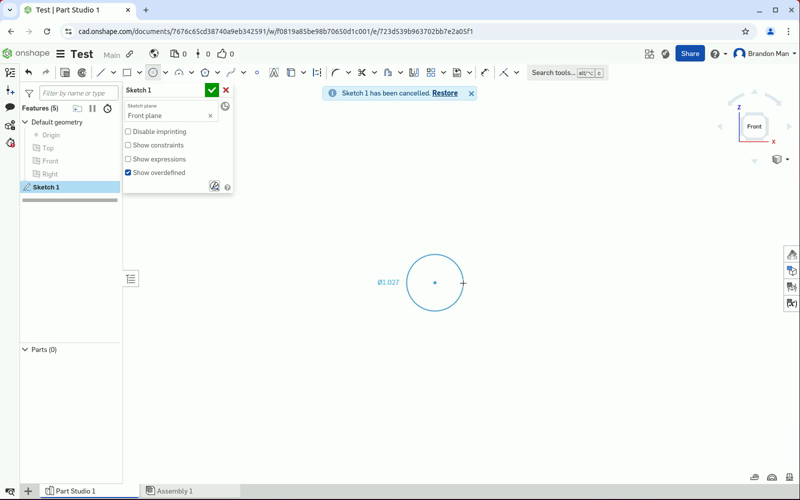
click(463, 282)
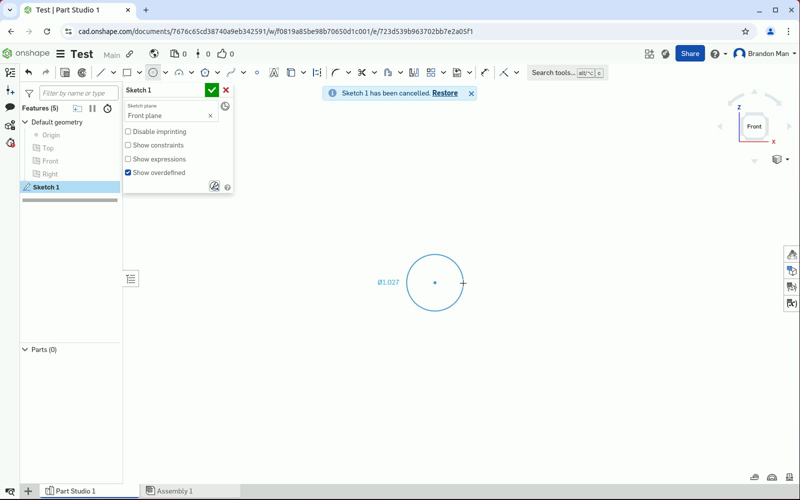
scroll(-6)
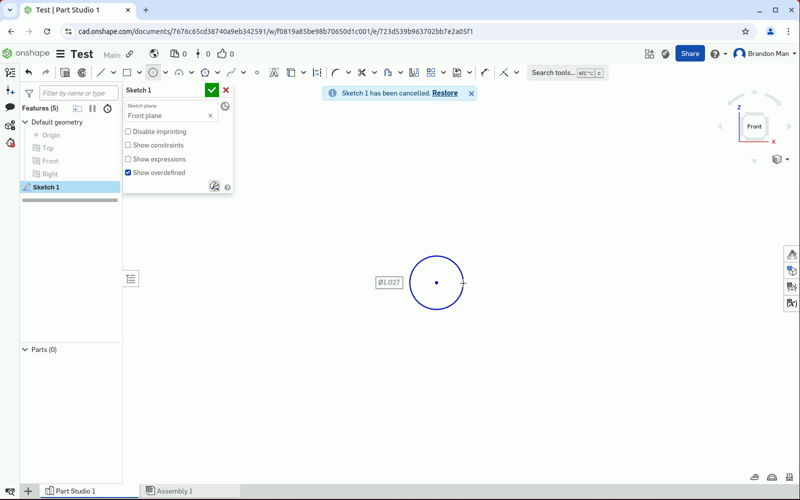
scroll(-6)
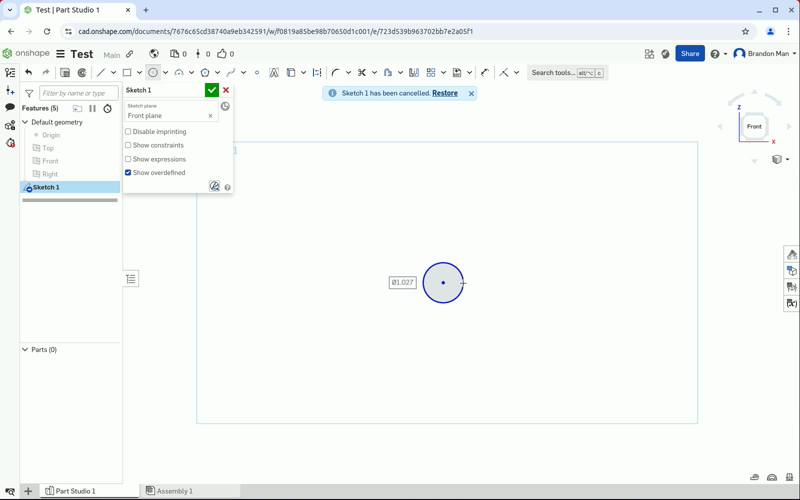
scroll(-6)
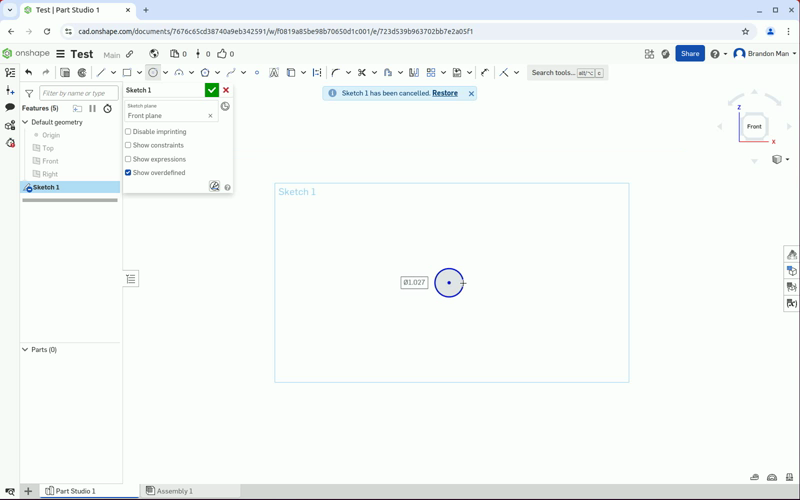
scroll(-6)
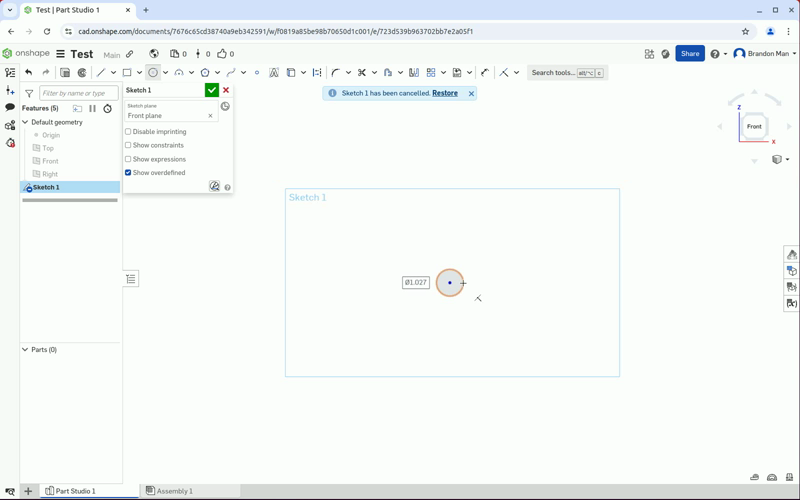
scroll(-6)
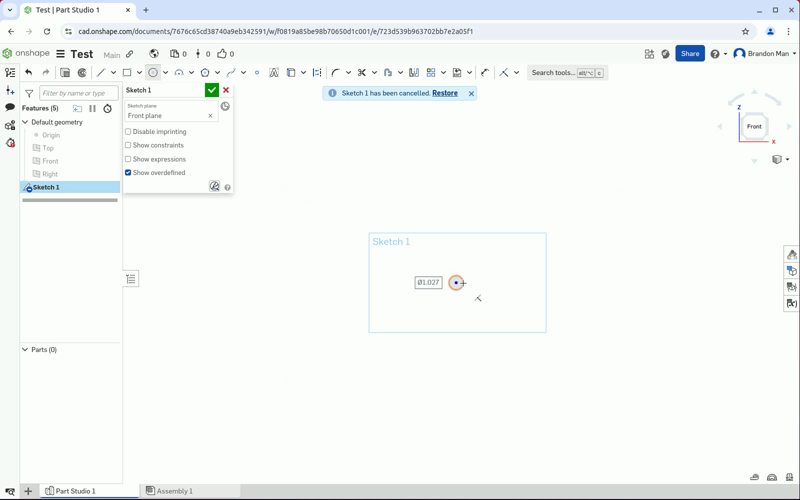
scroll(-6)
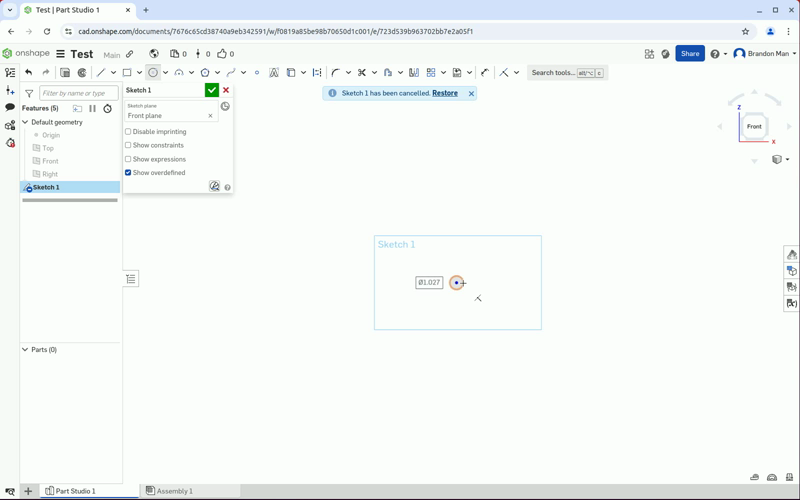
scroll(-6)
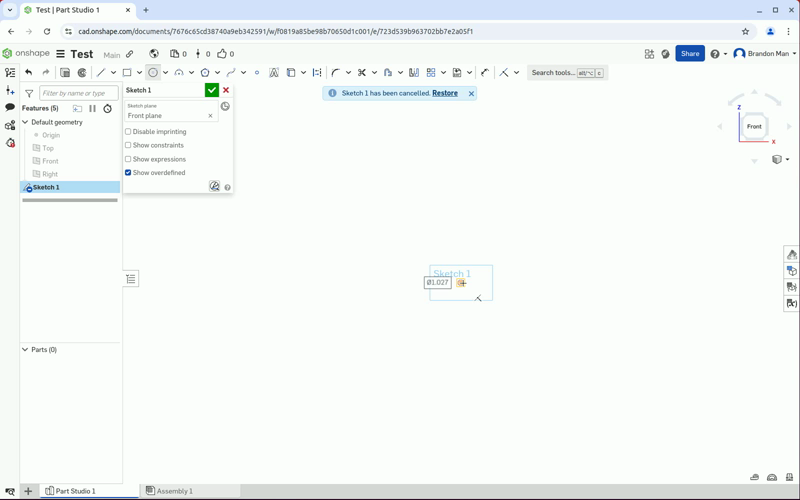
key(esc)
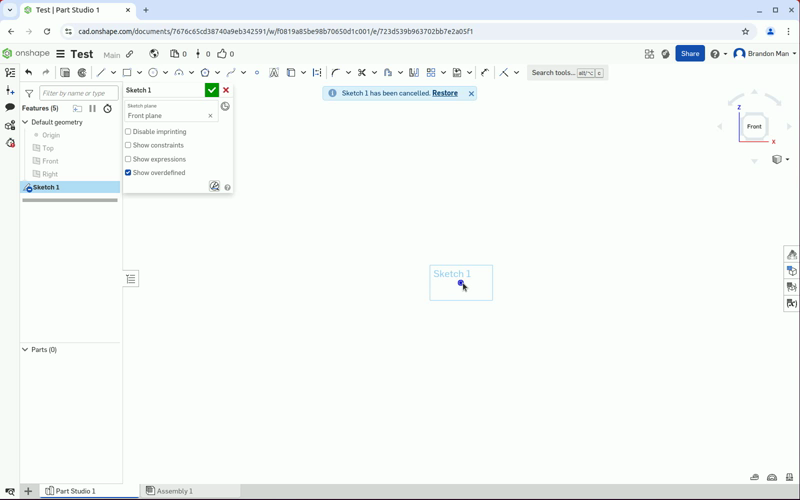
mouse_move(460, 281)
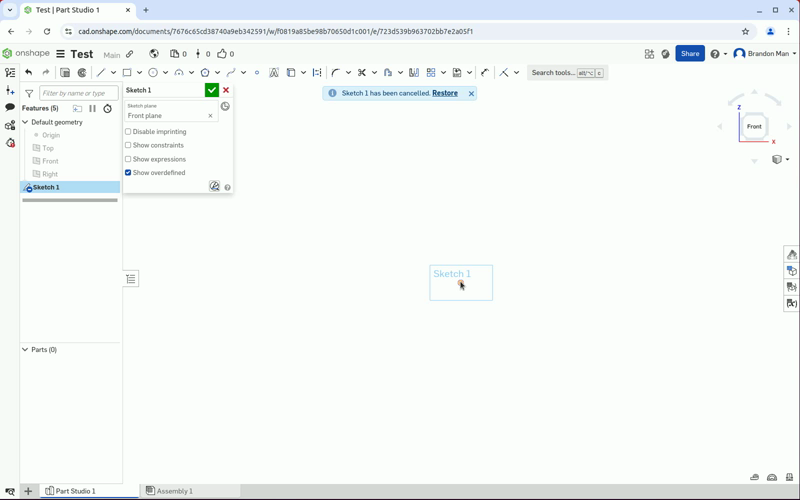
scroll(6)
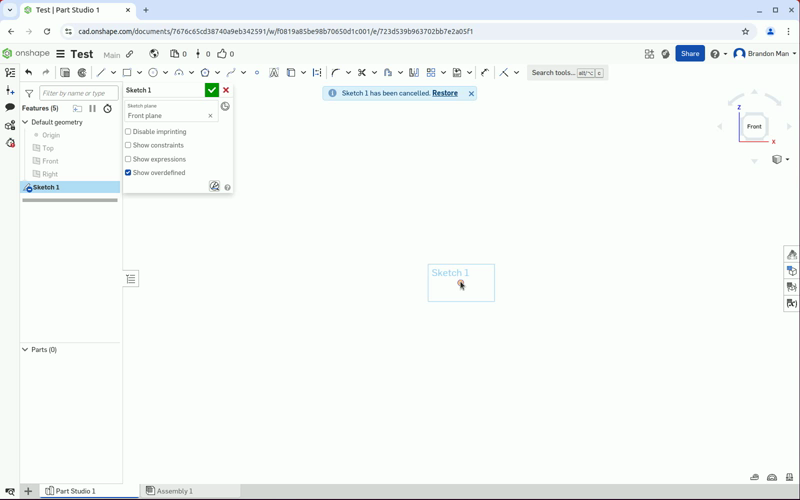
scroll(6)
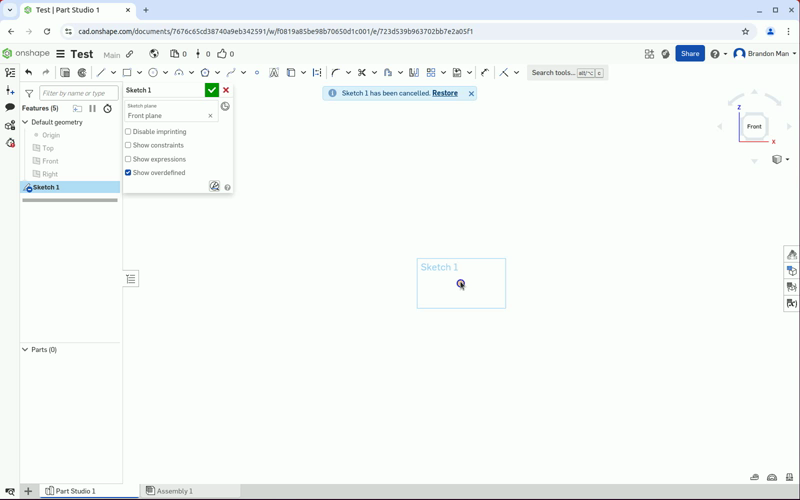
scroll(6)
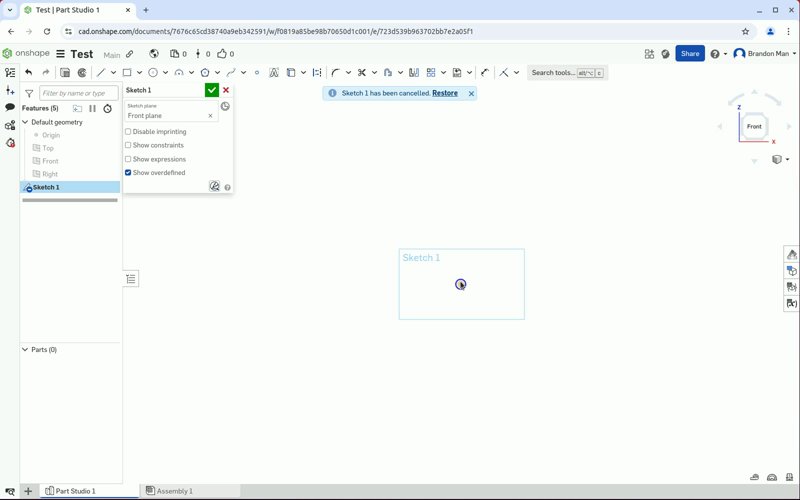
scroll(6)
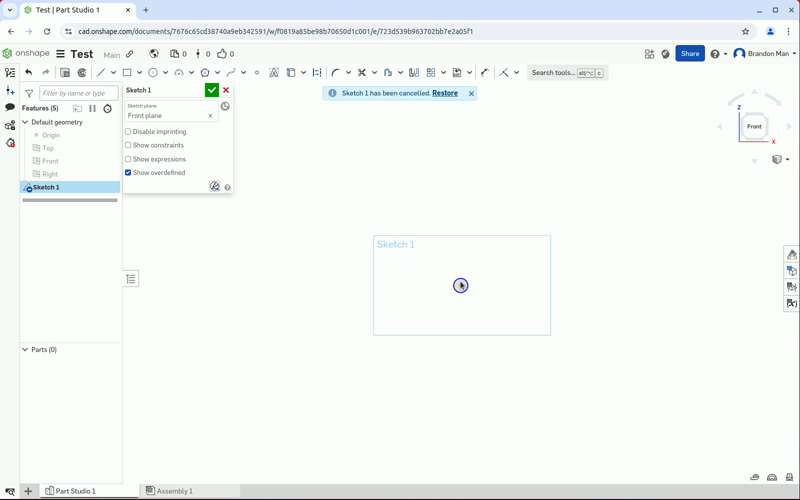
scroll(6)
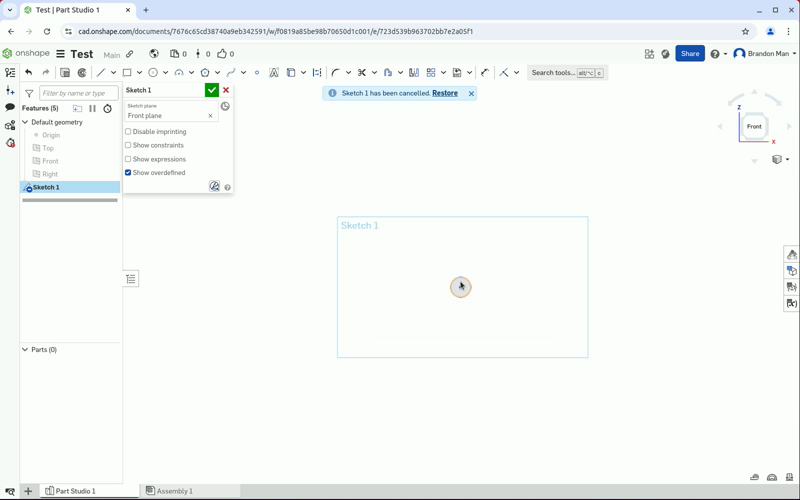
scroll(6)
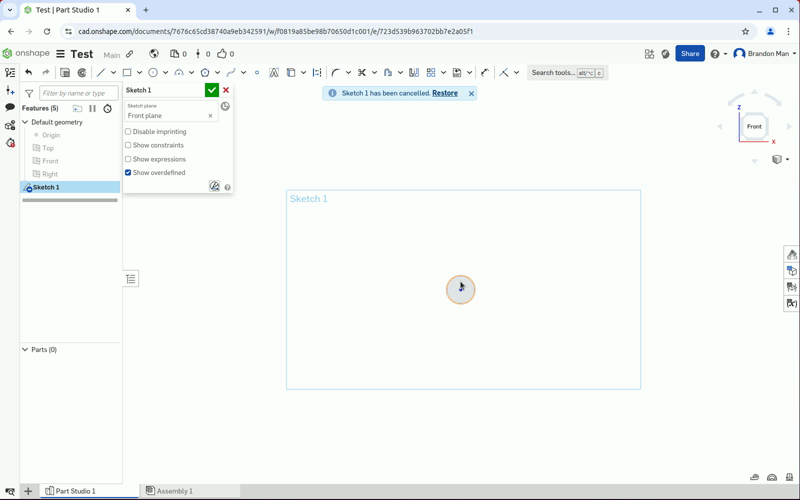
scroll(6)
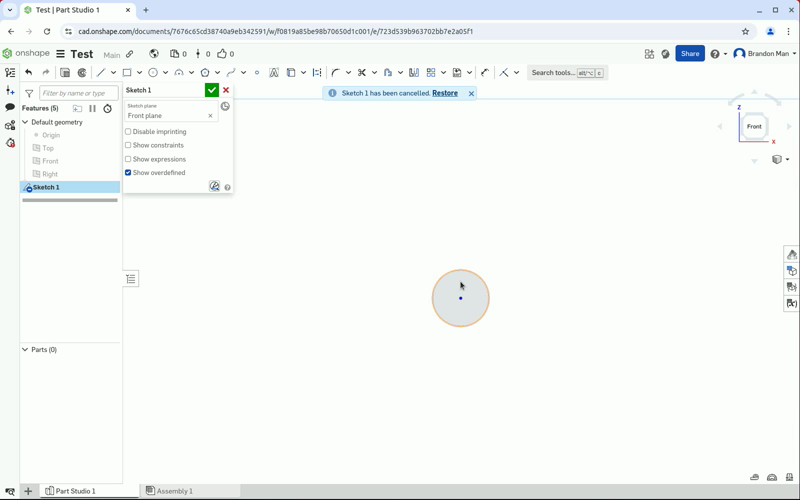
click(460, 281)
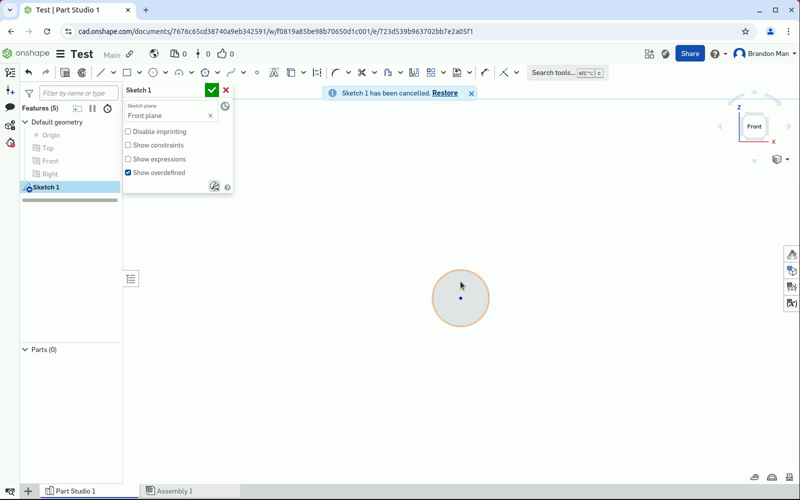
scroll(-6)
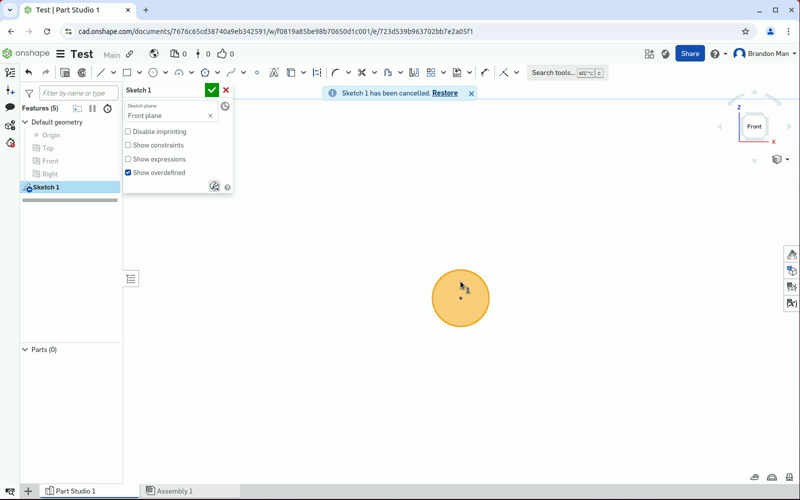
scroll(-6)
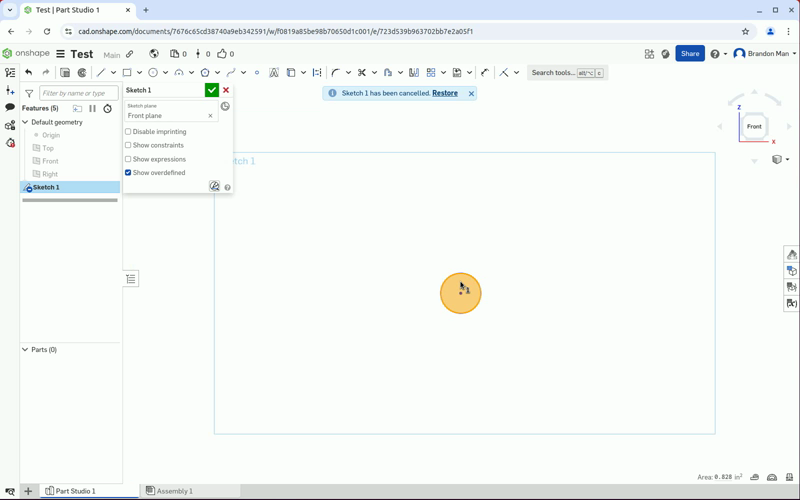
scroll(-6)
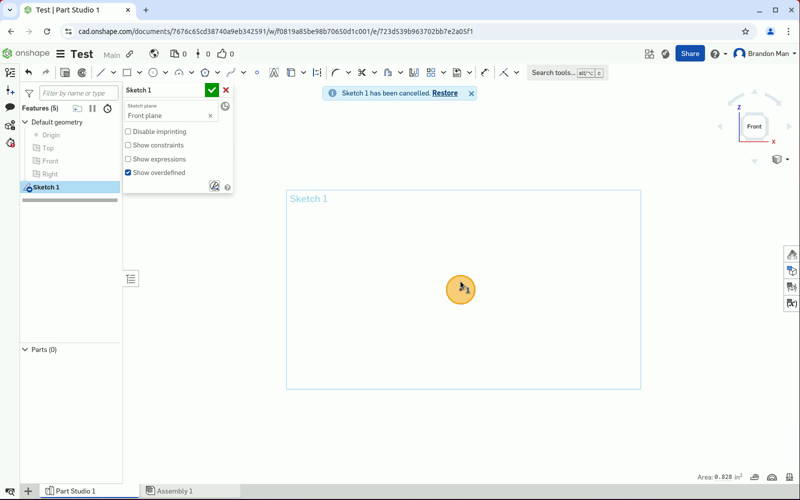
scroll(-6)
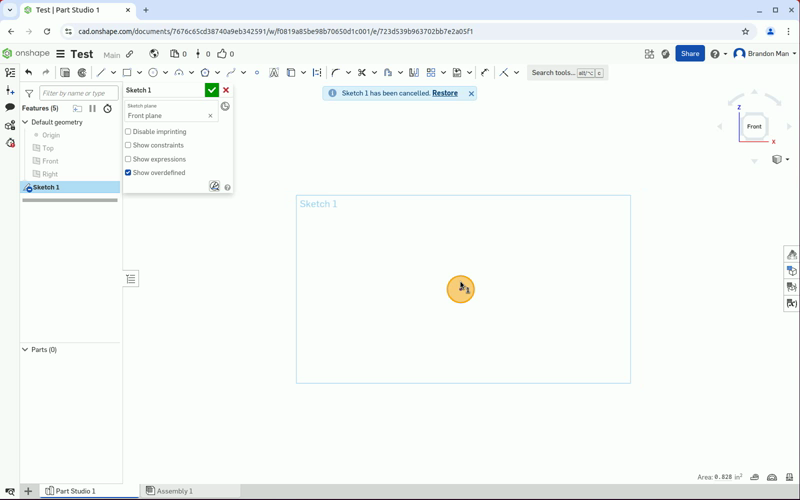
scroll(-6)
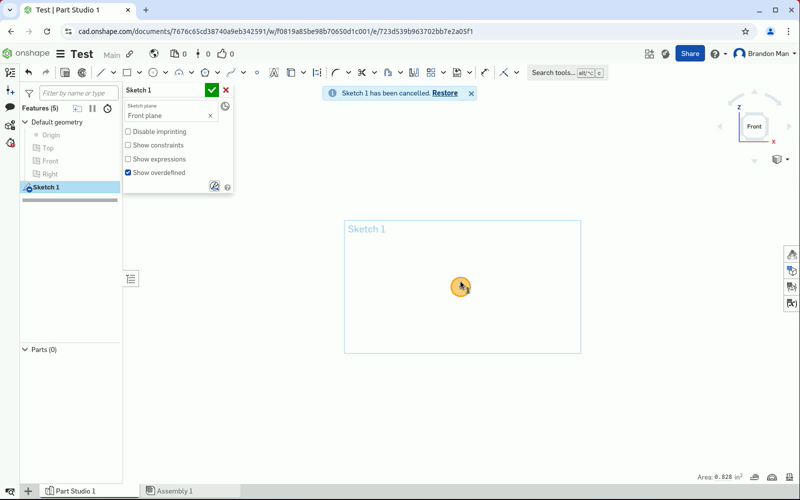
scroll(-6)
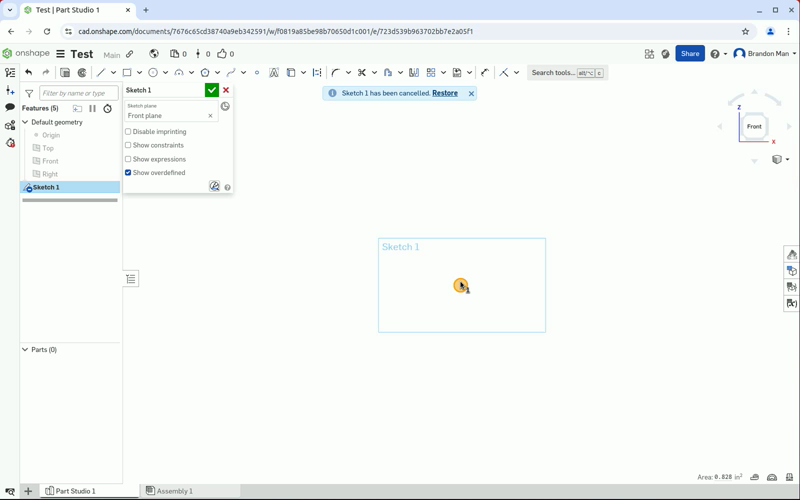
scroll(-6)
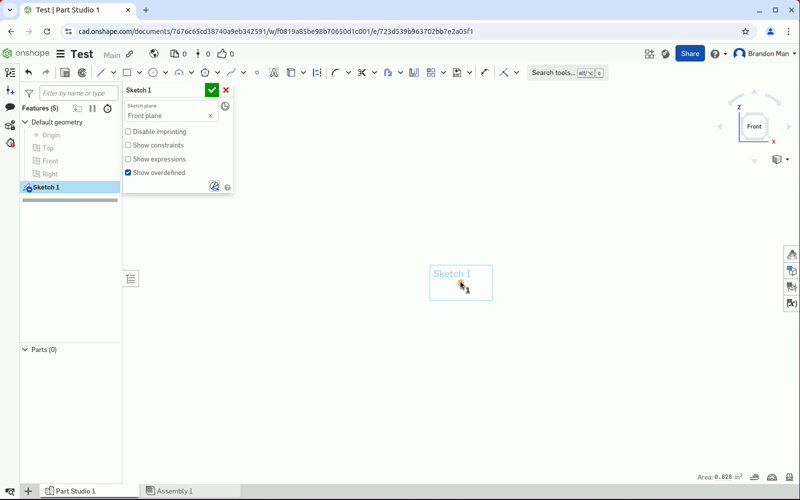
mouse_move(73, 352)
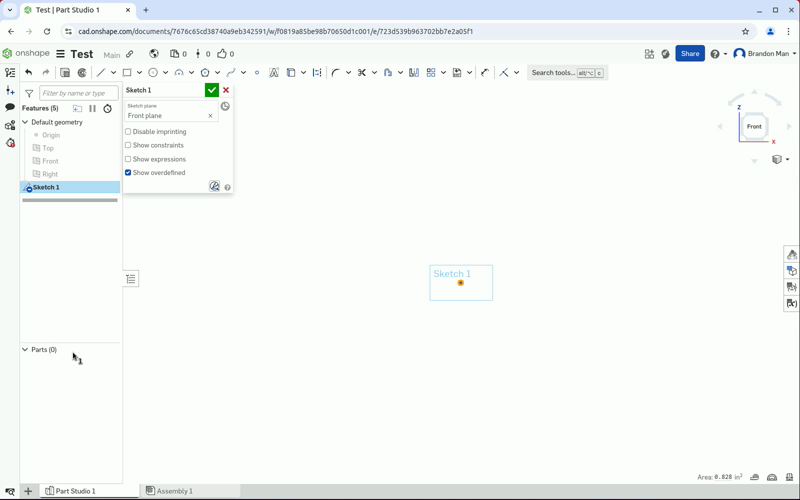
key(shift+y)
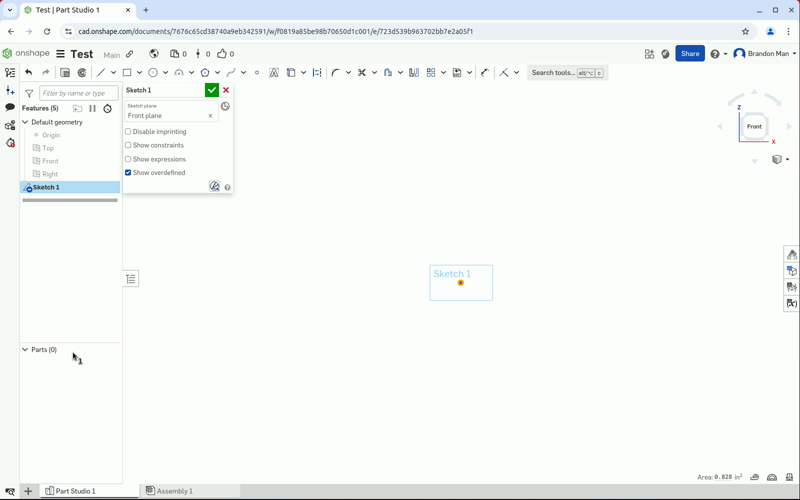
key(shift+e)
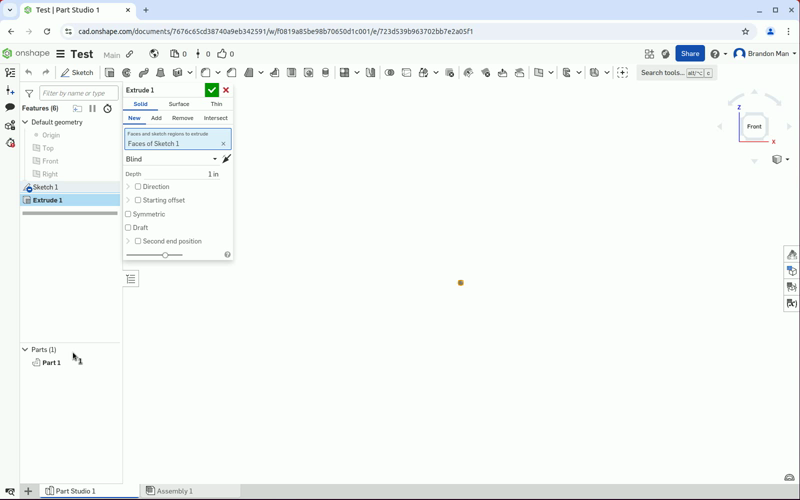
mouse_move(143, 106)
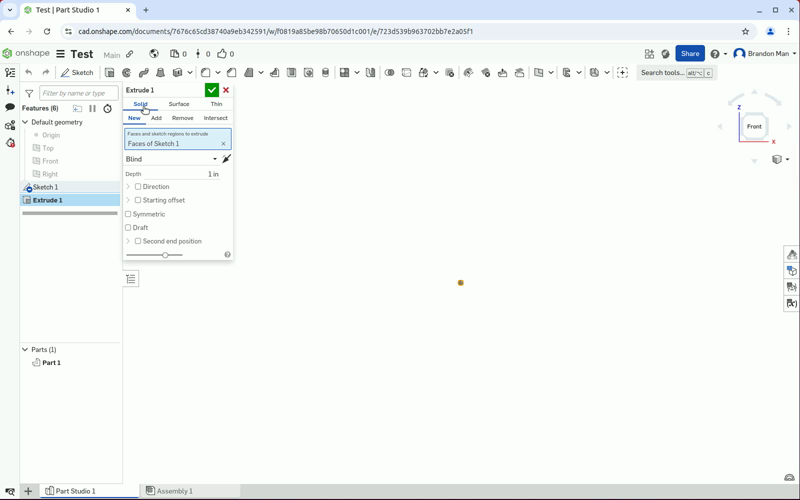
click(143, 106)
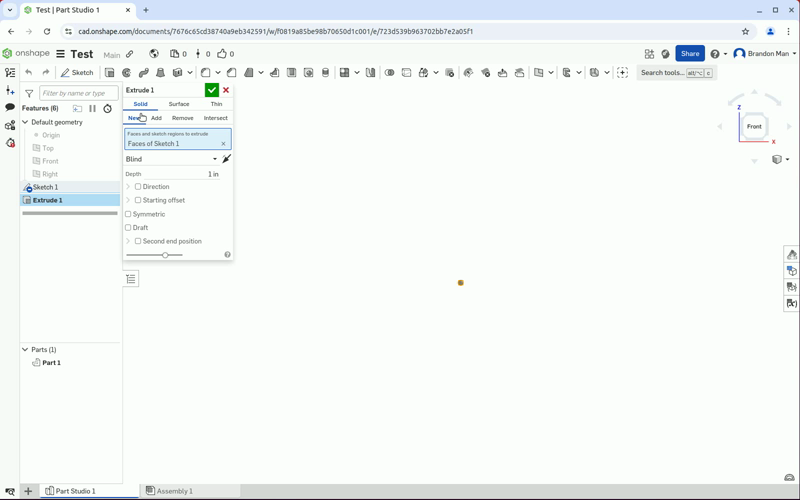
mouse_move(137, 120)
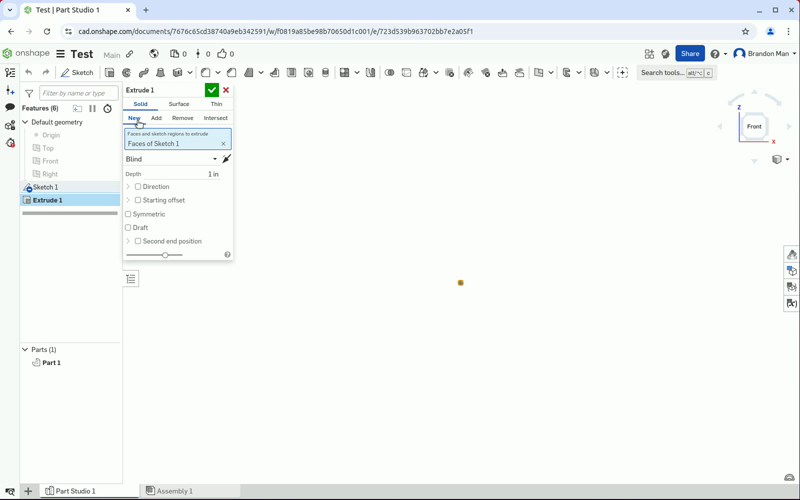
click(137, 120)
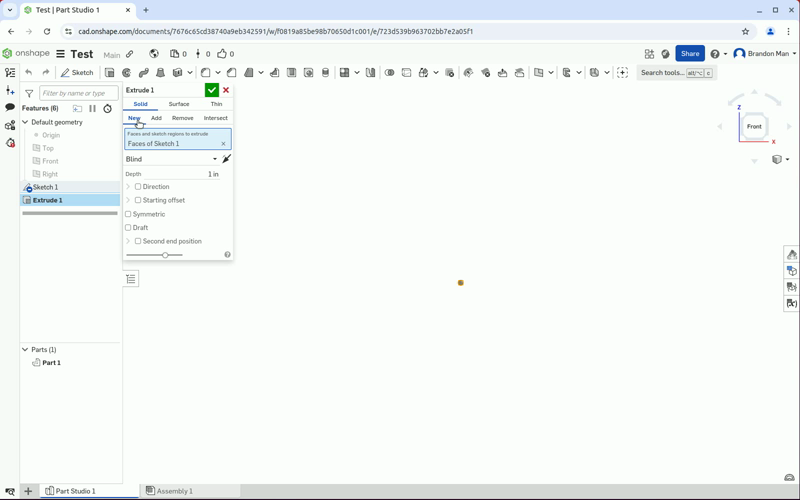
key(tab, 4)
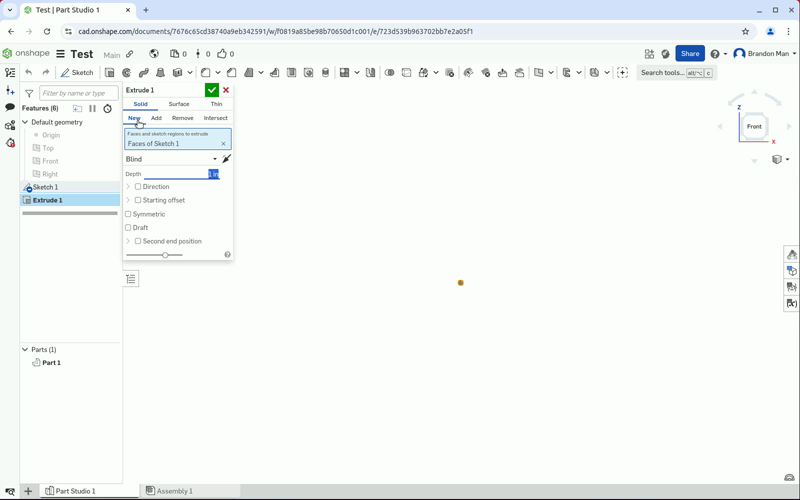
text(46.216)
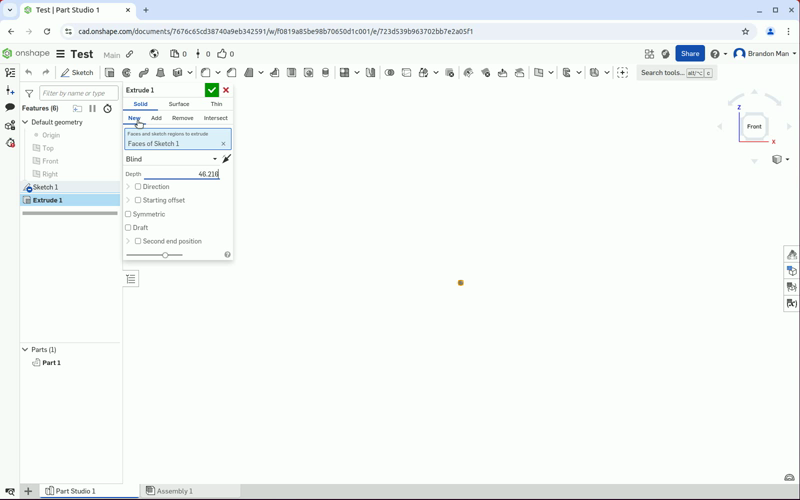
key(tab, 3)
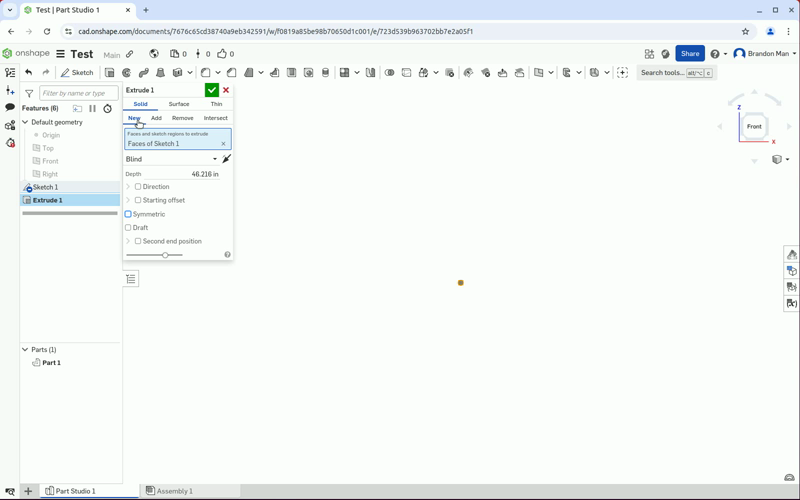
key(space)
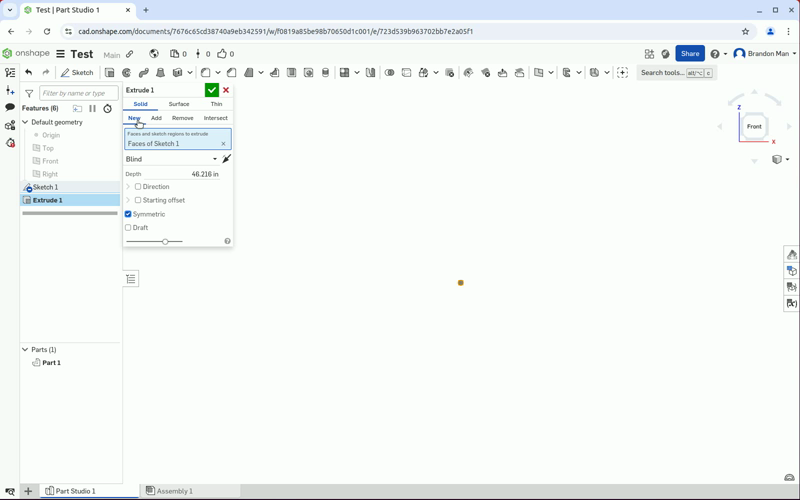
key(enter)
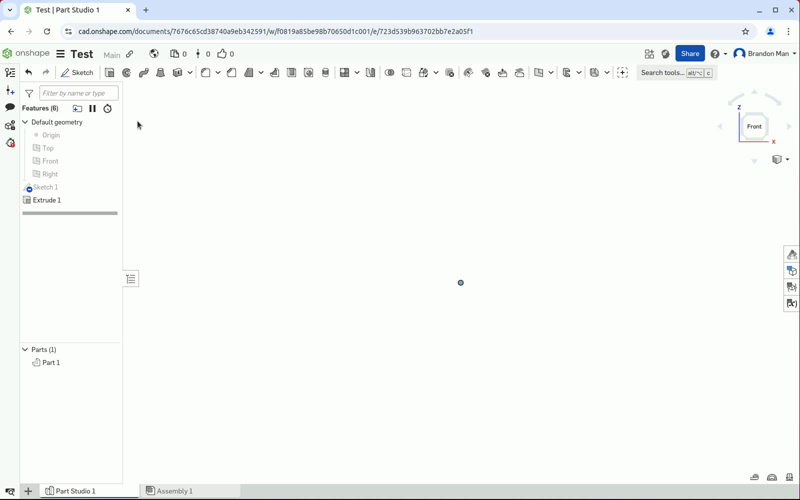
key(shift+h)
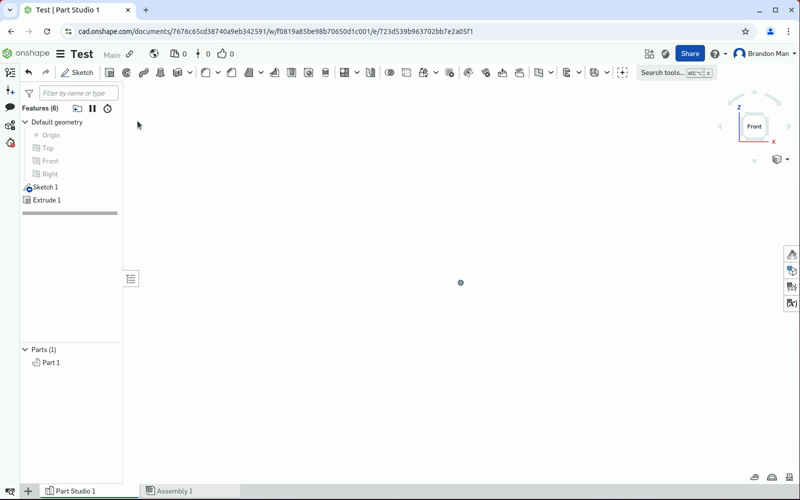
key(shift+h)
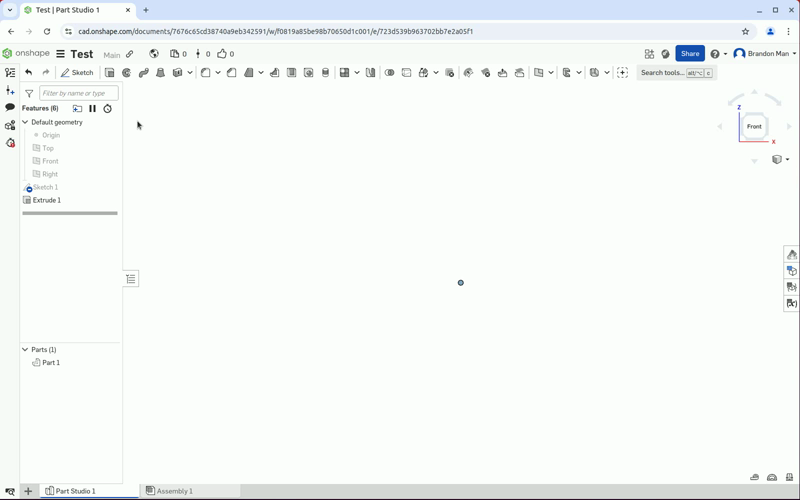
mouse_move(73, 189)
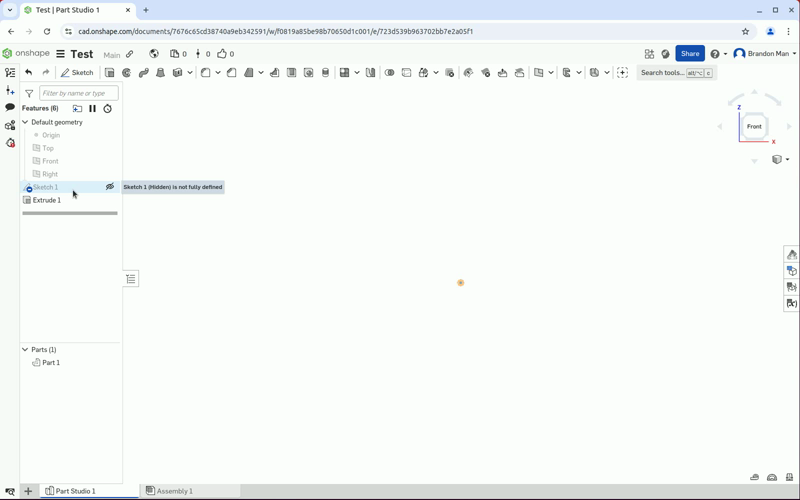
click(73, 189)
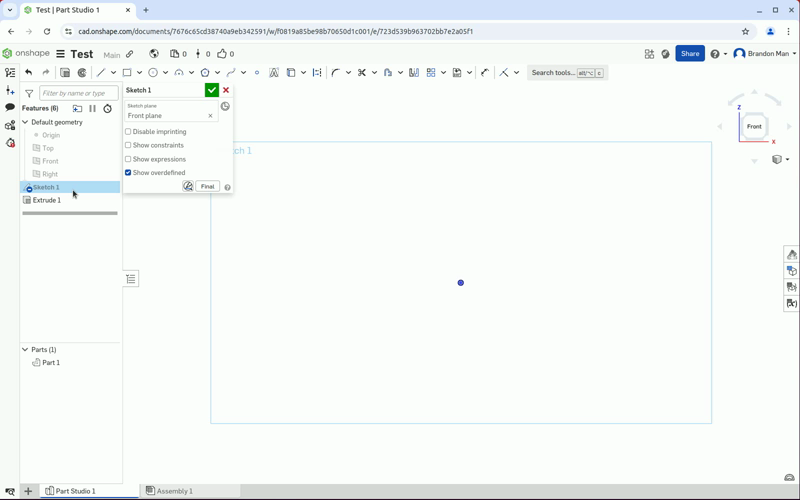
mouse_move(229, 92)
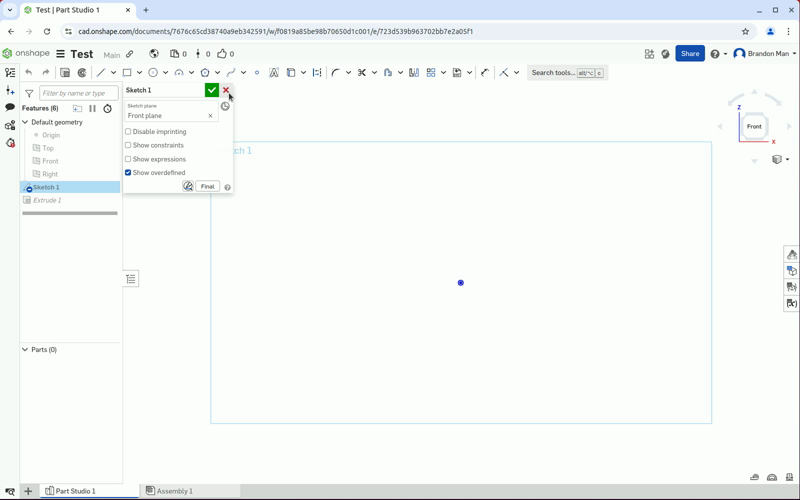
click(229, 92)
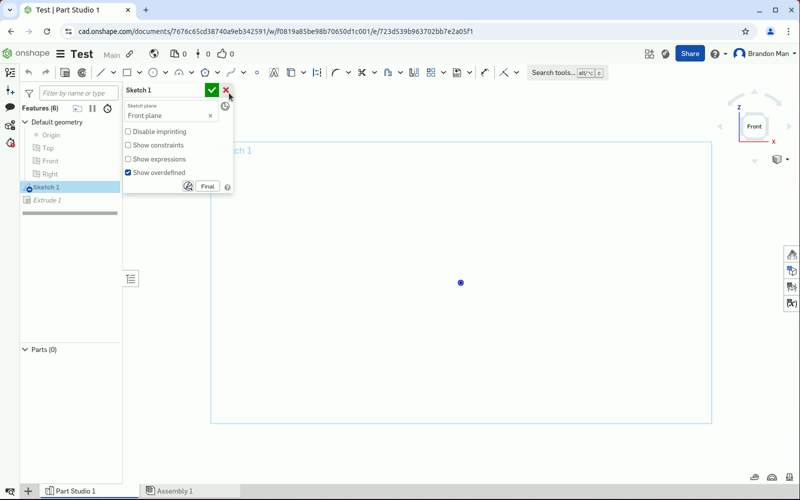
key(shift+s)
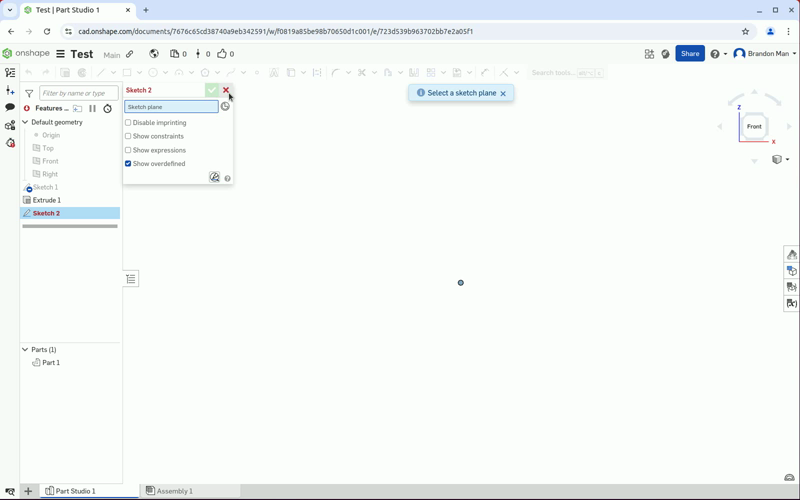
mouse_move(73, 163)
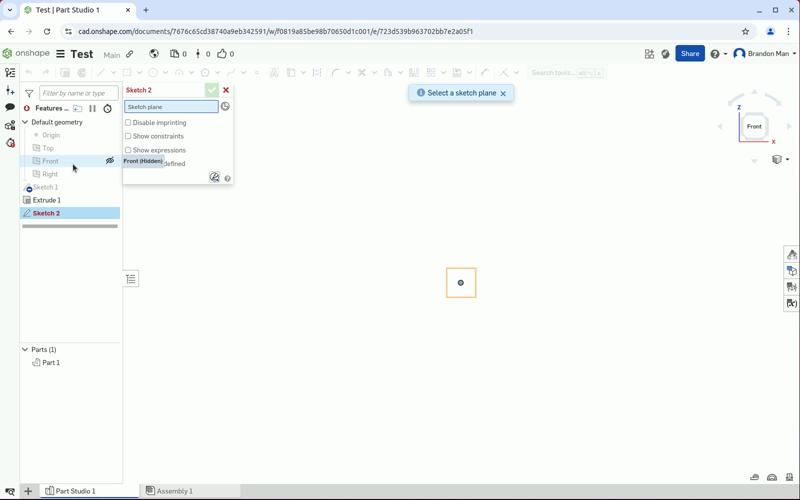
click(73, 163)
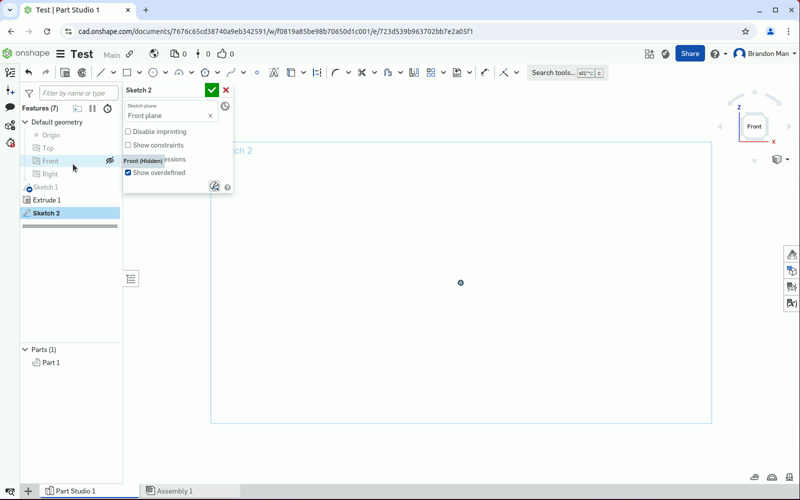
mouse_move(73, 352)
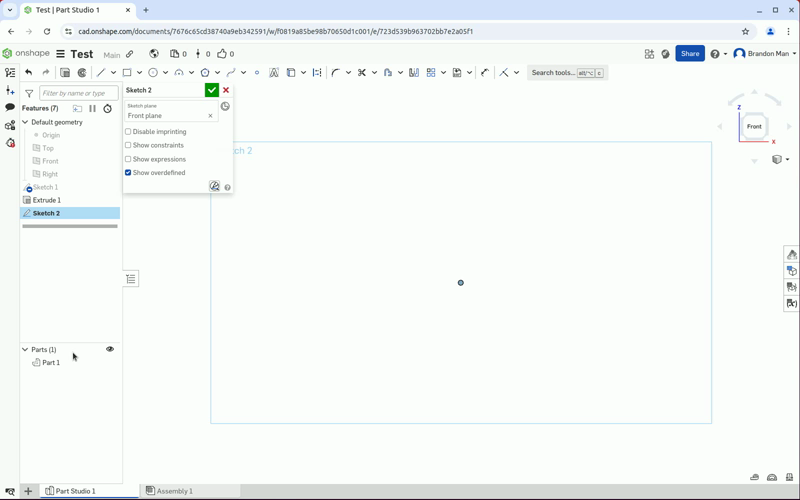
key(y)
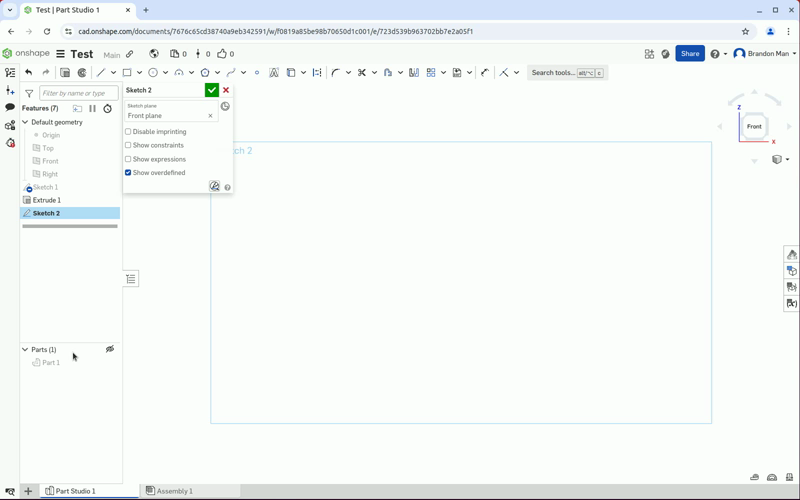
key(l)
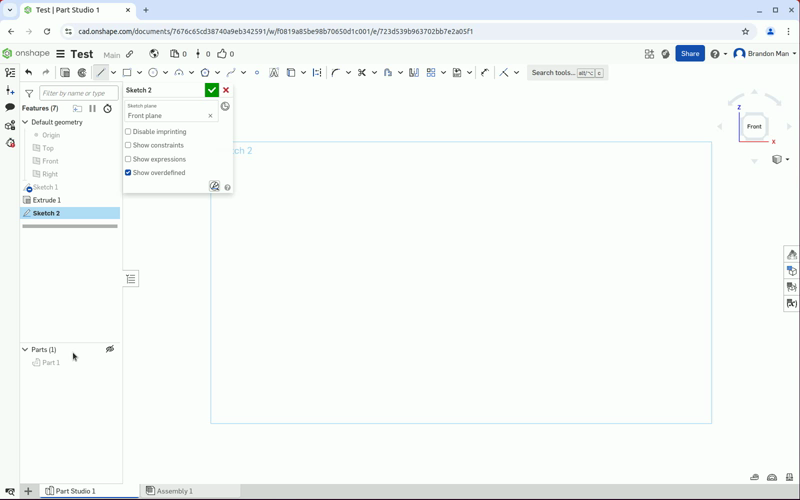
key_down(shift)
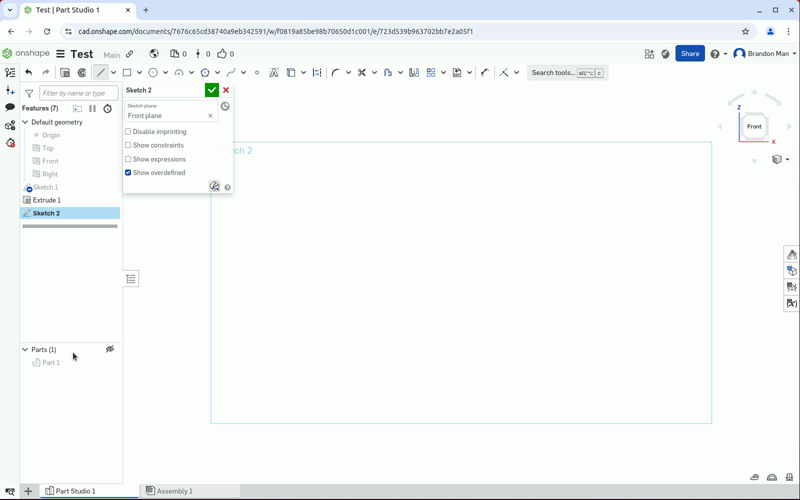
mouse_move(456, 288)
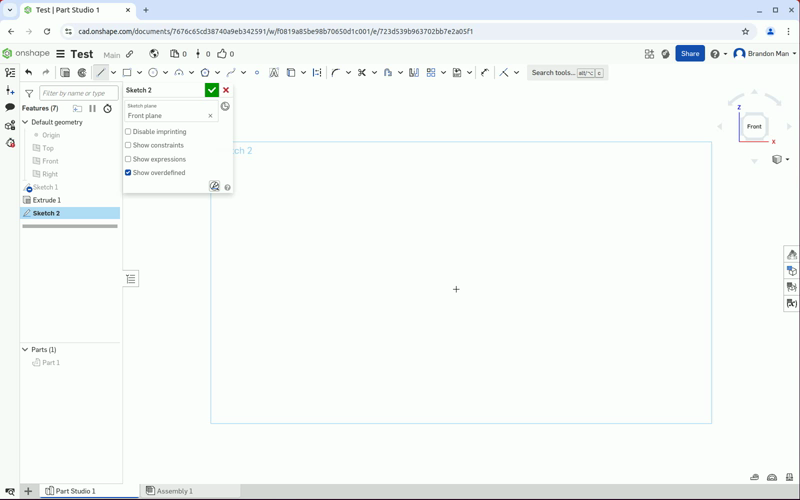
click(456, 288)
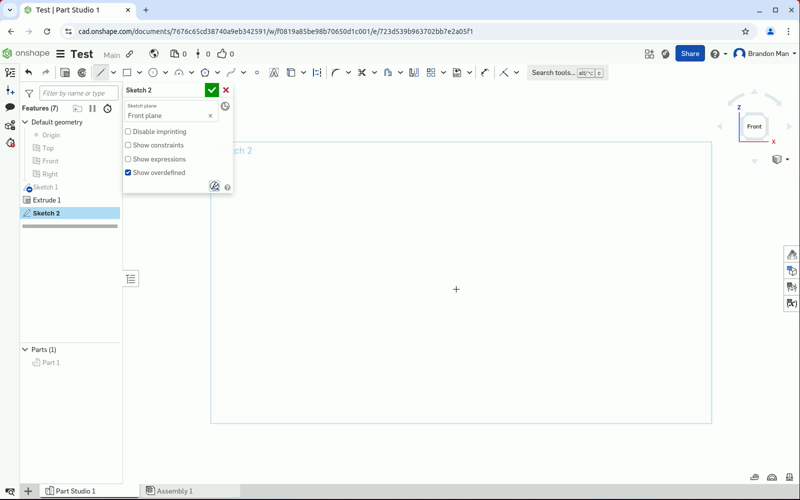
key_up(shift)
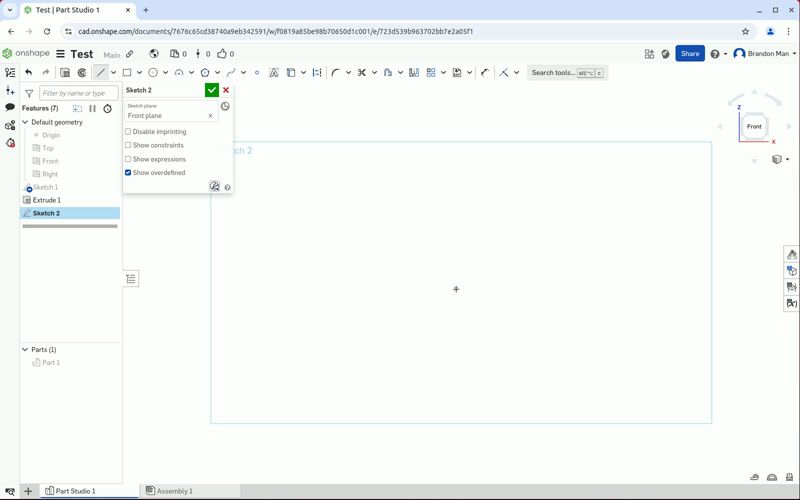
key_down(shift)
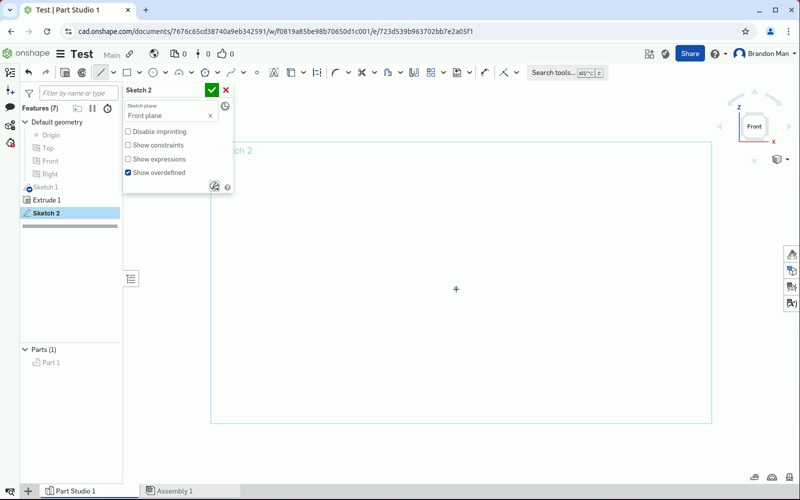
mouse_move(486, 288)
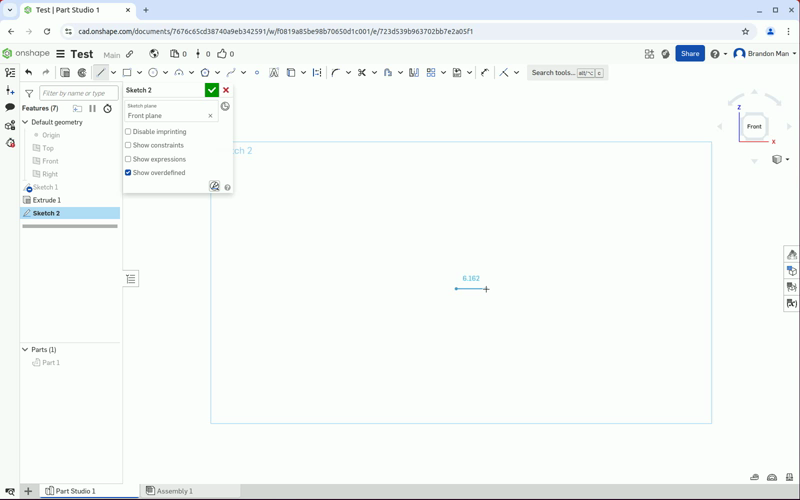
mouse_move(461, 288)
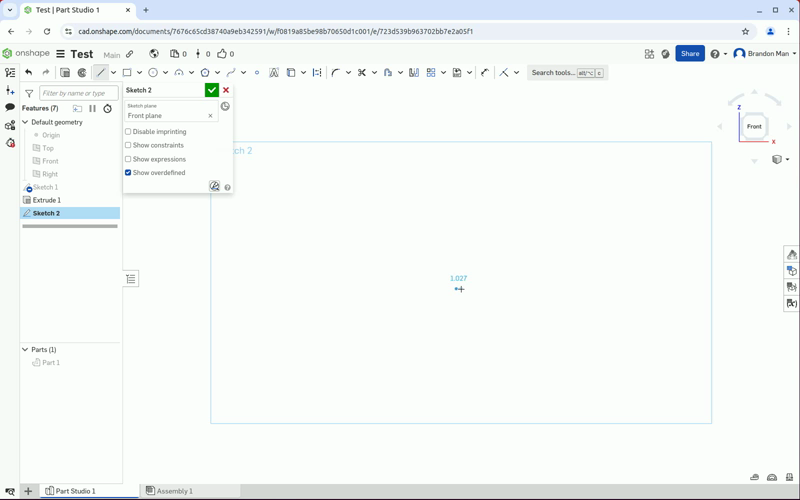
scroll(6)
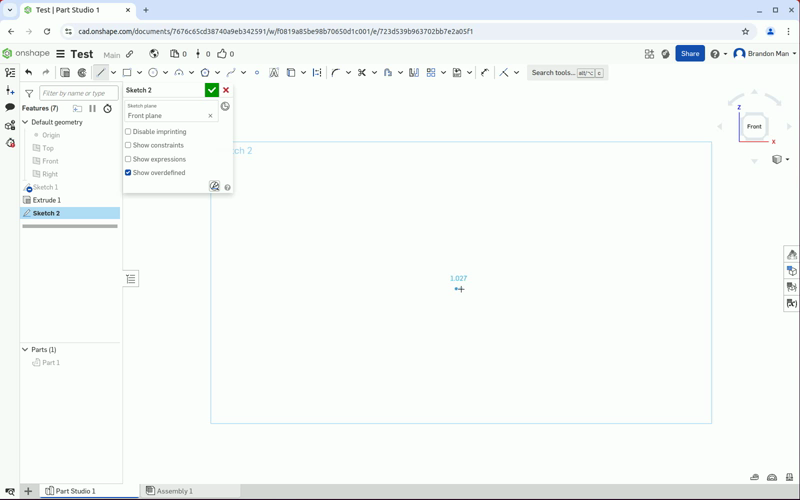
scroll(6)
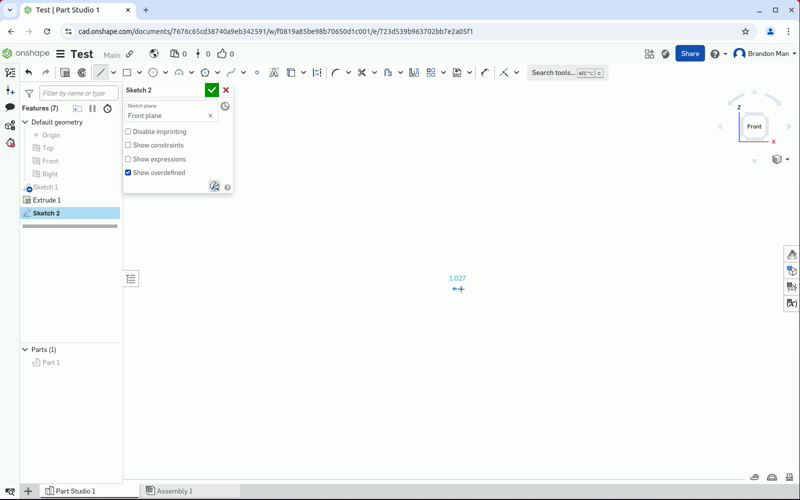
scroll(6)
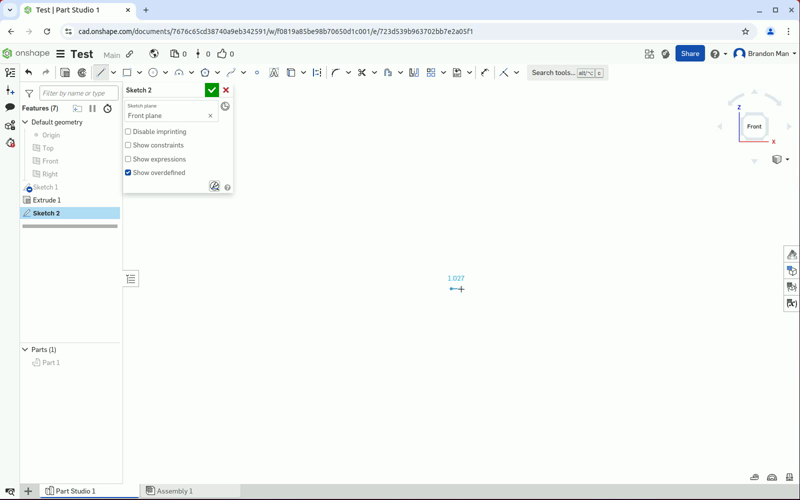
scroll(6)
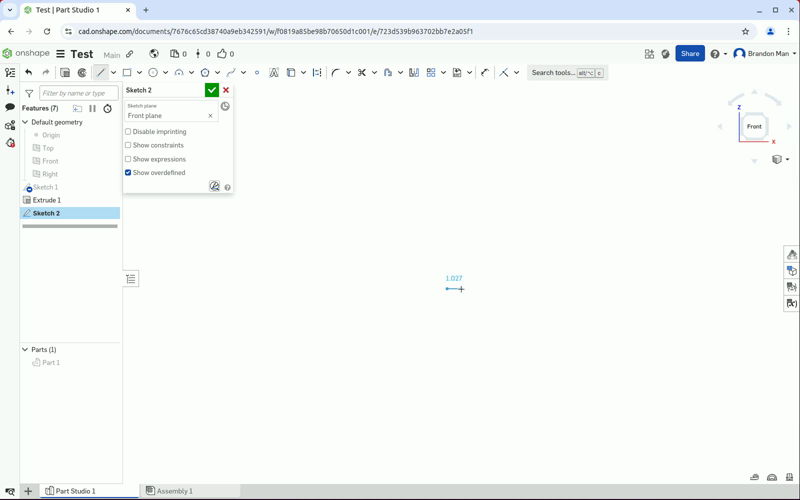
scroll(6)
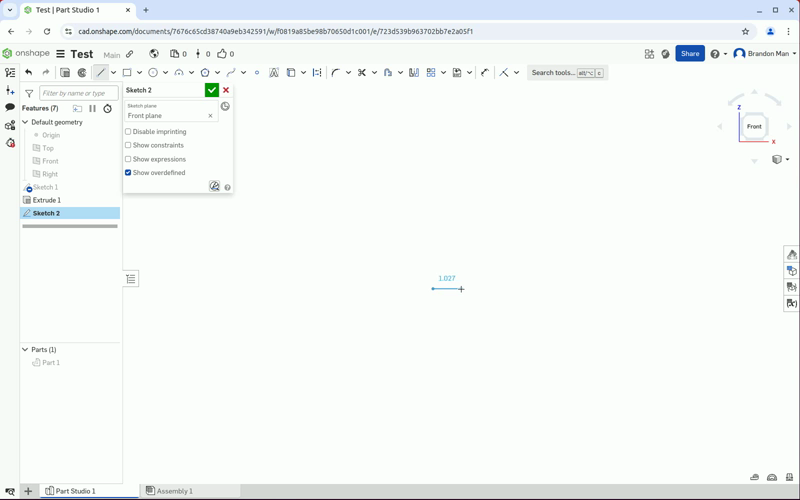
scroll(6)
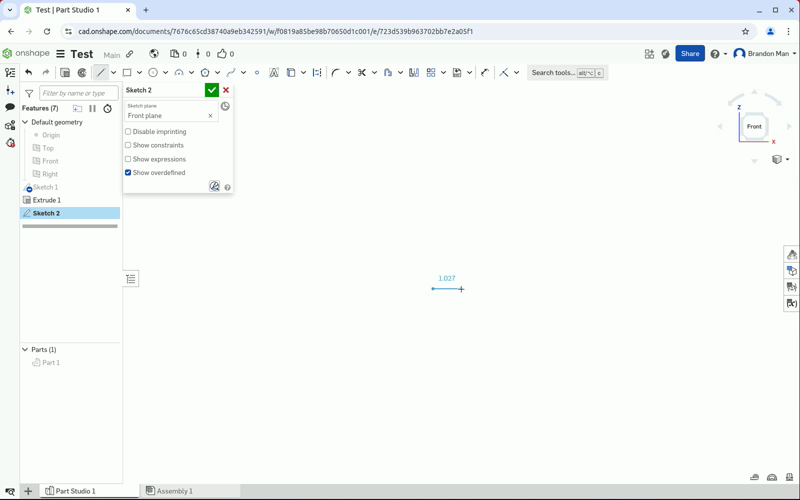
scroll(6)
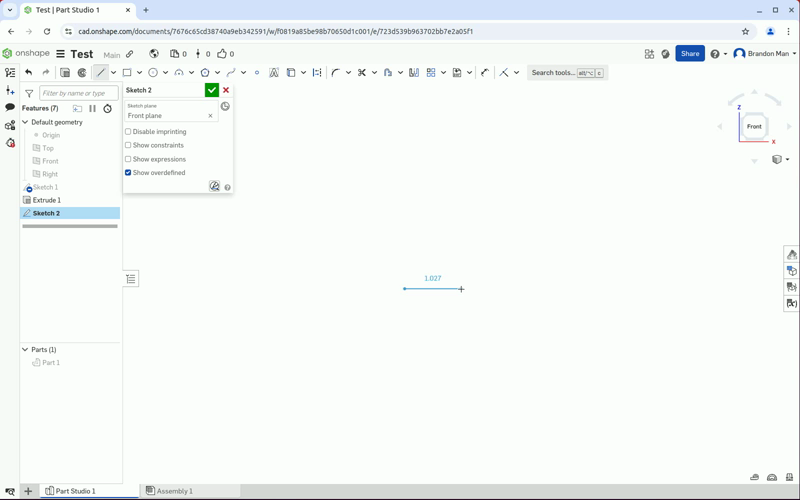
click(461, 288)
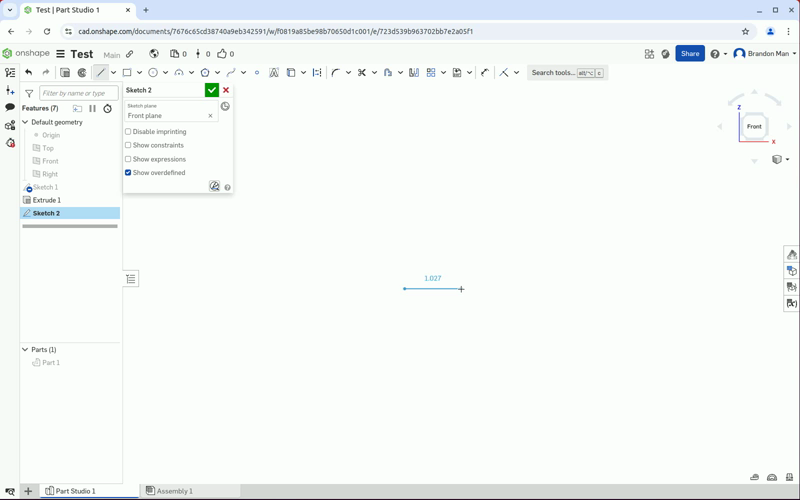
scroll(-6)
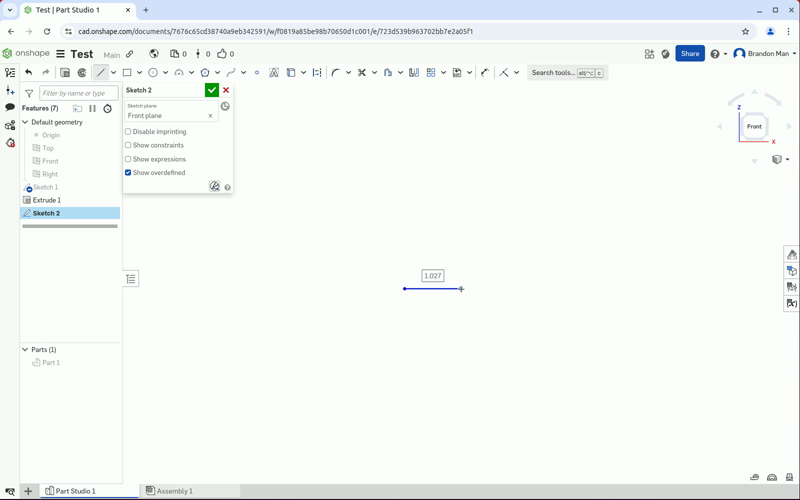
scroll(-6)
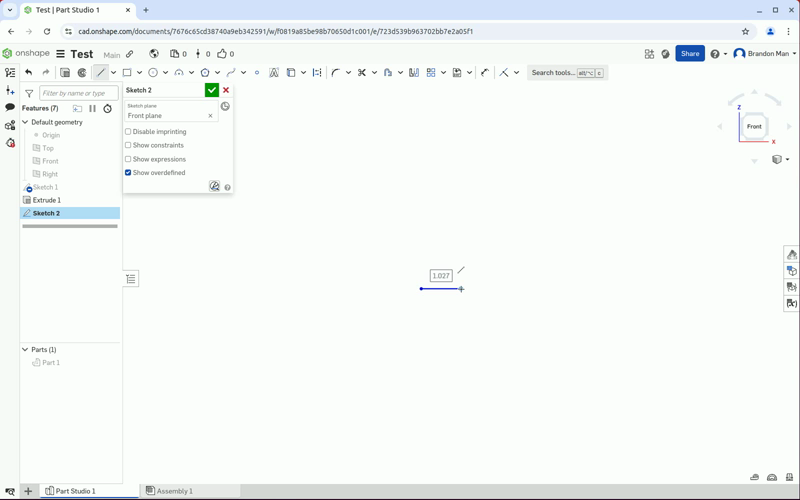
scroll(-6)
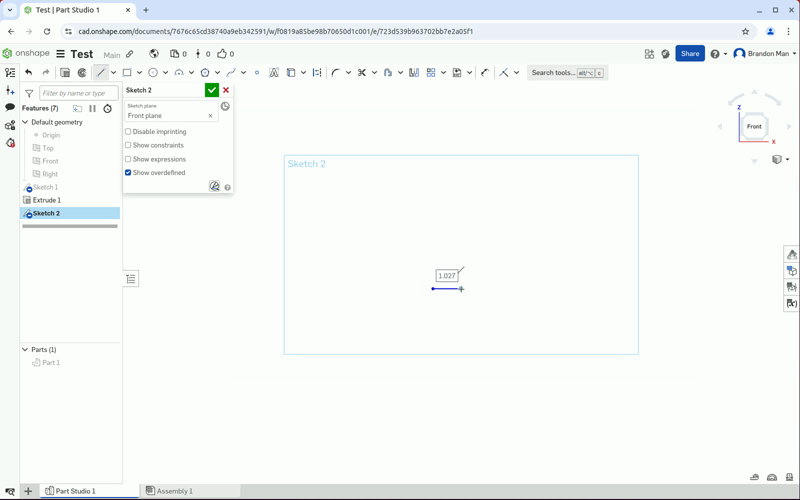
scroll(-6)
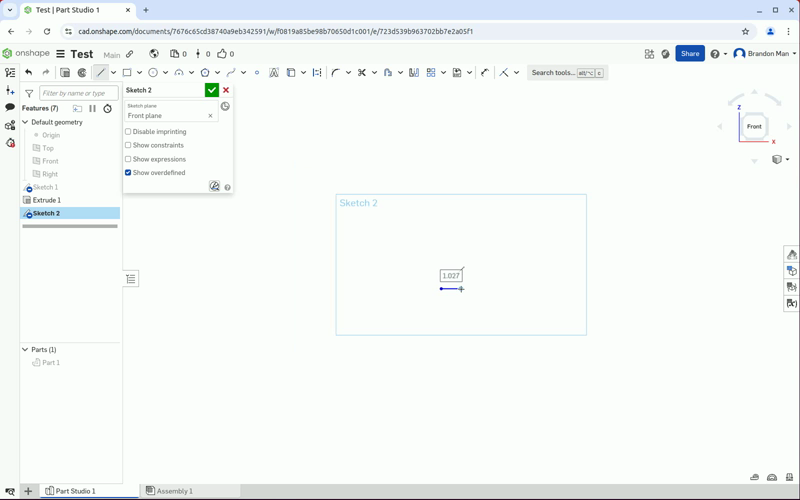
scroll(-6)
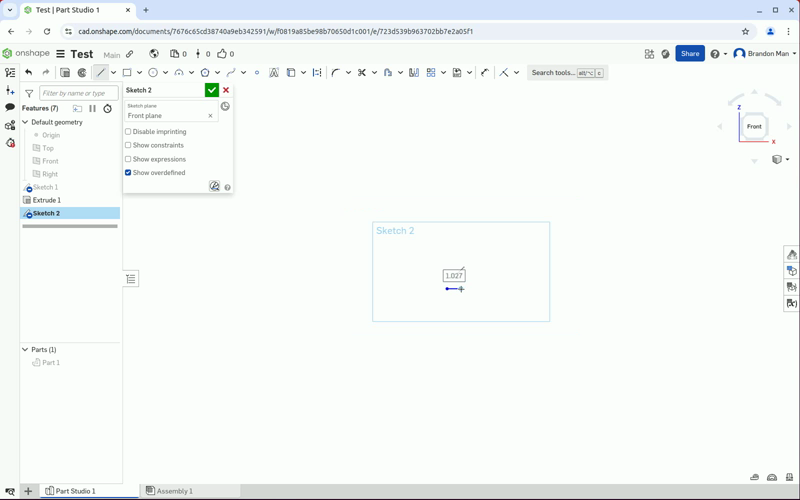
scroll(-6)
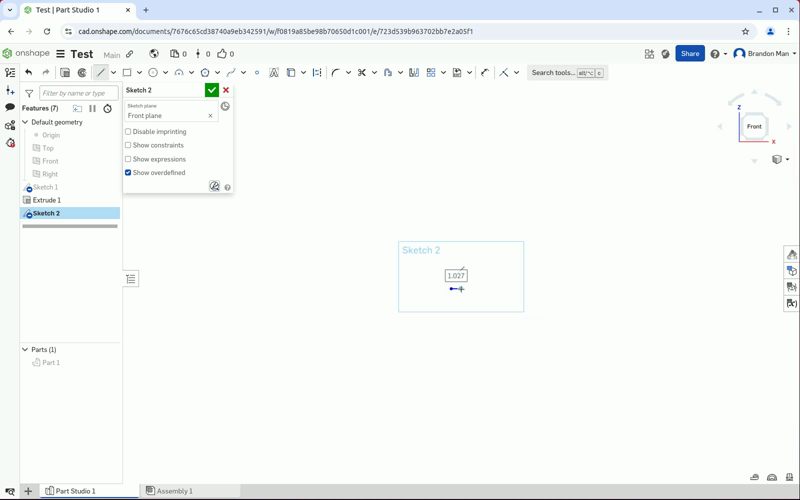
scroll(-6)
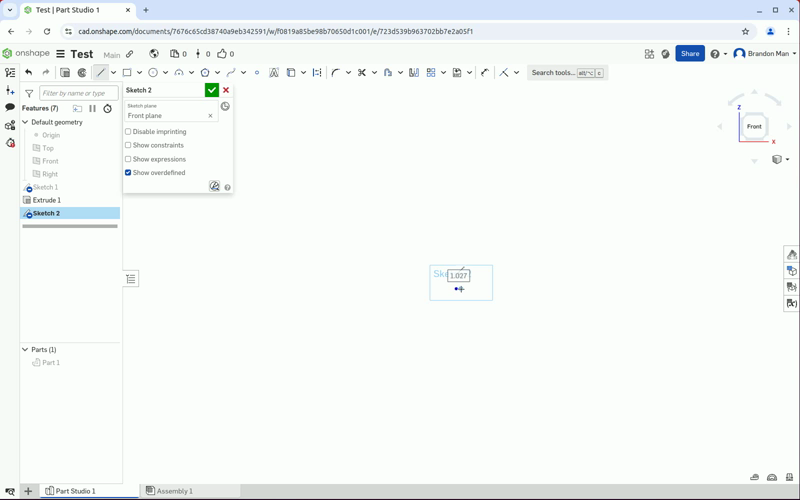
key_up(shift)
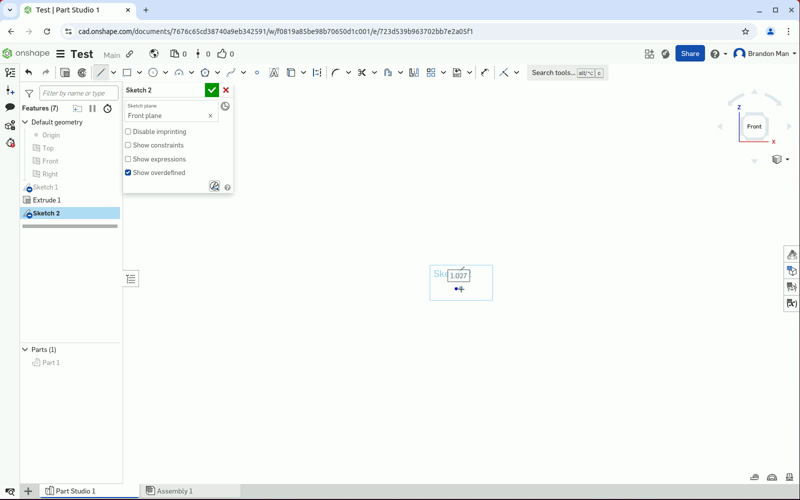
key_down(shift)
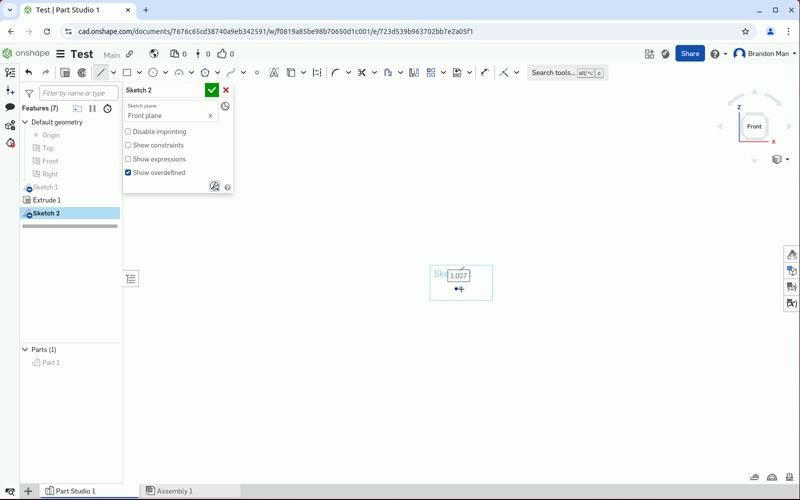
mouse_move(491, 288)
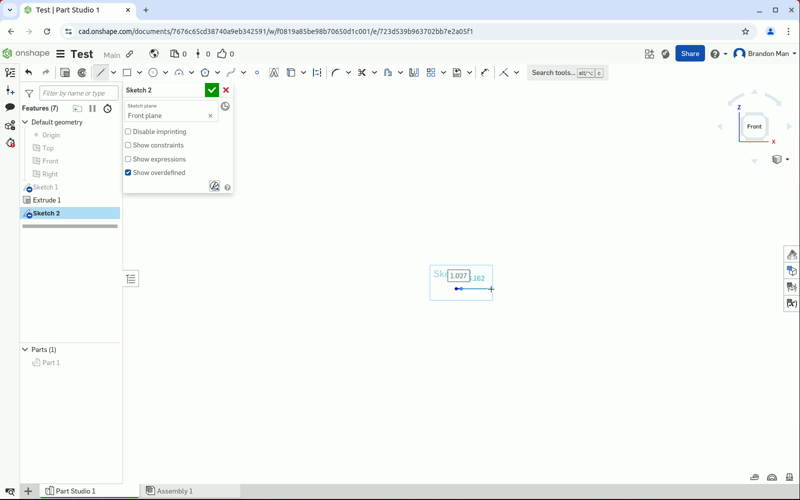
mouse_move(466, 288)
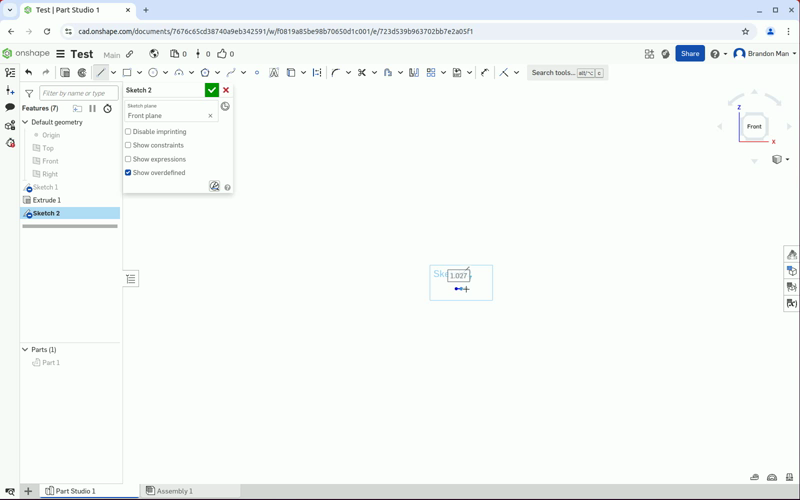
scroll(6)
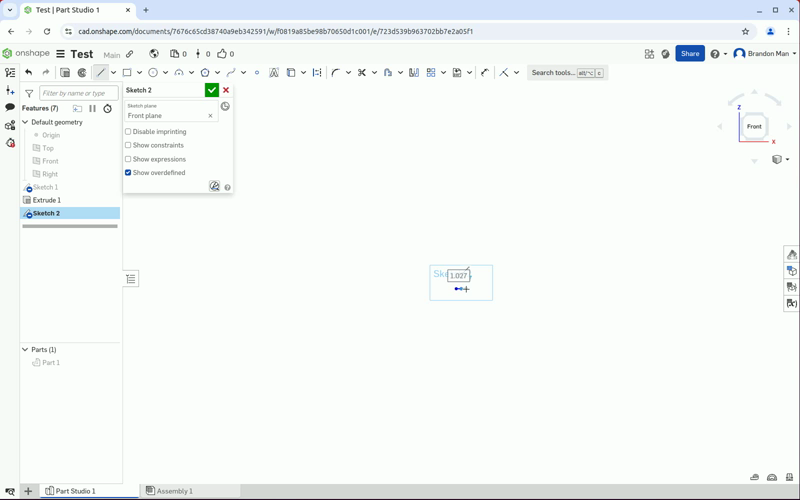
scroll(6)
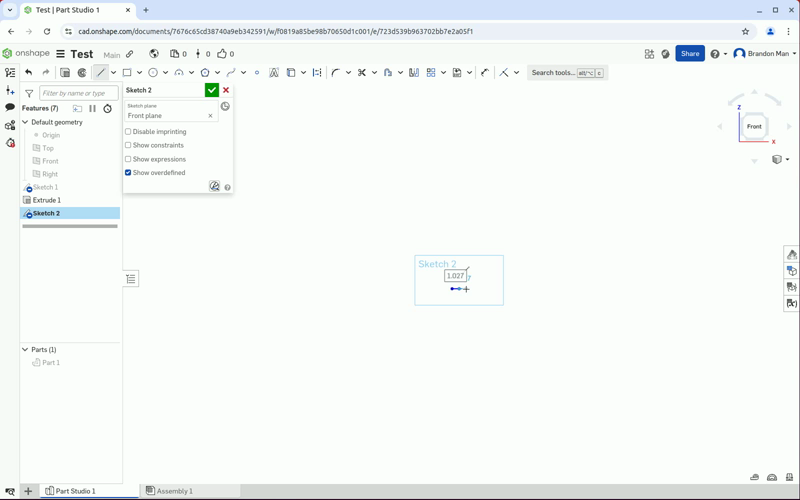
scroll(6)
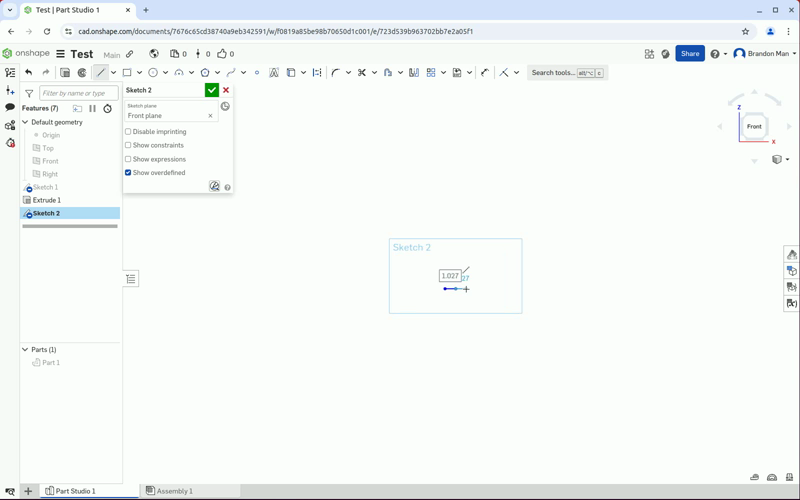
scroll(6)
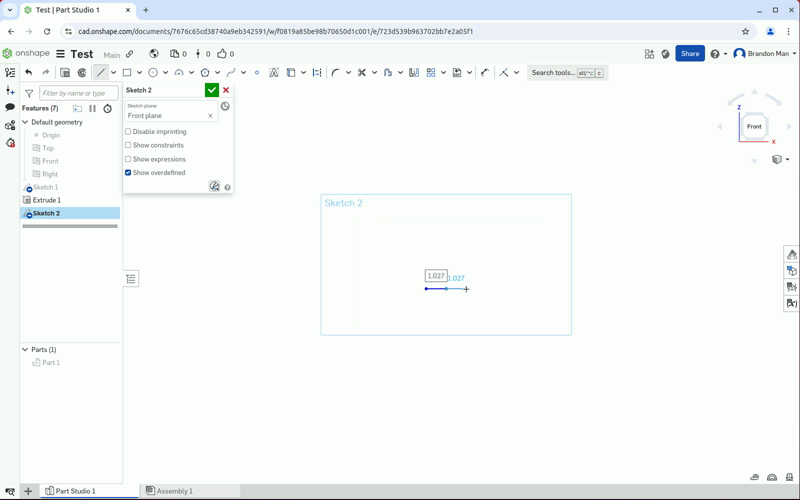
scroll(6)
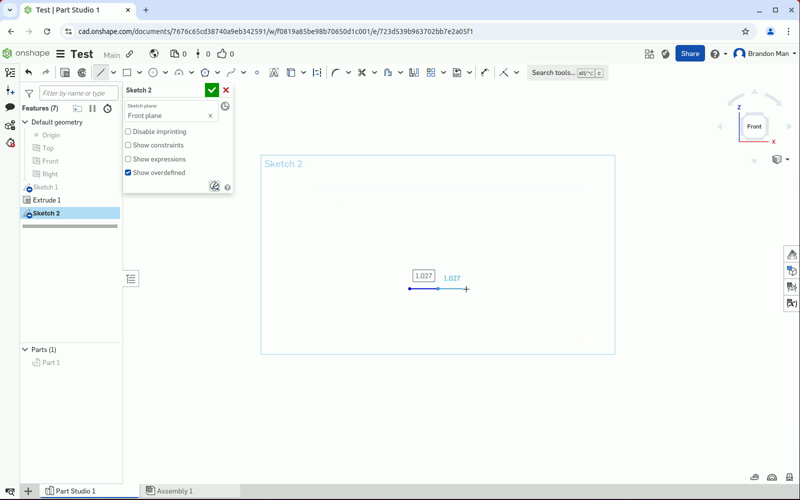
scroll(6)
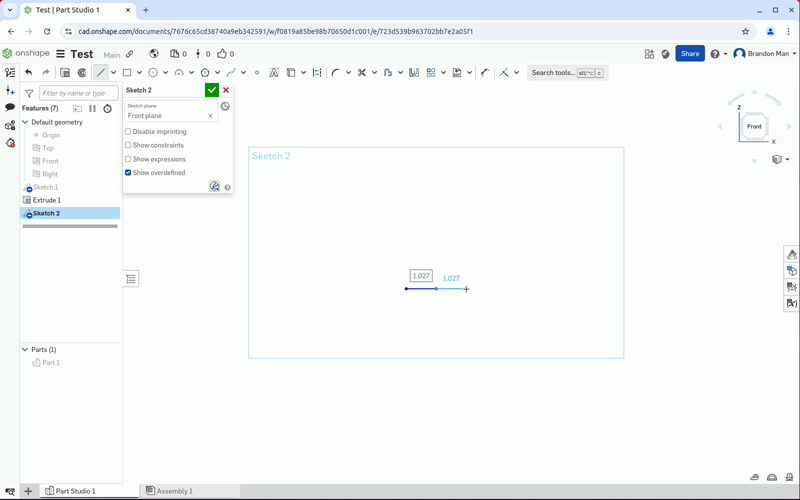
scroll(6)
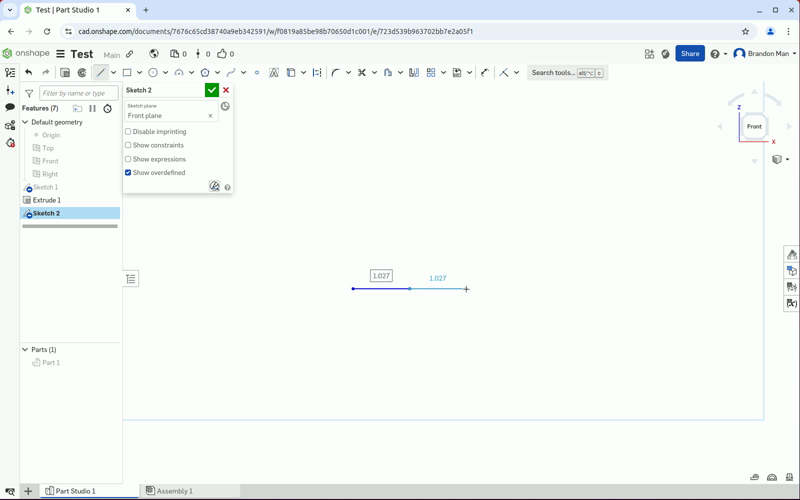
click(466, 288)
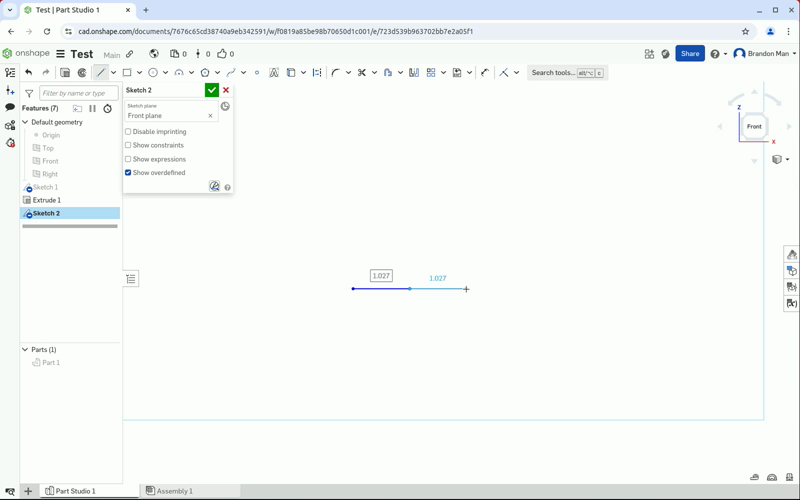
scroll(-6)
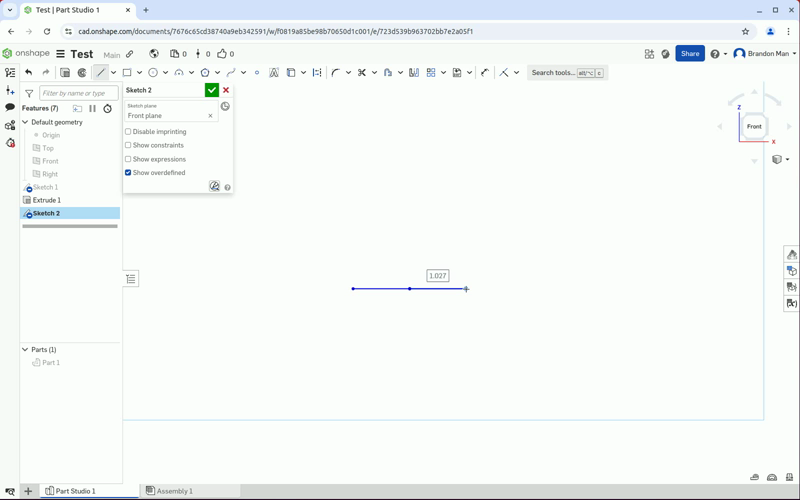
scroll(-6)
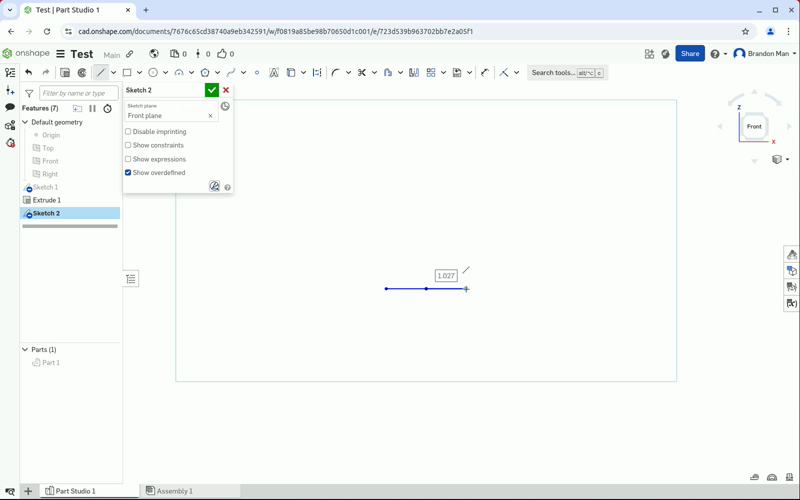
scroll(-6)
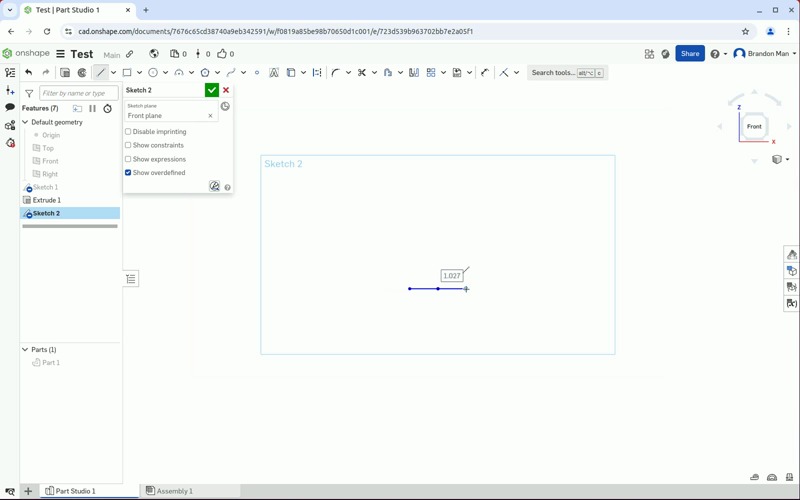
scroll(-6)
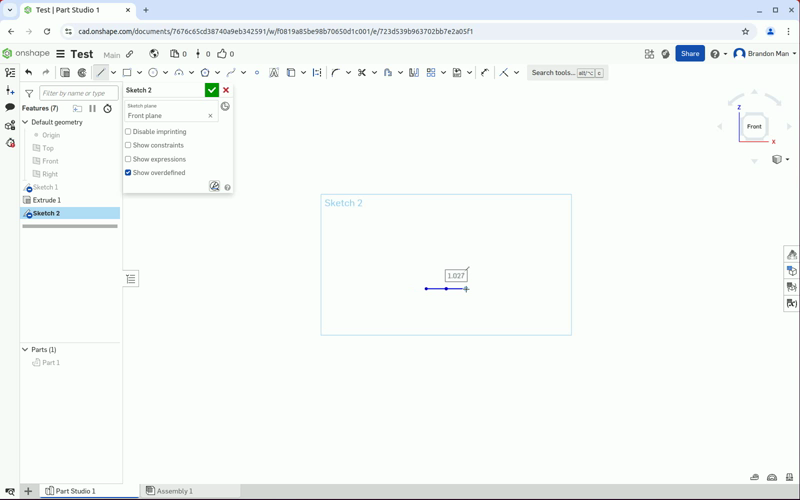
scroll(-6)
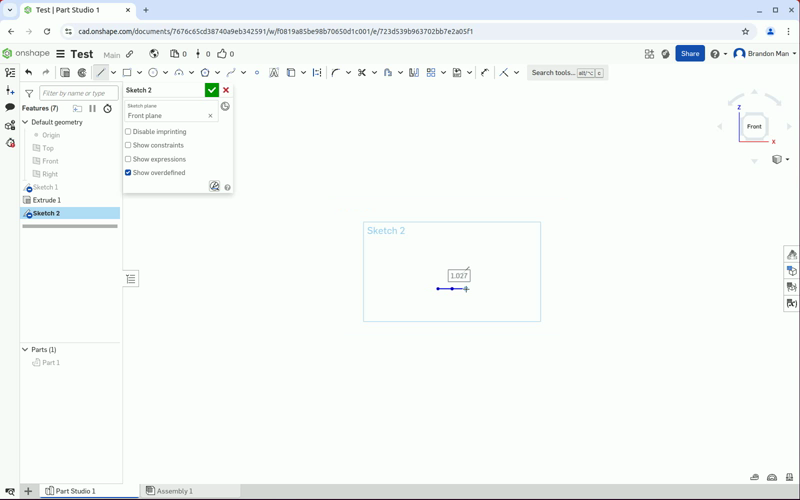
scroll(-6)
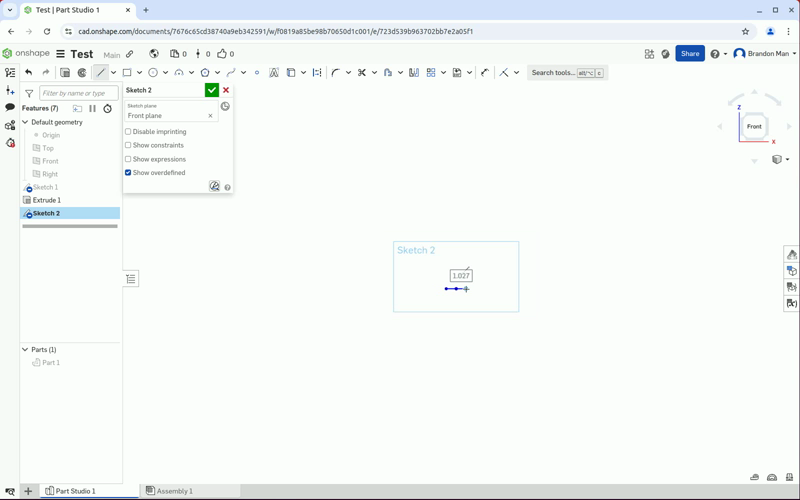
scroll(-6)
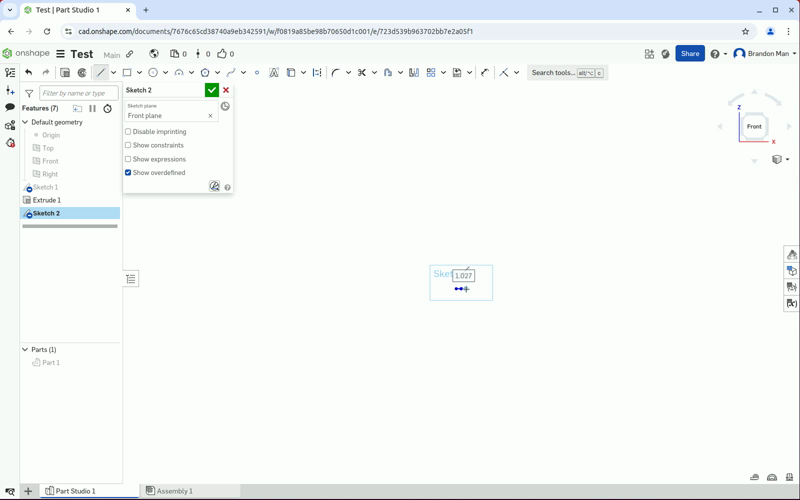
key_up(shift)
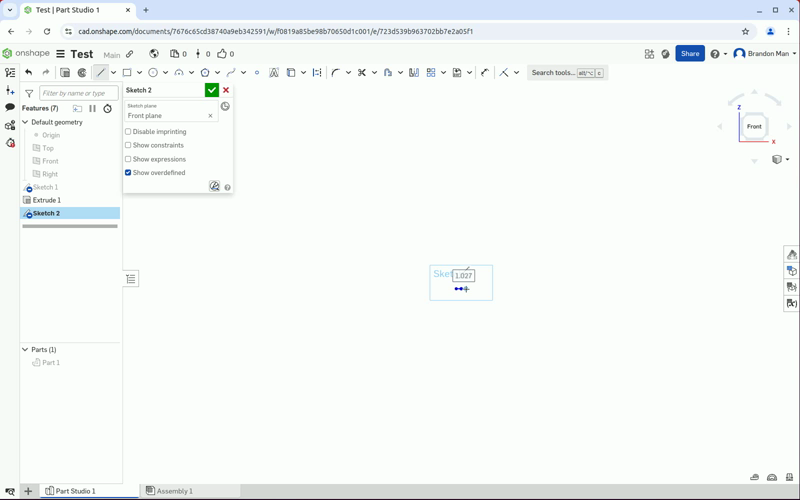
key_down(shift)
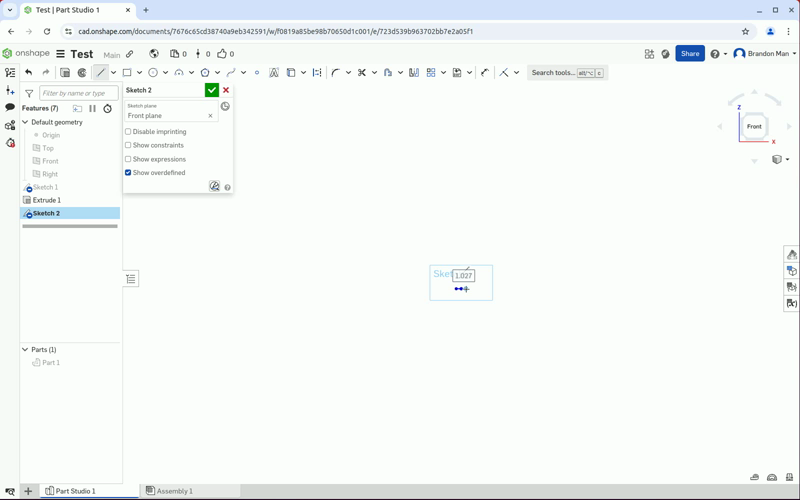
mouse_move(496, 288)
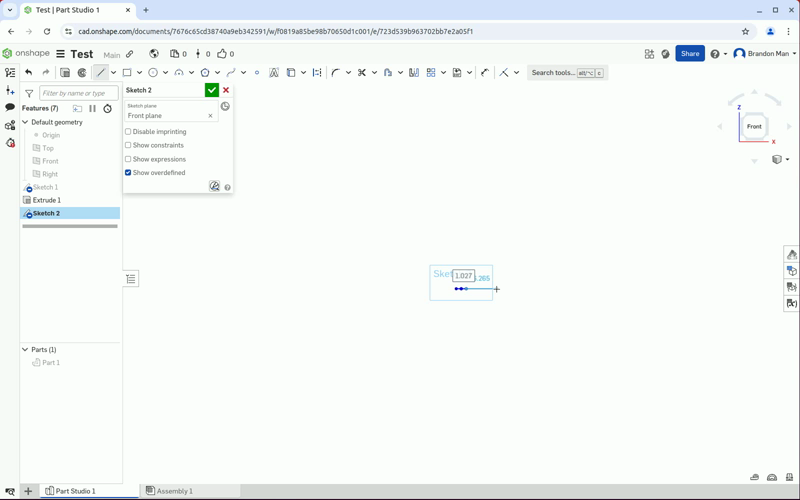
mouse_move(466, 287)
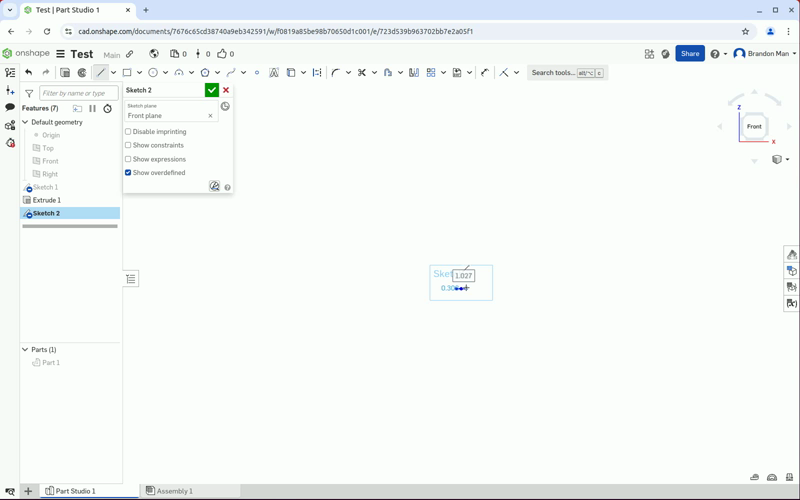
scroll(6)
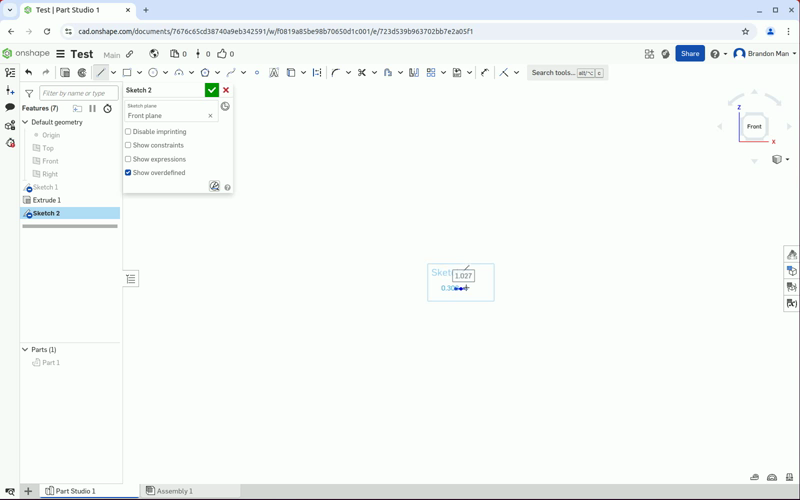
scroll(6)
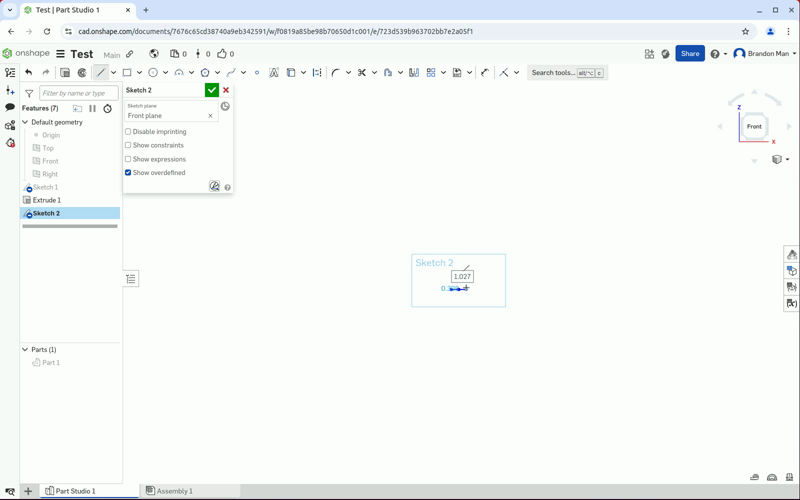
scroll(6)
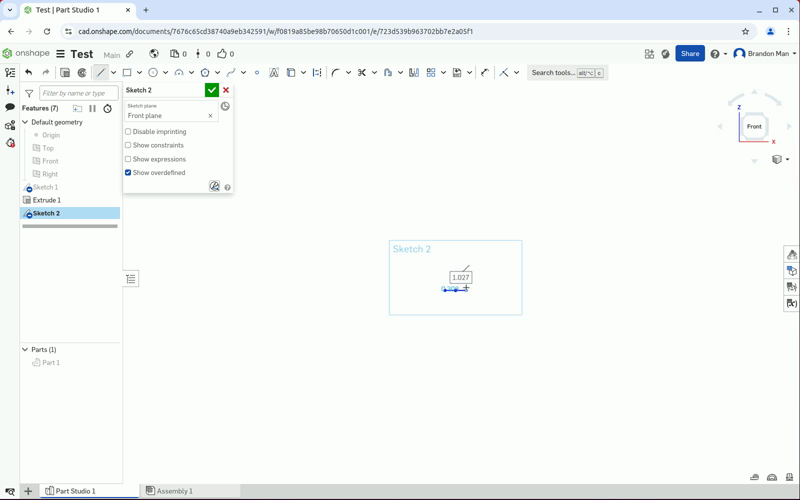
scroll(6)
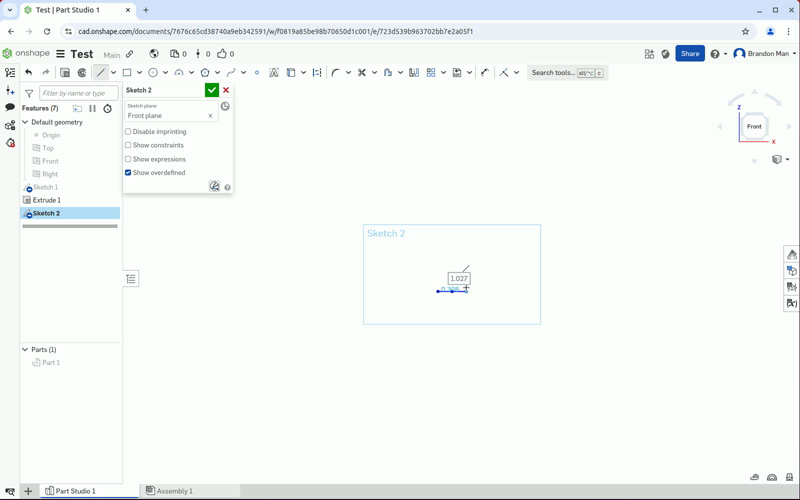
scroll(6)
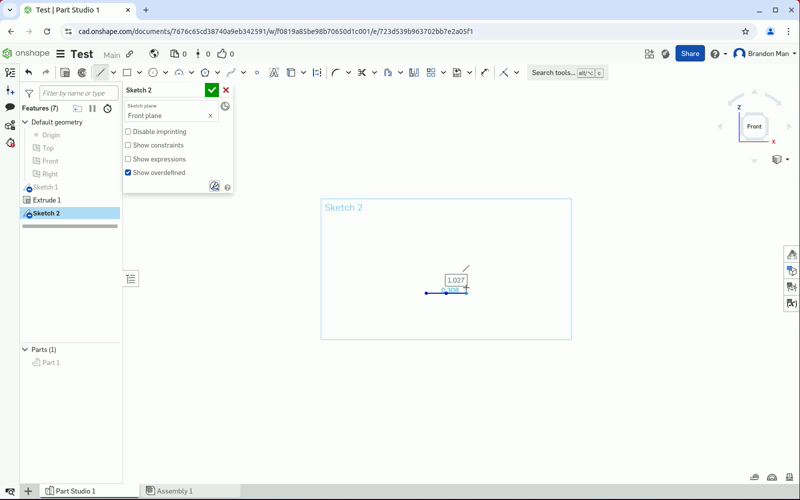
scroll(6)
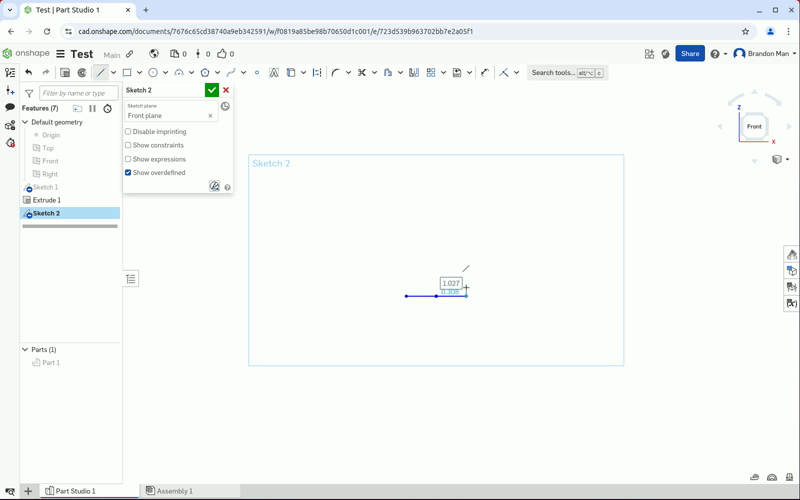
scroll(6)
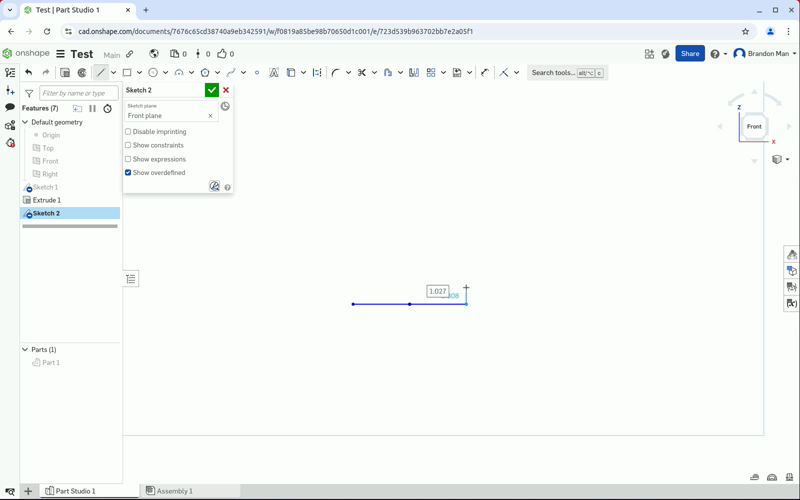
click(466, 287)
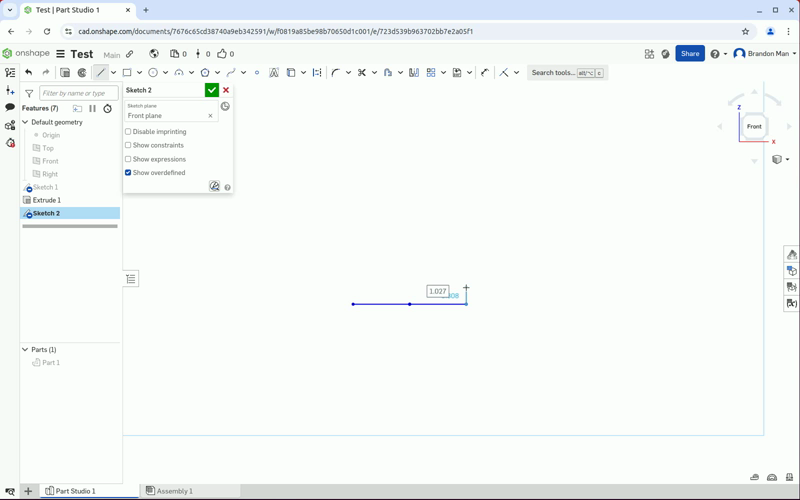
scroll(-6)
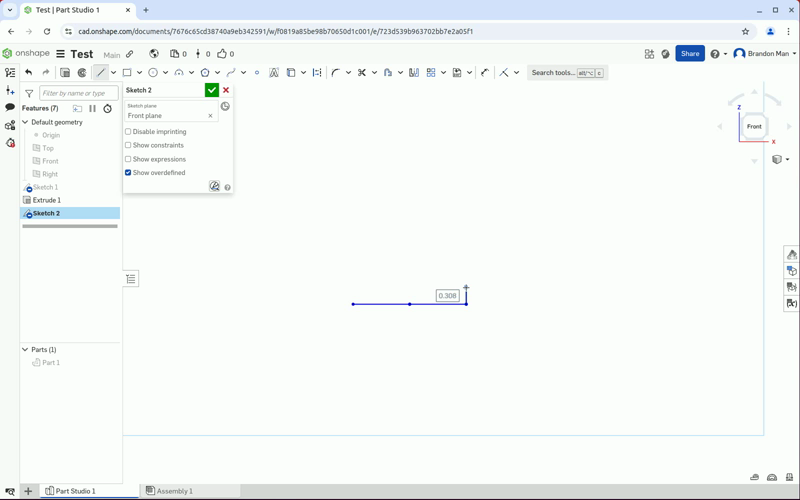
scroll(-6)
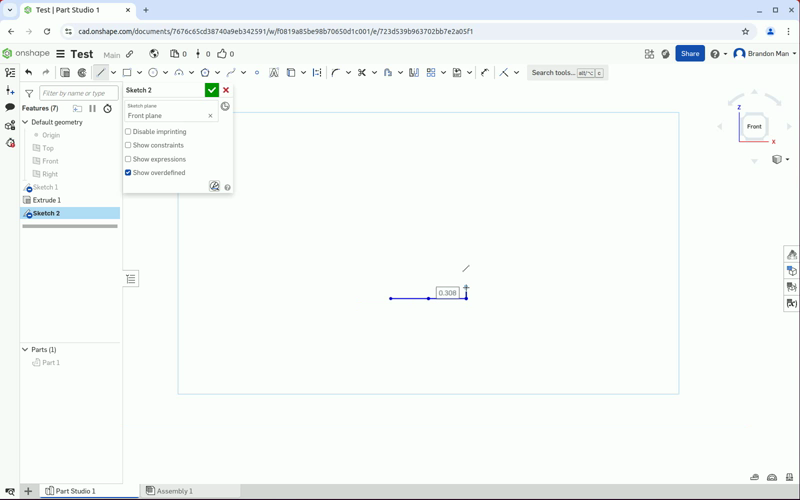
scroll(-6)
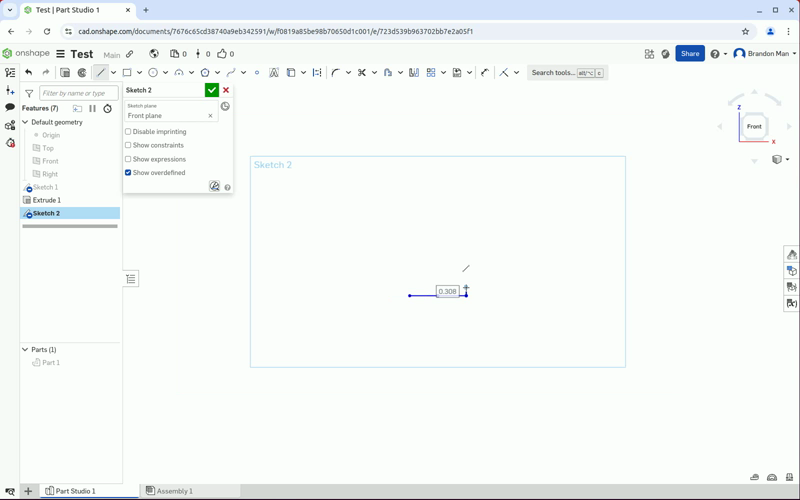
scroll(-6)
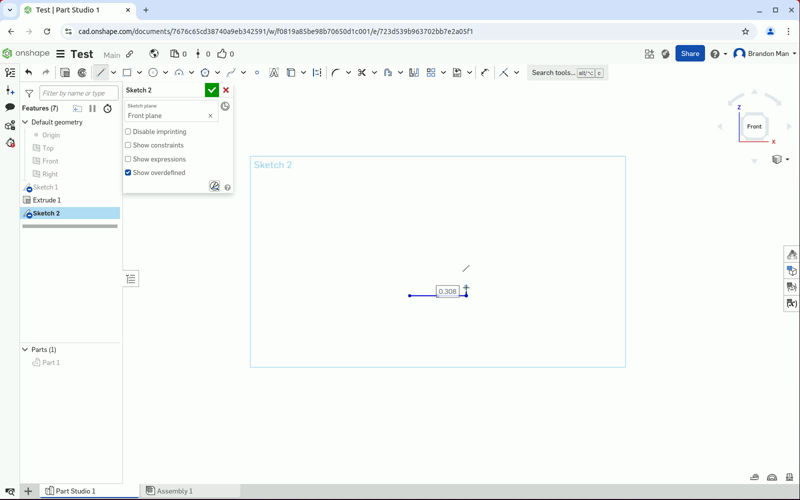
scroll(-6)
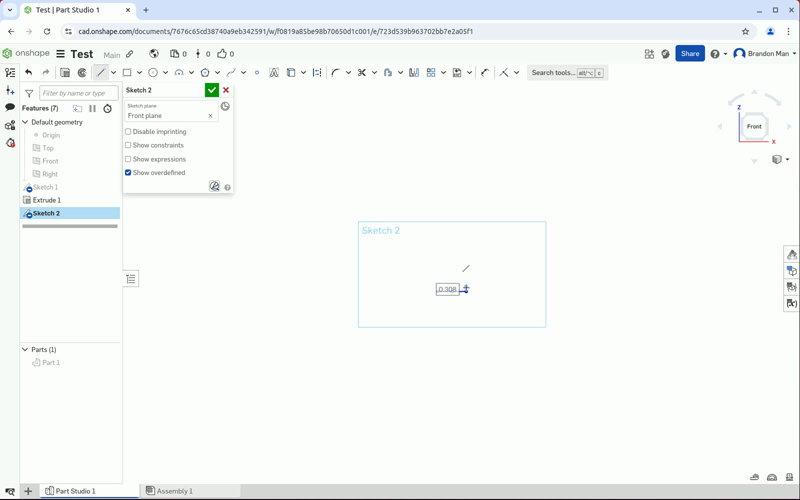
scroll(-6)
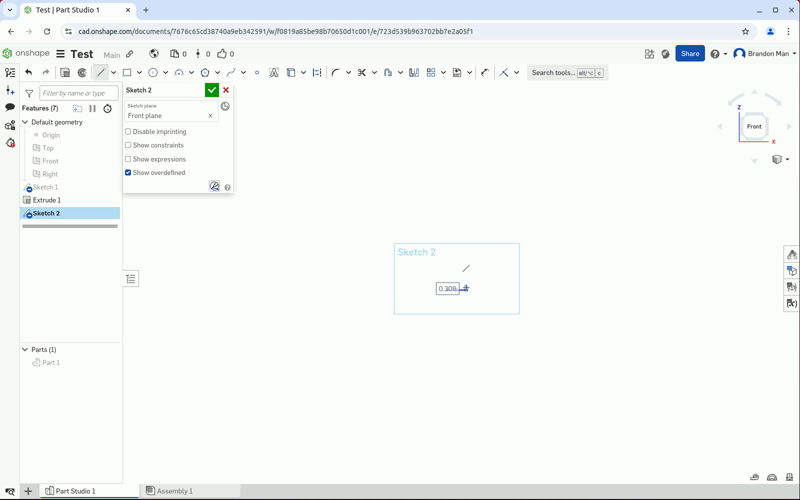
scroll(-6)
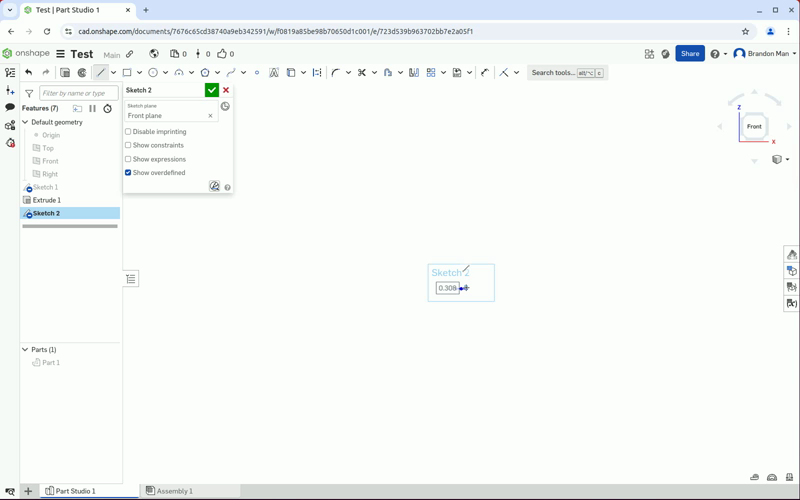
key_up(shift)
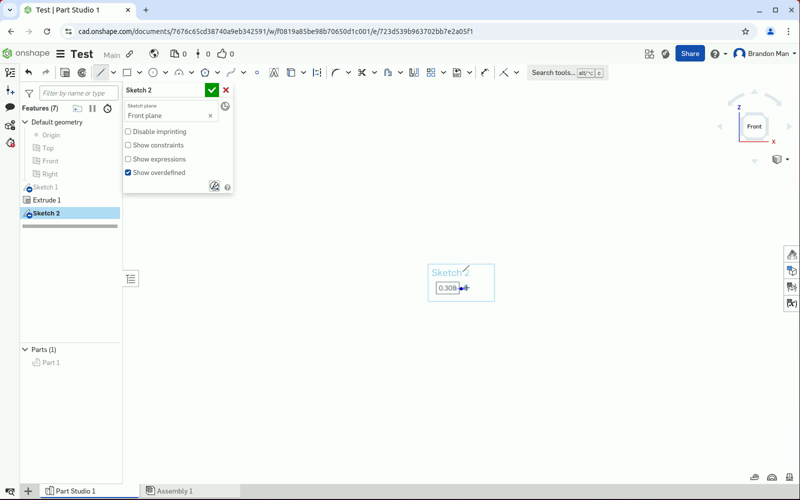
key_down(shift)
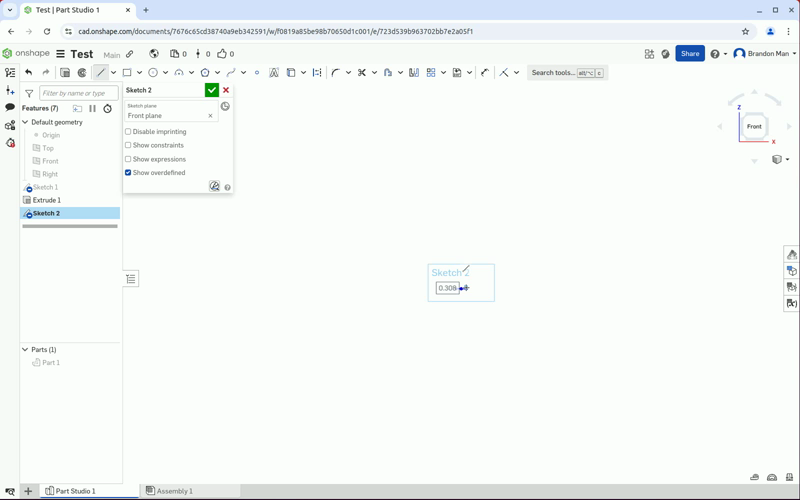
mouse_move(496, 287)
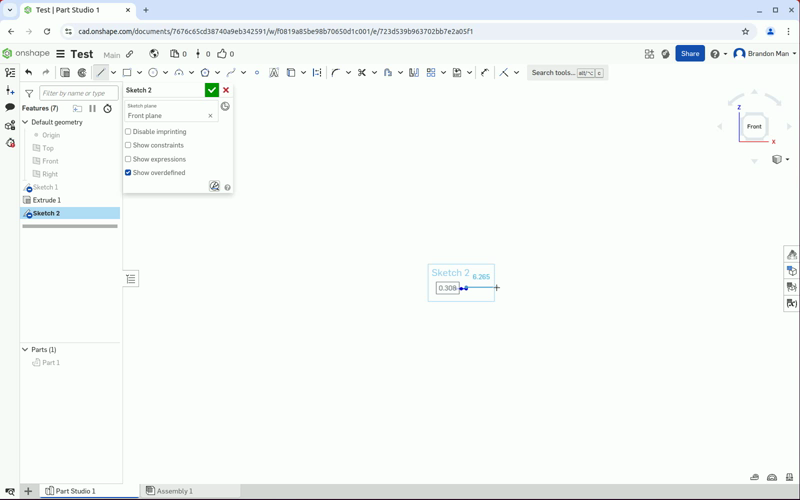
mouse_move(462, 287)
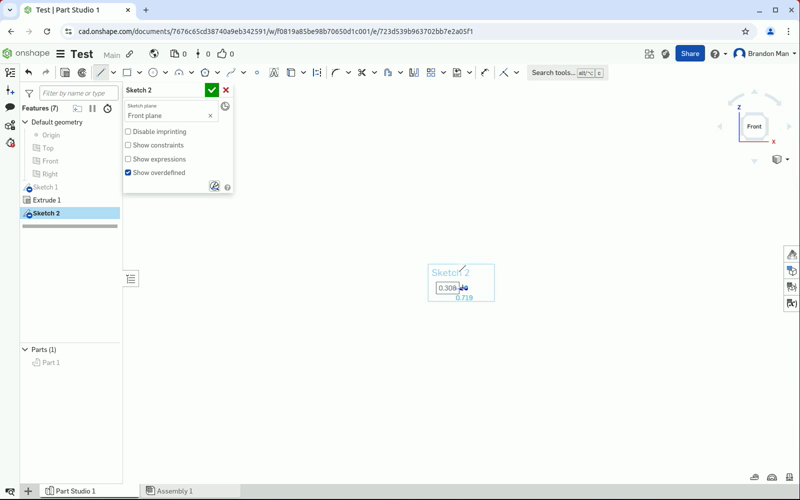
scroll(6)
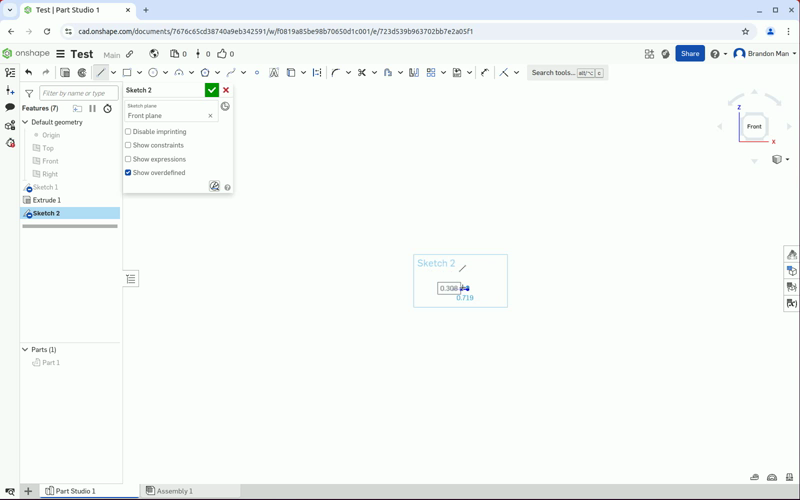
scroll(6)
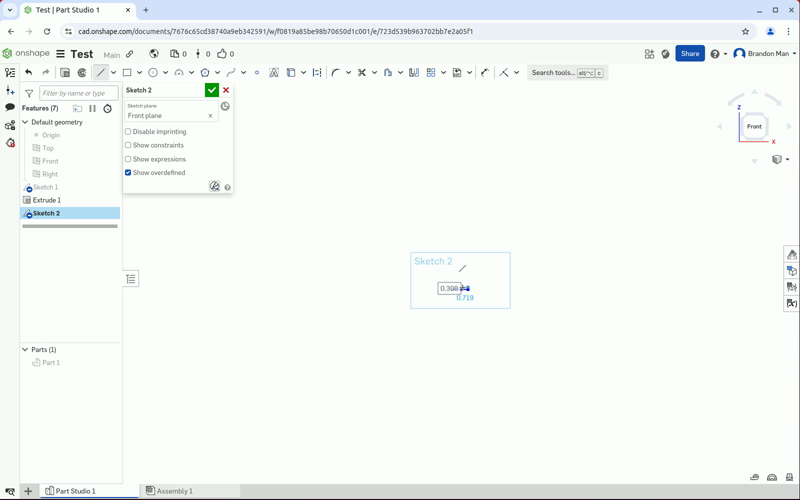
scroll(6)
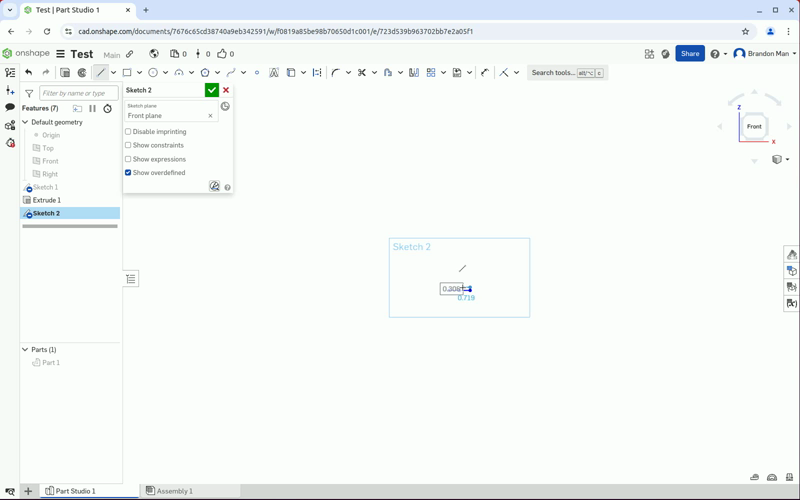
scroll(6)
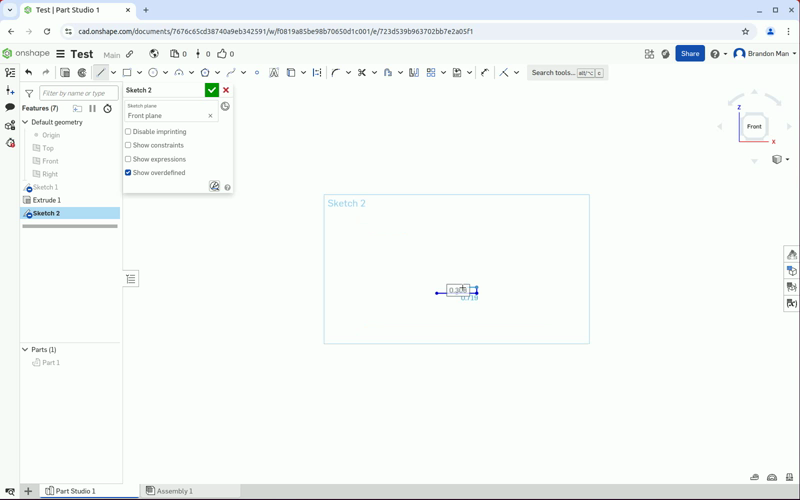
scroll(6)
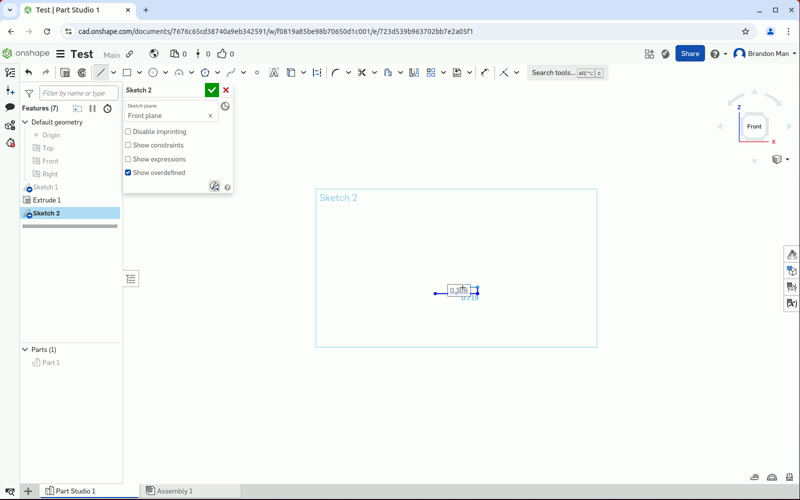
scroll(6)
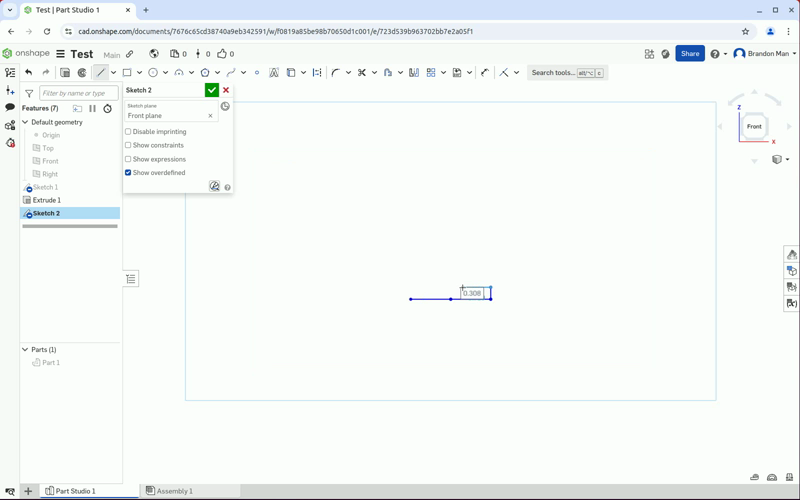
scroll(6)
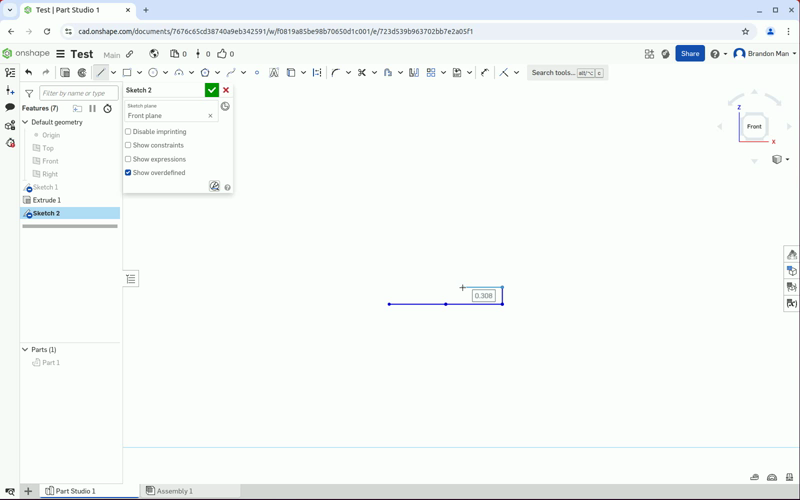
click(462, 287)
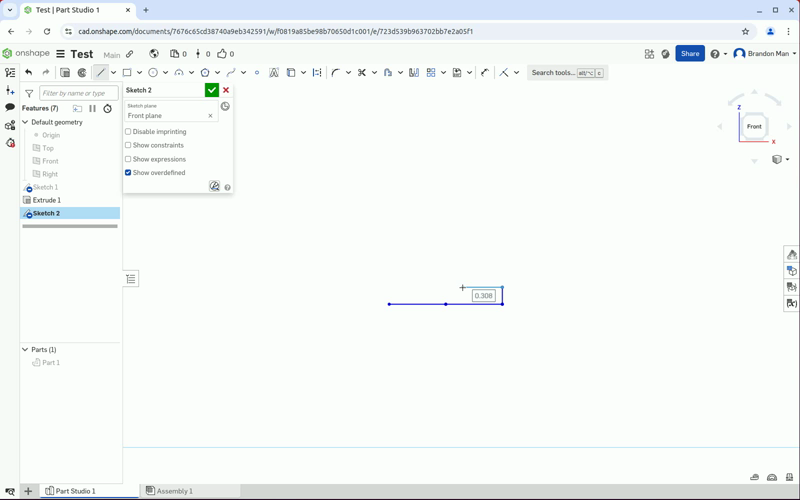
scroll(-6)
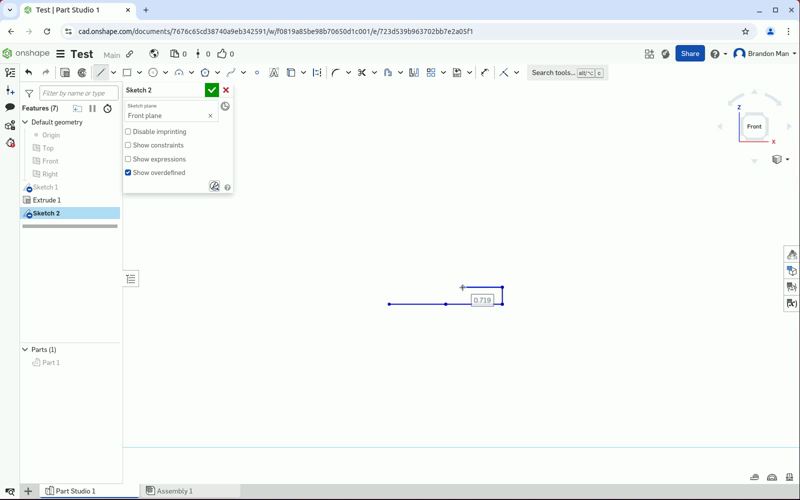
scroll(-6)
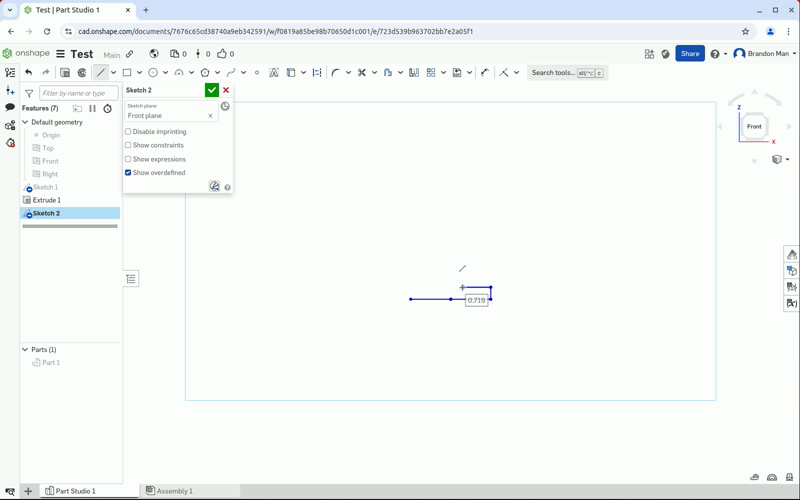
scroll(-6)
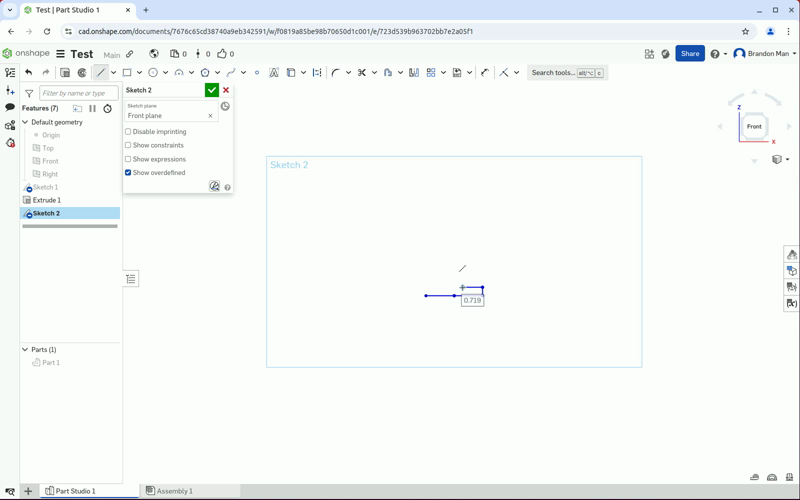
scroll(-6)
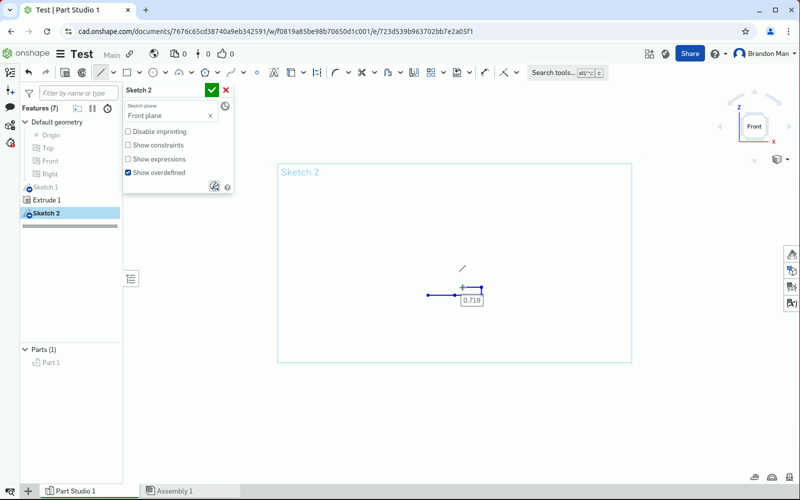
scroll(-6)
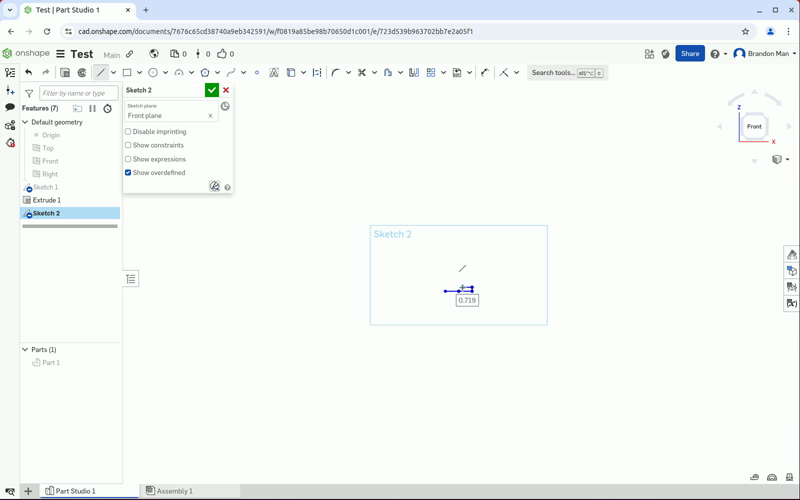
scroll(-6)
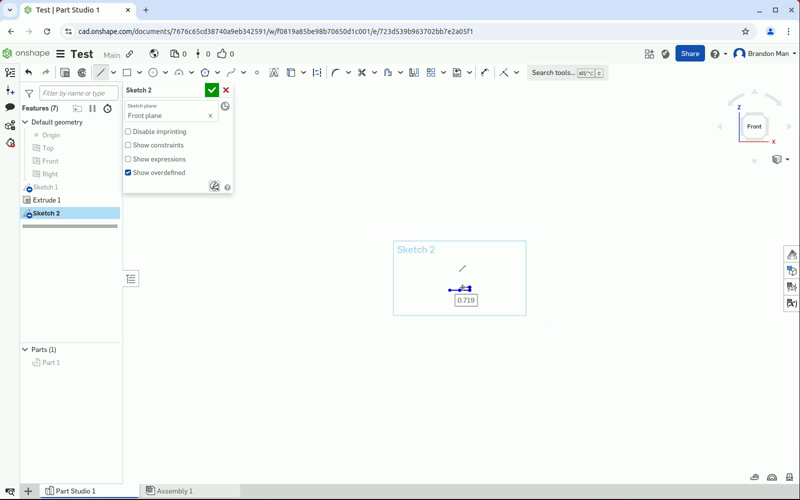
scroll(-6)
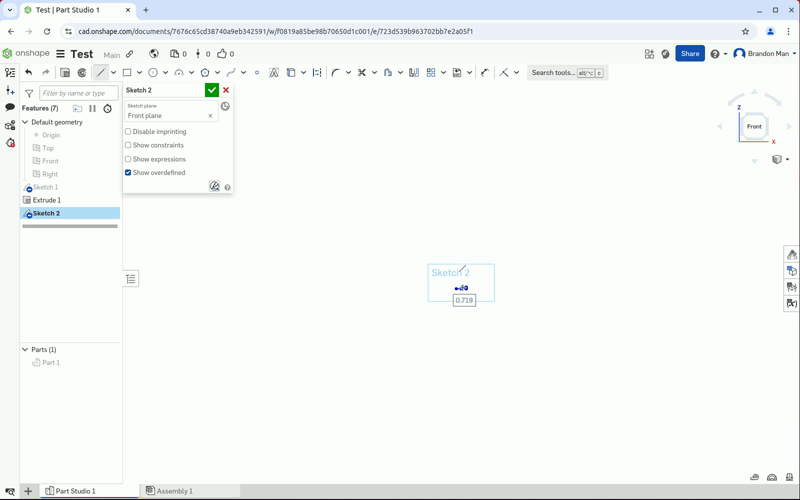
key_up(shift)
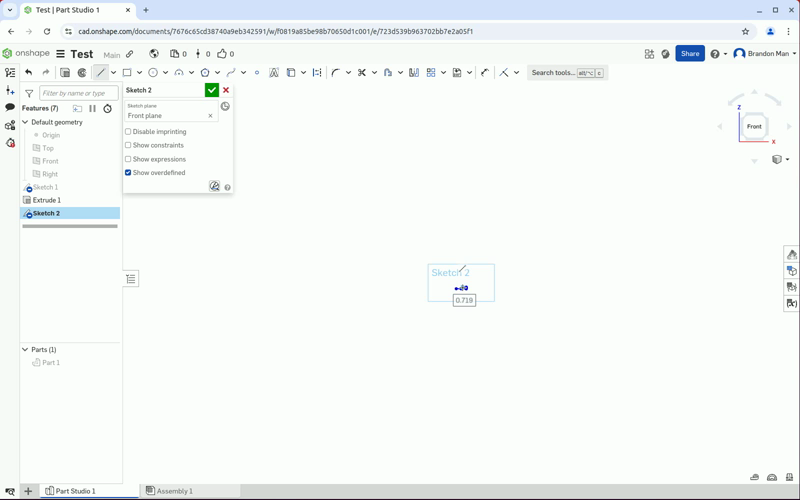
key_down(shift)
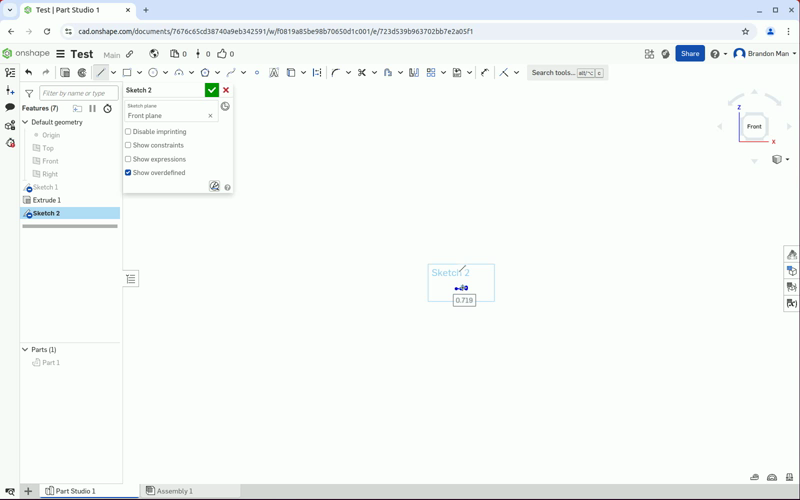
mouse_move(492, 287)
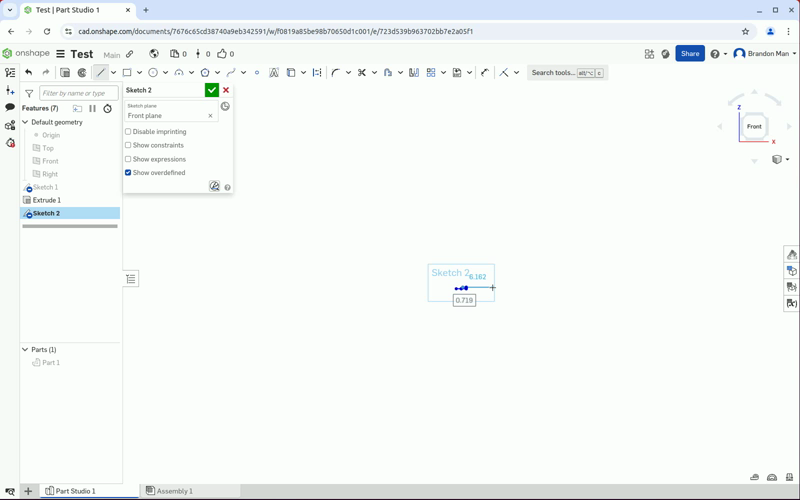
mouse_move(460, 287)
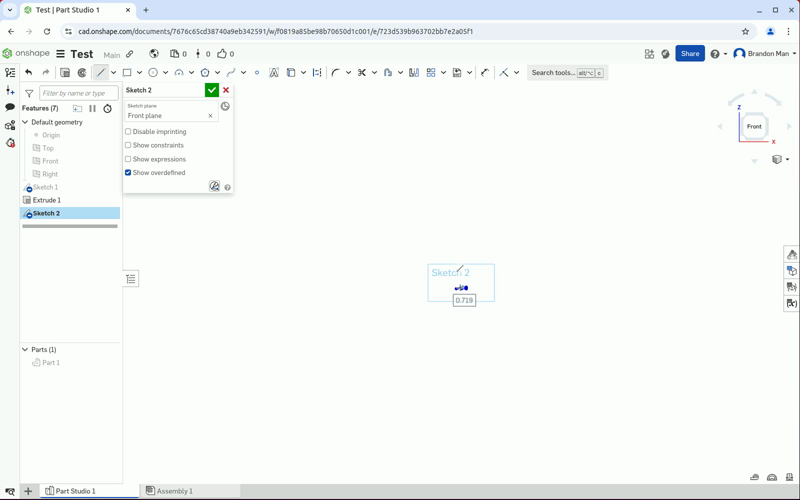
scroll(6)
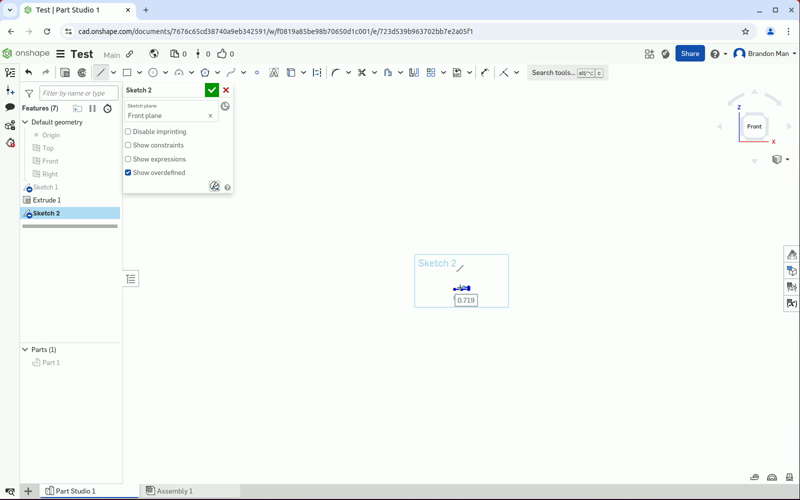
scroll(6)
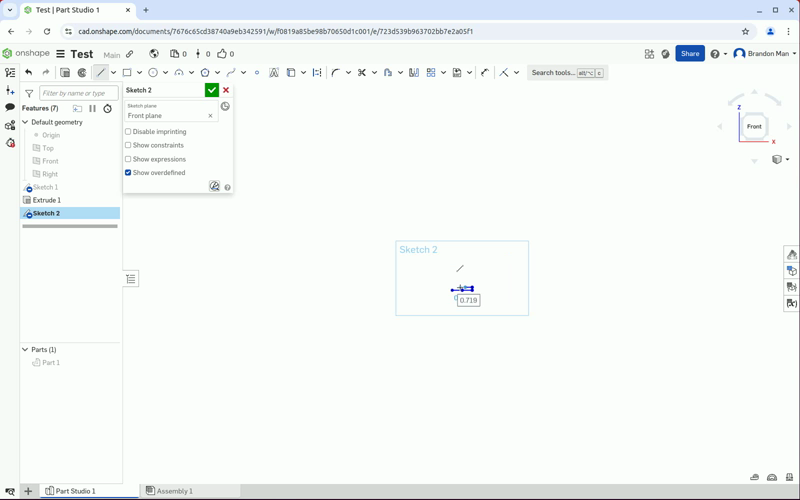
scroll(6)
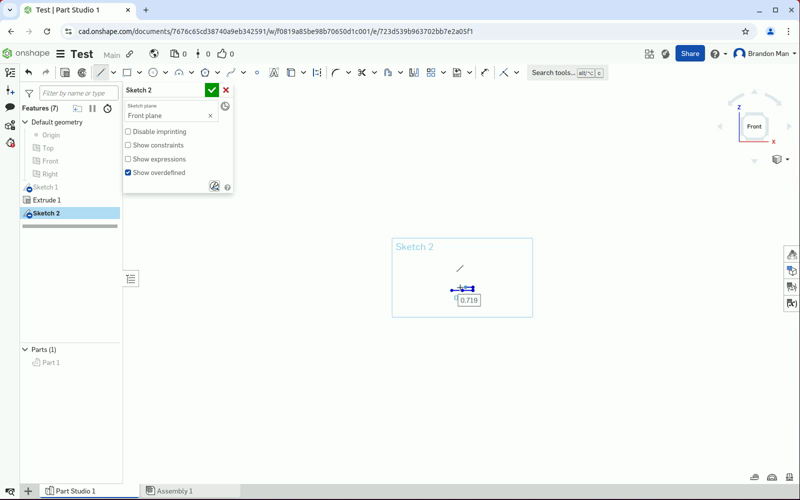
scroll(6)
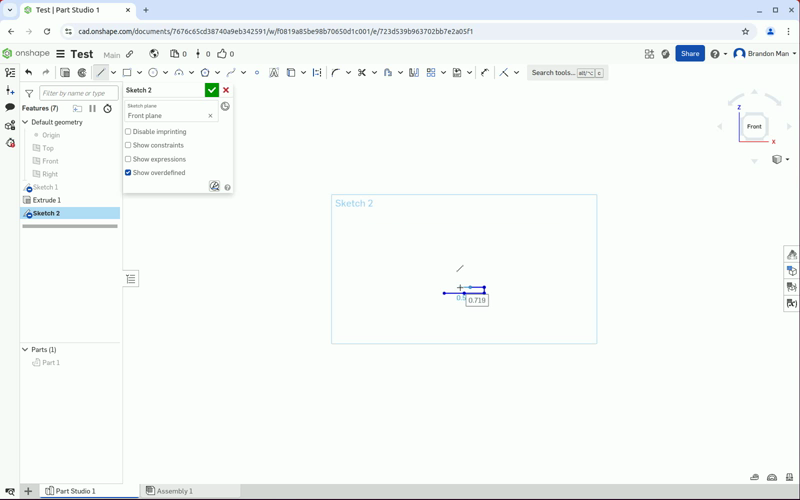
scroll(6)
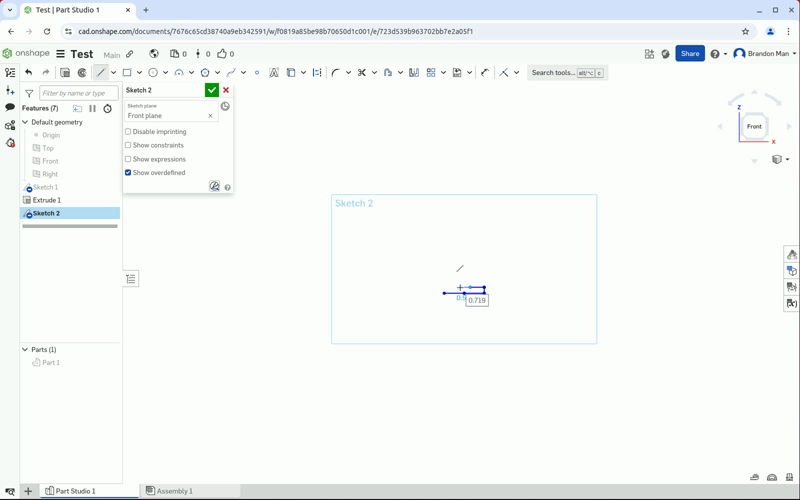
scroll(6)
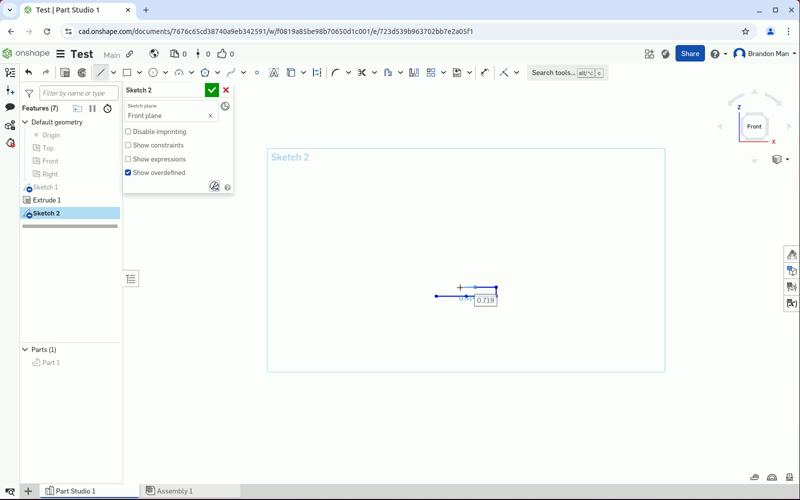
scroll(6)
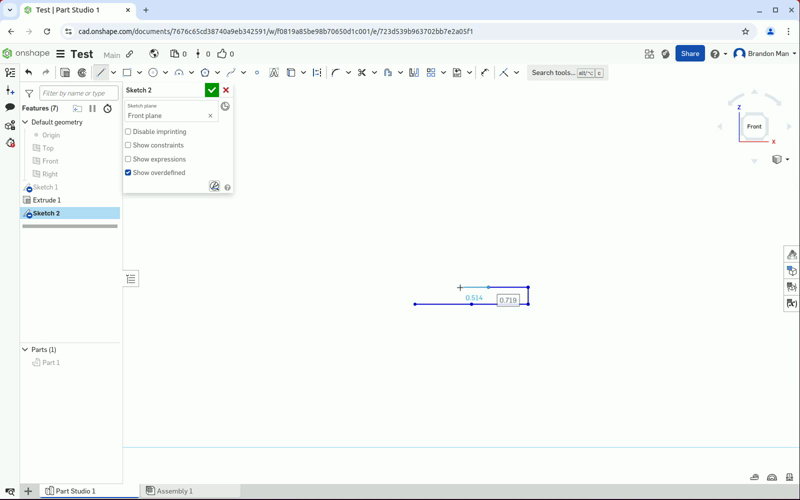
click(460, 287)
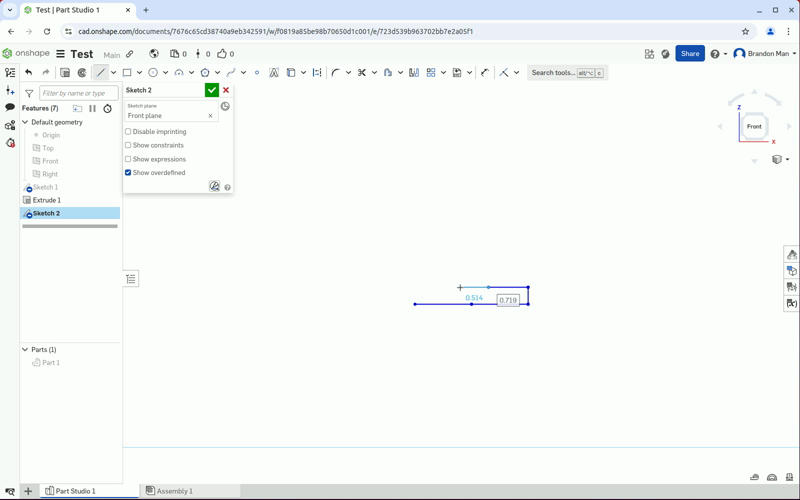
scroll(-6)
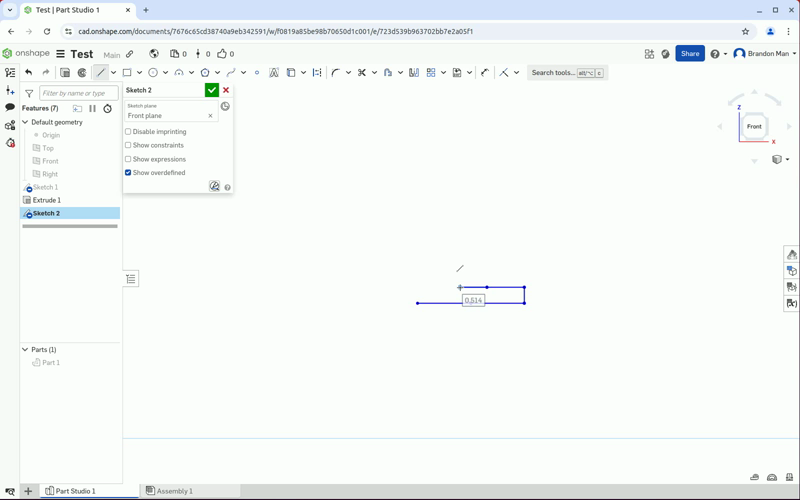
scroll(-6)
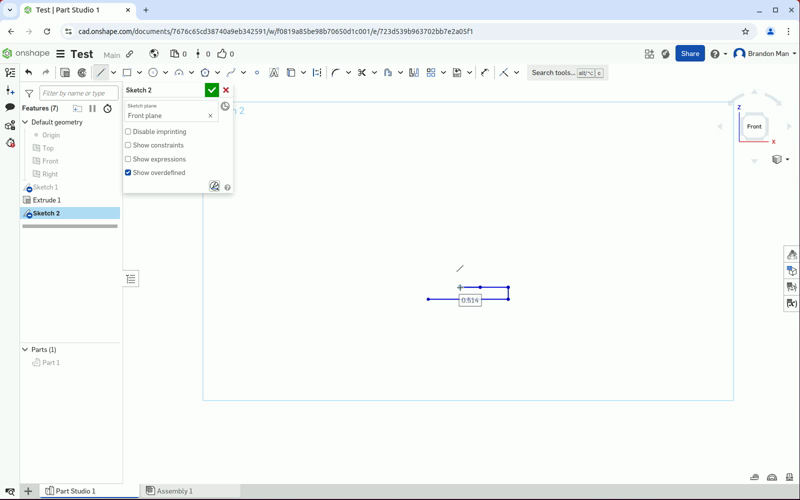
scroll(-6)
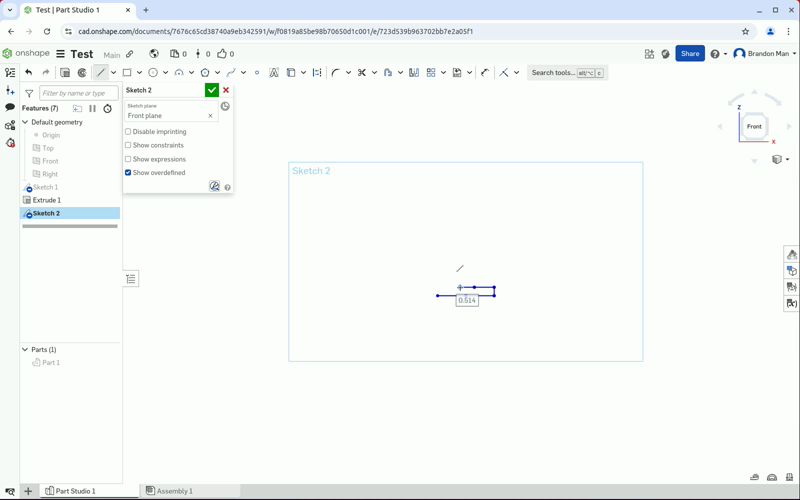
scroll(-6)
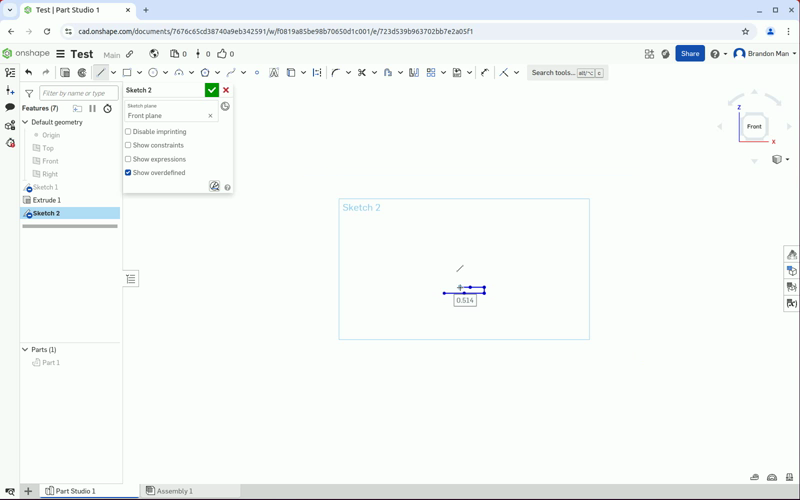
scroll(-6)
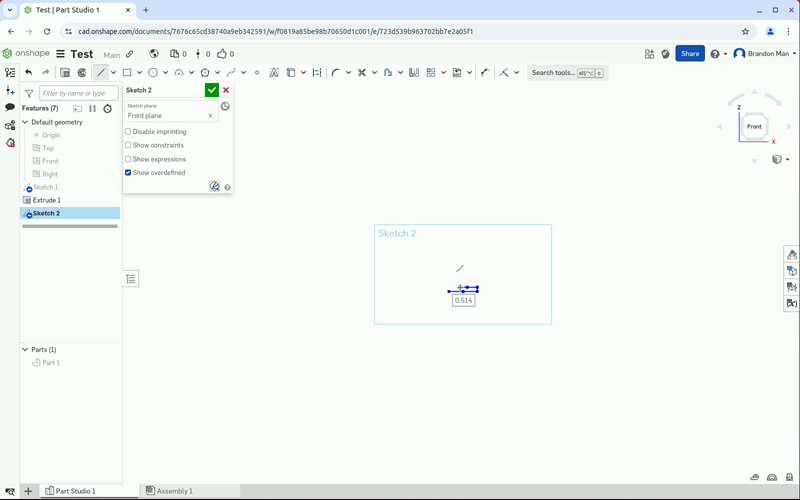
scroll(-6)
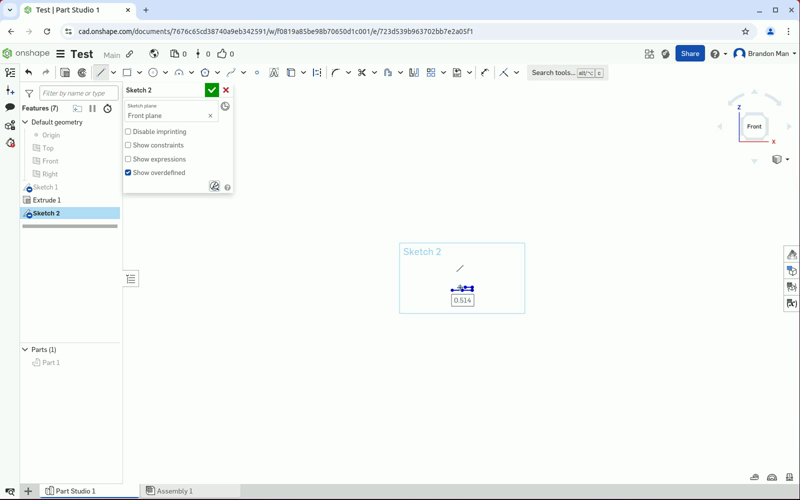
scroll(-6)
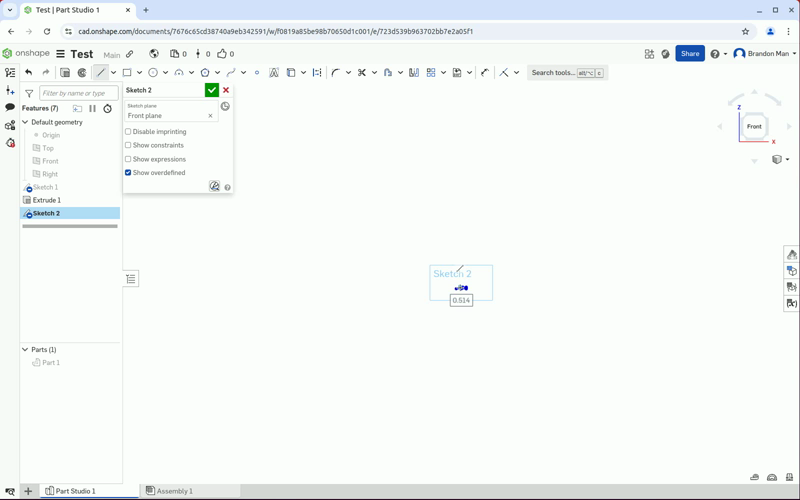
key_up(shift)
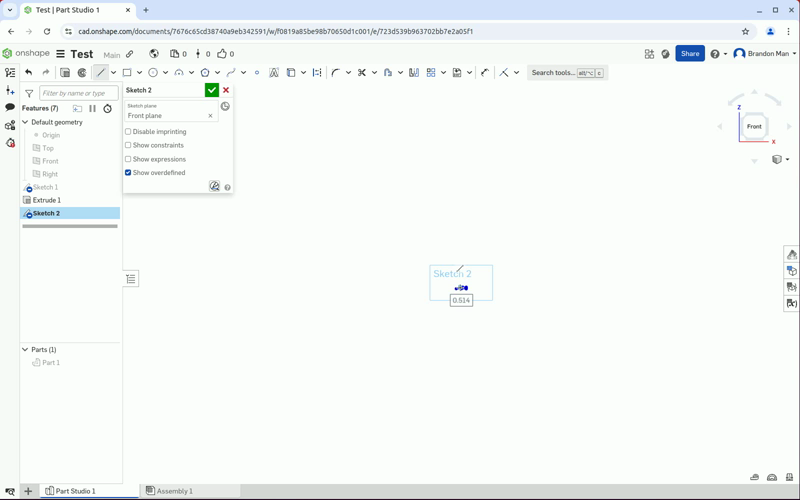
key_down(shift)
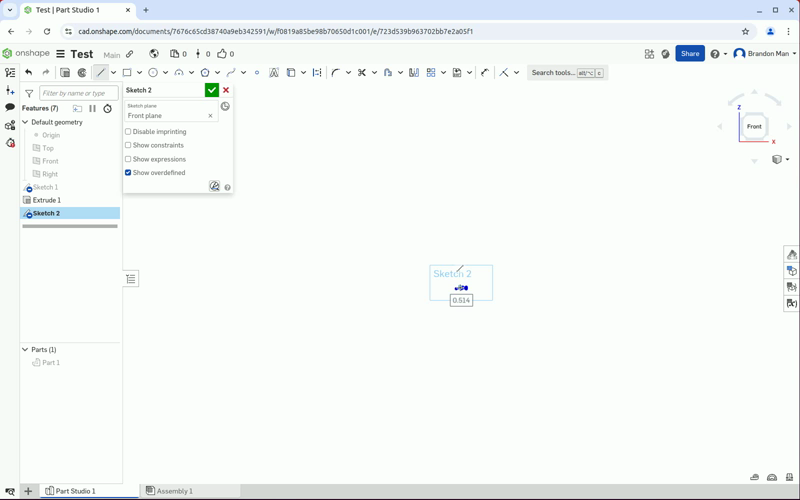
mouse_move(490, 287)
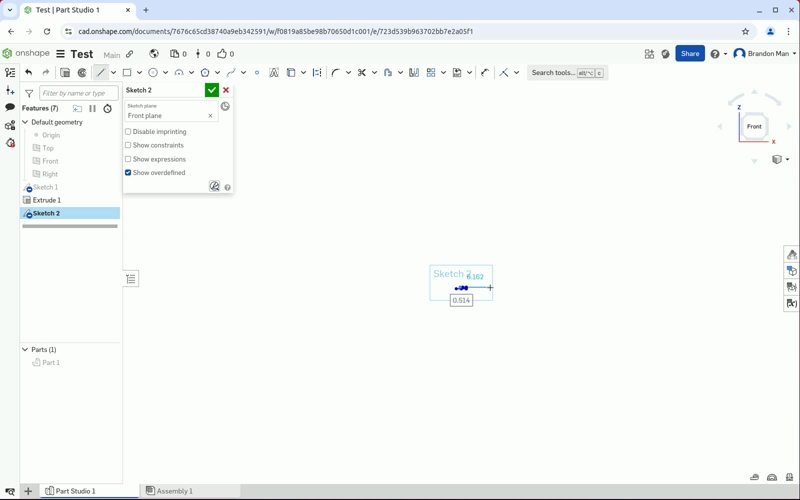
mouse_move(456, 287)
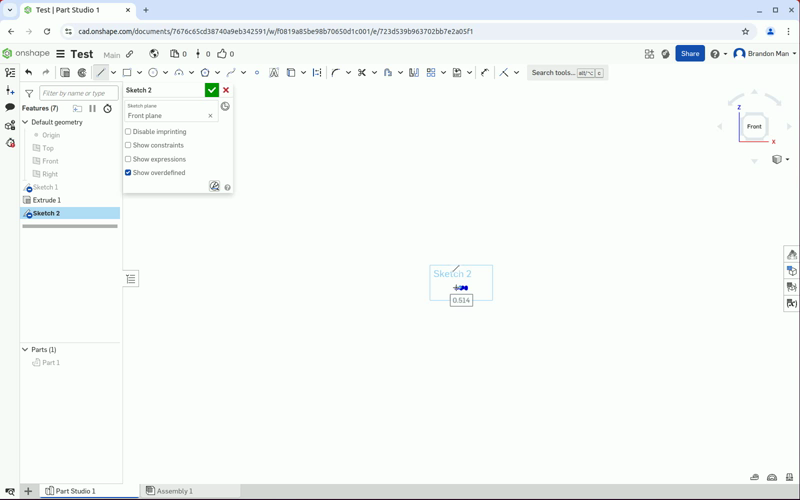
scroll(6)
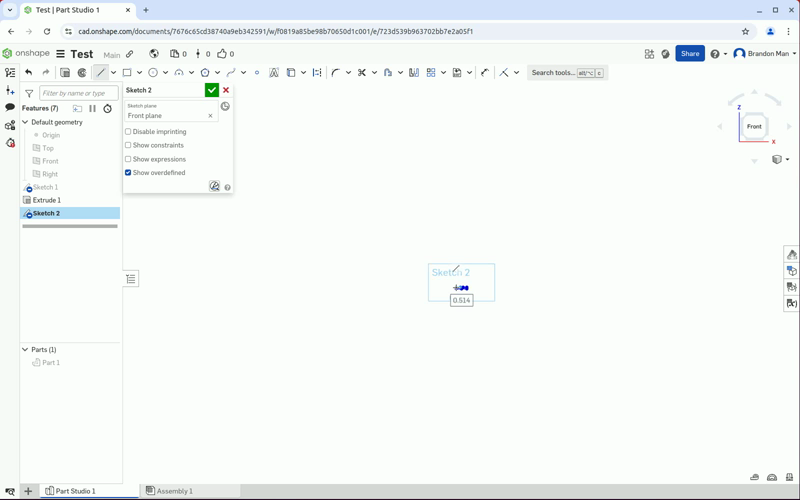
scroll(6)
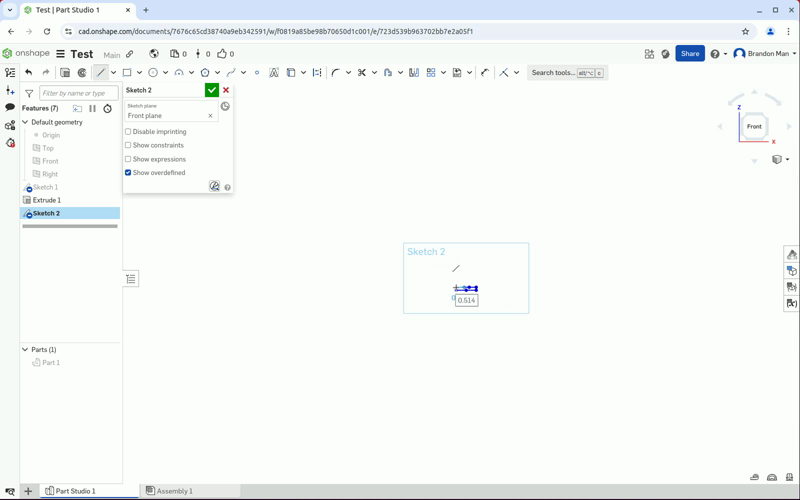
scroll(6)
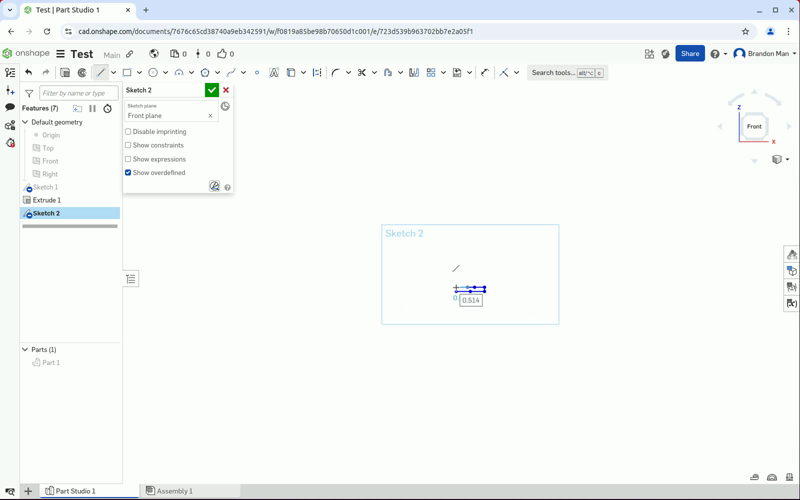
scroll(6)
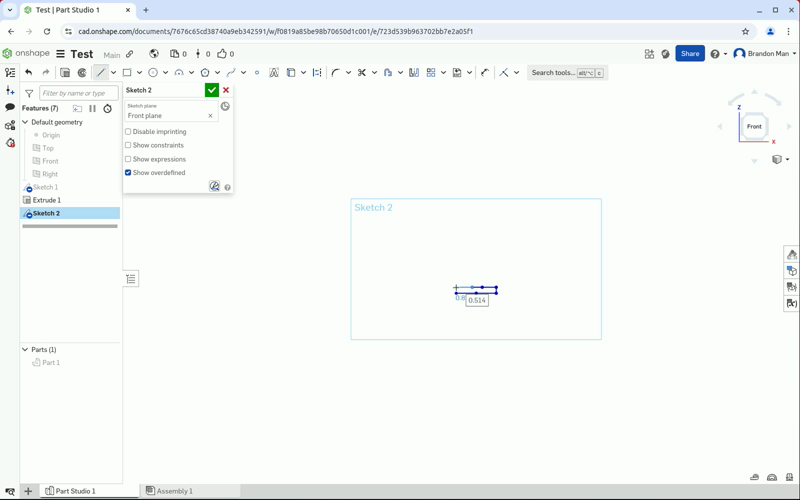
scroll(6)
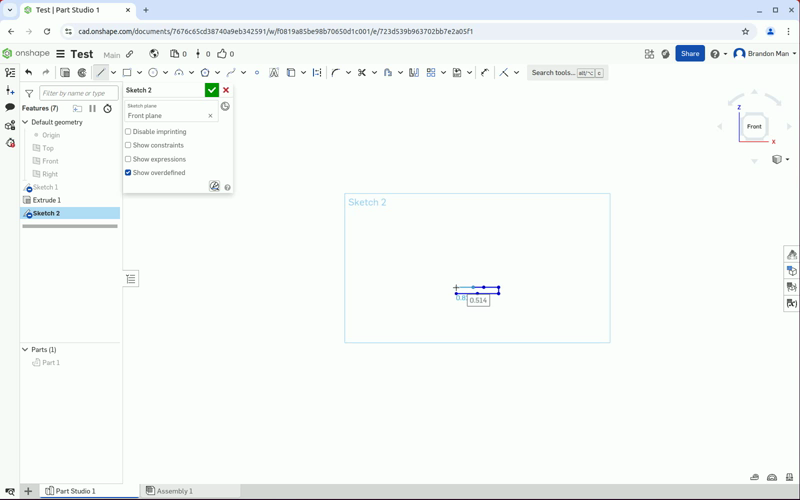
scroll(6)
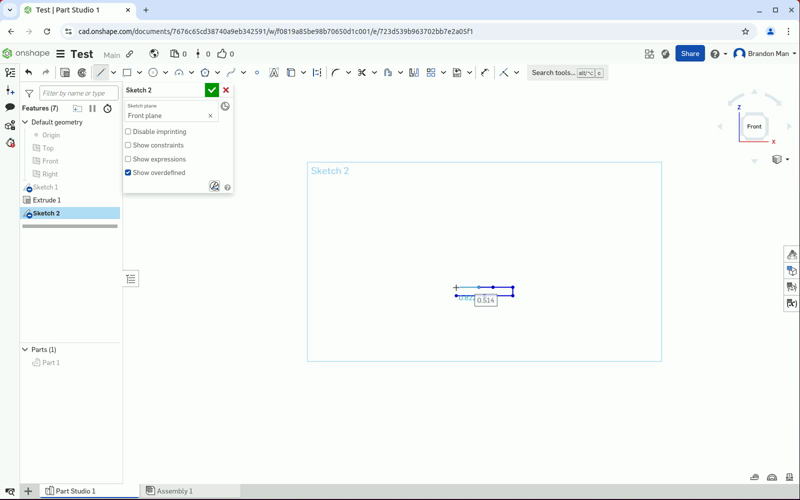
scroll(6)
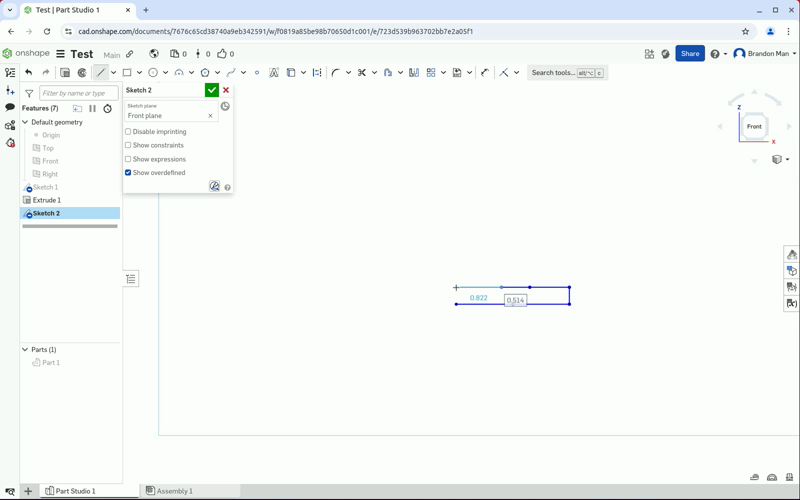
click(456, 287)
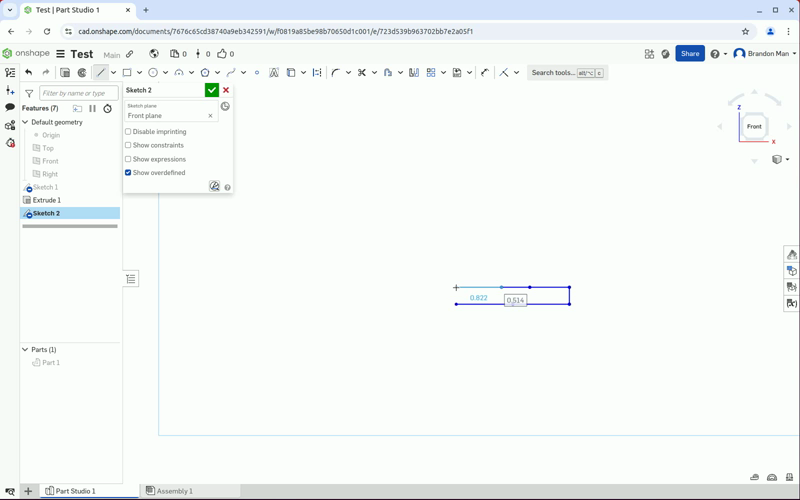
scroll(-6)
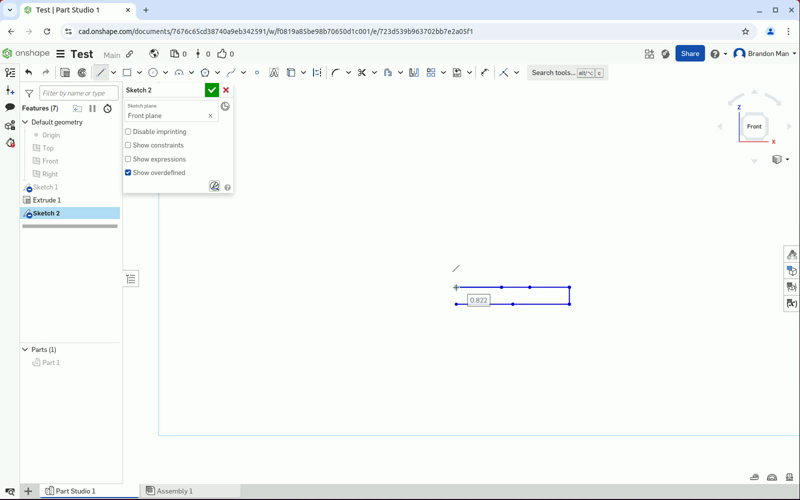
scroll(-6)
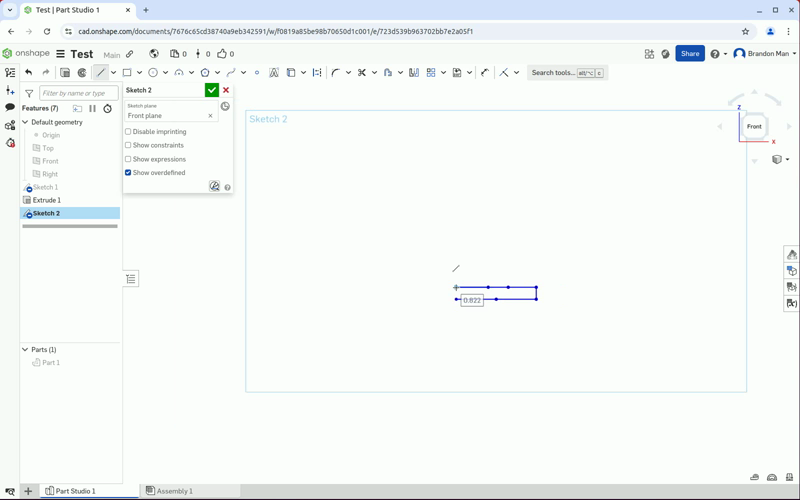
scroll(-6)
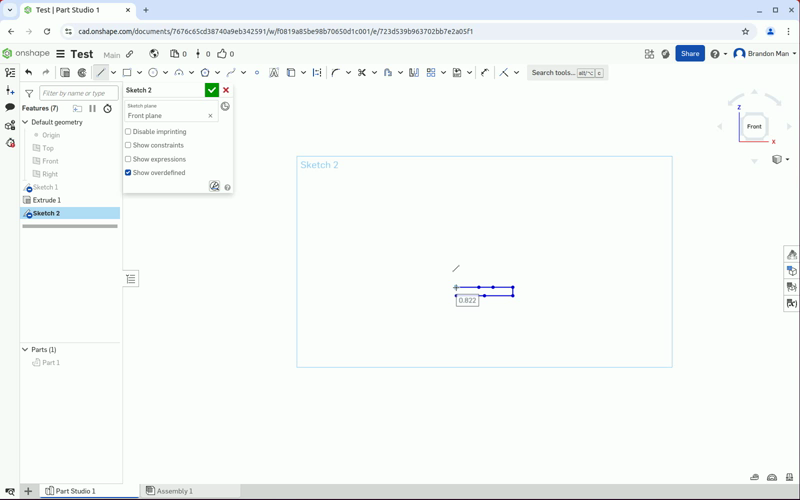
scroll(-6)
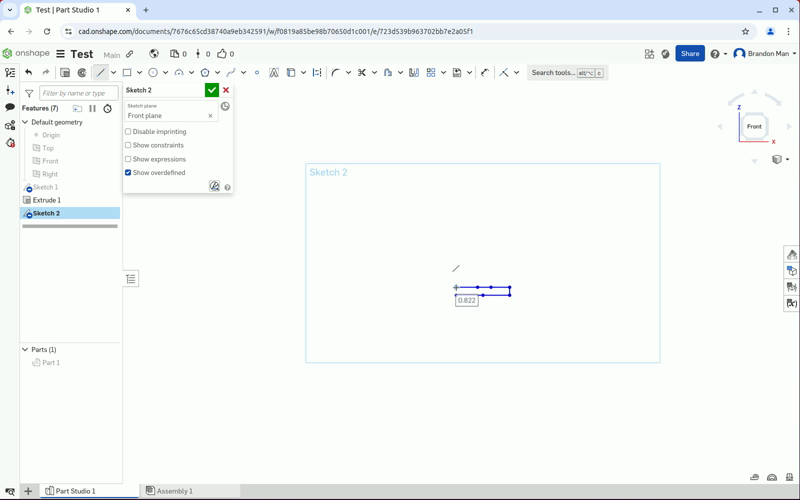
scroll(-6)
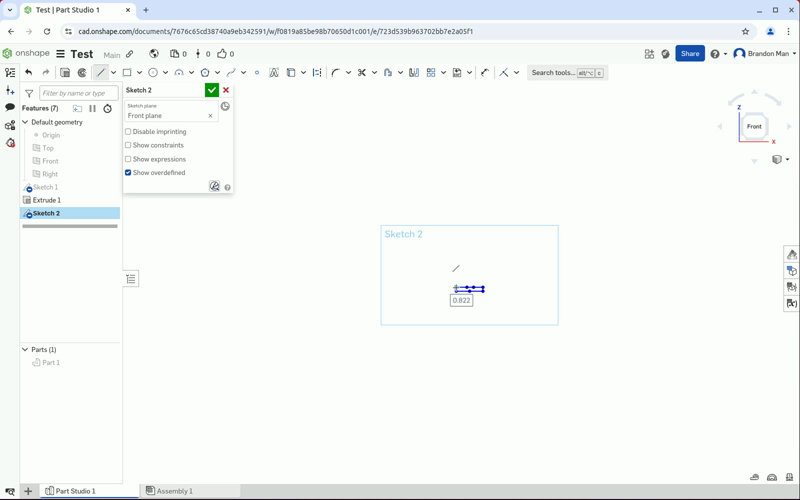
scroll(-6)
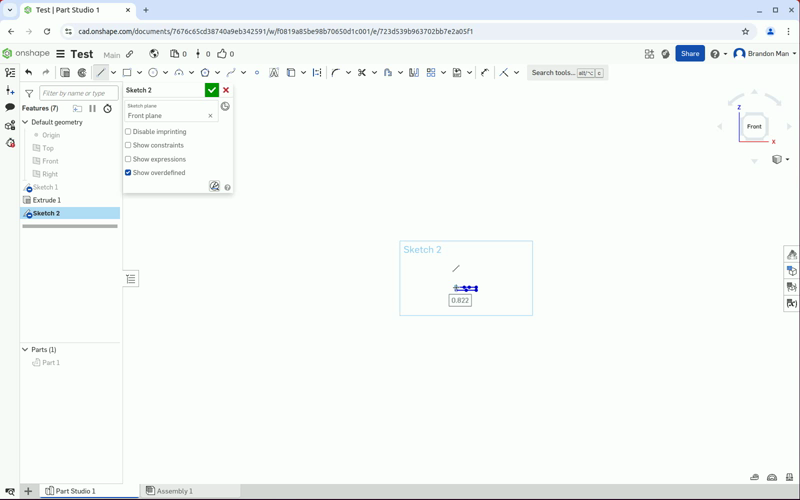
scroll(-6)
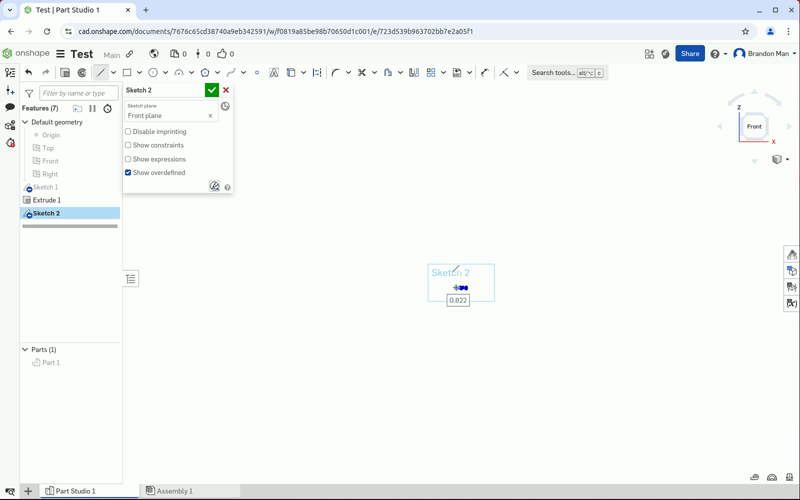
key_up(shift)
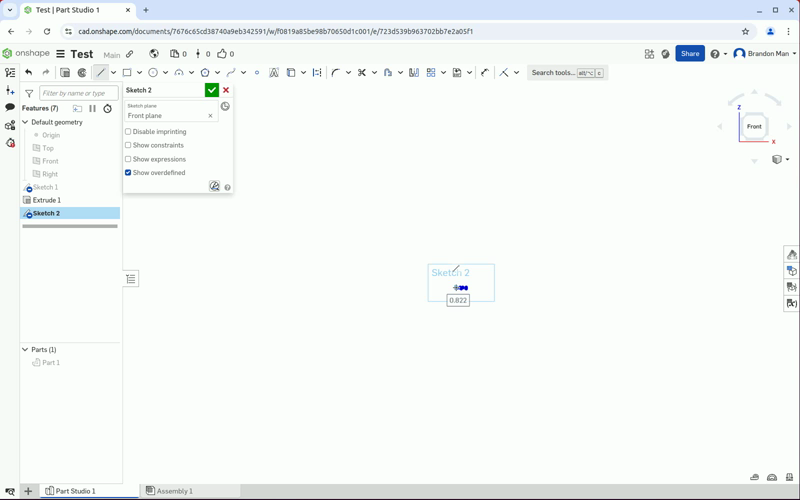
mouse_move(486, 287)
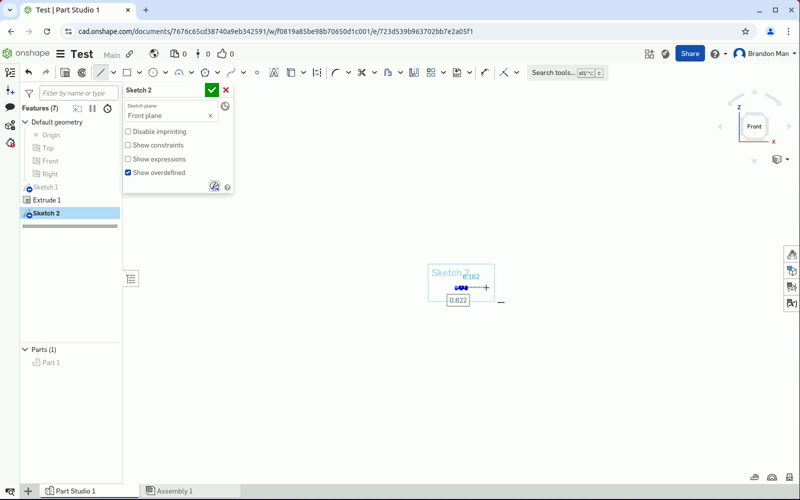
key_down(shift)
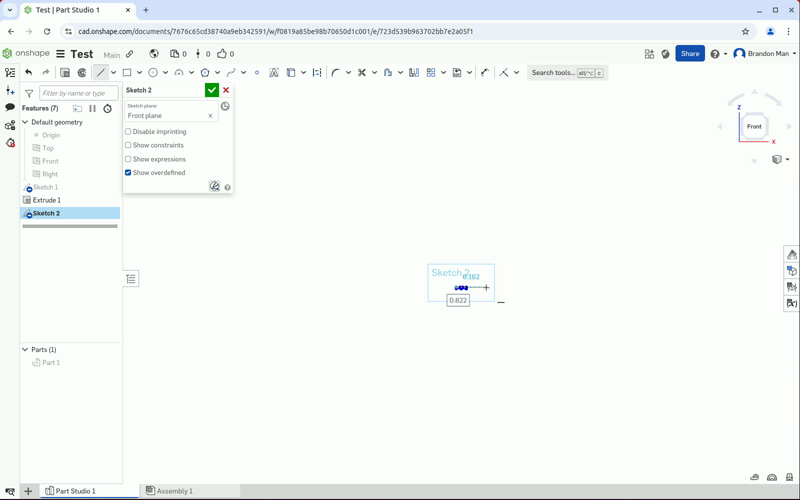
mouse_move(456, 288)
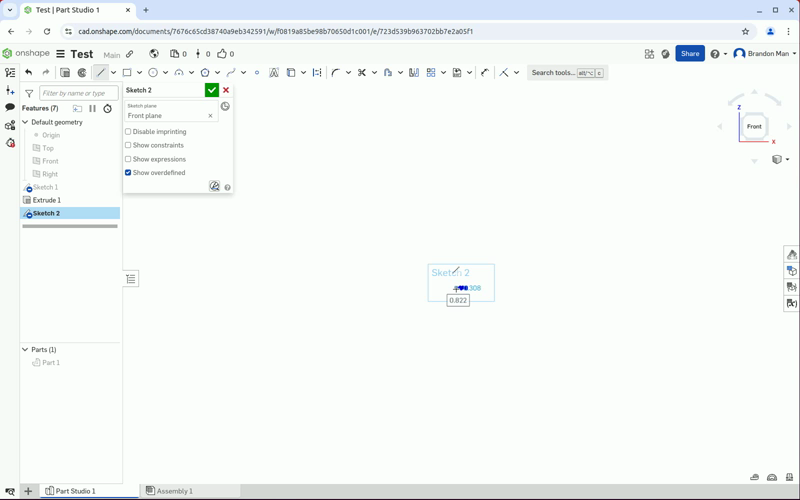
scroll(6)
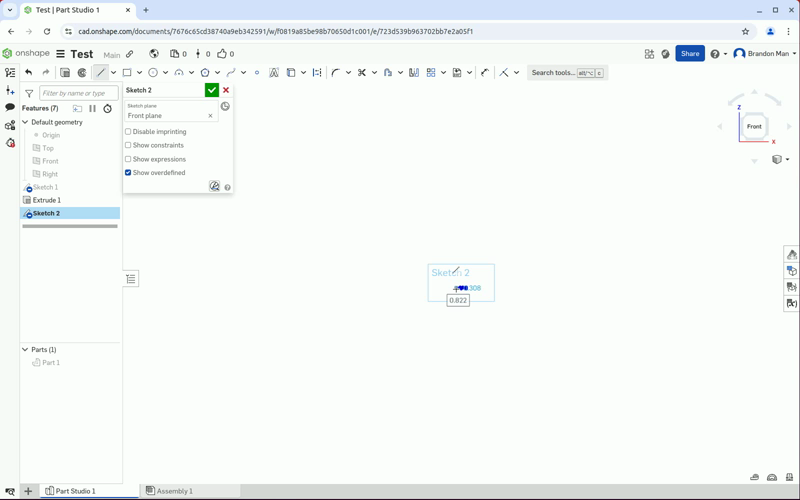
scroll(6)
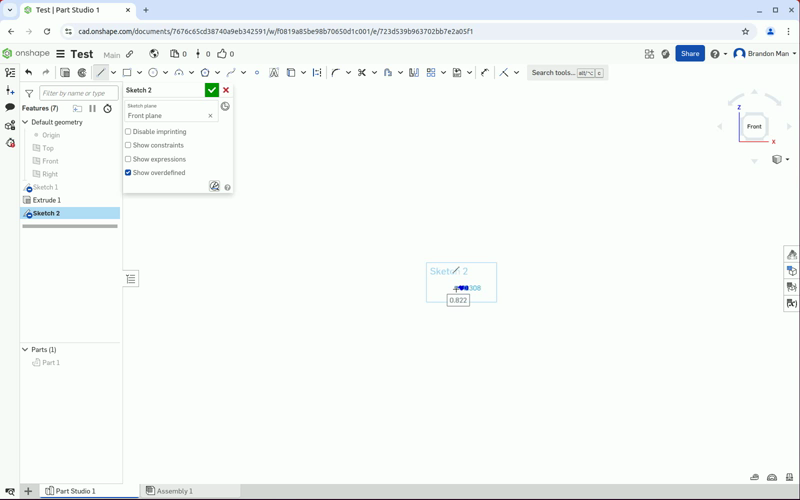
scroll(6)
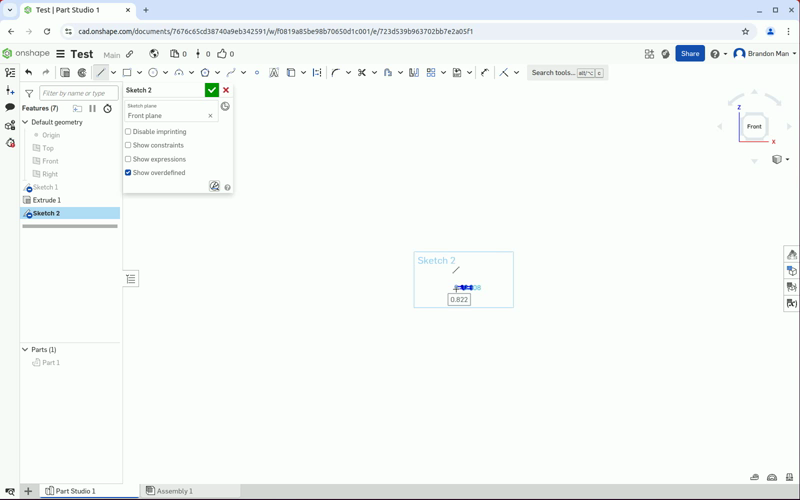
scroll(6)
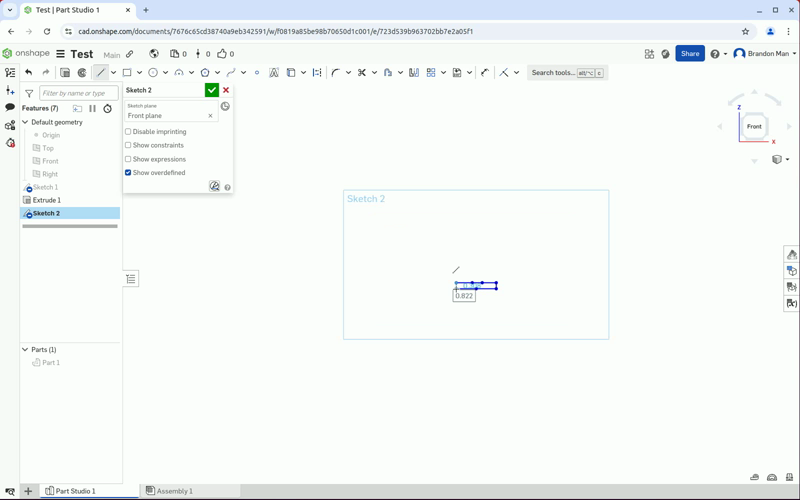
scroll(6)
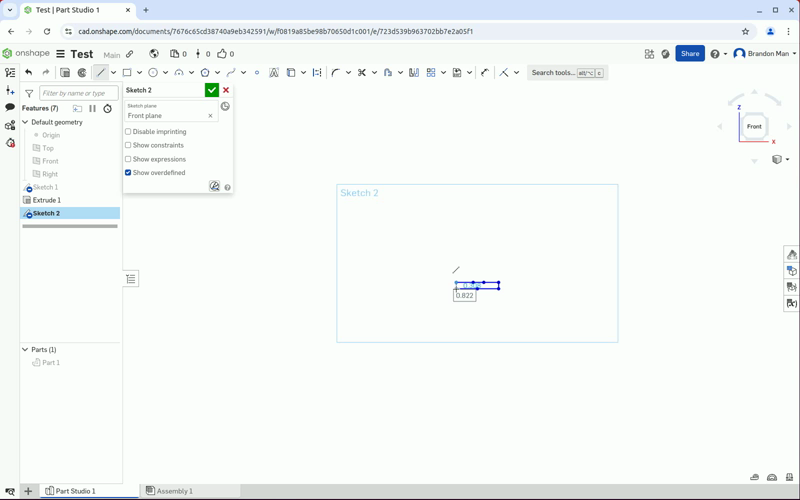
scroll(6)
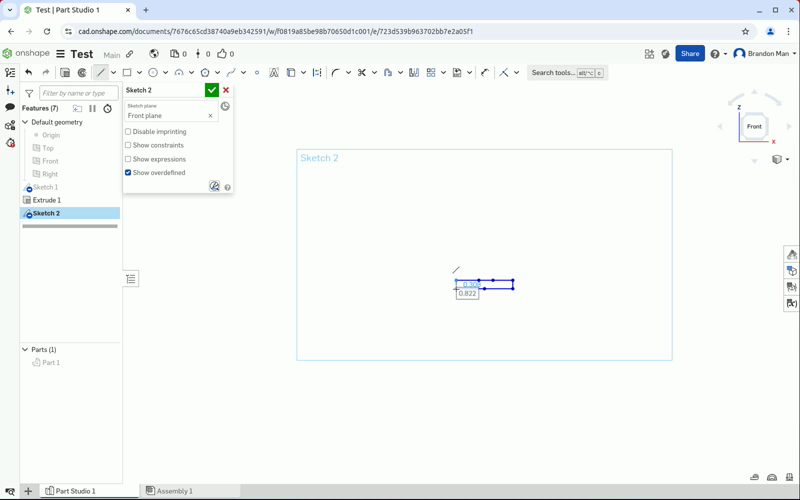
scroll(6)
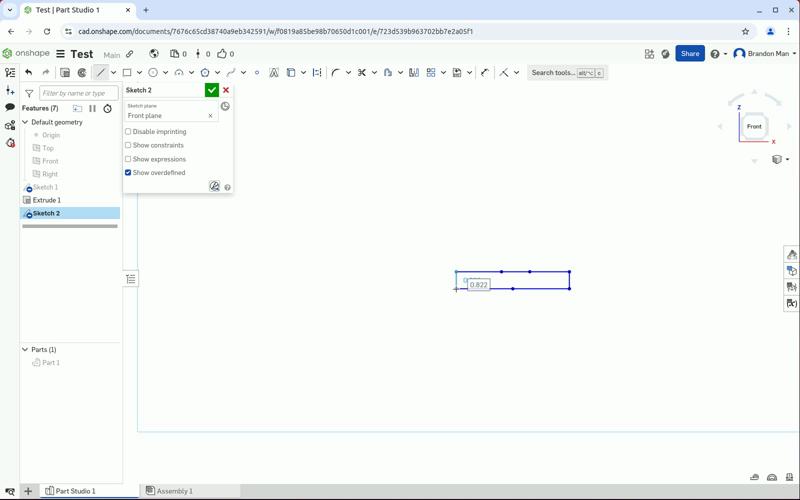
key_up(shift)
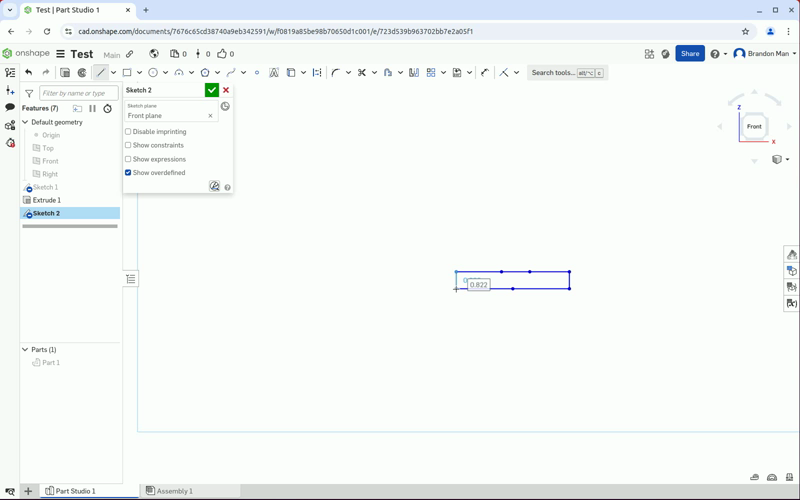
click(456, 288)
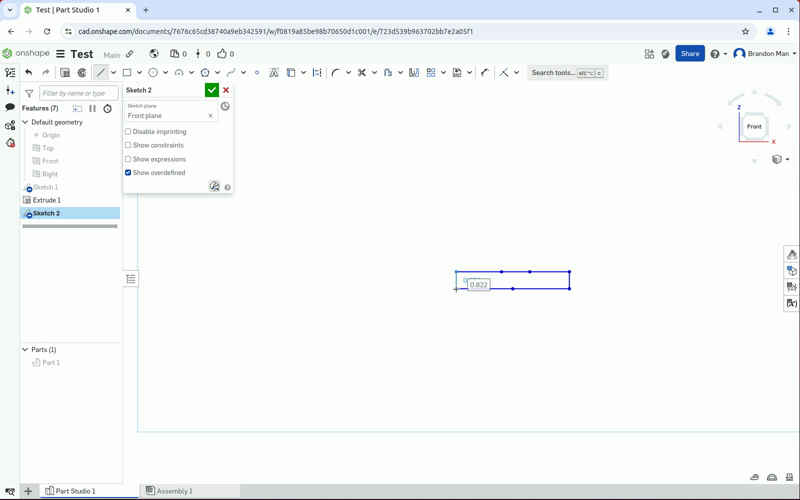
scroll(-6)
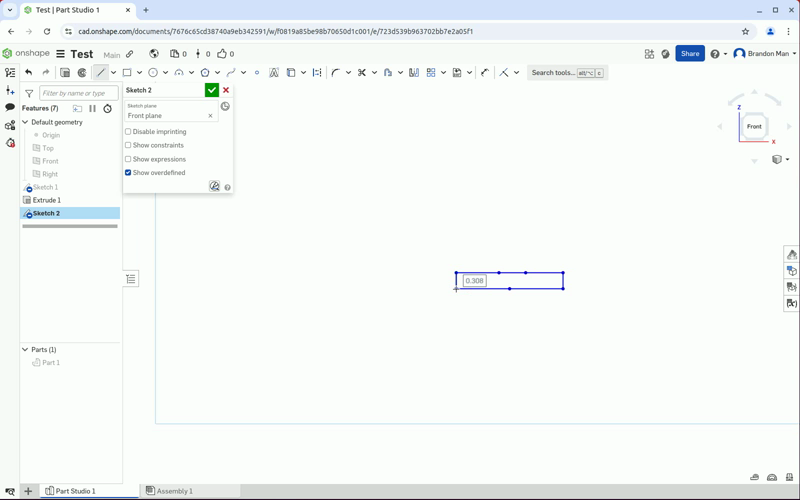
scroll(-6)
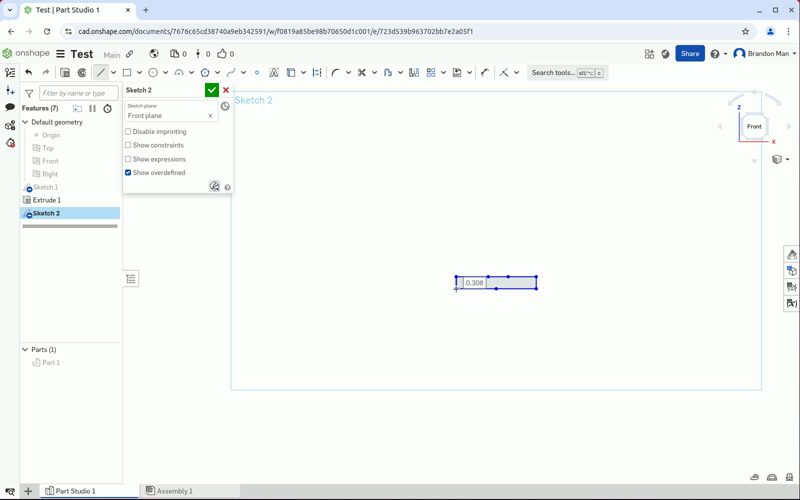
scroll(-6)
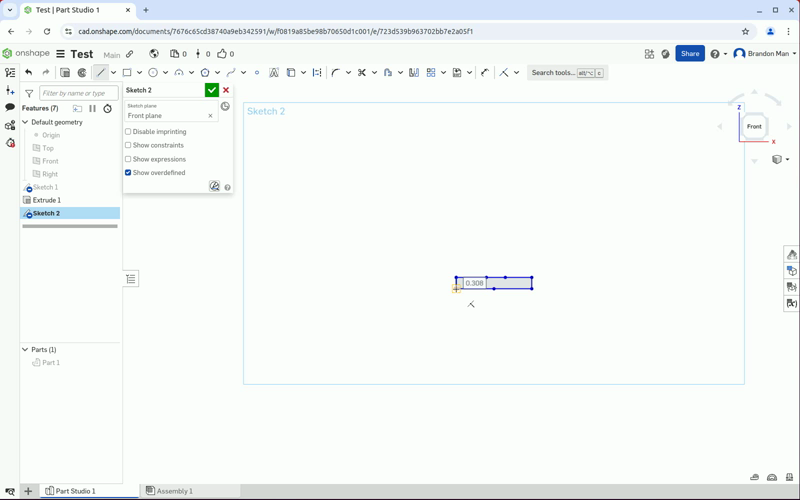
scroll(-6)
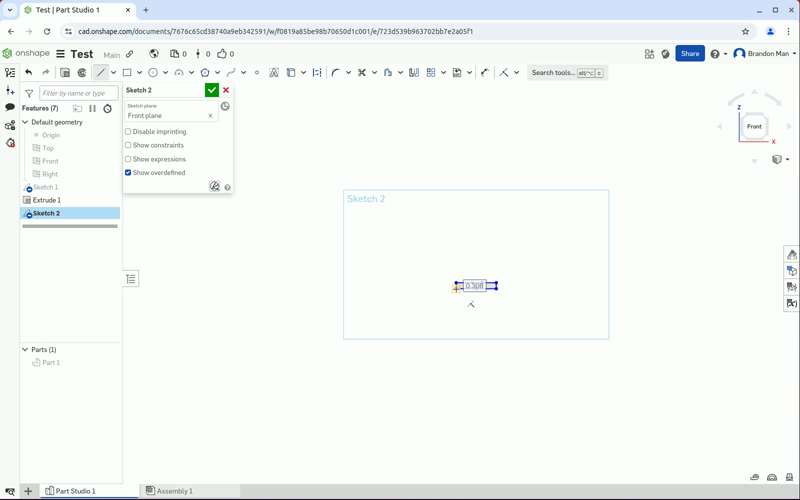
scroll(-6)
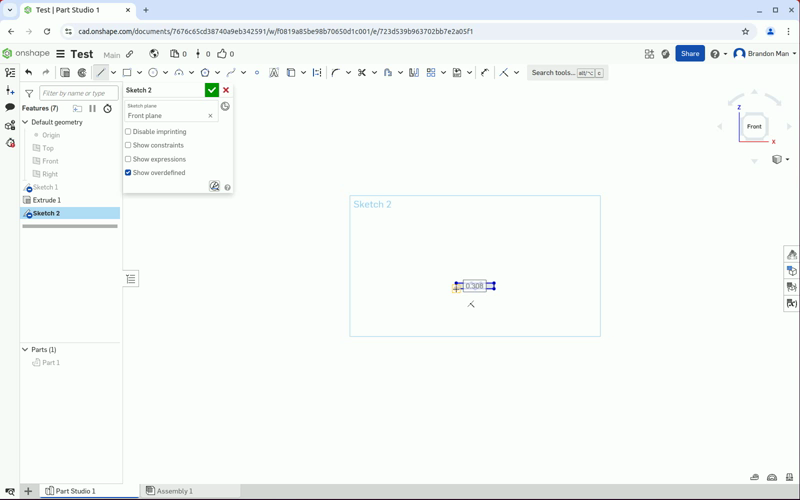
scroll(-6)
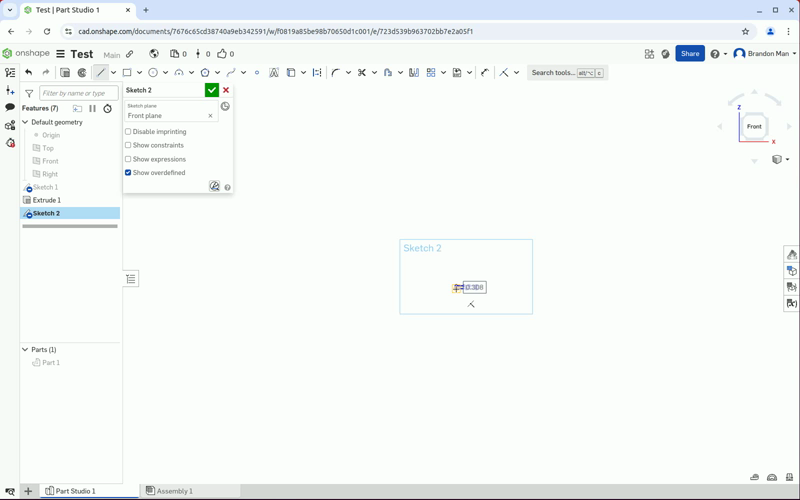
scroll(-6)
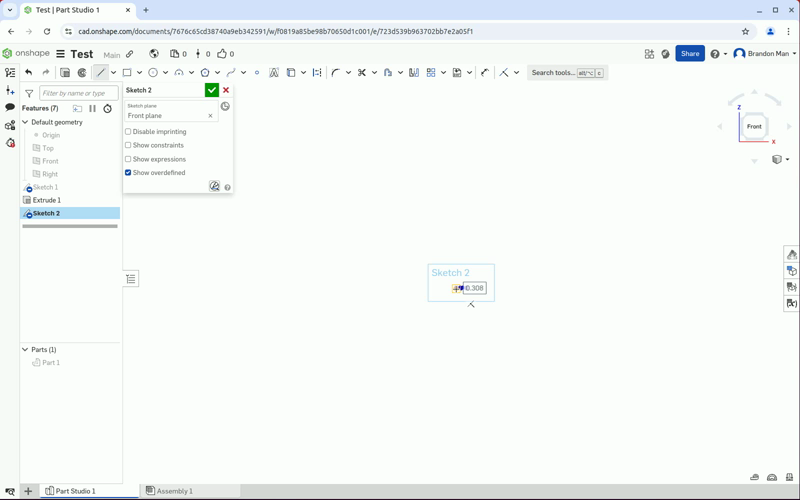
key(esc)
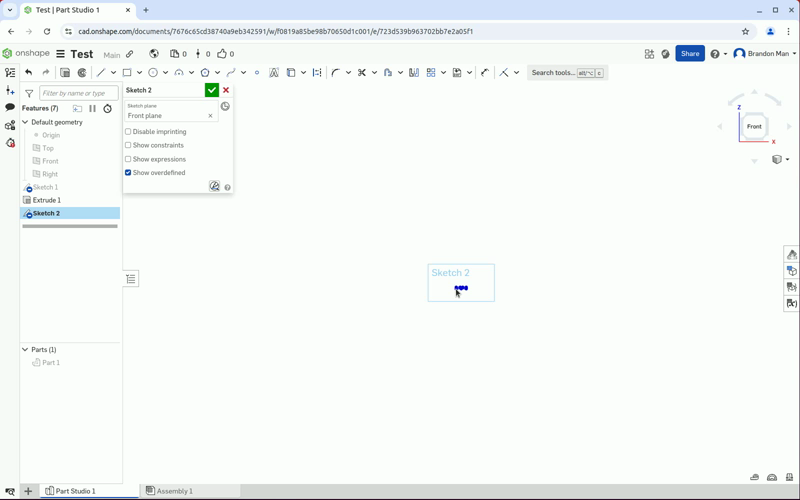
mouse_move(458, 287)
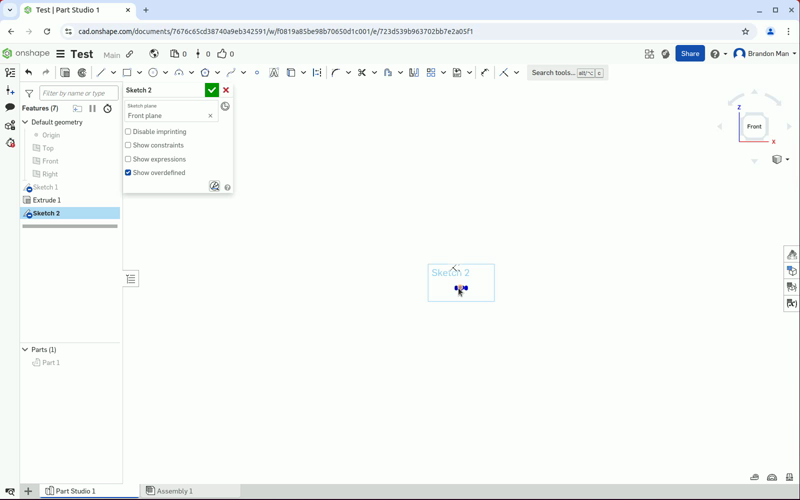
scroll(6)
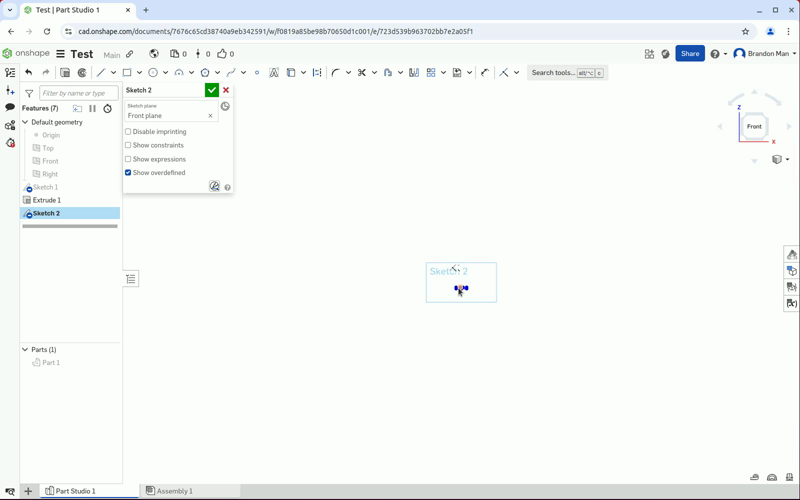
scroll(6)
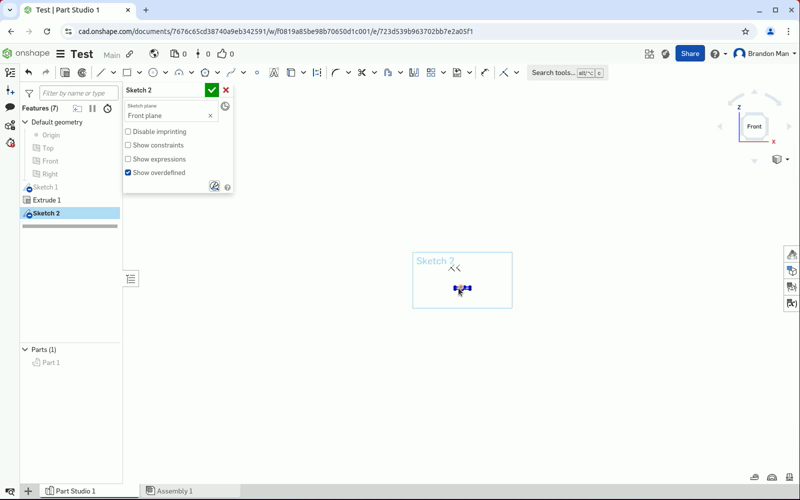
scroll(6)
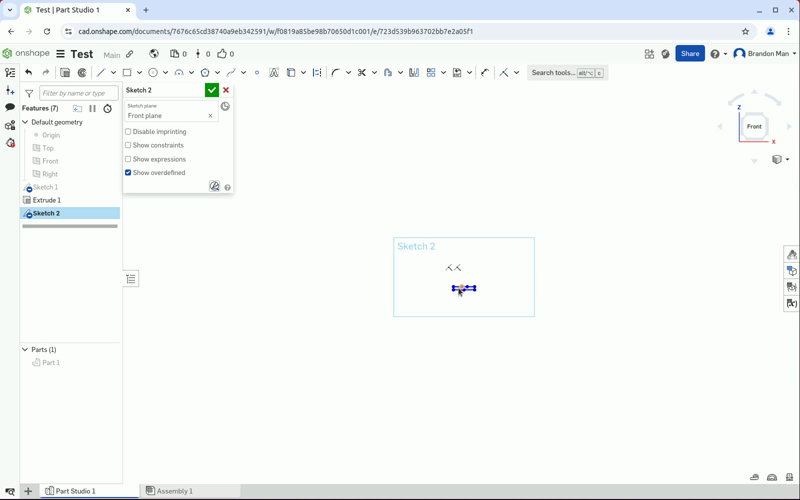
scroll(6)
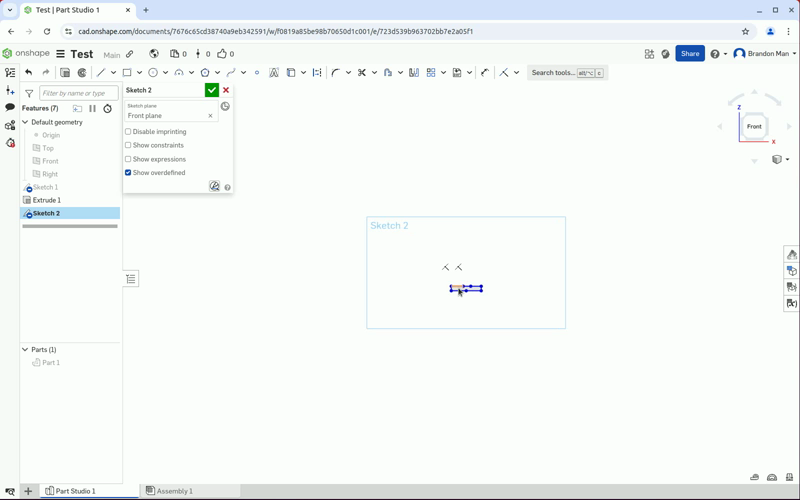
scroll(6)
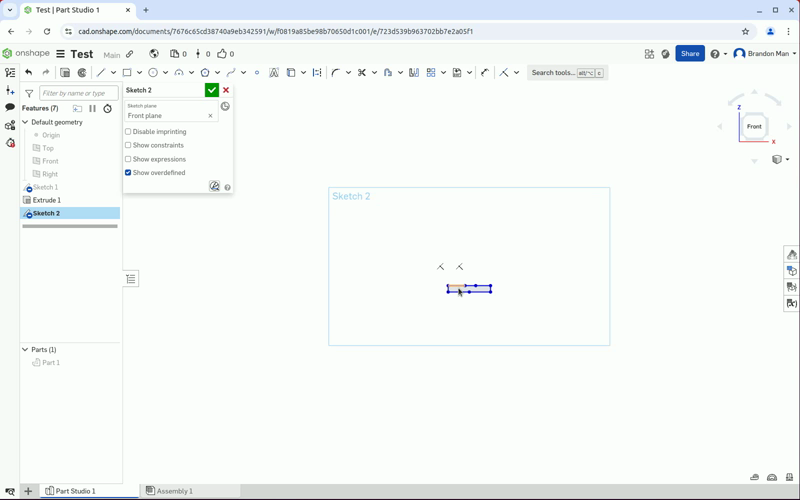
scroll(6)
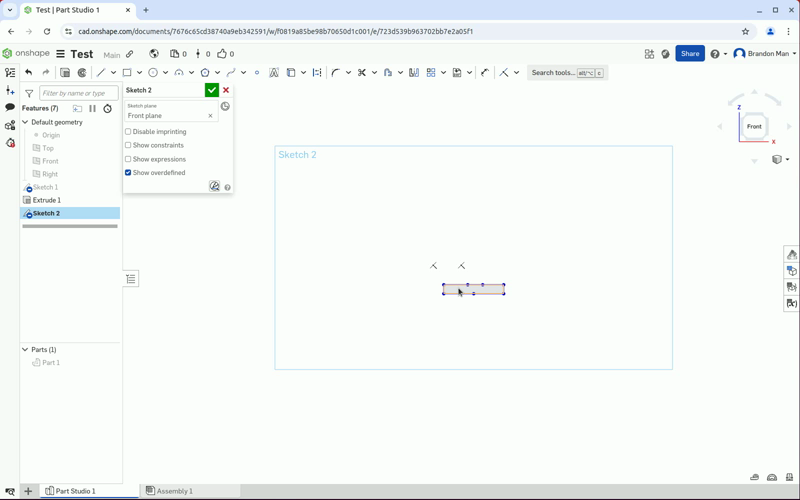
scroll(6)
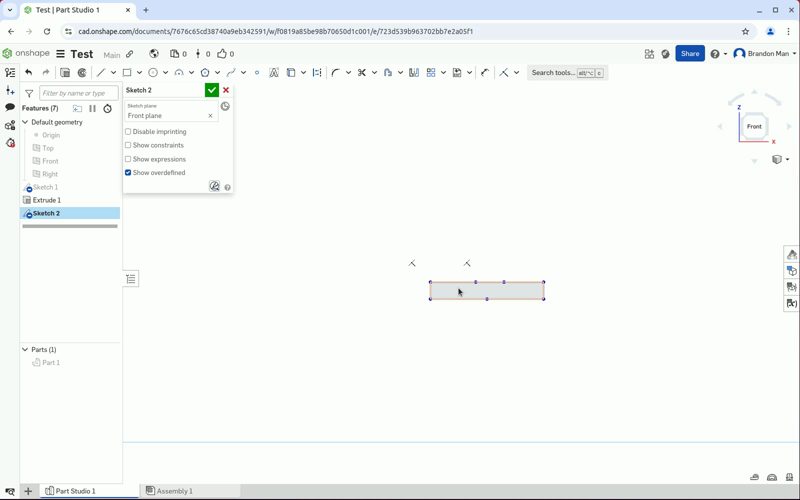
click(458, 287)
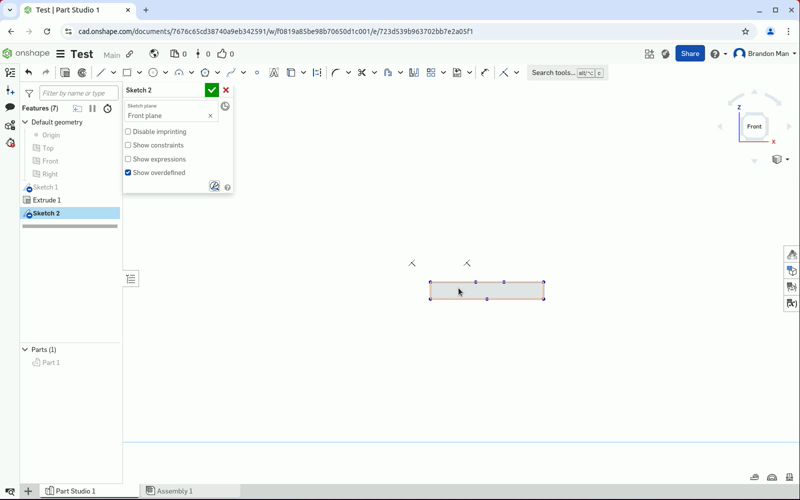
scroll(-6)
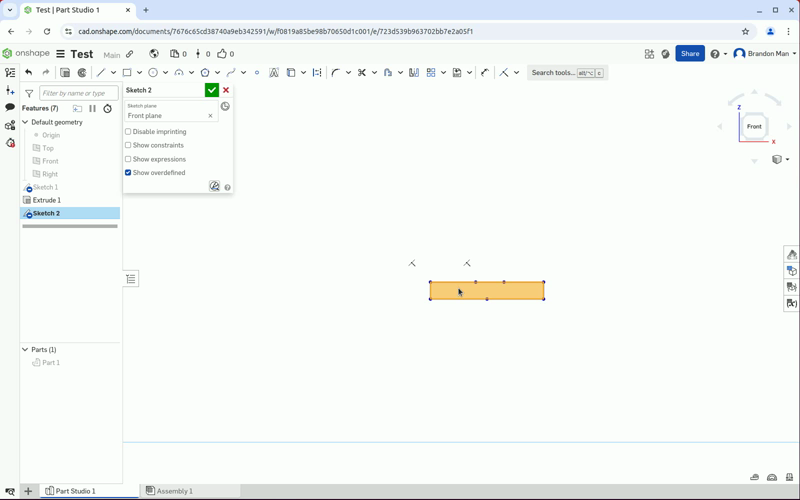
scroll(-6)
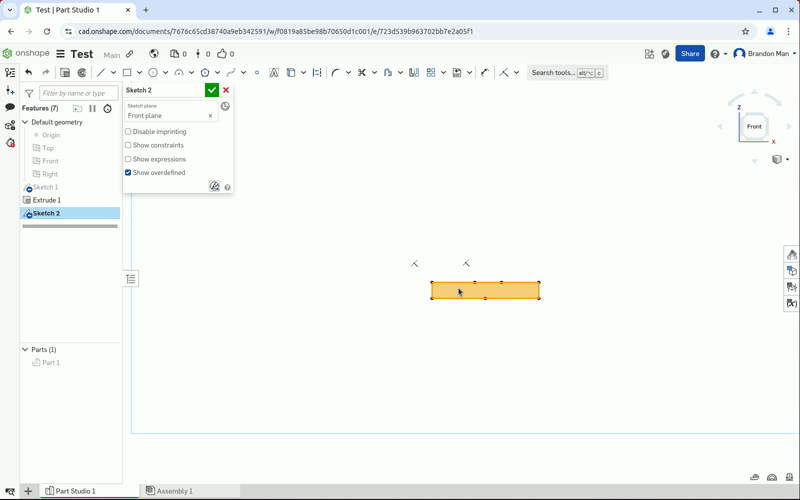
scroll(-6)
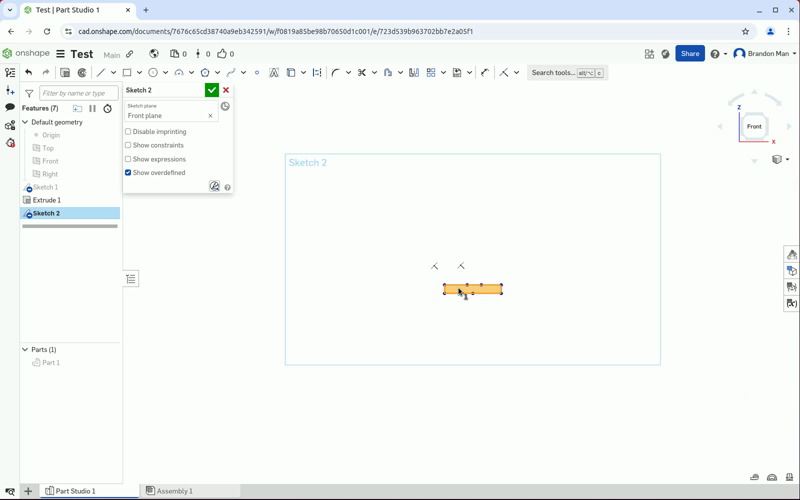
scroll(-6)
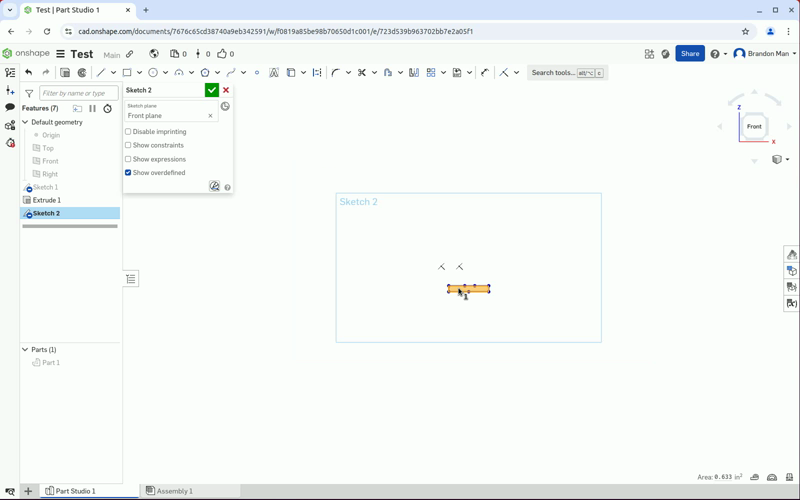
scroll(-6)
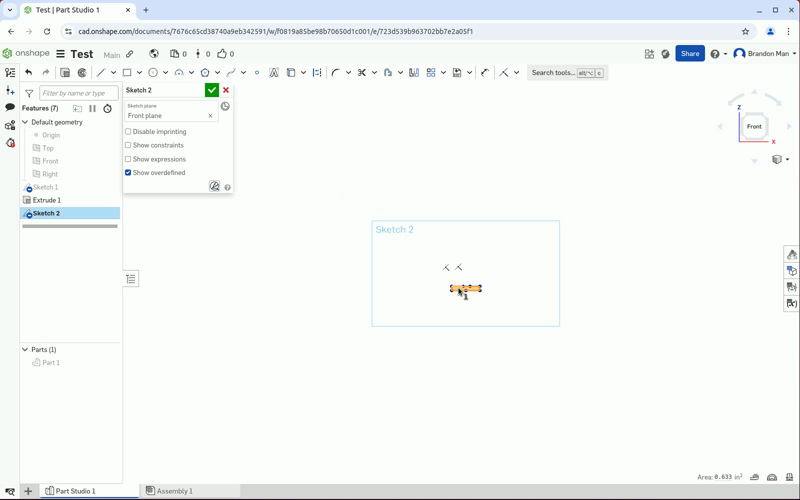
scroll(-6)
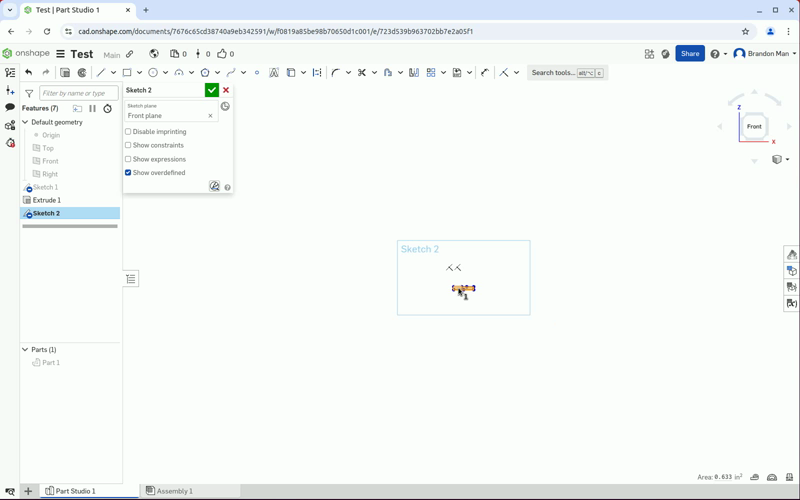
scroll(-6)
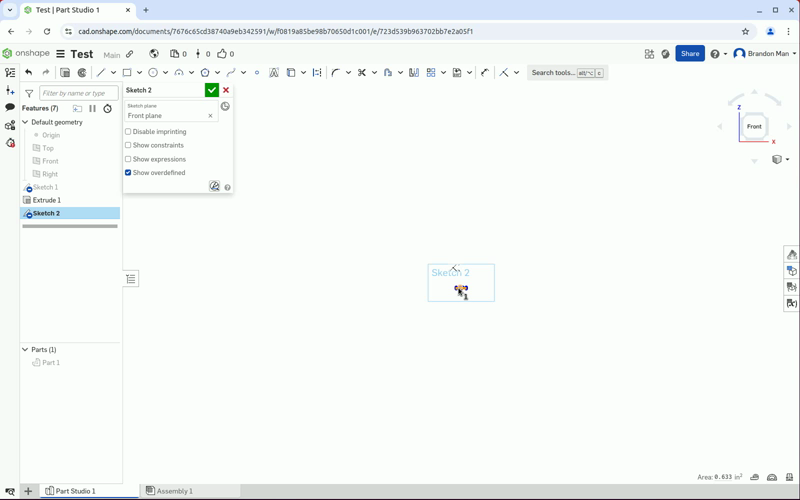
mouse_move(73, 352)
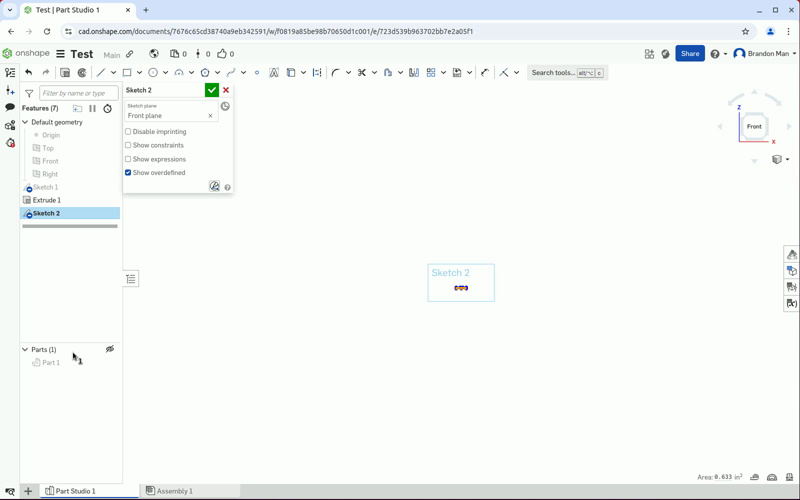
key(shift+y)
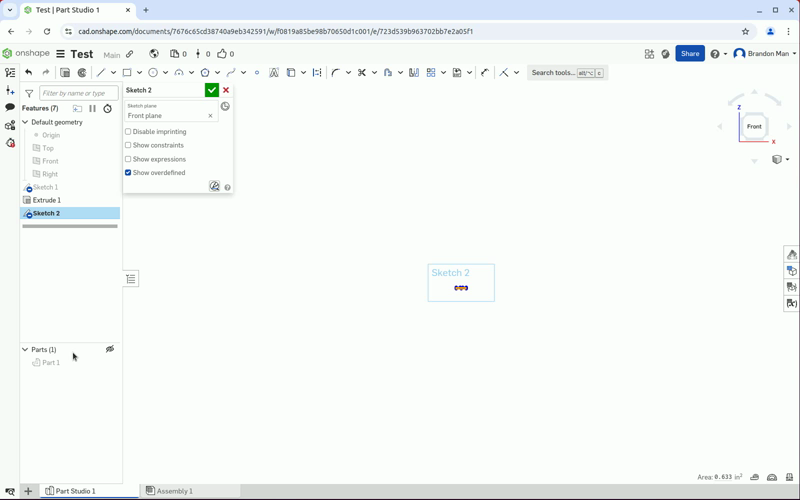
key(shift+e)
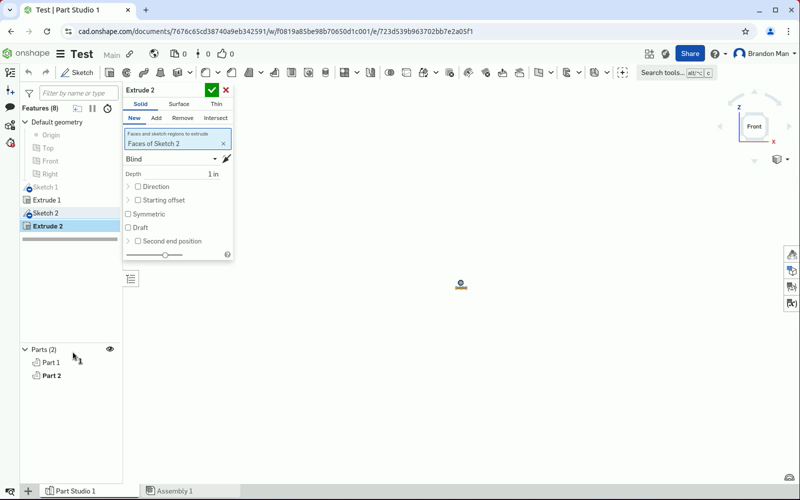
mouse_move(143, 106)
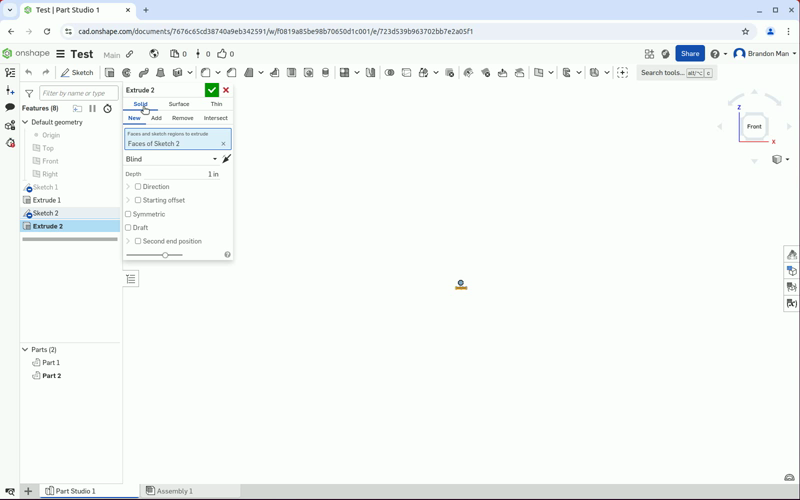
click(143, 106)
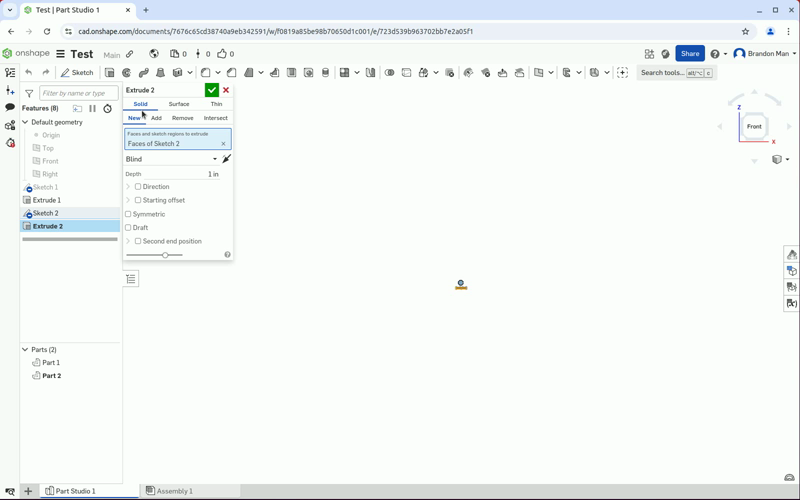
mouse_move(137, 120)
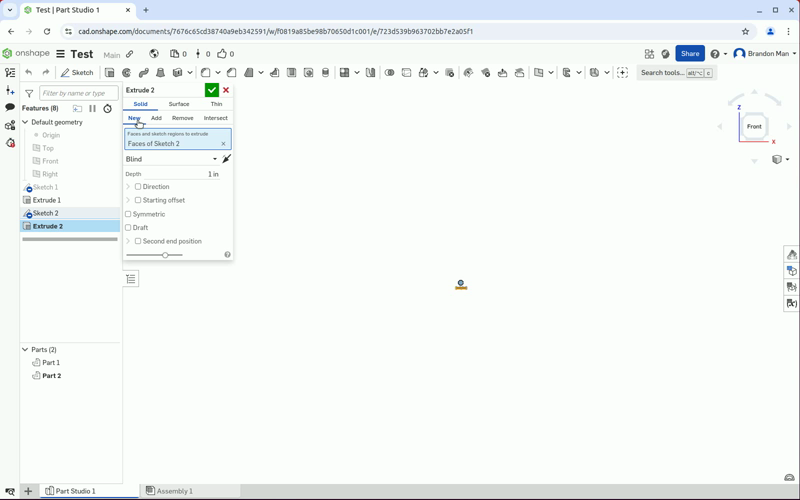
click(137, 120)
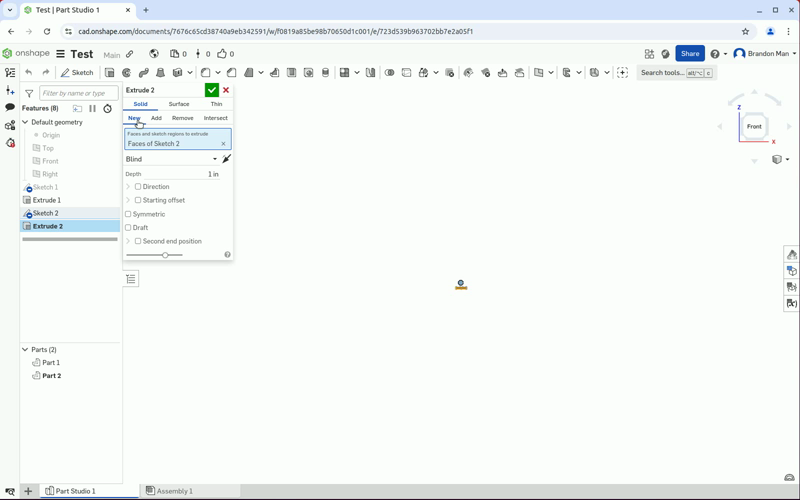
key(tab, 4)
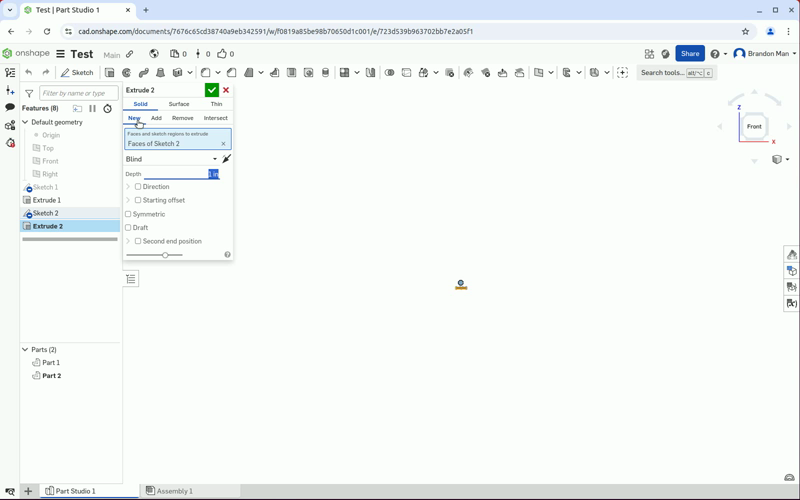
text(46.216)
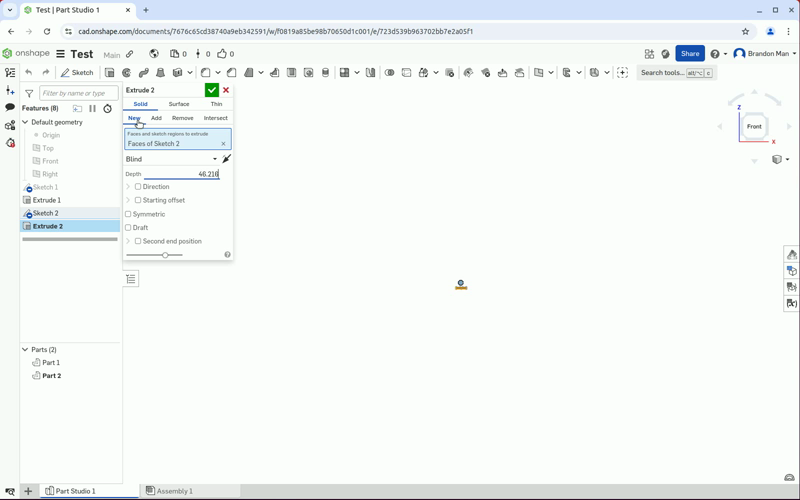
key(tab, 3)
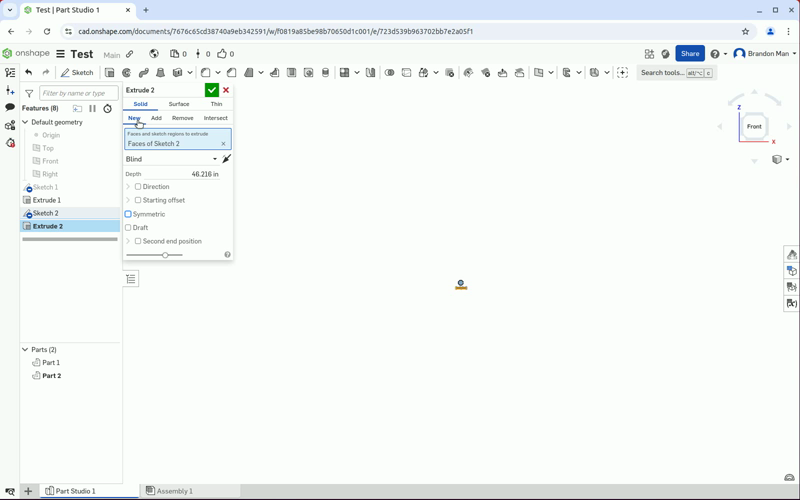
key(space)
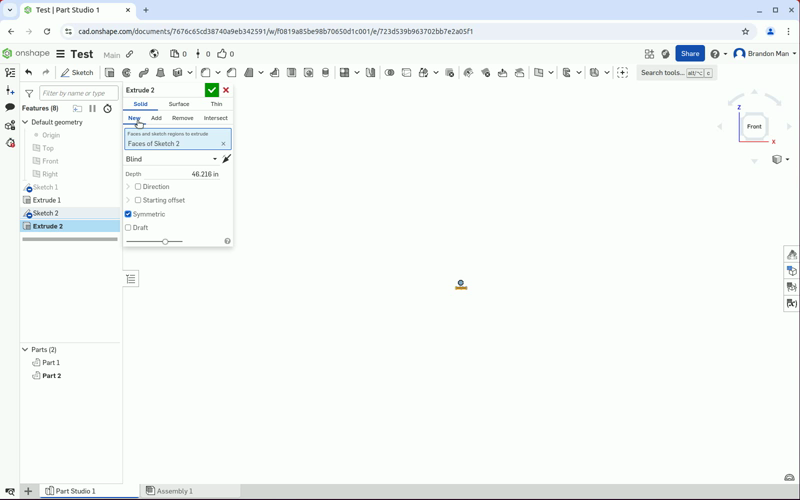
key(enter)
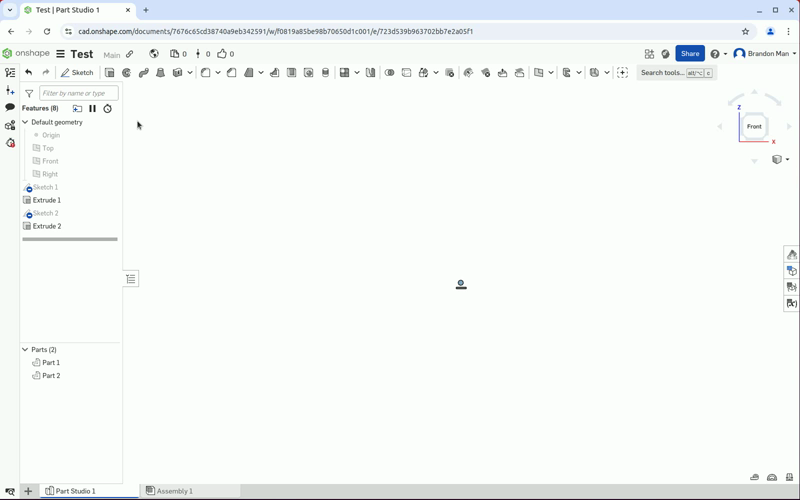
key(shift+h)
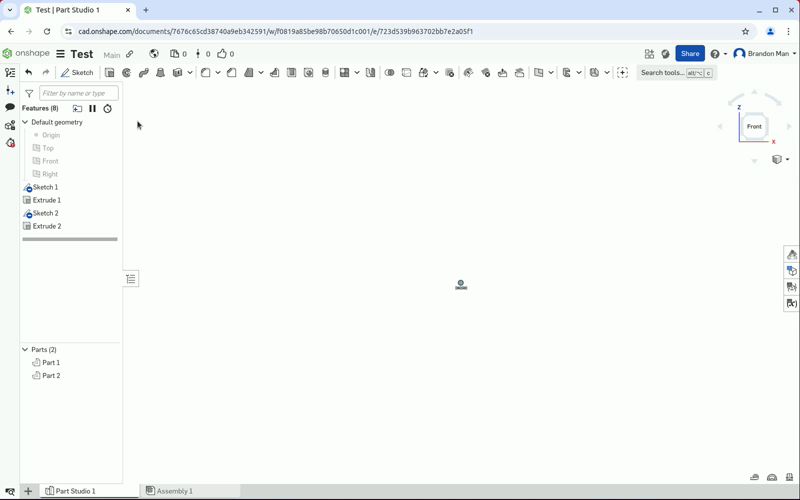
key(shift+h)
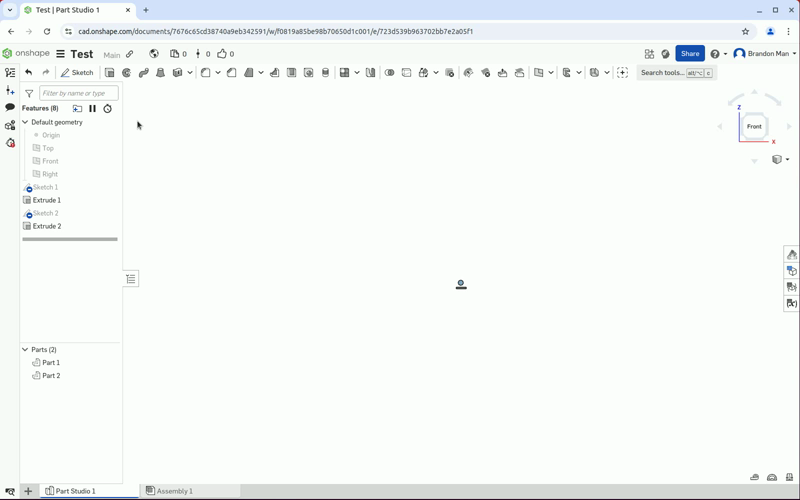
mouse_move(73, 189)
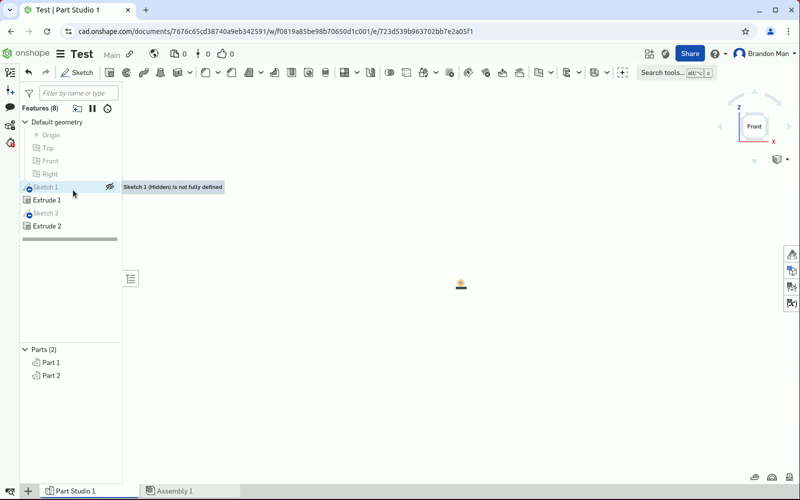
click(73, 189)
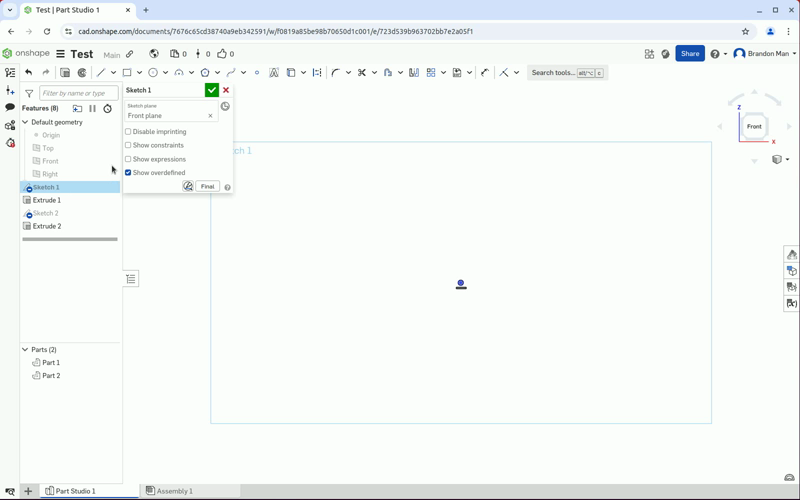
mouse_move(229, 92)
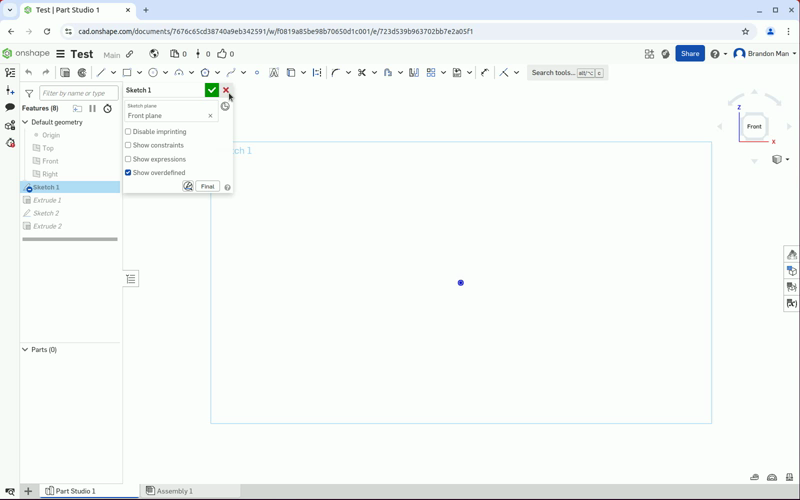
click(229, 92)
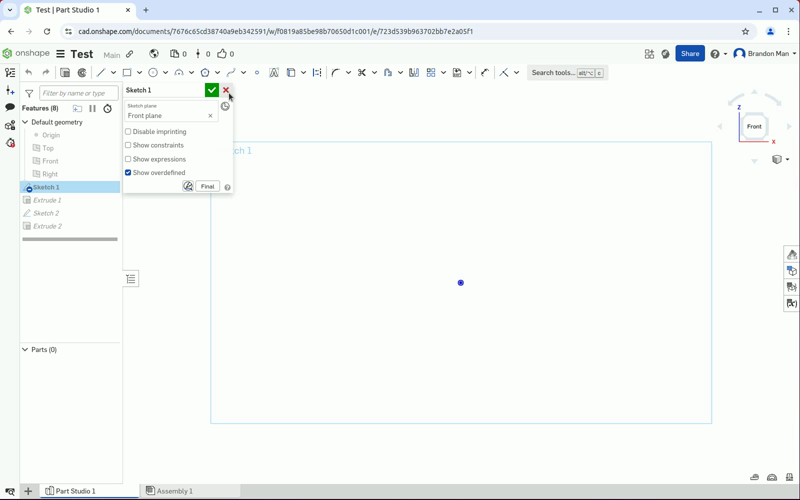
key(shift+s)
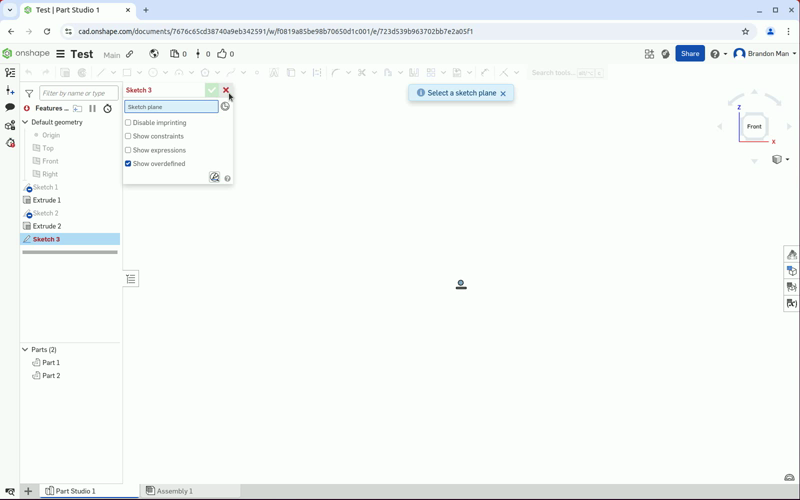
mouse_move(73, 163)
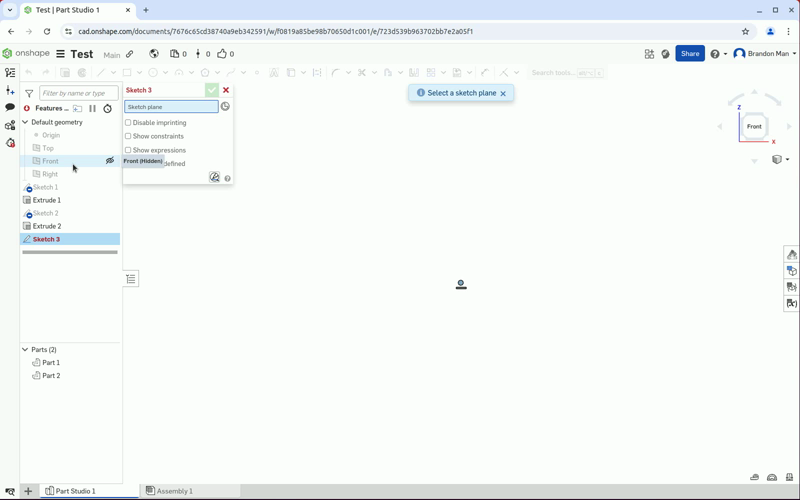
click(73, 163)
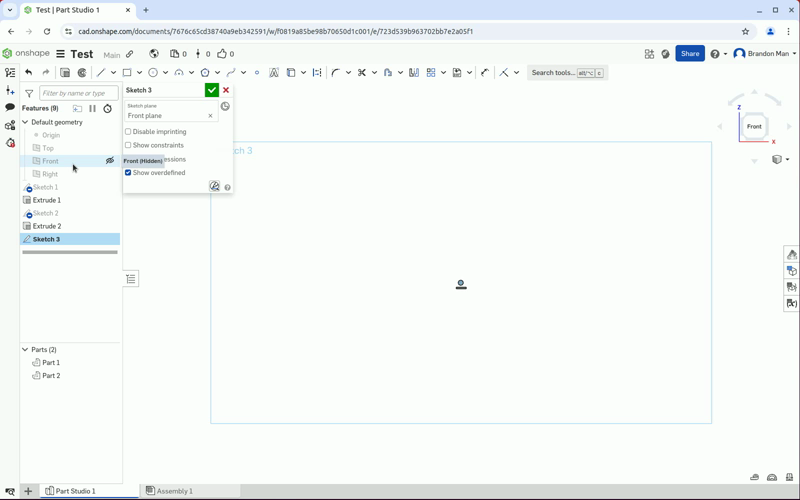
mouse_move(73, 352)
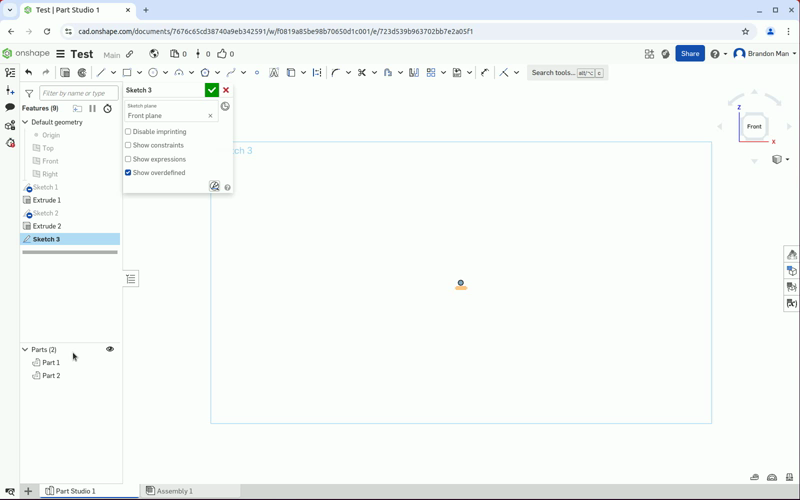
key(y)
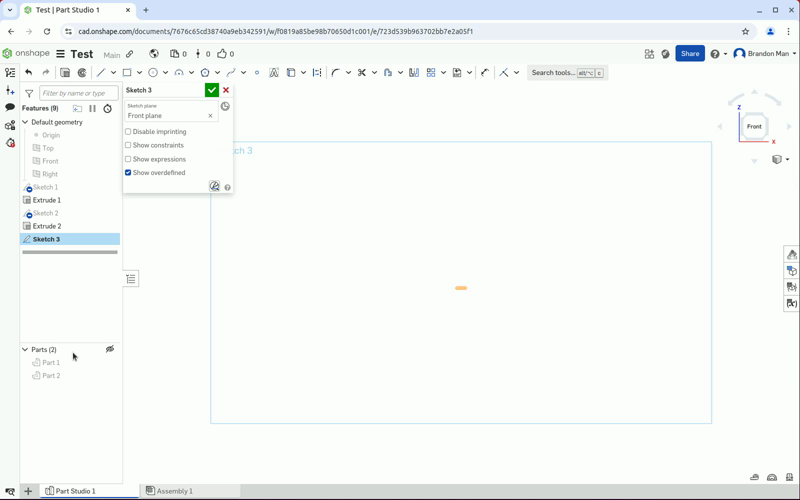
key(l)
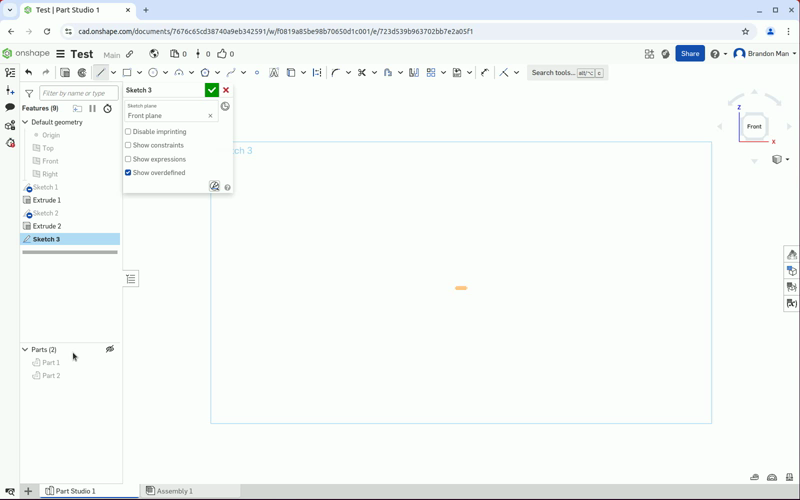
key_down(shift)
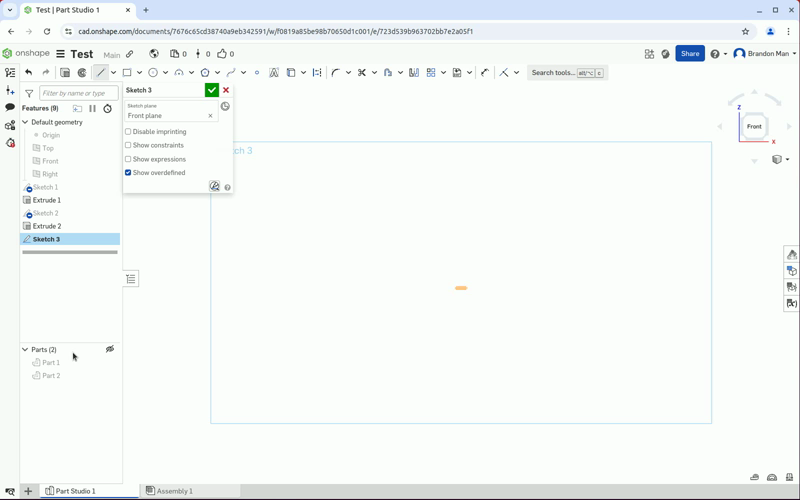
mouse_move(459, 287)
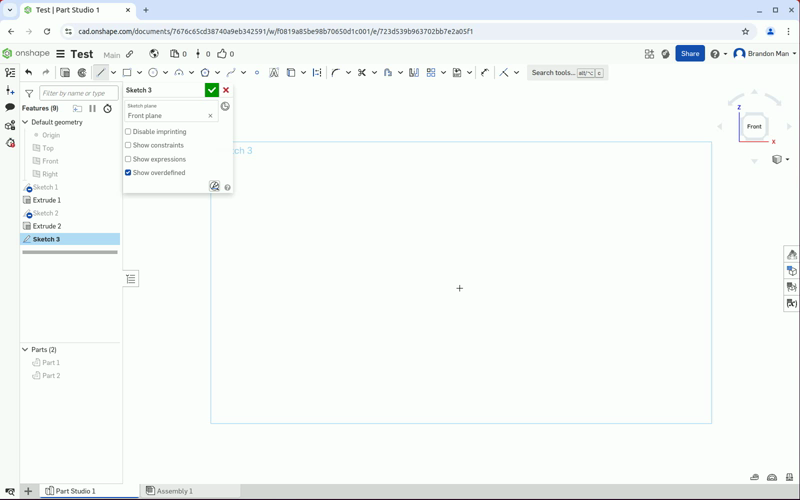
click(459, 287)
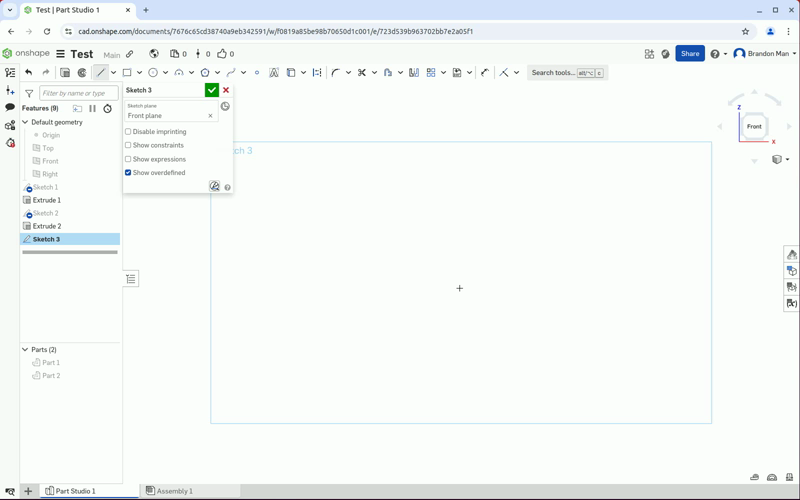
key_up(shift)
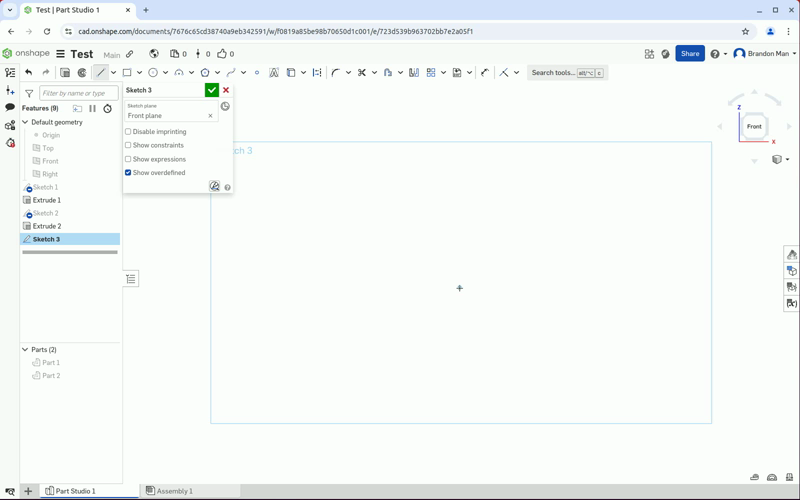
key_down(shift)
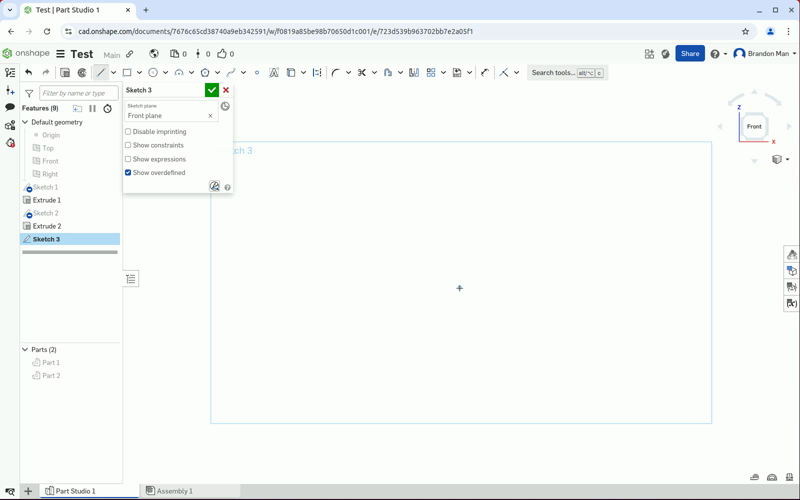
mouse_move(489, 287)
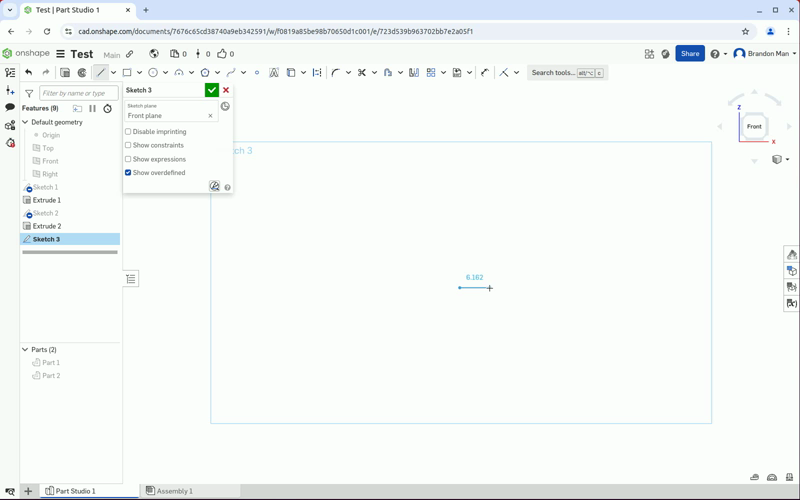
mouse_move(462, 287)
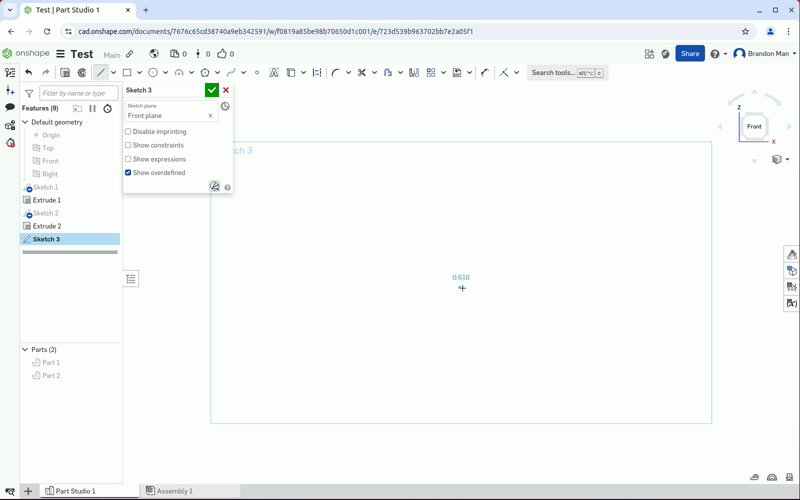
scroll(6)
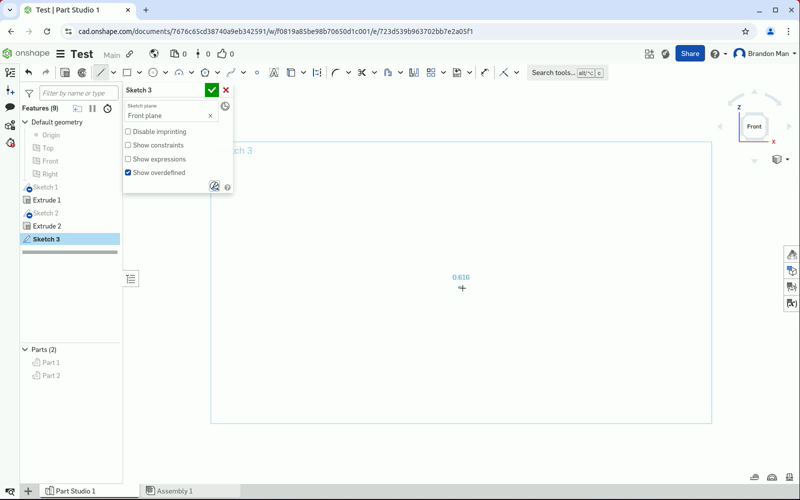
scroll(6)
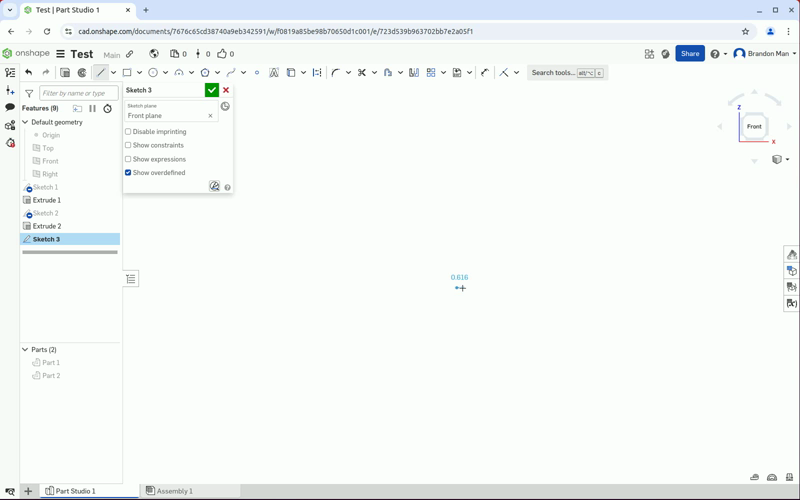
scroll(6)
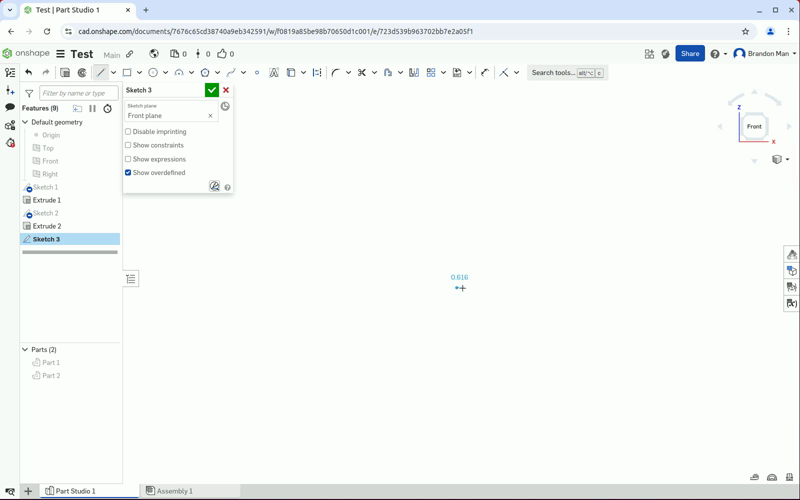
scroll(6)
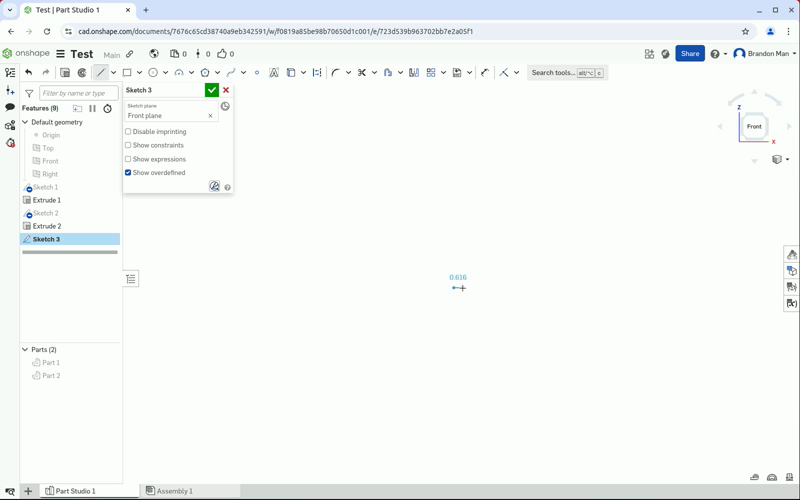
scroll(6)
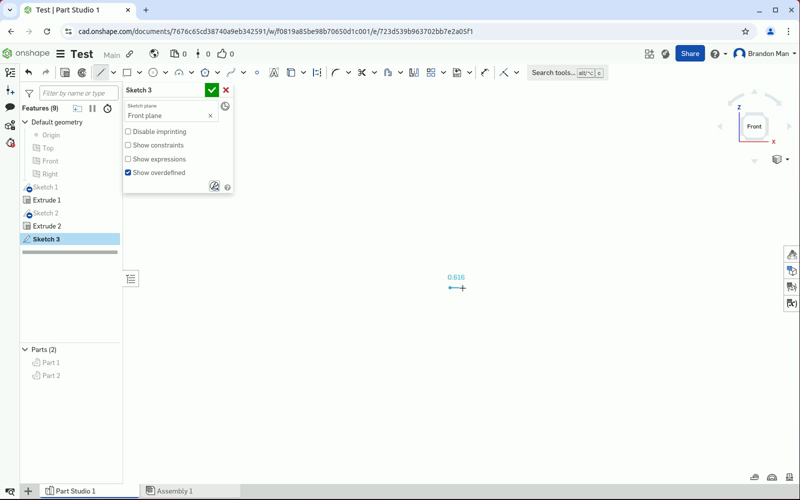
scroll(6)
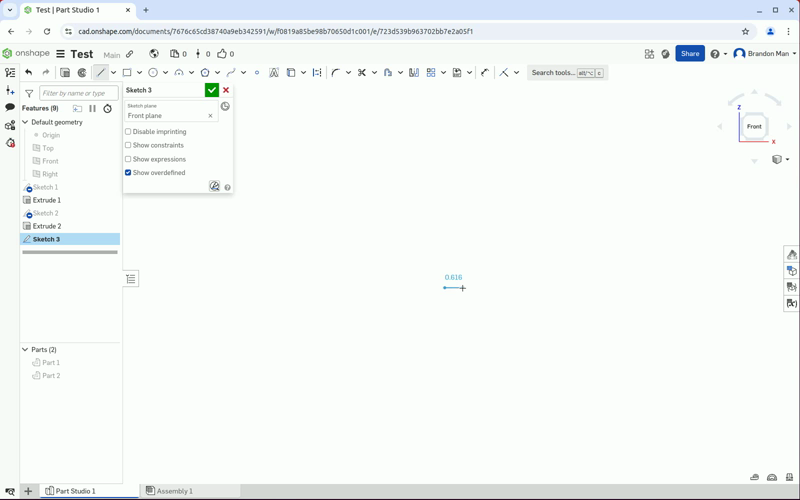
scroll(6)
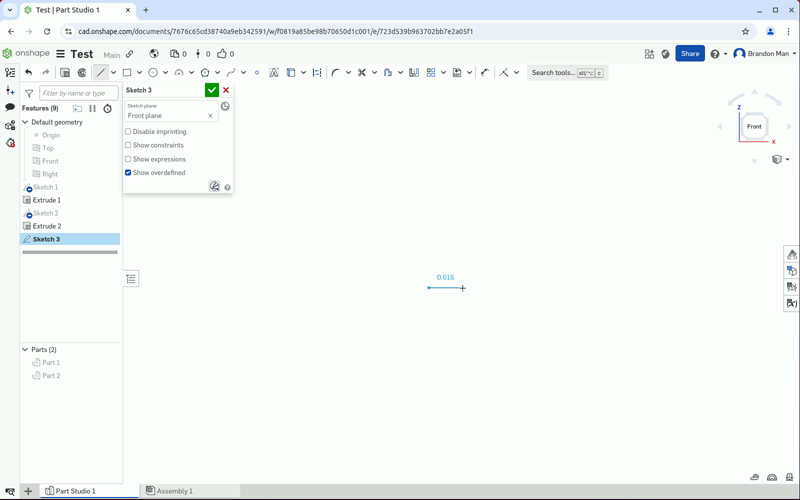
click(462, 287)
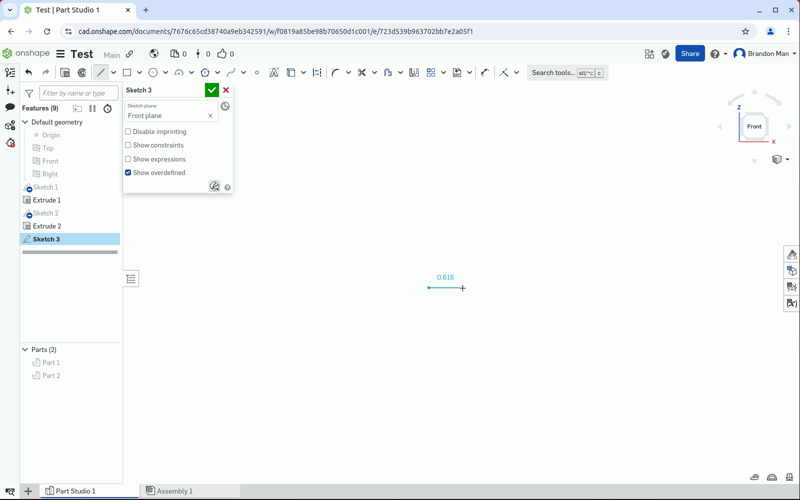
scroll(-6)
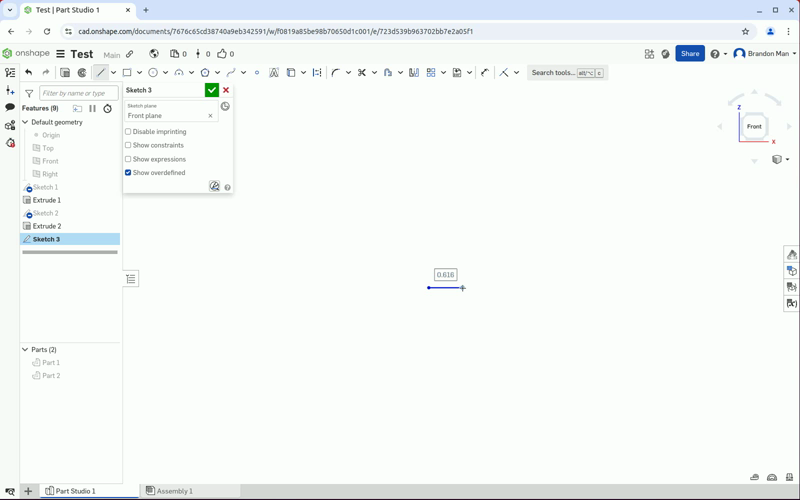
scroll(-6)
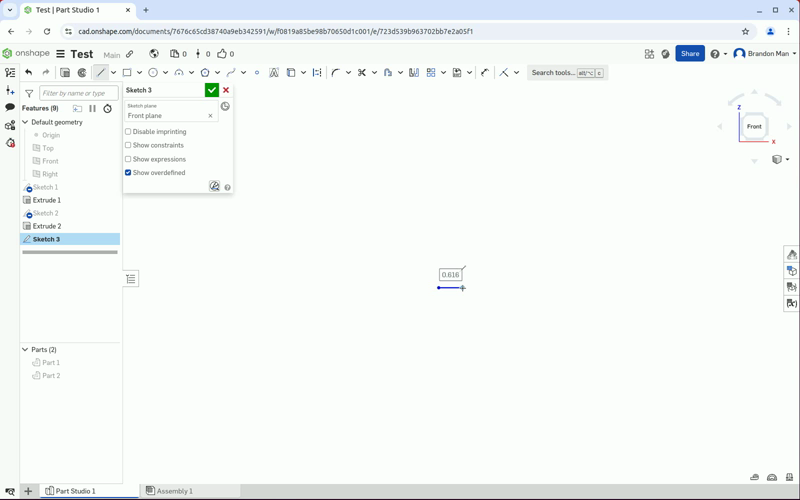
scroll(-6)
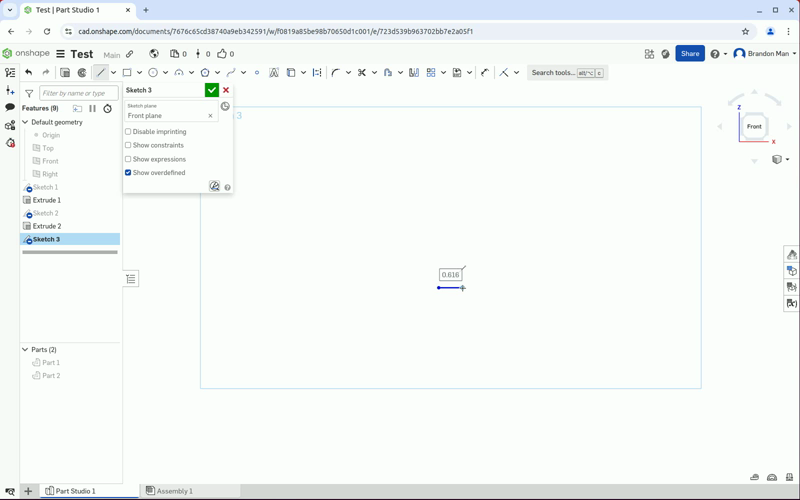
scroll(-6)
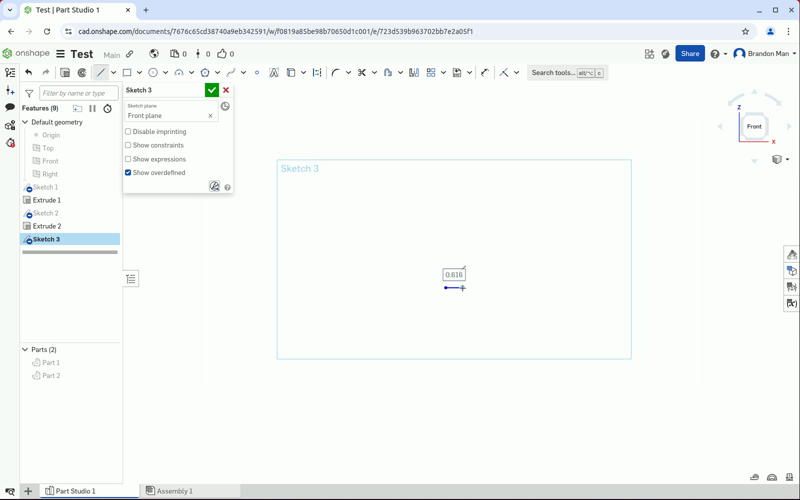
scroll(-6)
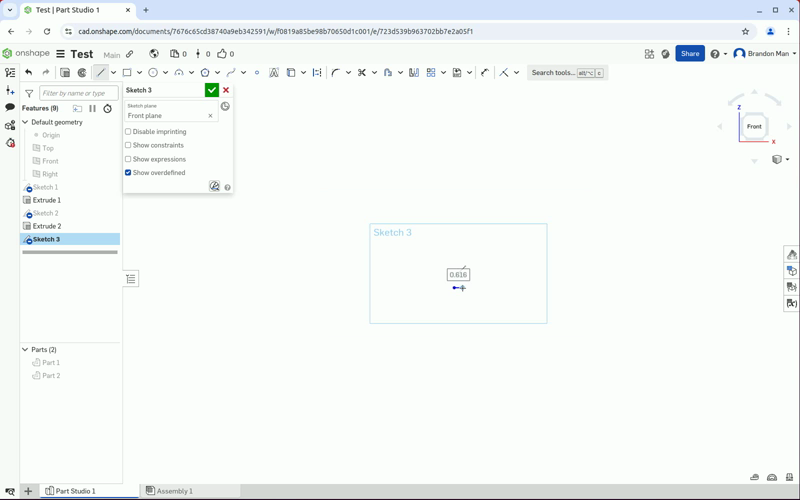
scroll(-6)
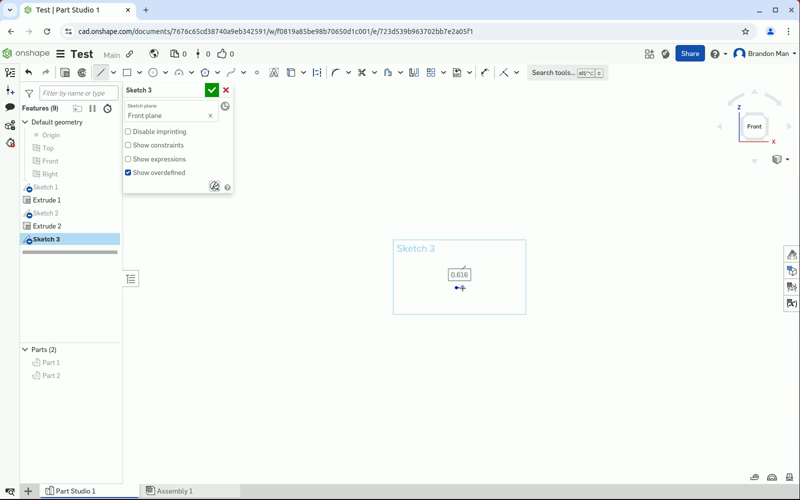
scroll(-6)
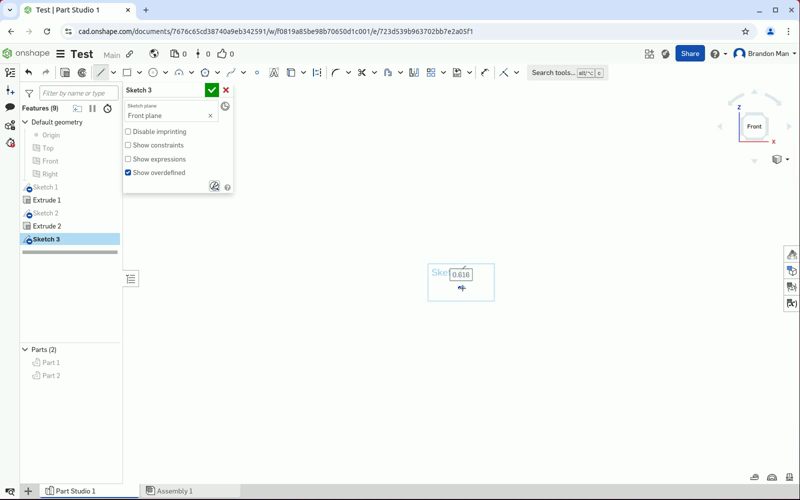
key_up(shift)
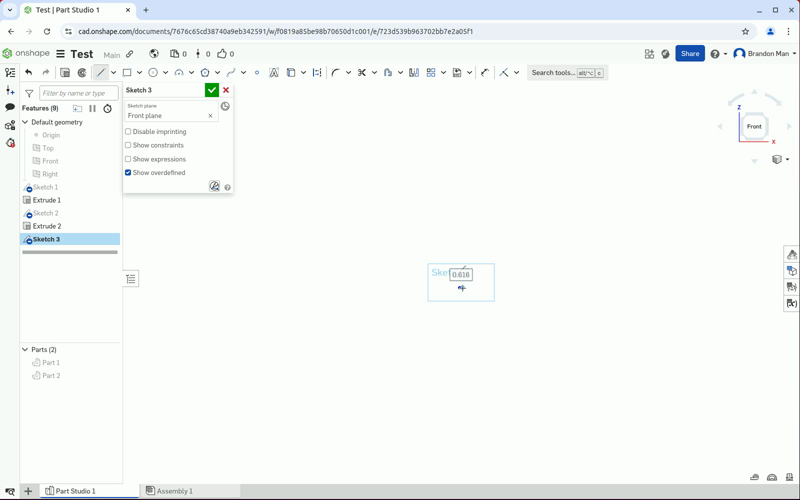
key_down(shift)
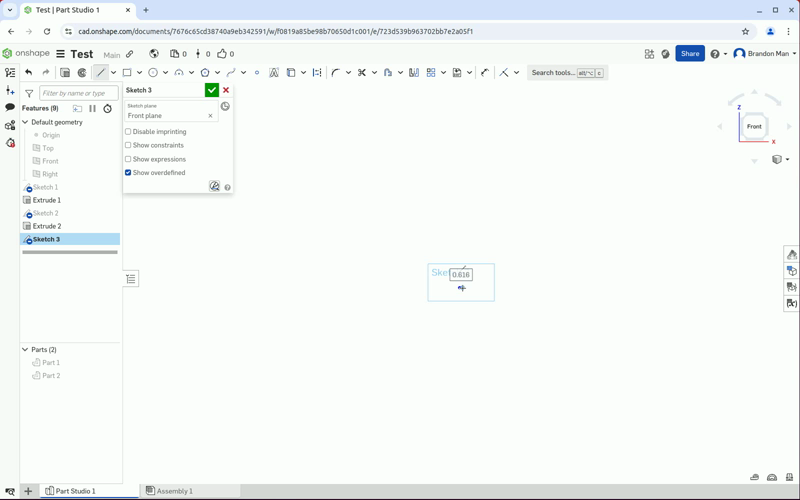
mouse_move(492, 287)
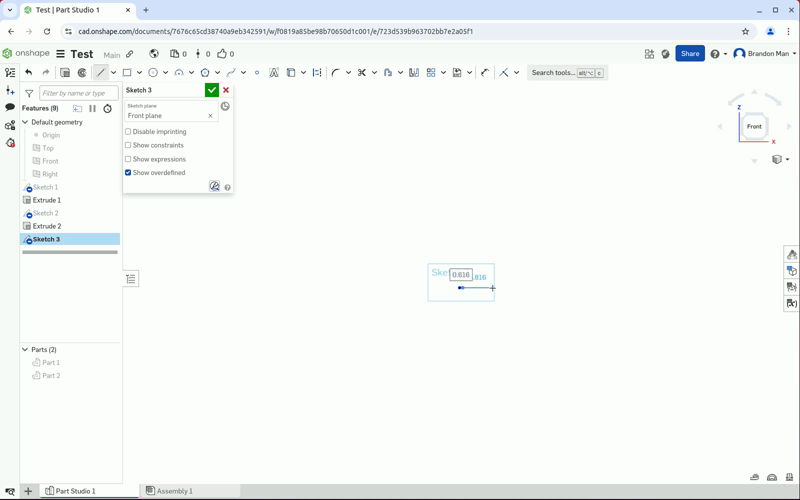
mouse_move(462, 282)
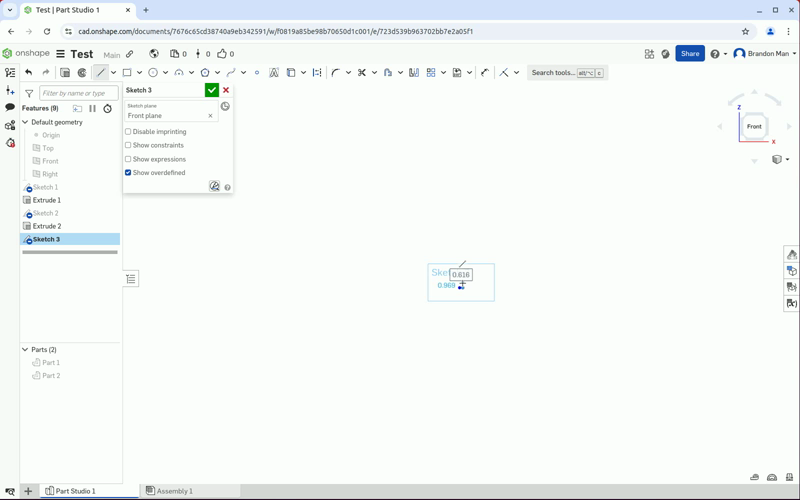
scroll(6)
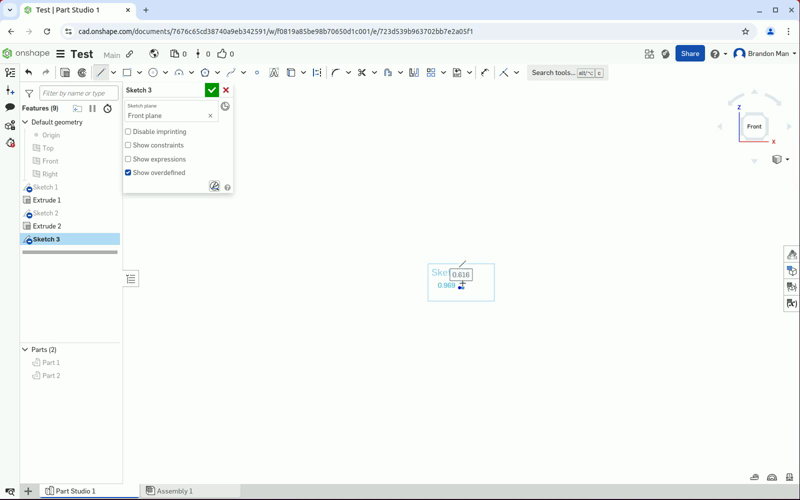
scroll(6)
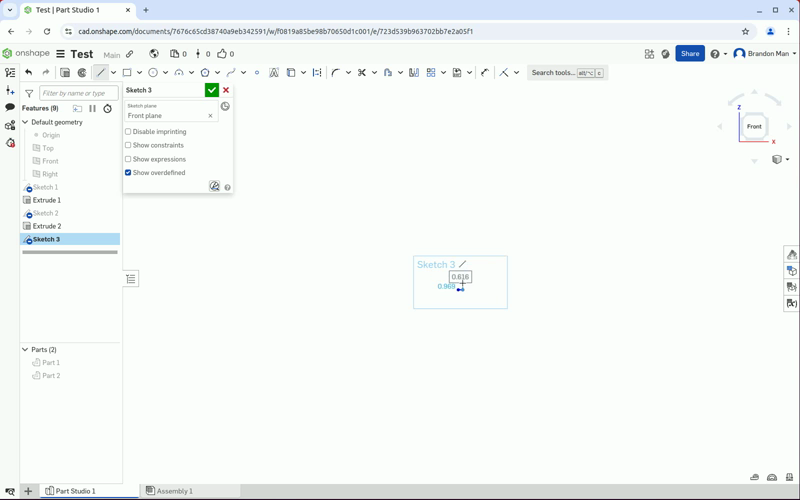
scroll(6)
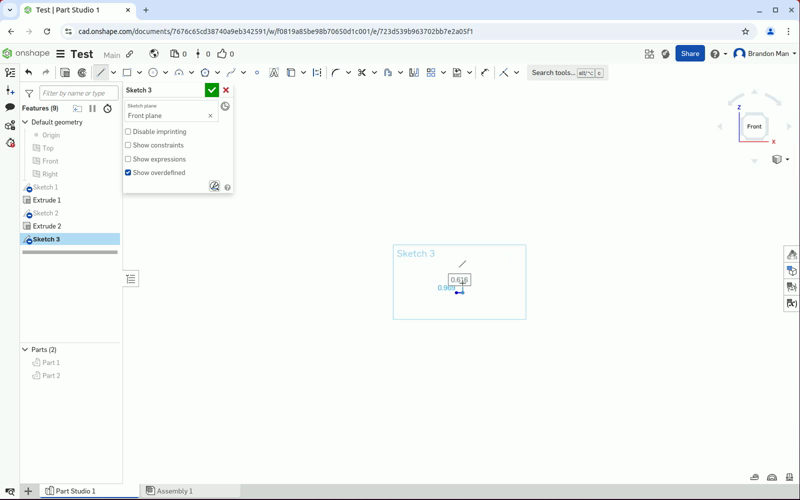
scroll(6)
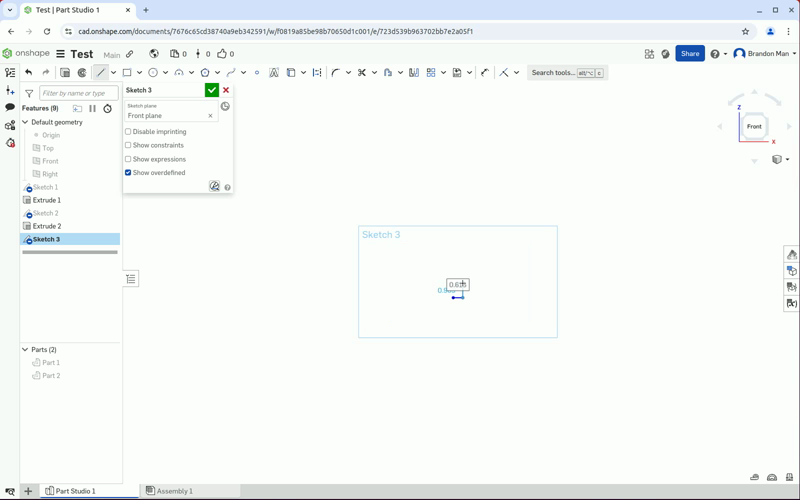
scroll(6)
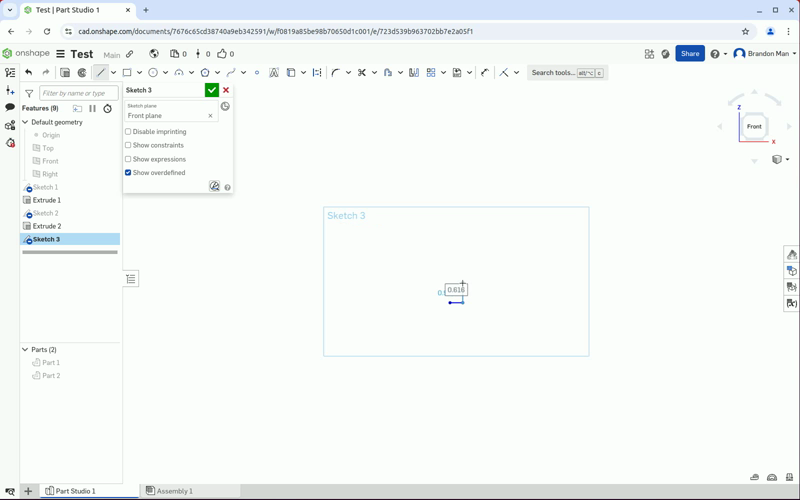
scroll(6)
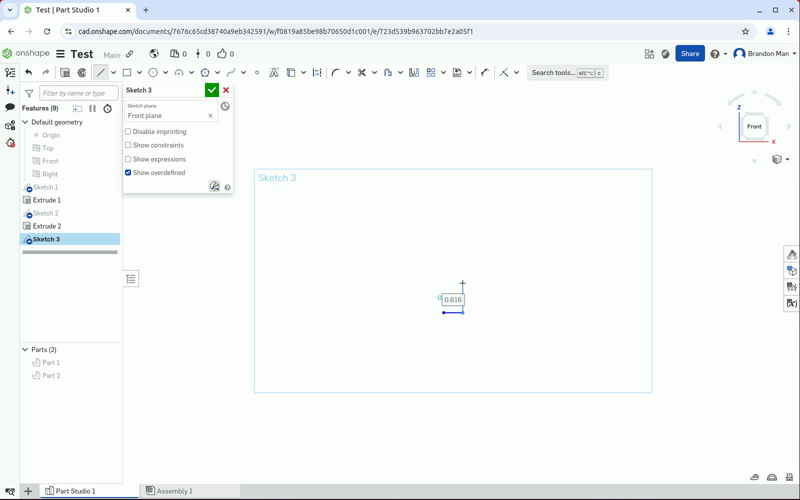
scroll(6)
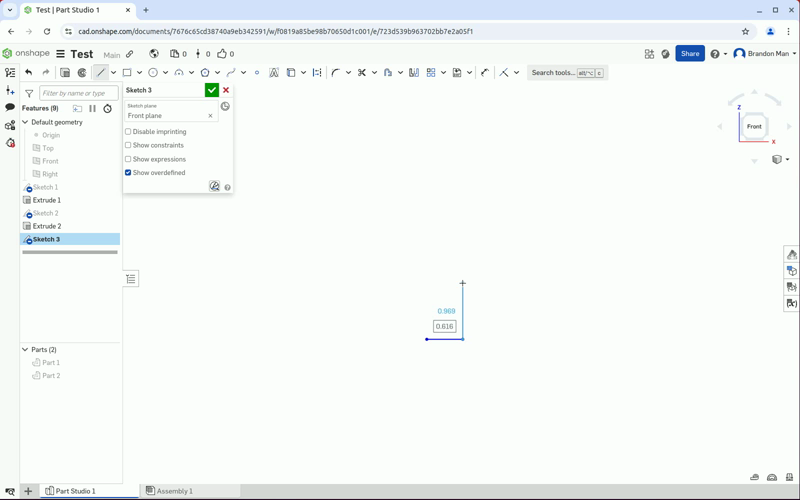
click(462, 282)
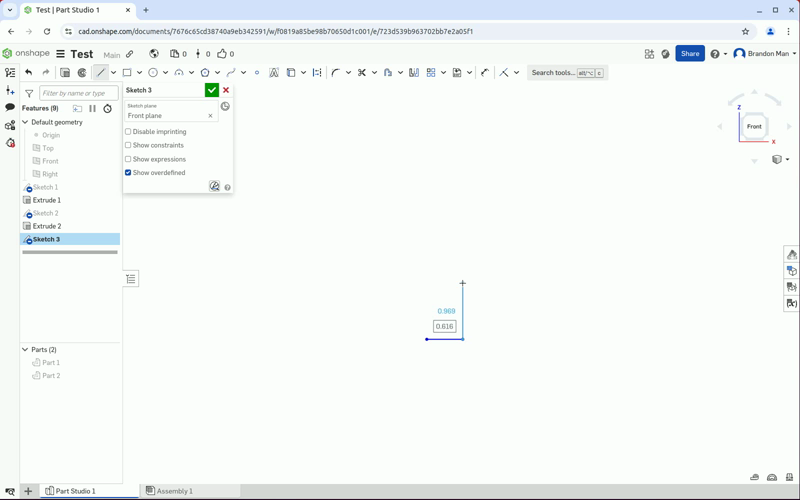
scroll(-6)
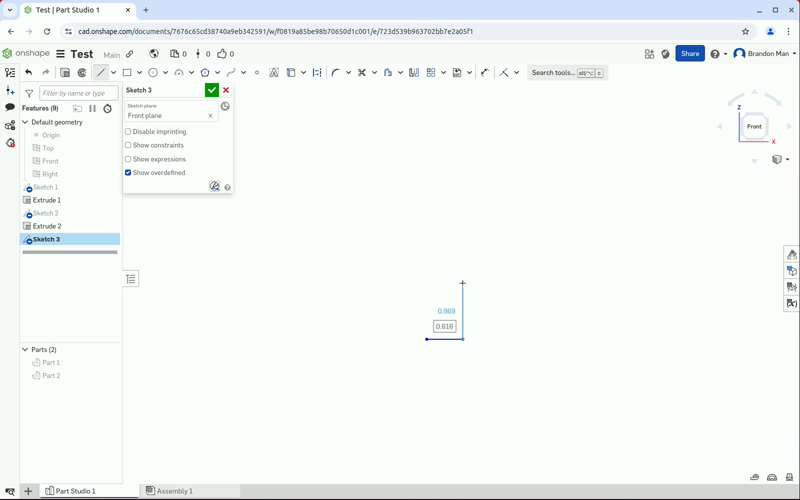
scroll(-6)
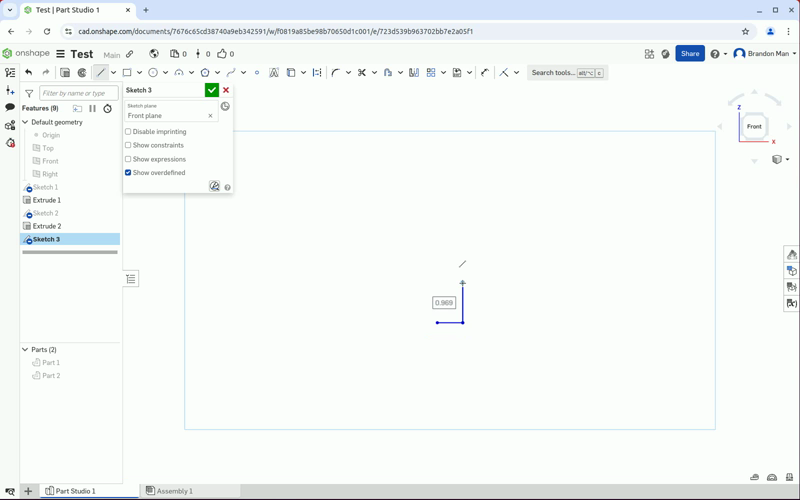
scroll(-6)
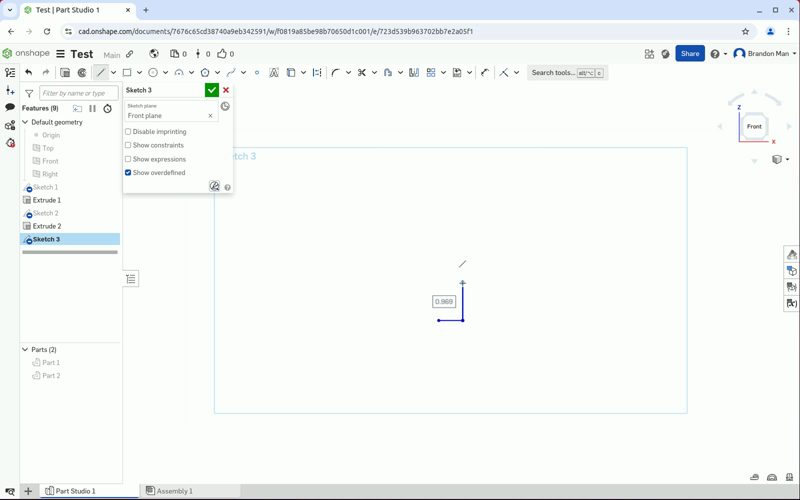
scroll(-6)
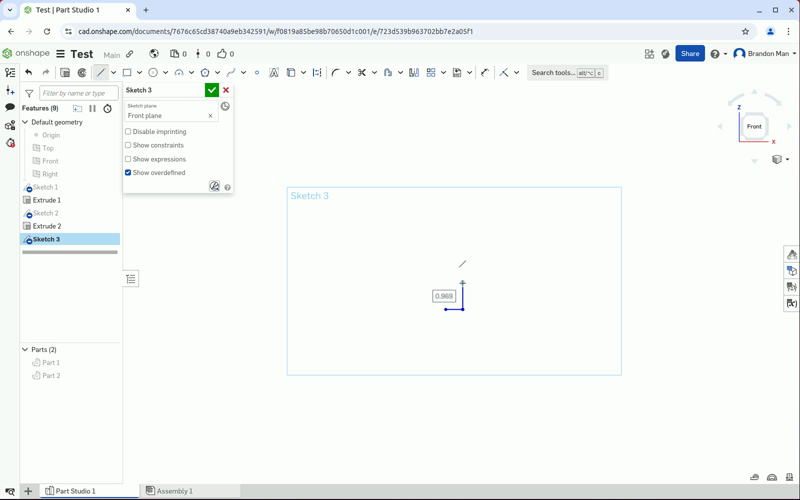
scroll(-6)
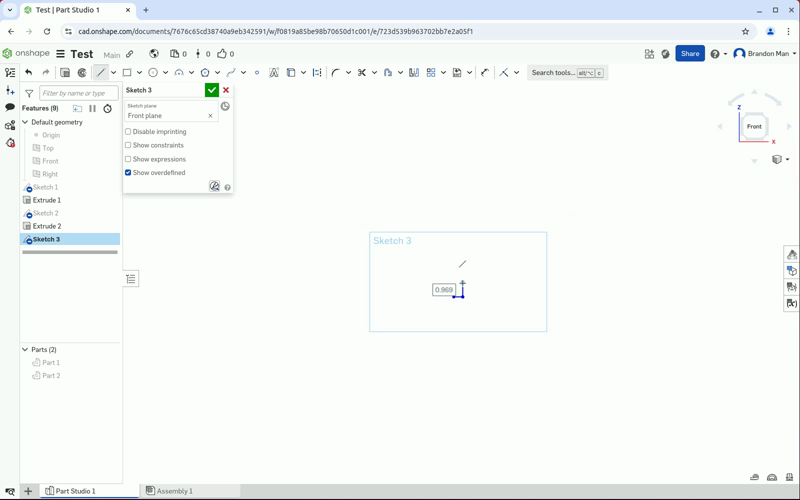
scroll(-6)
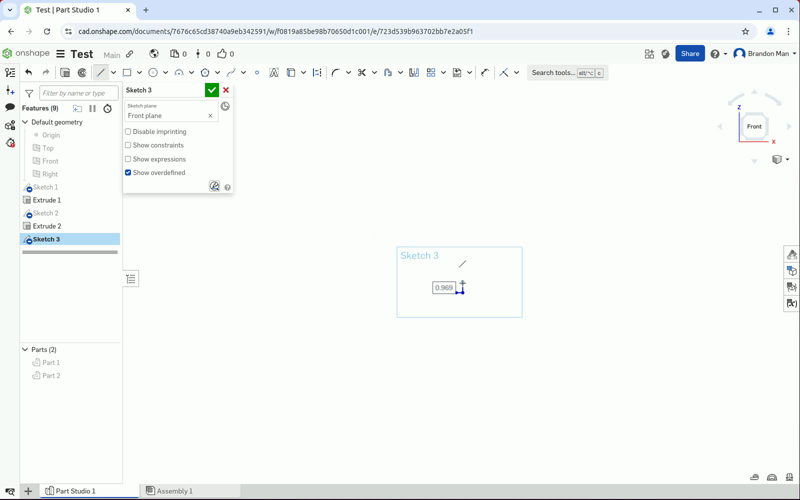
scroll(-6)
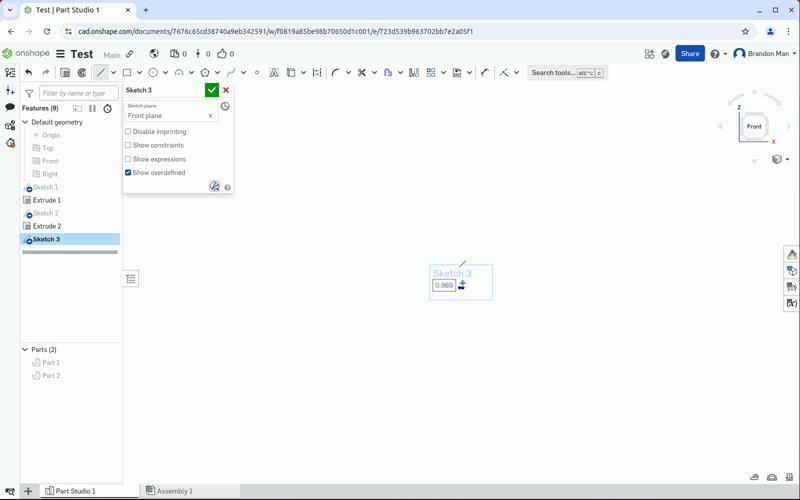
key_up(shift)
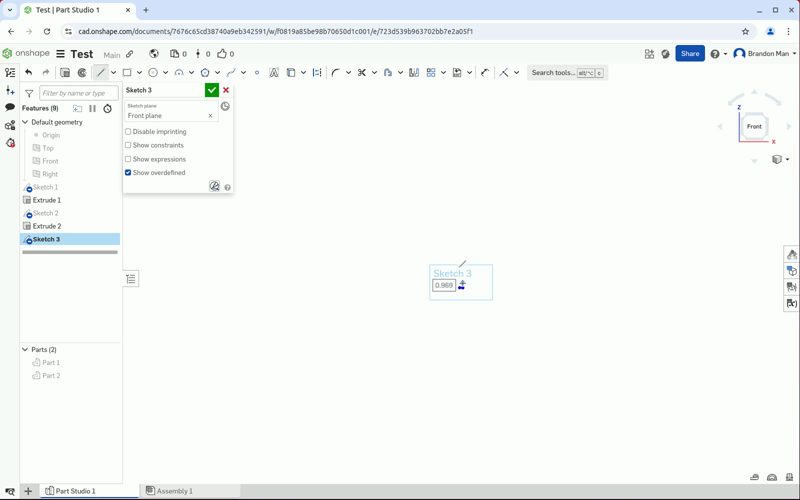
key(esc)
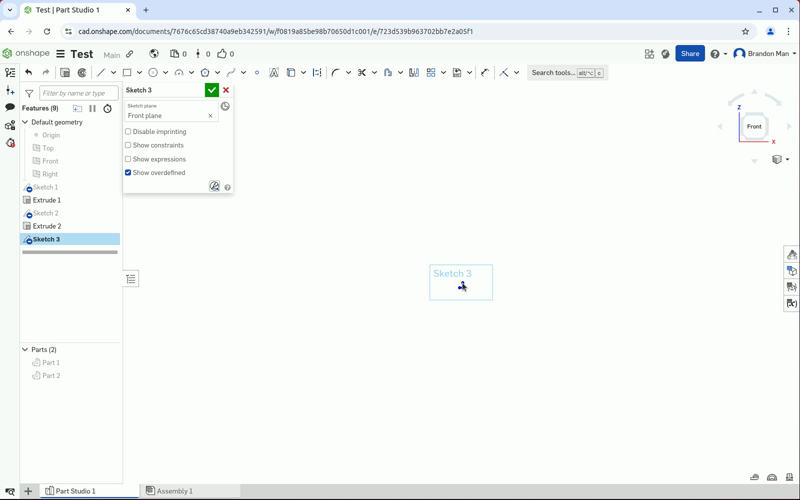
key(a)
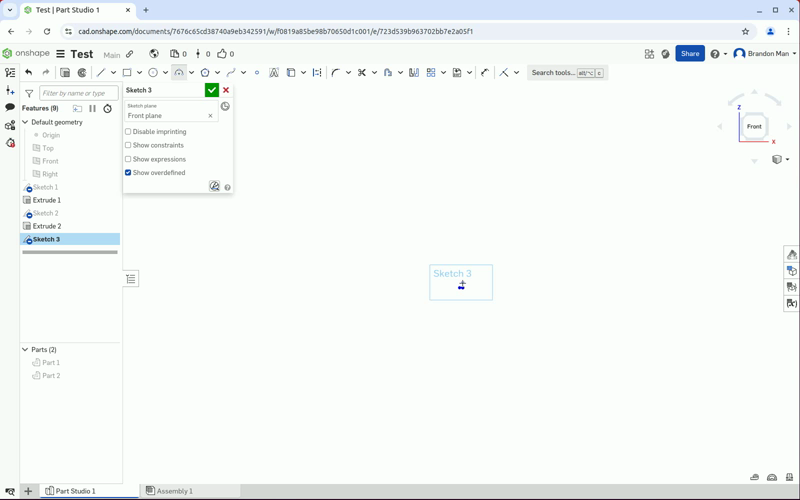
mouse_move(462, 282)
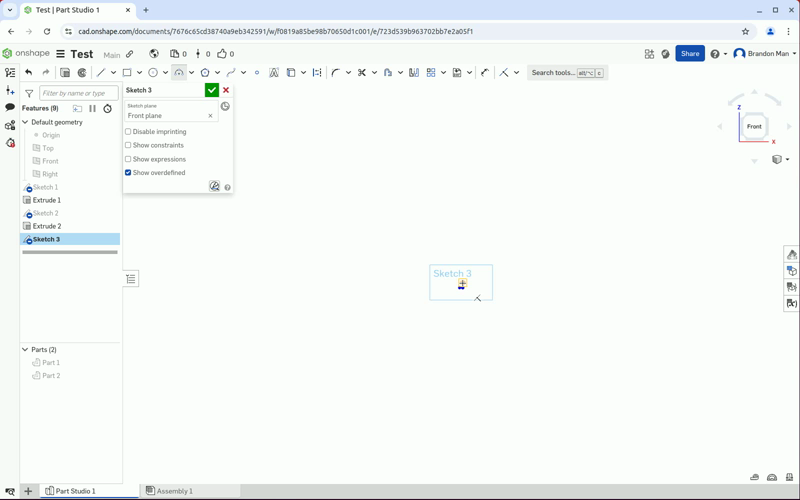
click(462, 282)
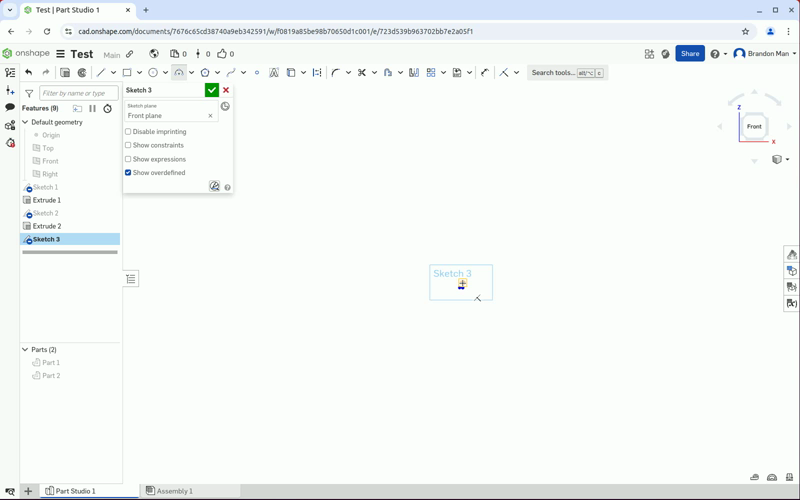
key_down(shift)
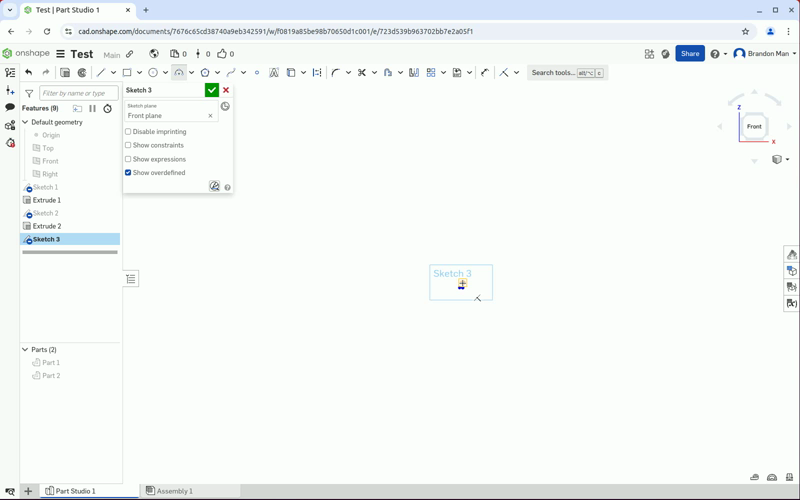
mouse_move(459, 282)
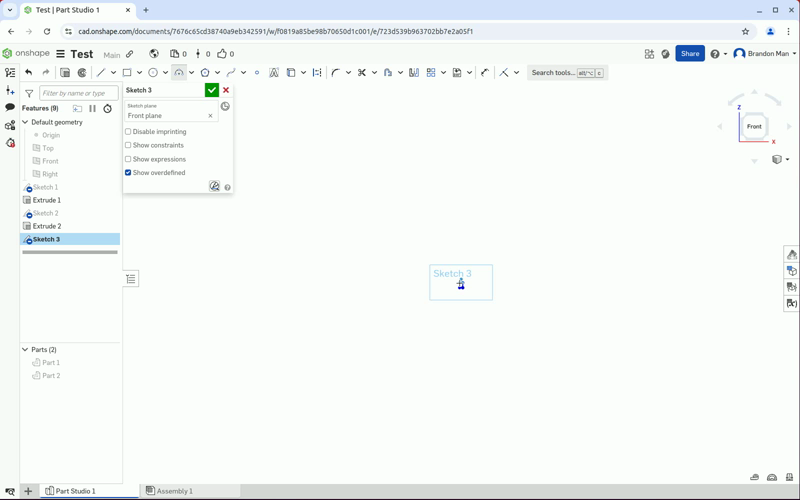
scroll(6)
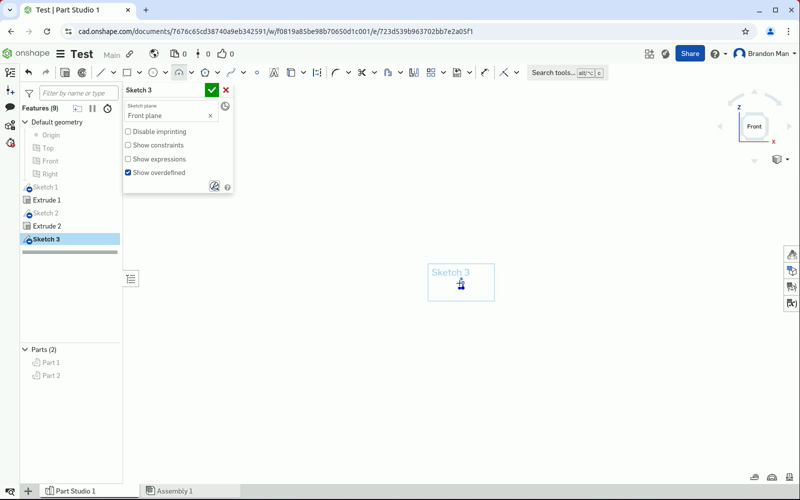
scroll(6)
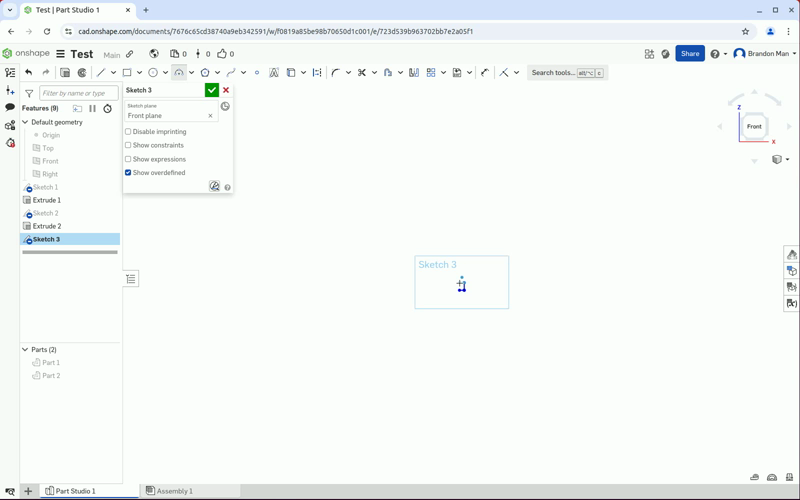
scroll(6)
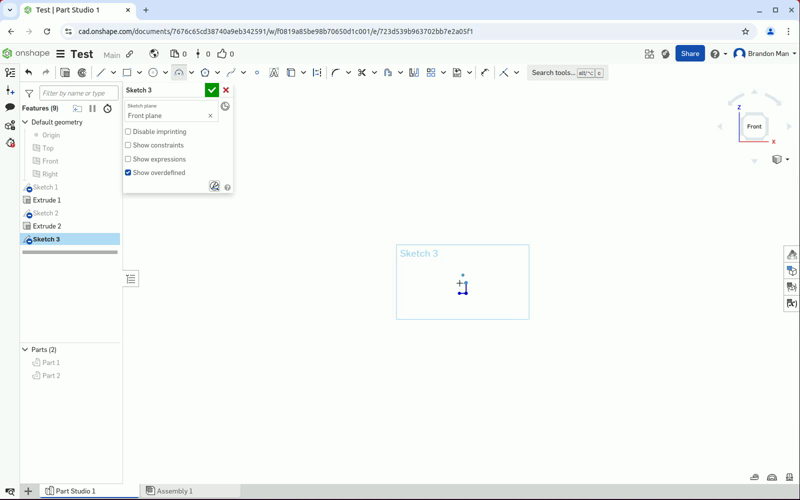
scroll(6)
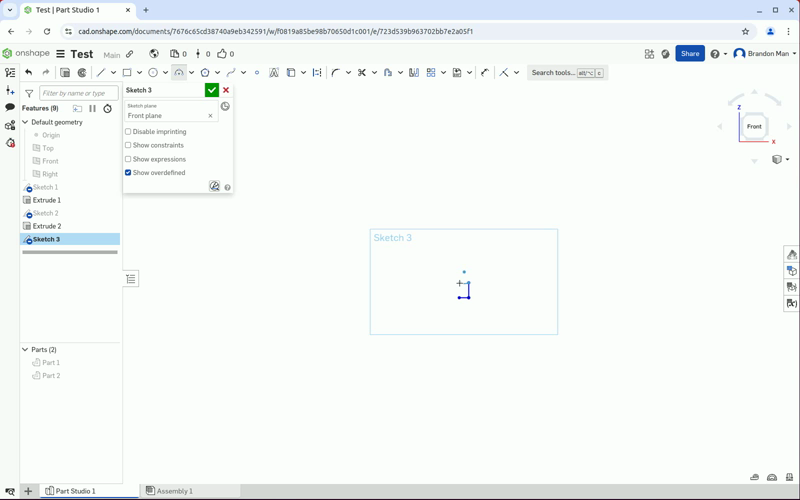
scroll(6)
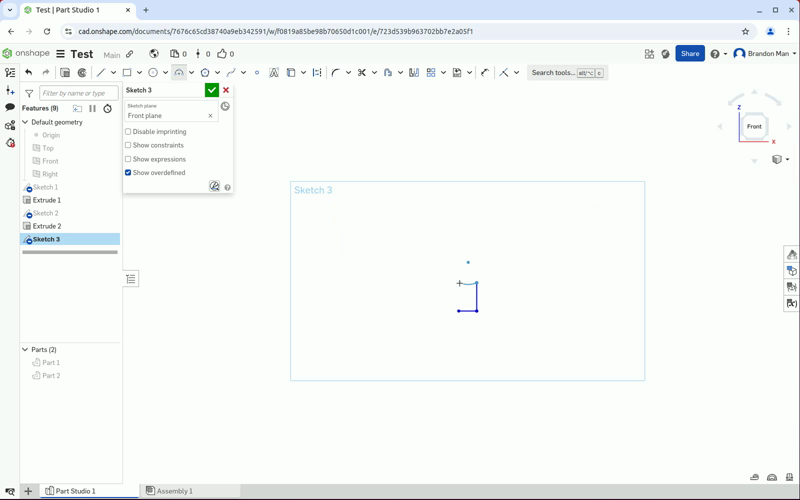
scroll(6)
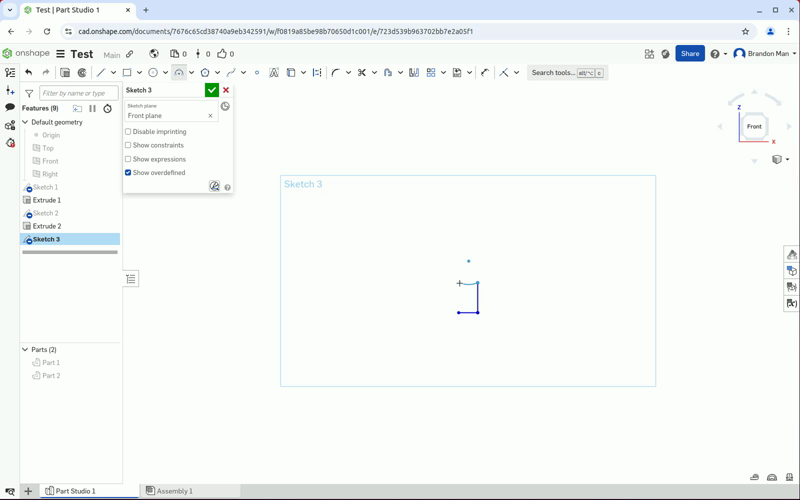
scroll(6)
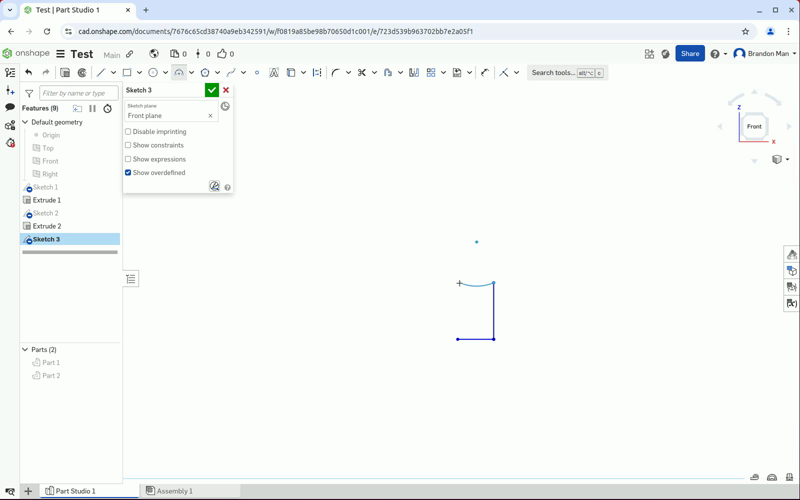
click(459, 282)
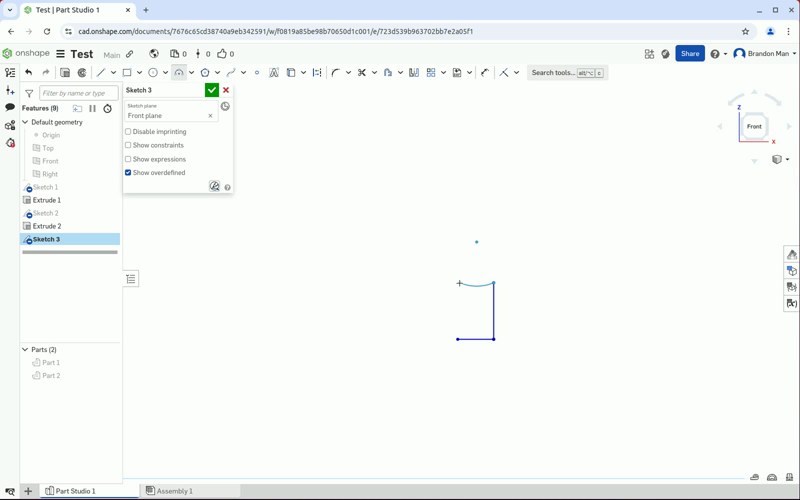
scroll(-6)
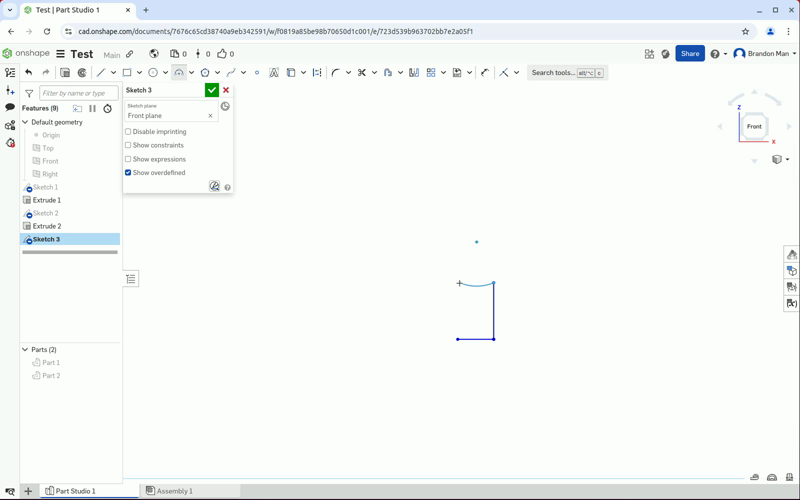
scroll(-6)
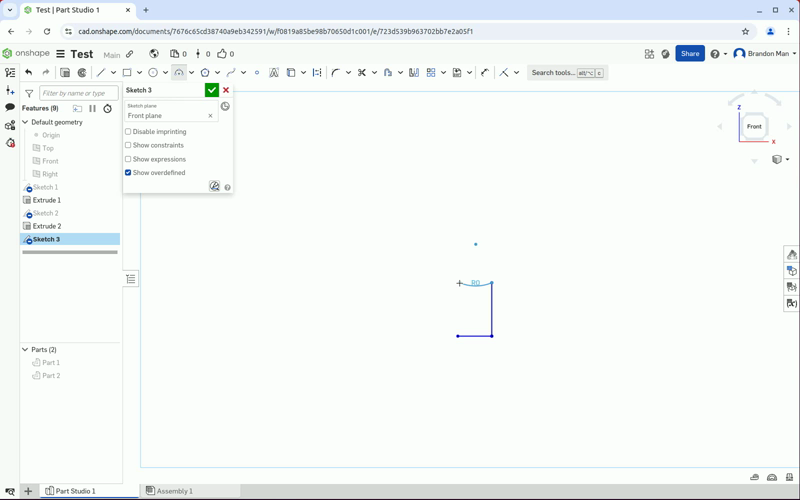
scroll(-6)
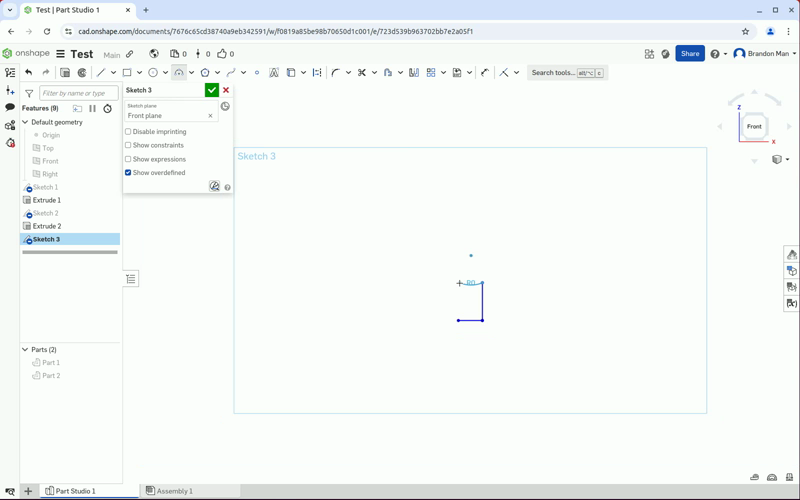
scroll(-6)
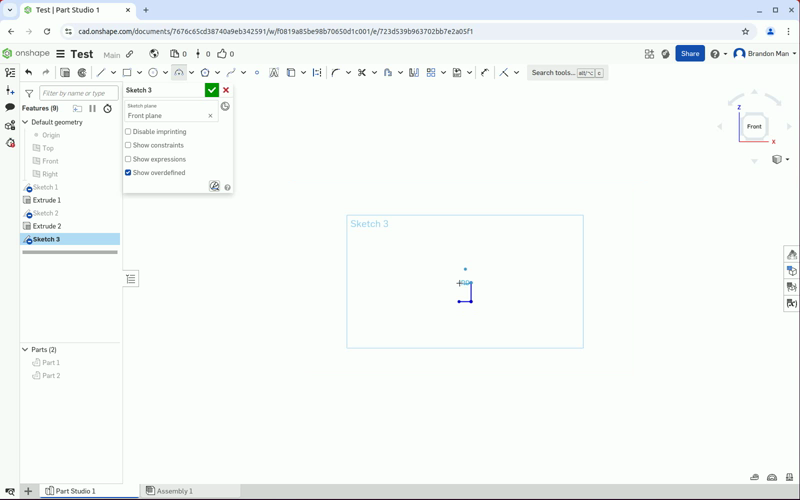
scroll(-6)
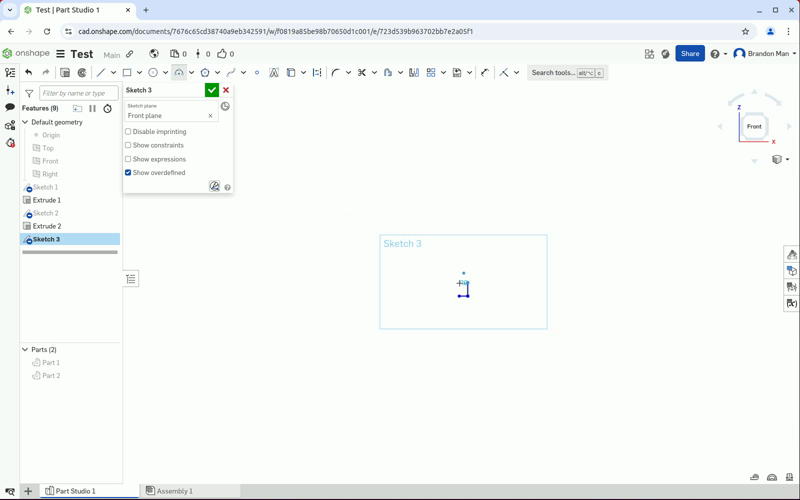
scroll(-6)
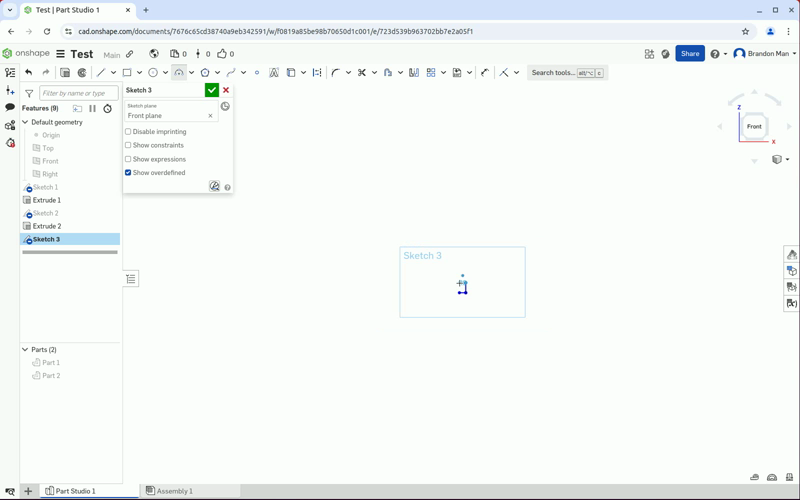
scroll(-6)
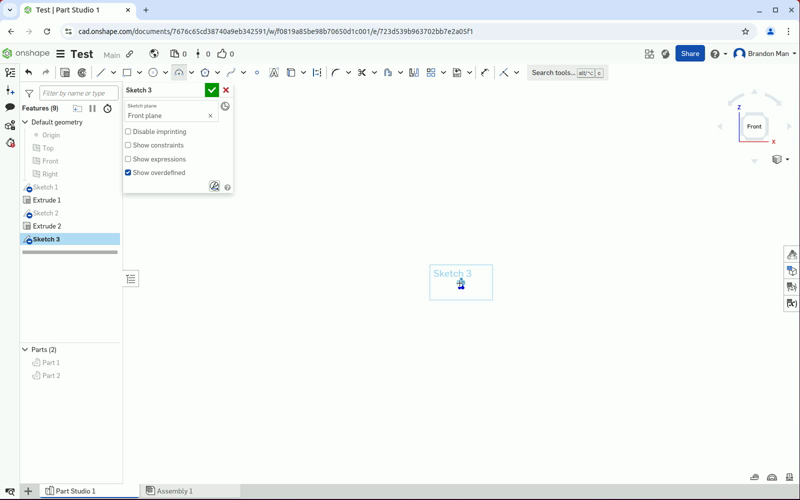
mouse_move(461, 283)
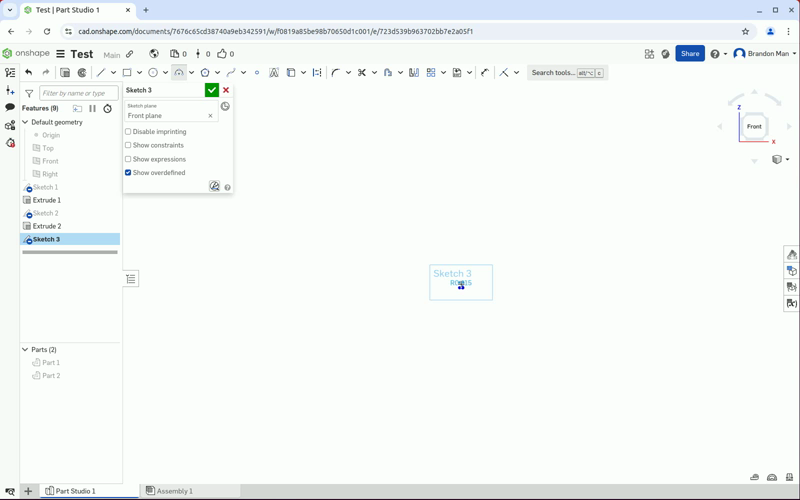
scroll(6)
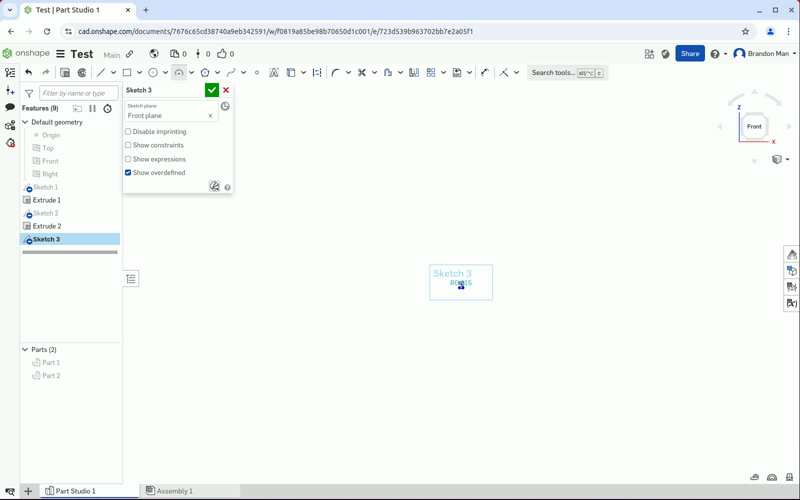
scroll(6)
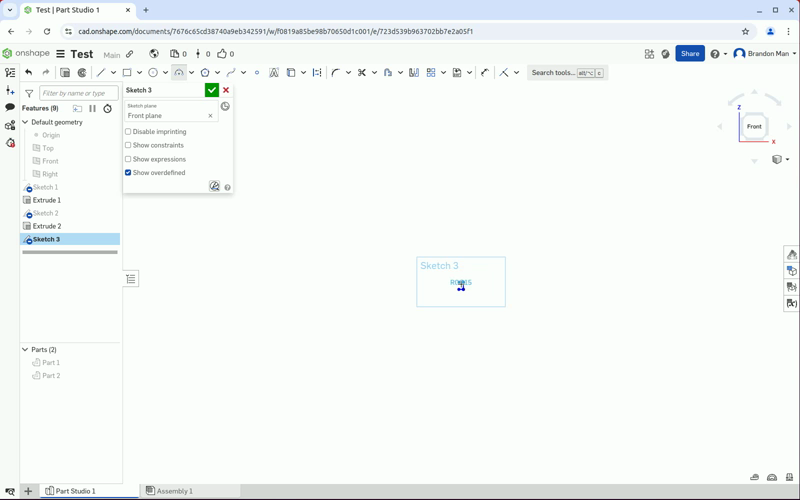
scroll(6)
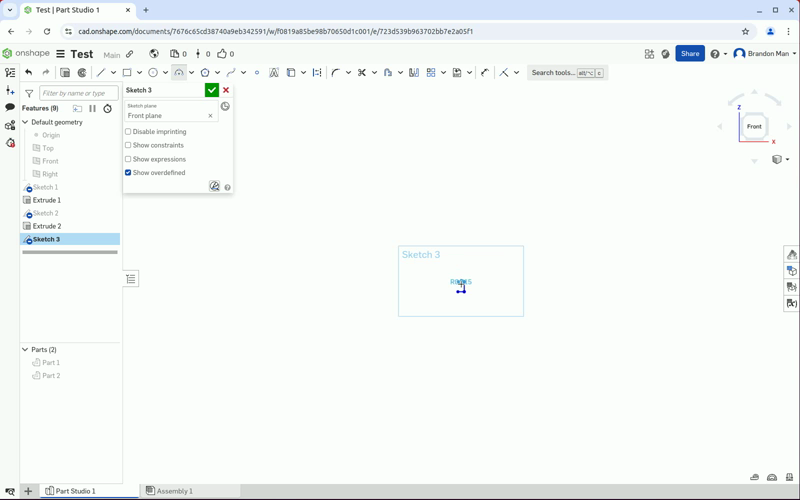
scroll(6)
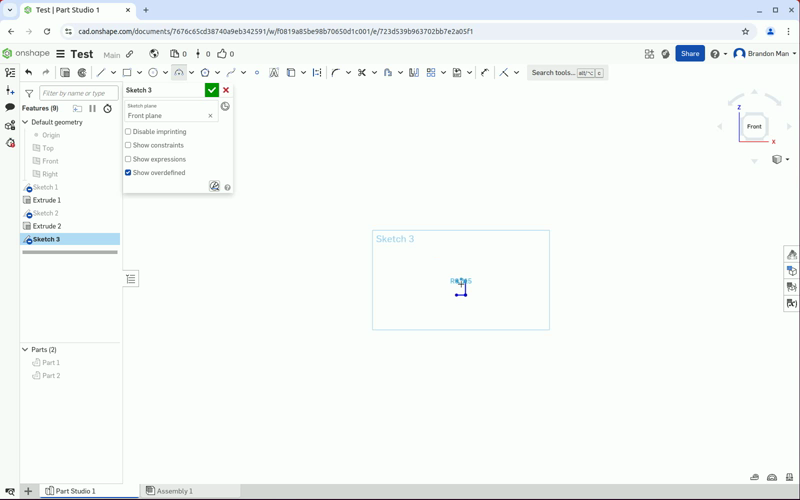
scroll(6)
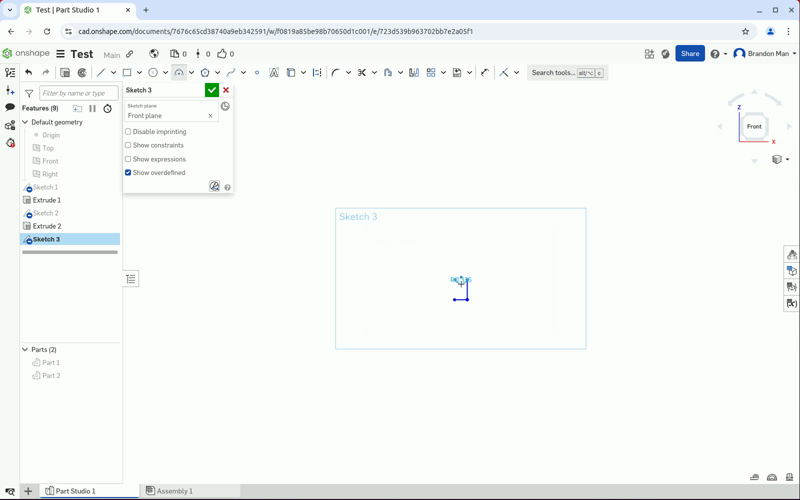
scroll(6)
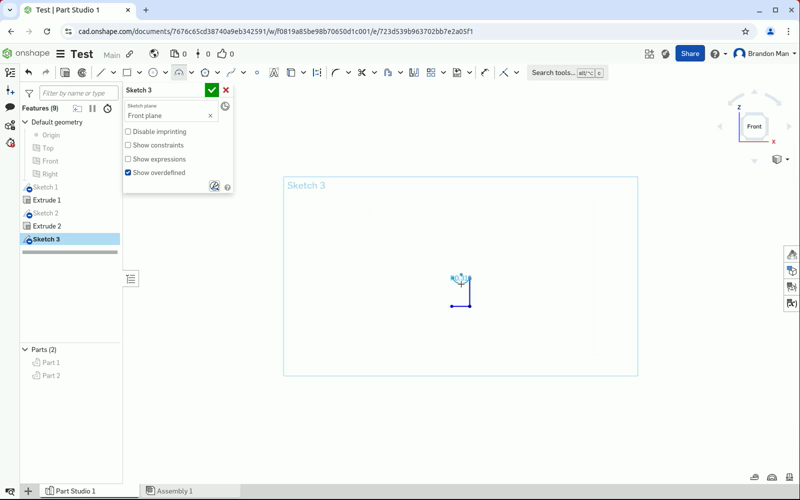
scroll(6)
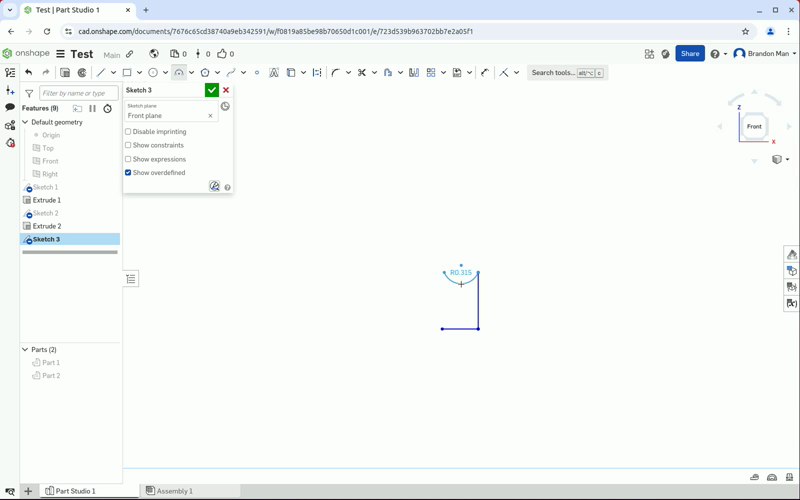
click(461, 283)
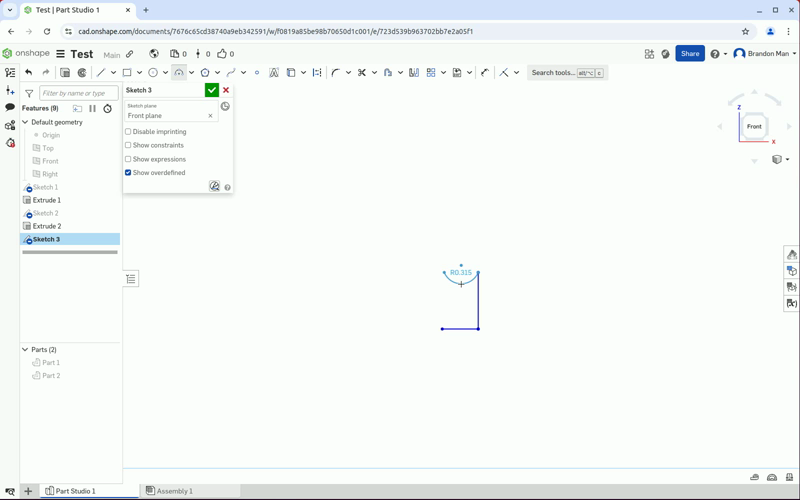
scroll(-6)
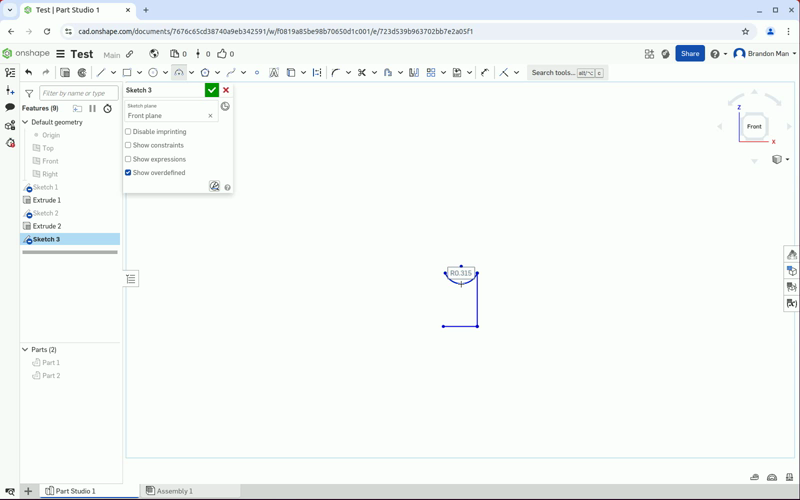
scroll(-6)
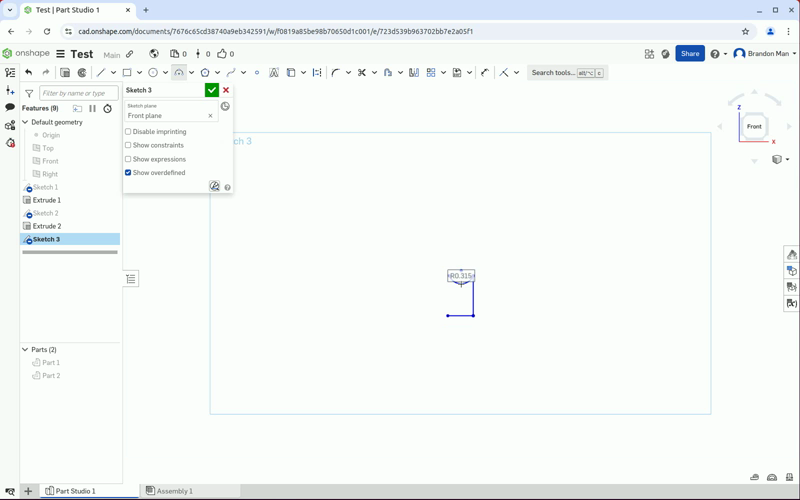
scroll(-6)
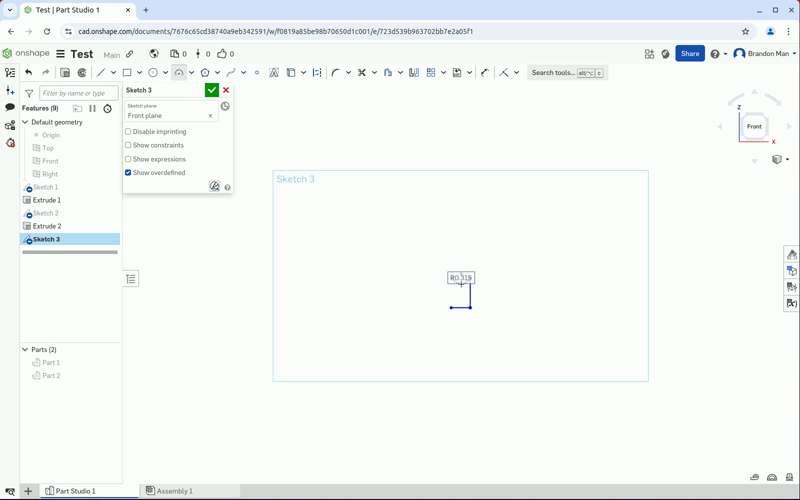
scroll(-6)
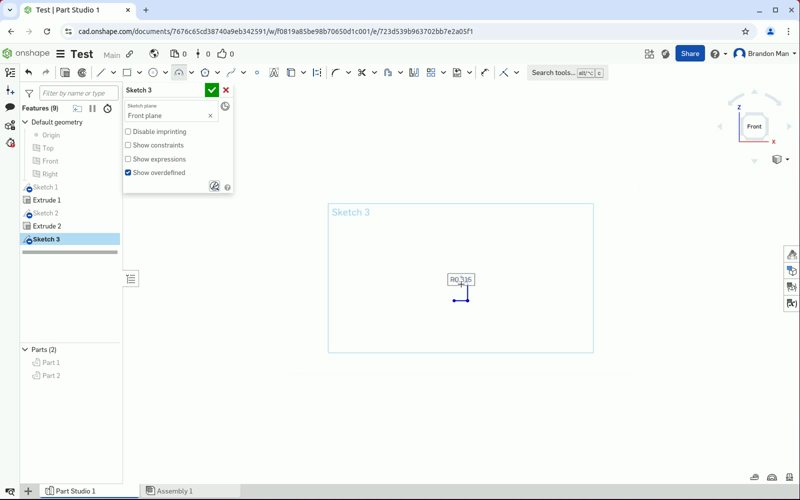
scroll(-6)
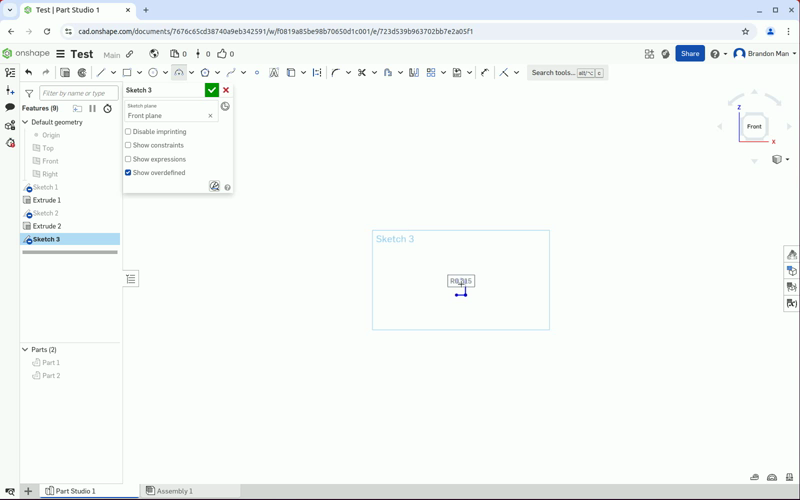
scroll(-6)
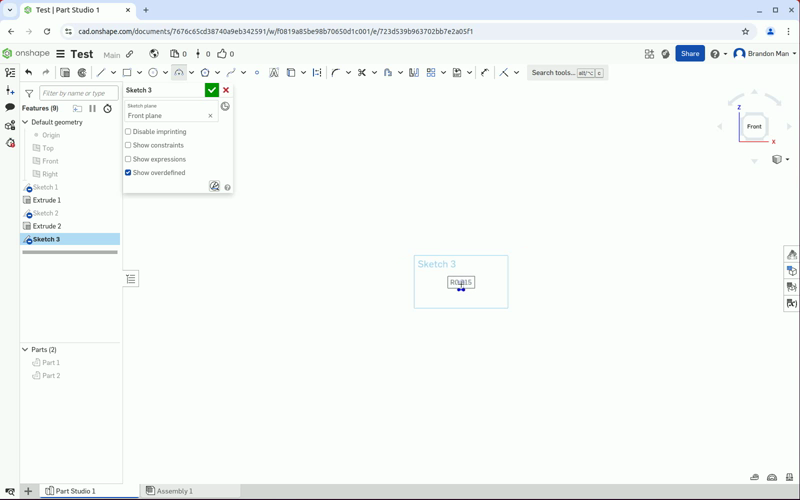
scroll(-6)
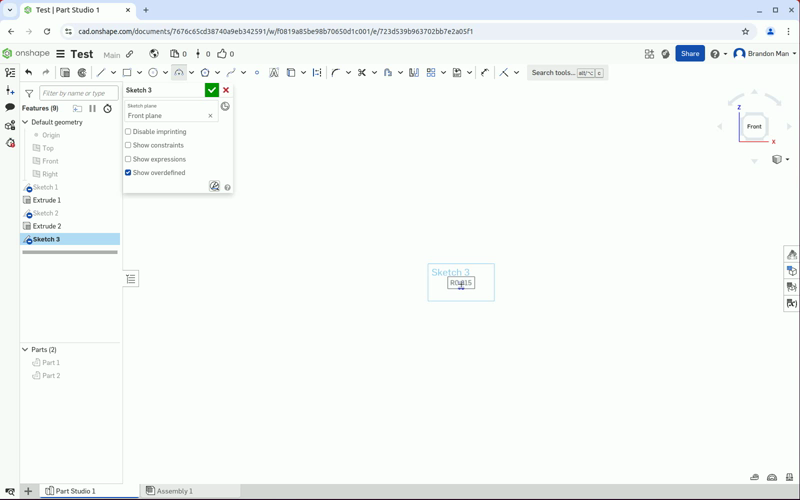
key_up(shift)
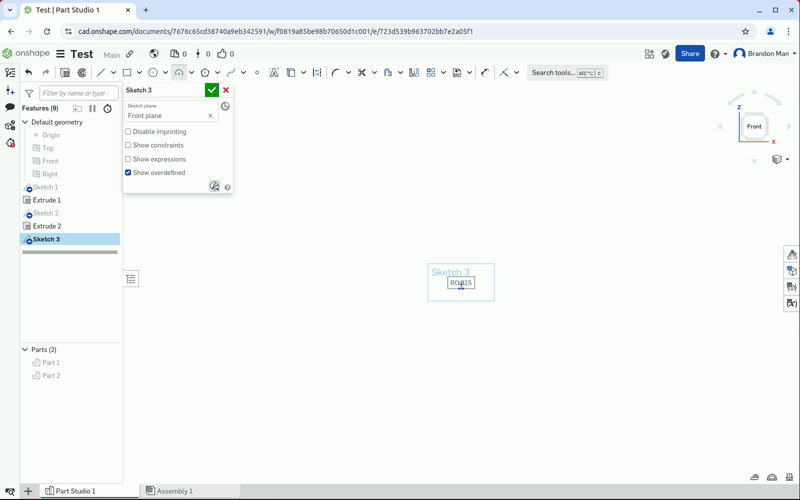
key(esc)
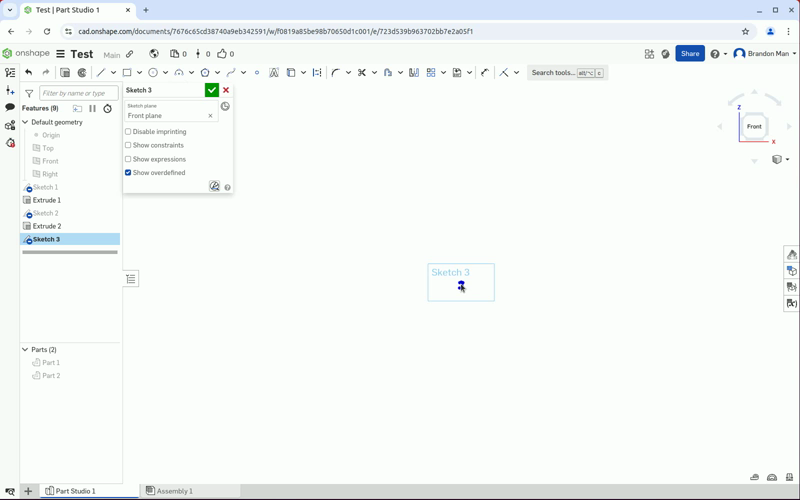
key(l)
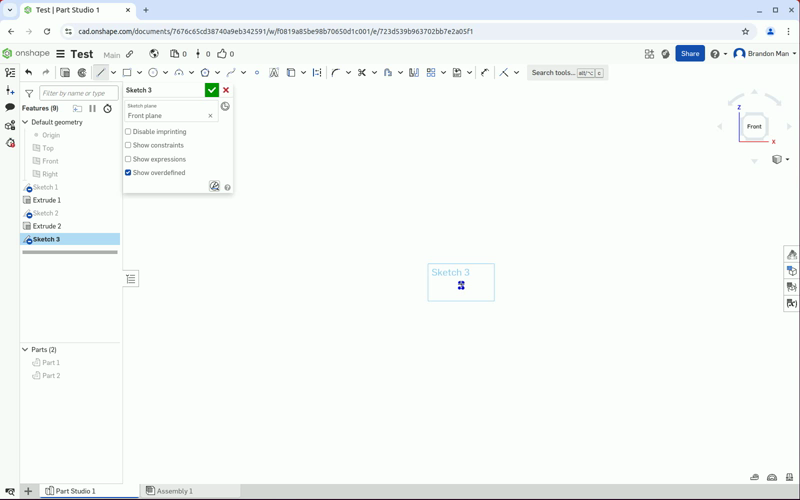
mouse_move(459, 282)
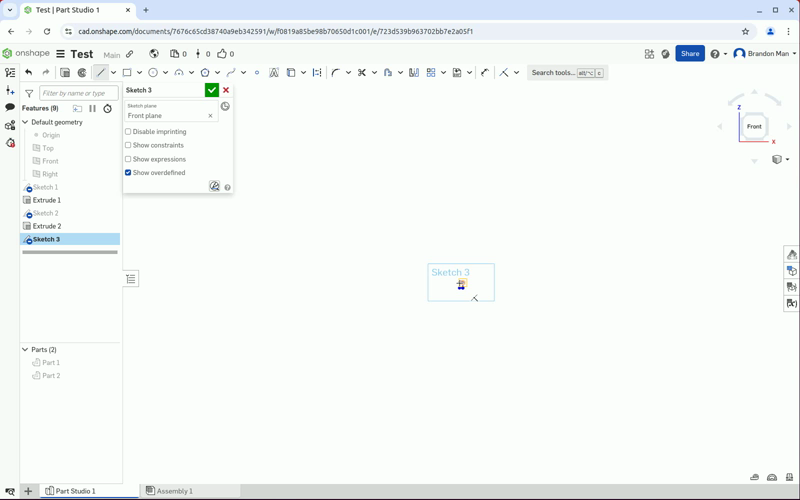
scroll(6)
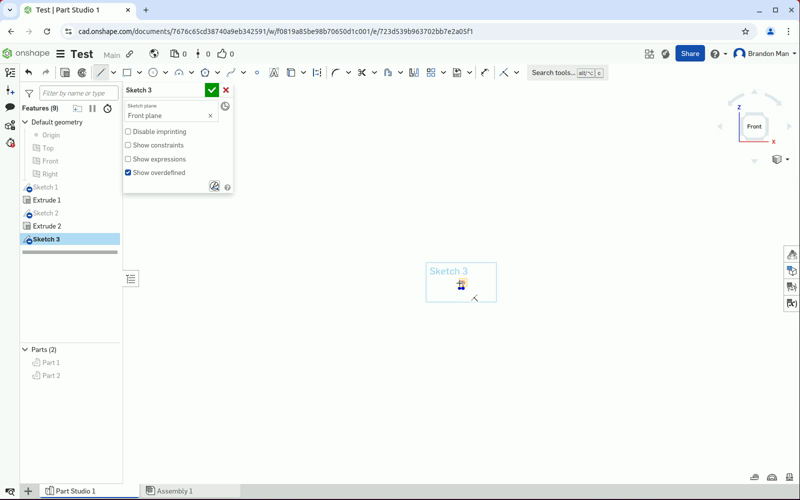
scroll(6)
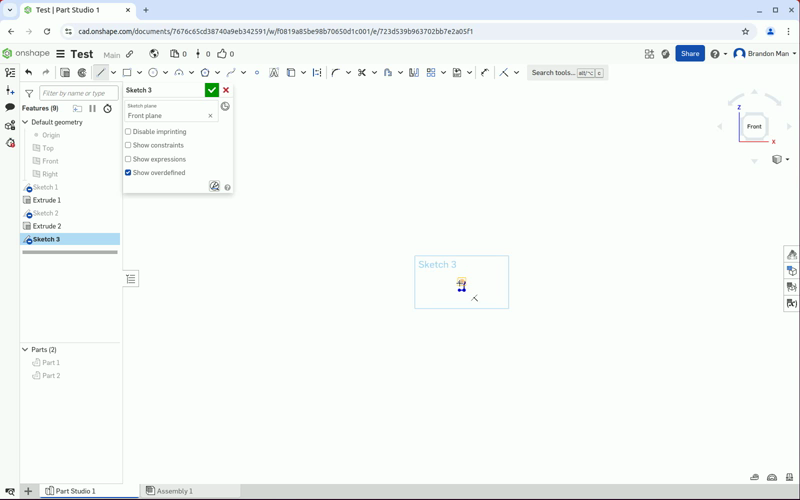
scroll(6)
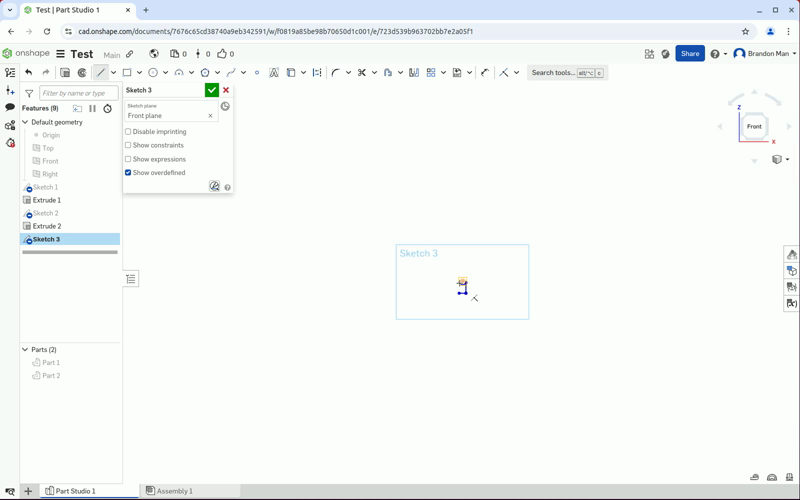
scroll(6)
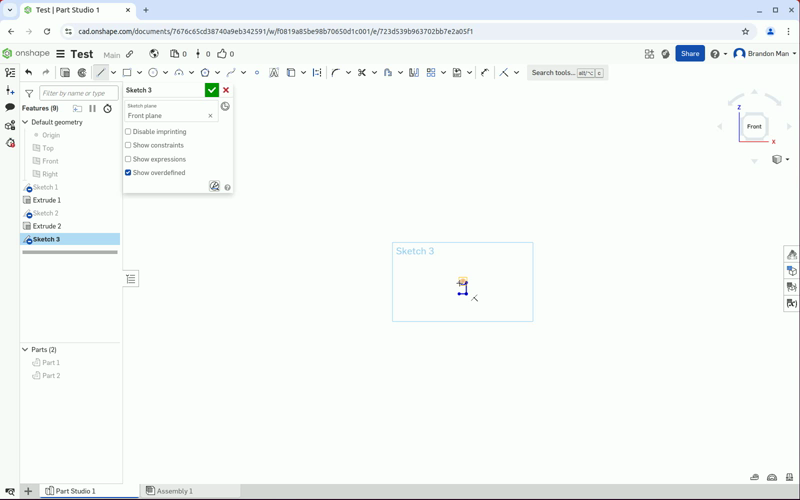
scroll(6)
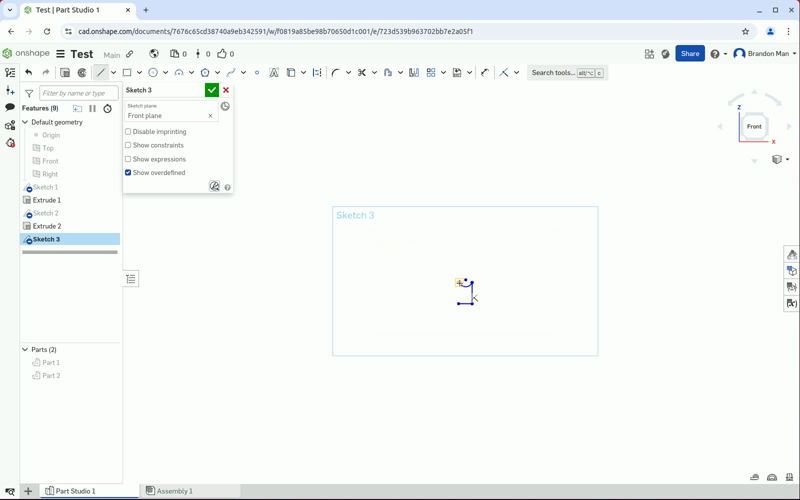
scroll(6)
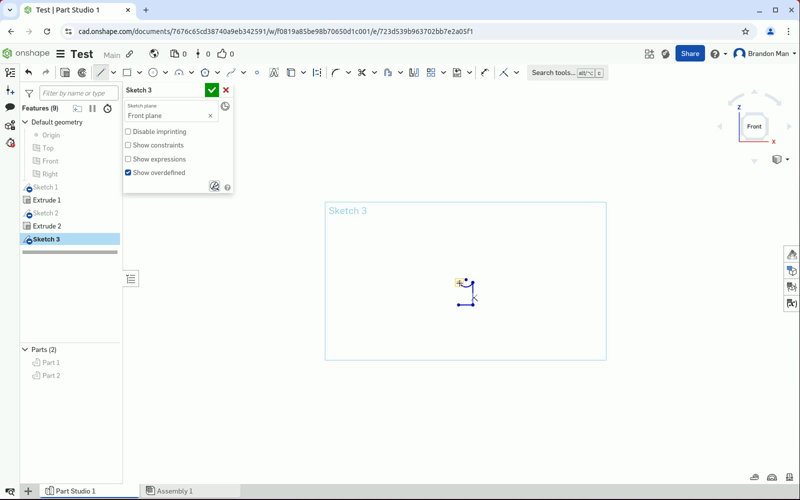
scroll(6)
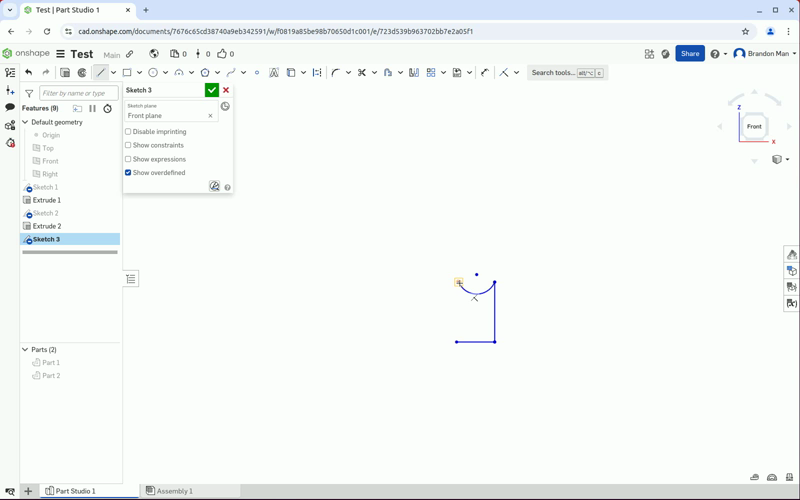
click(459, 282)
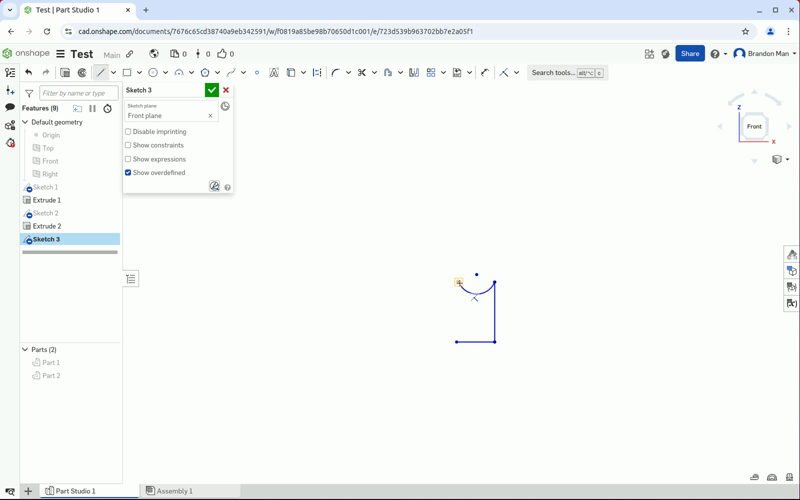
scroll(-6)
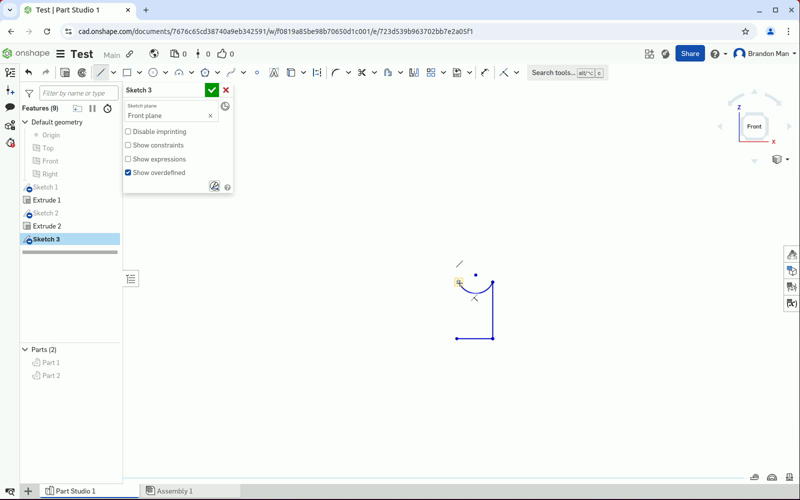
scroll(-6)
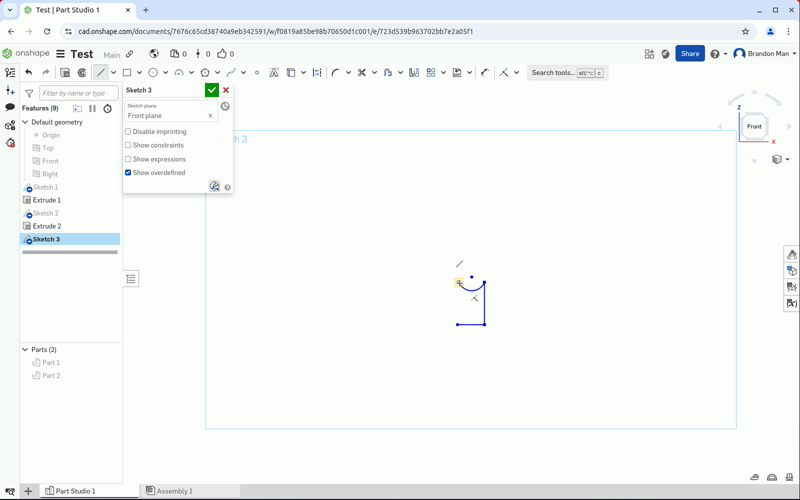
scroll(-6)
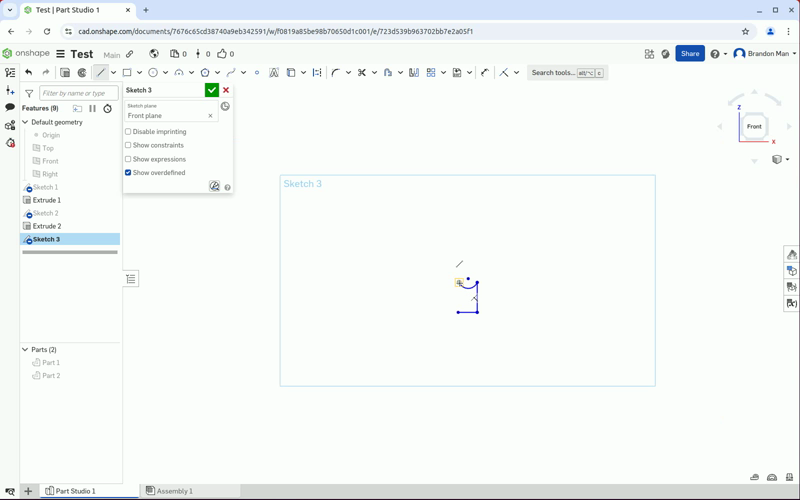
scroll(-6)
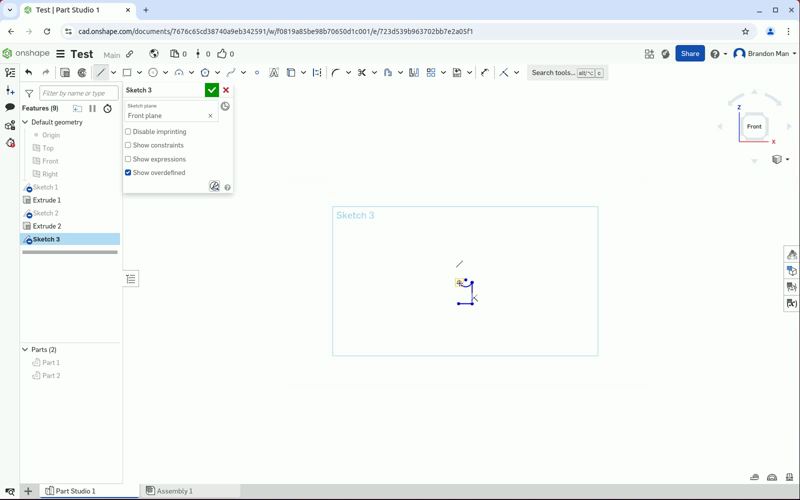
scroll(-6)
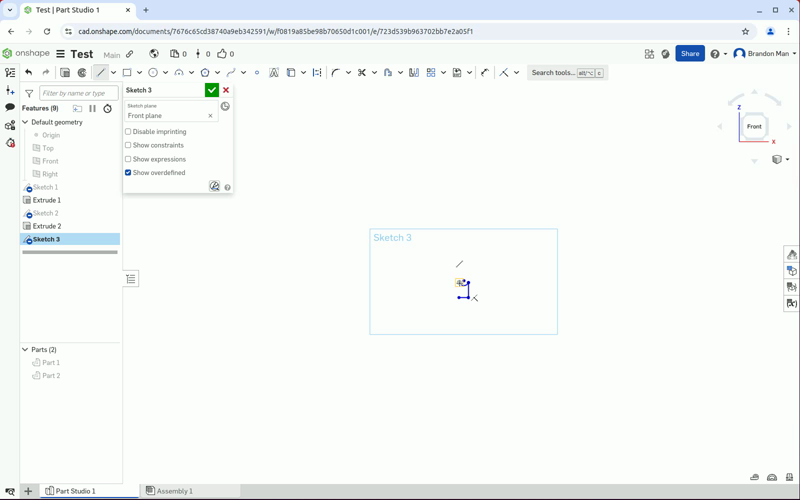
scroll(-6)
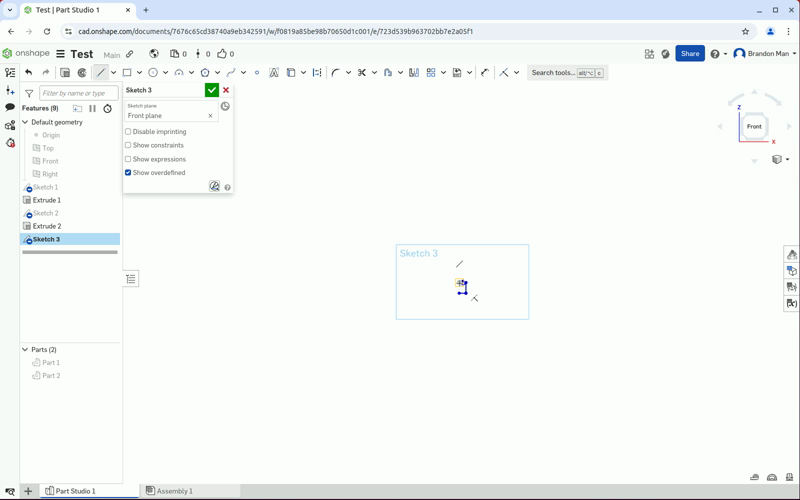
scroll(-6)
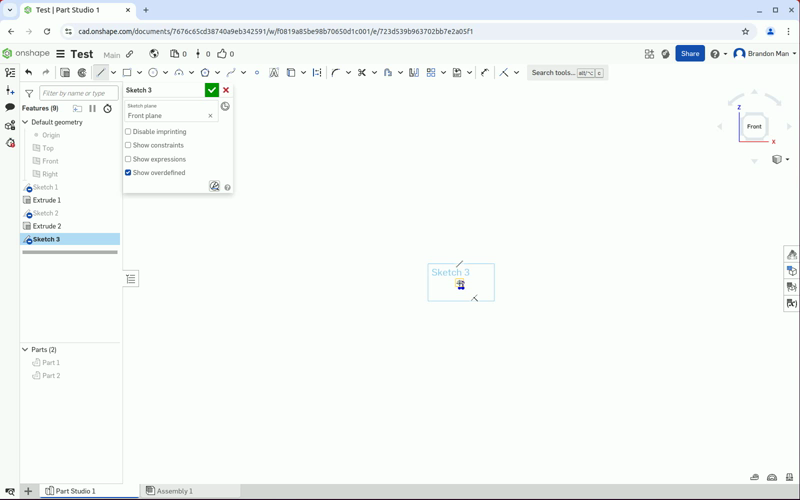
mouse_move(489, 282)
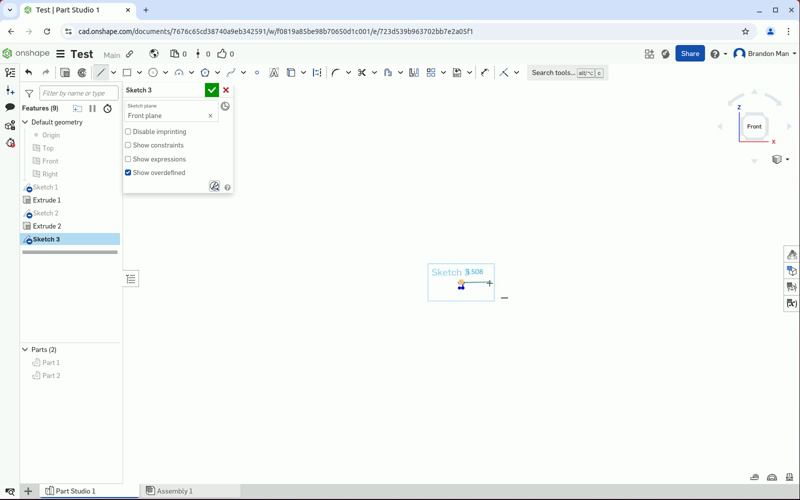
key_down(shift)
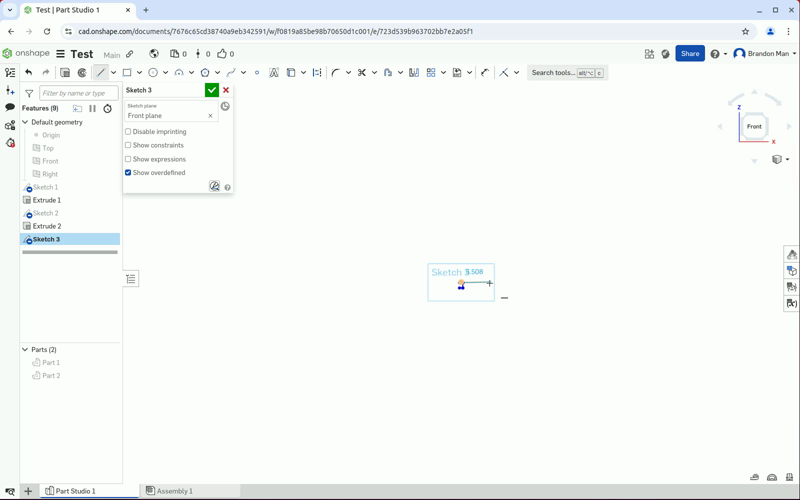
mouse_move(459, 287)
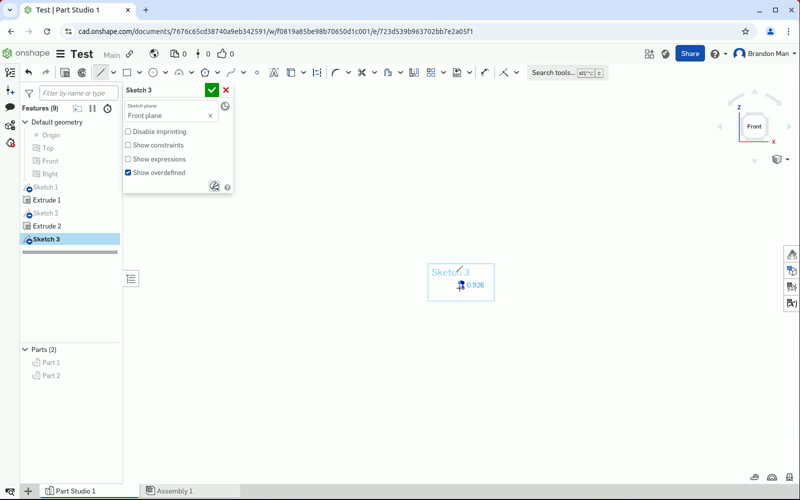
scroll(6)
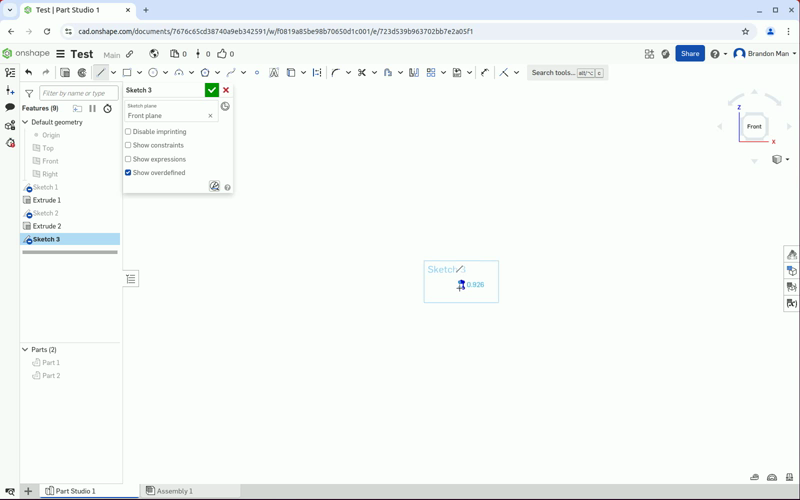
scroll(6)
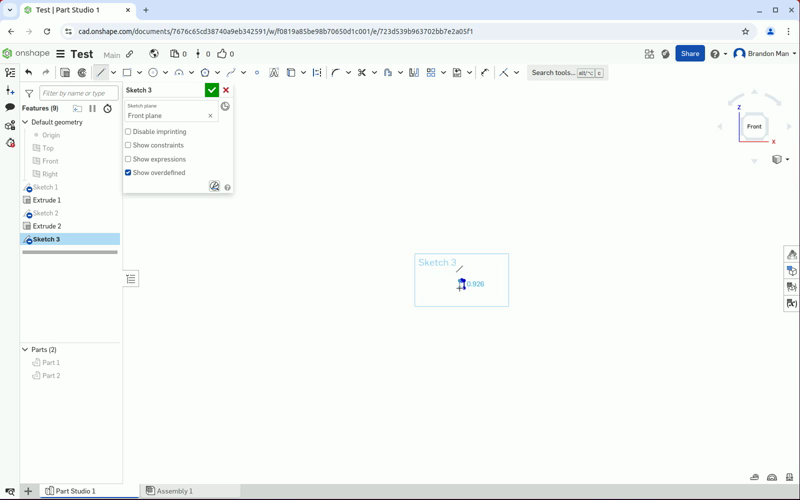
scroll(6)
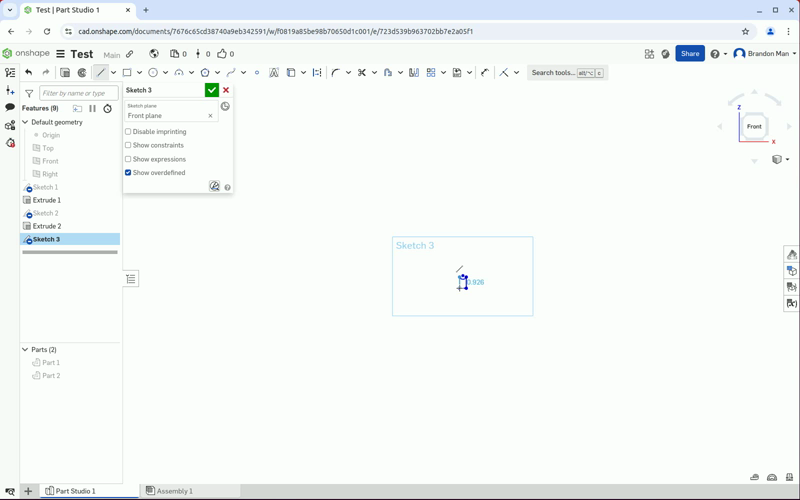
scroll(6)
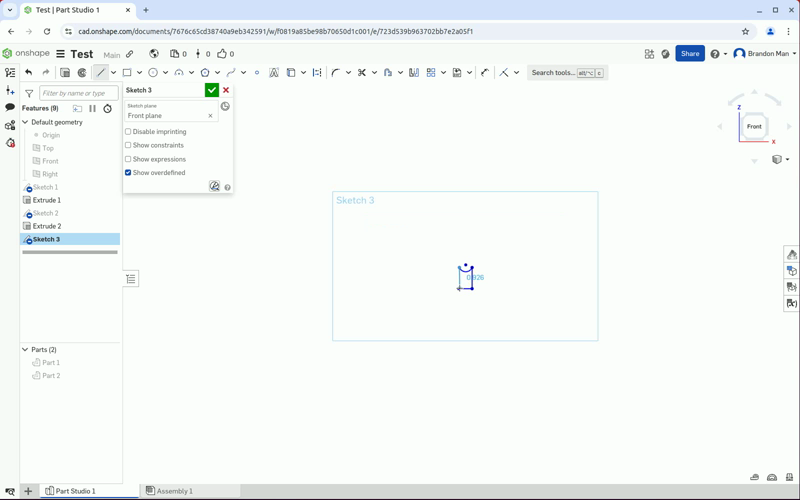
scroll(6)
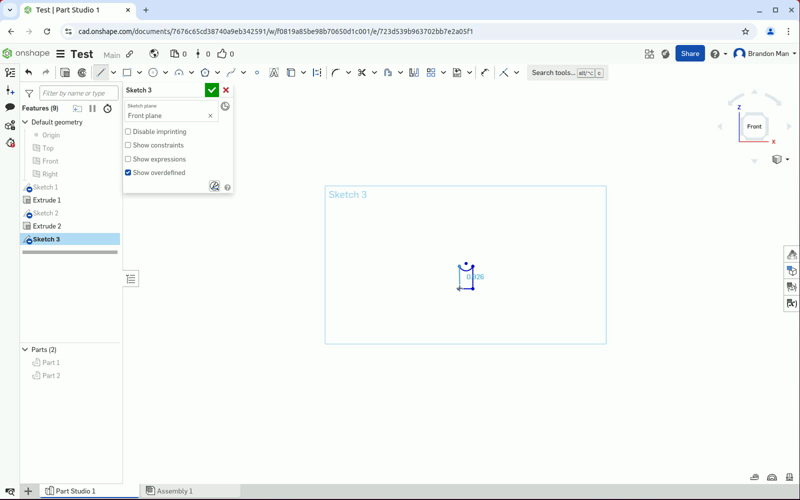
scroll(6)
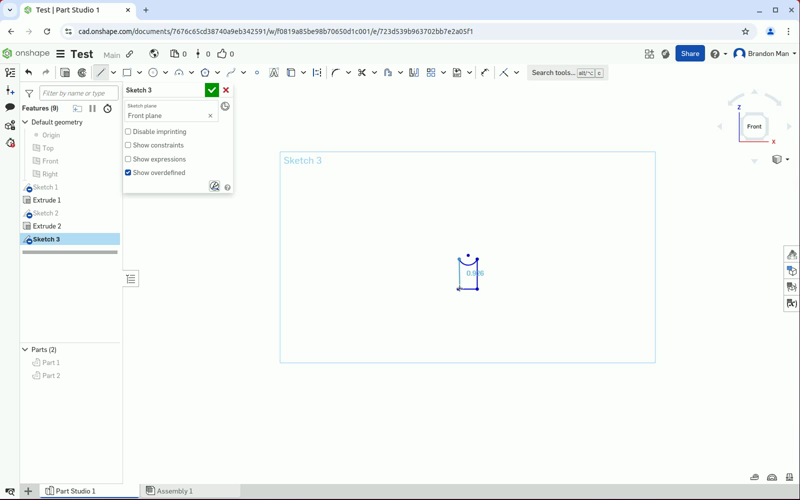
scroll(6)
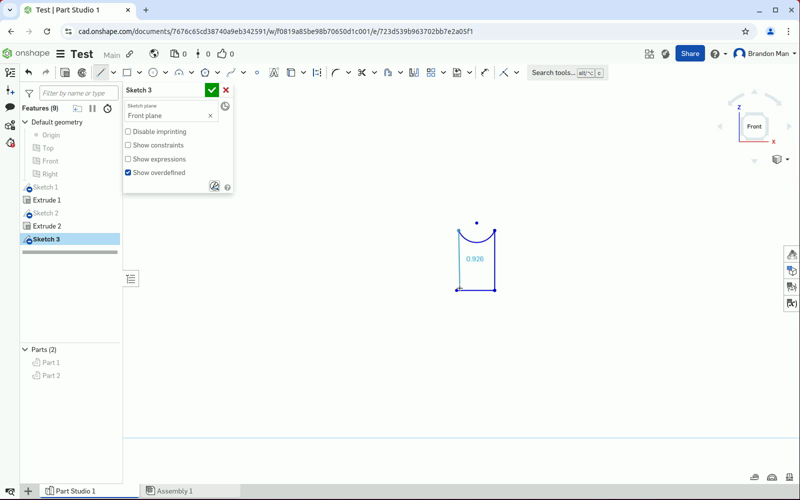
key_up(shift)
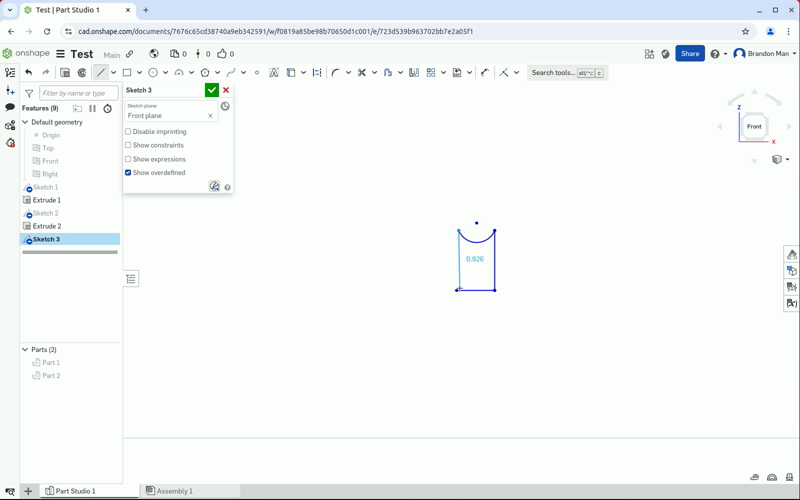
click(459, 287)
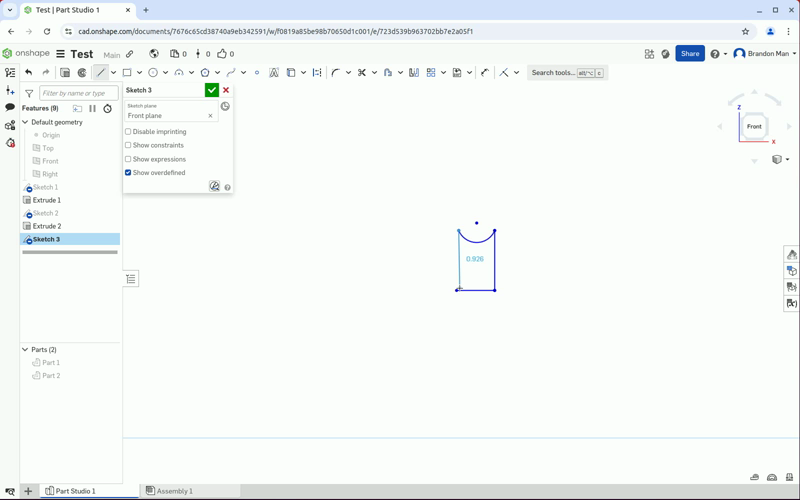
scroll(-6)
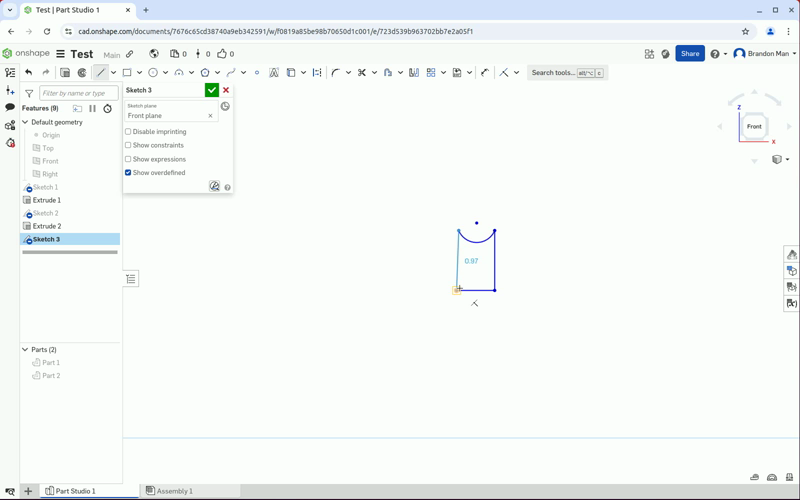
scroll(-6)
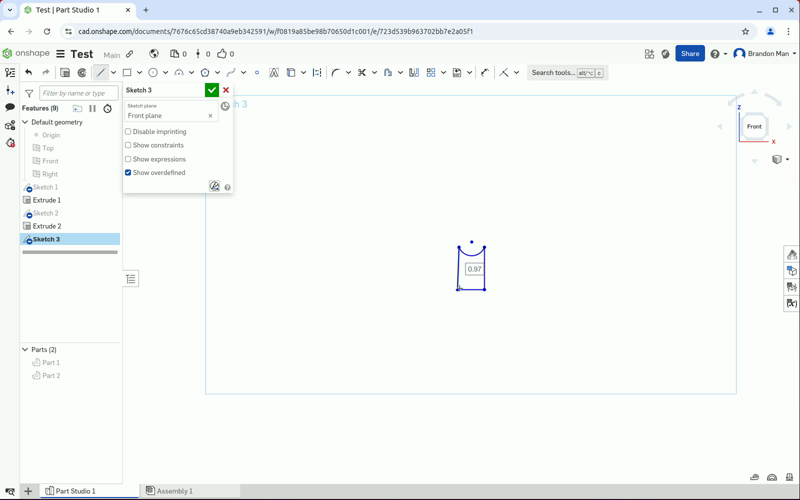
scroll(-6)
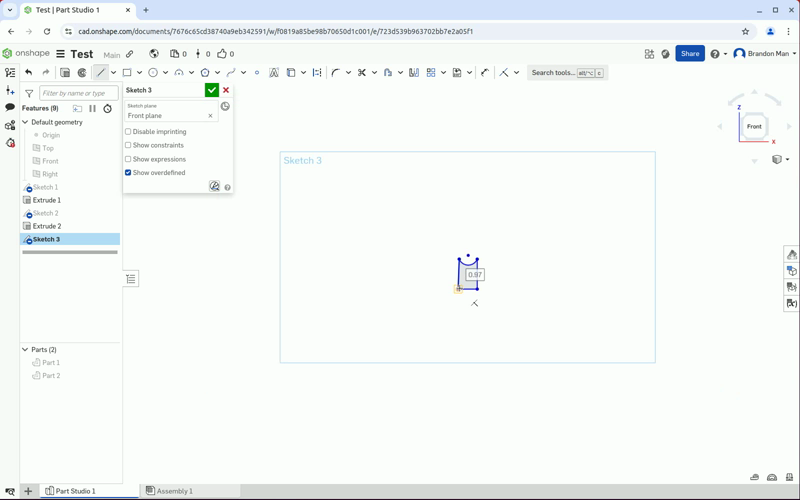
scroll(-6)
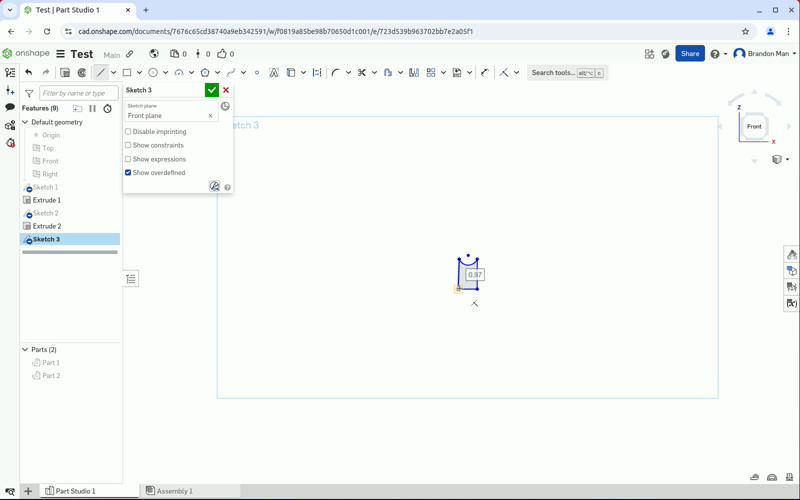
scroll(-6)
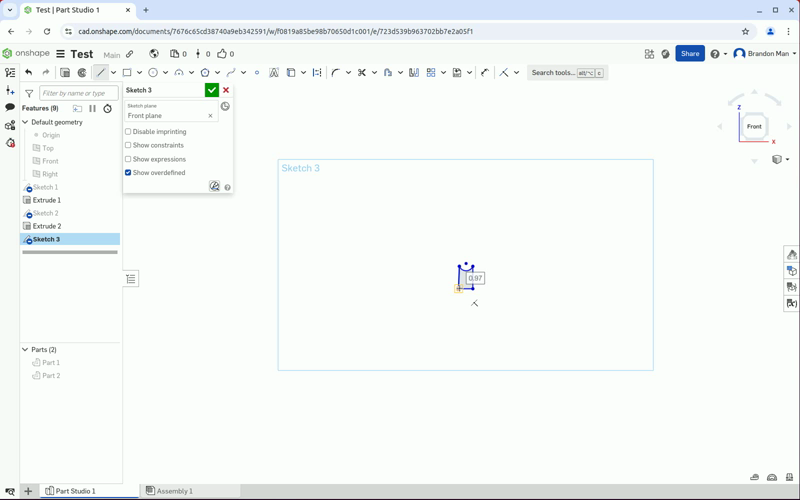
scroll(-6)
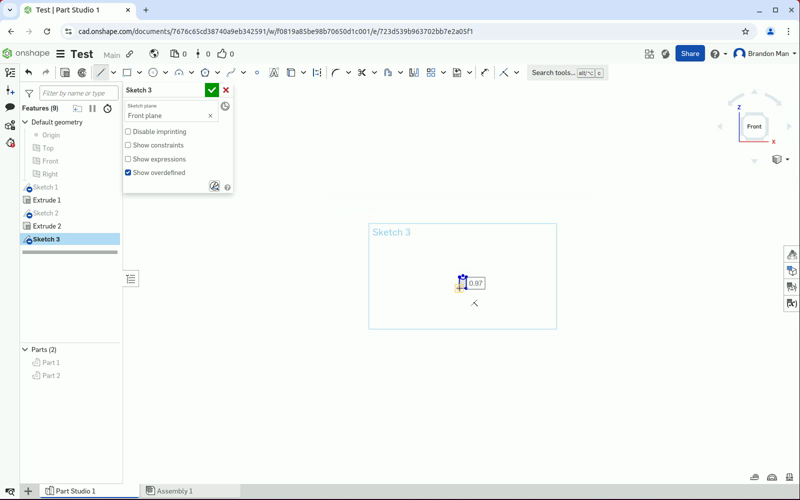
scroll(-6)
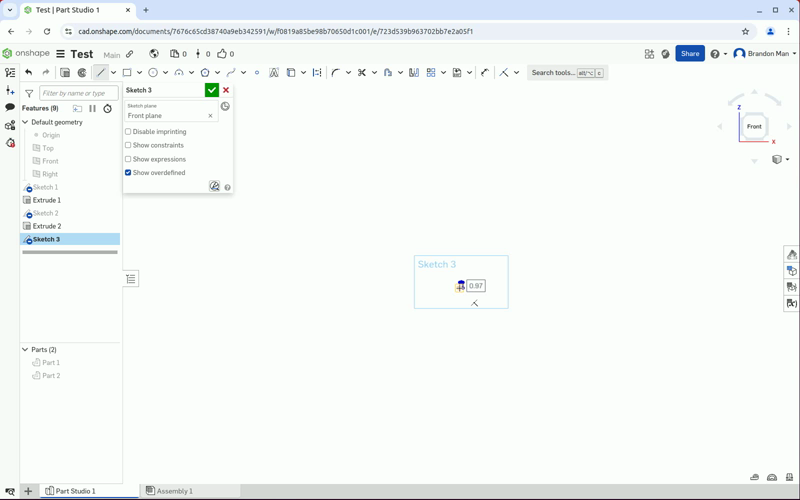
key(esc)
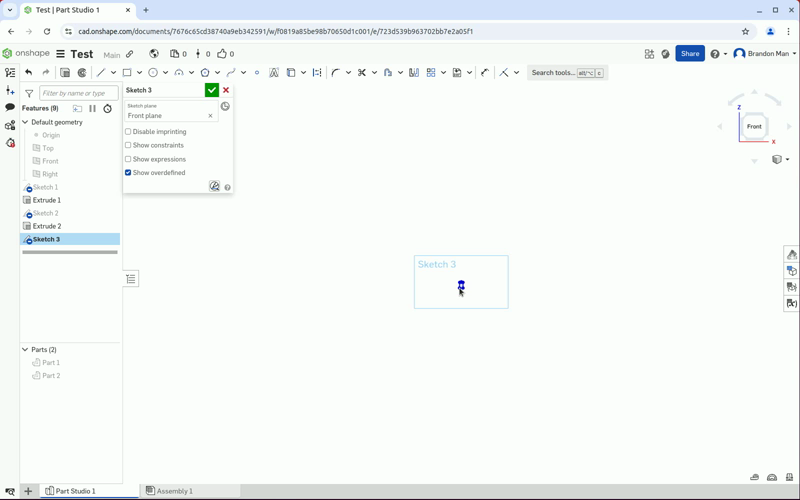
mouse_move(461, 284)
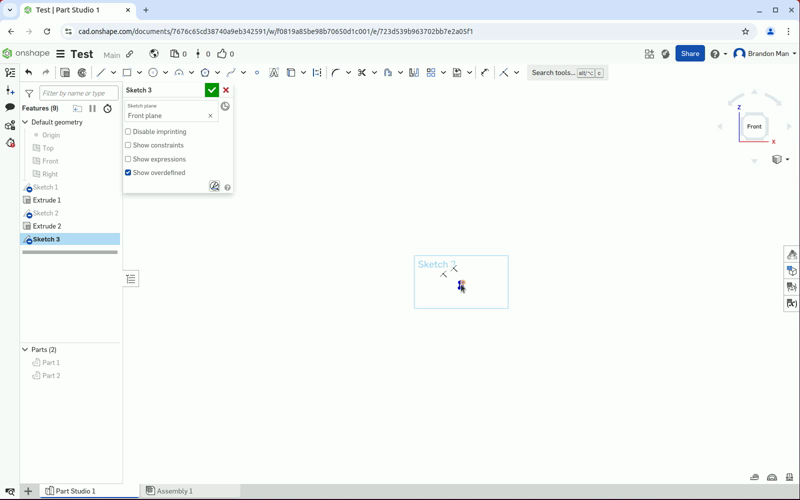
scroll(6)
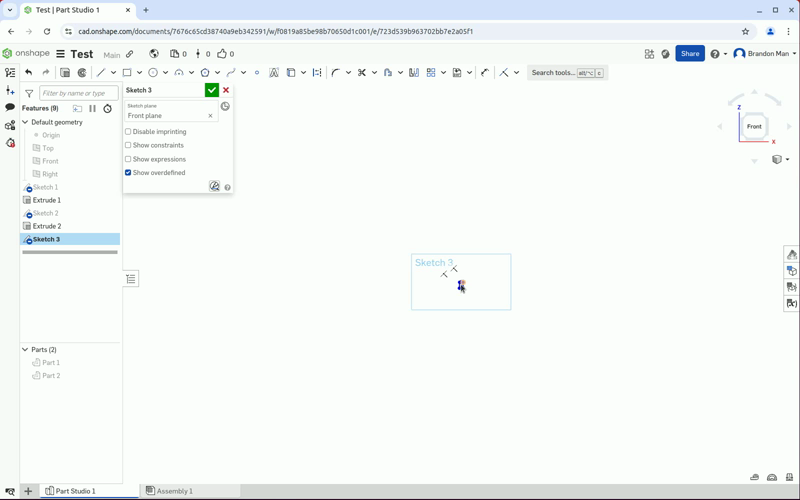
scroll(6)
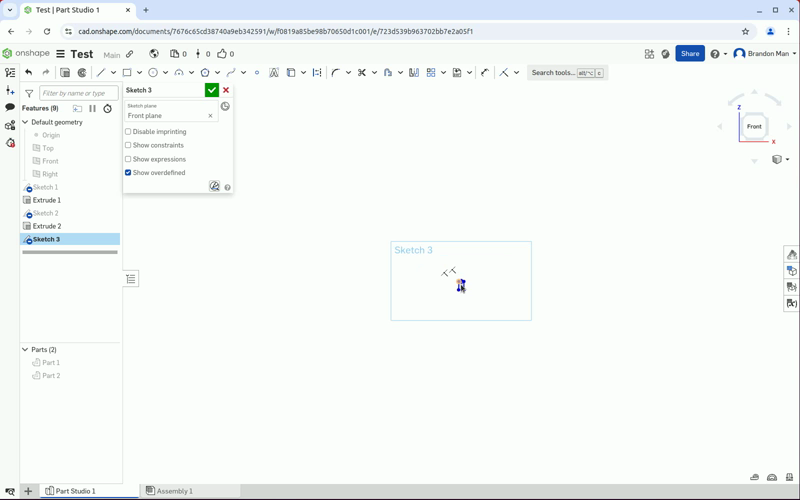
scroll(6)
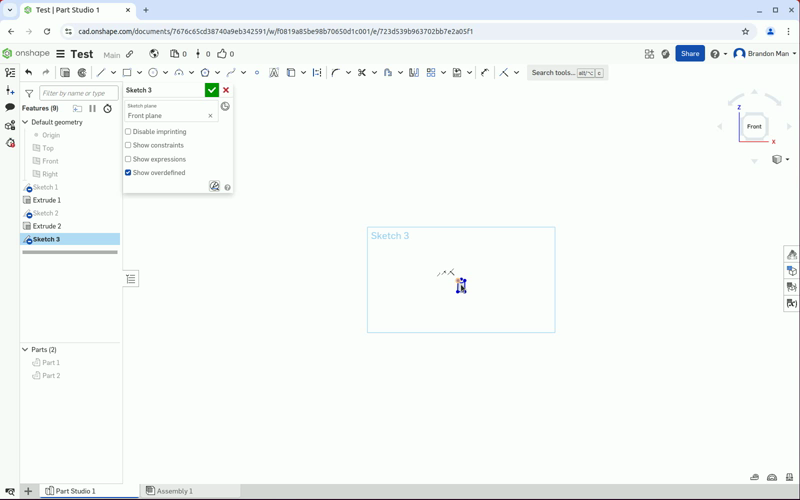
scroll(6)
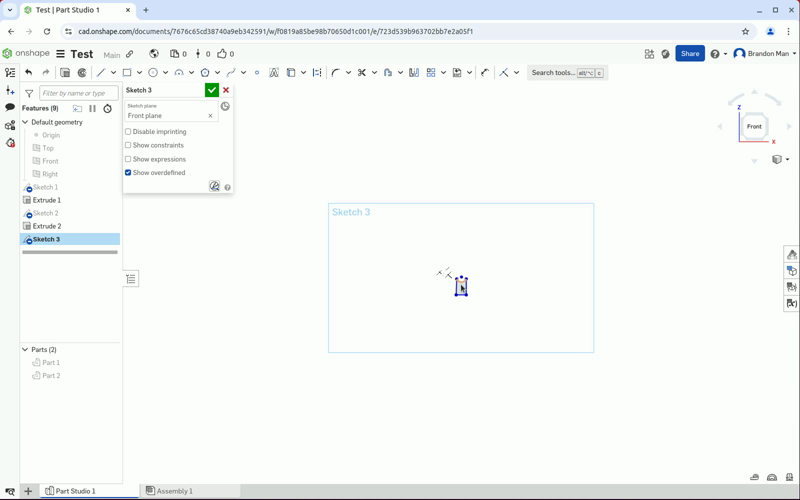
scroll(6)
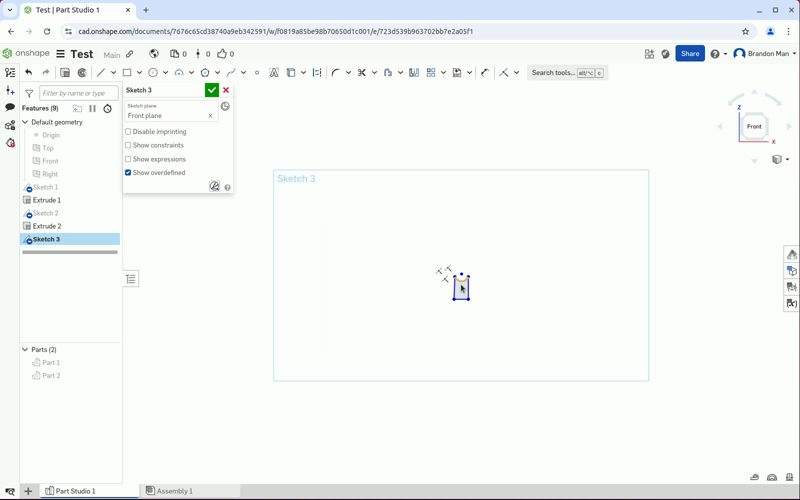
scroll(6)
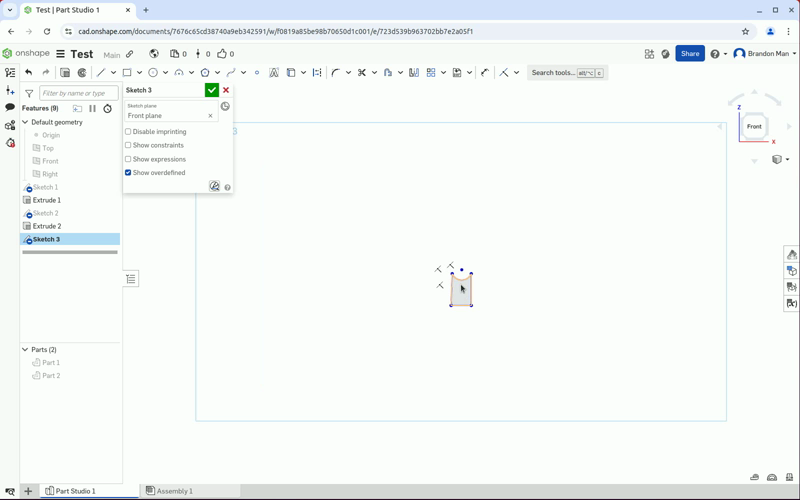
scroll(6)
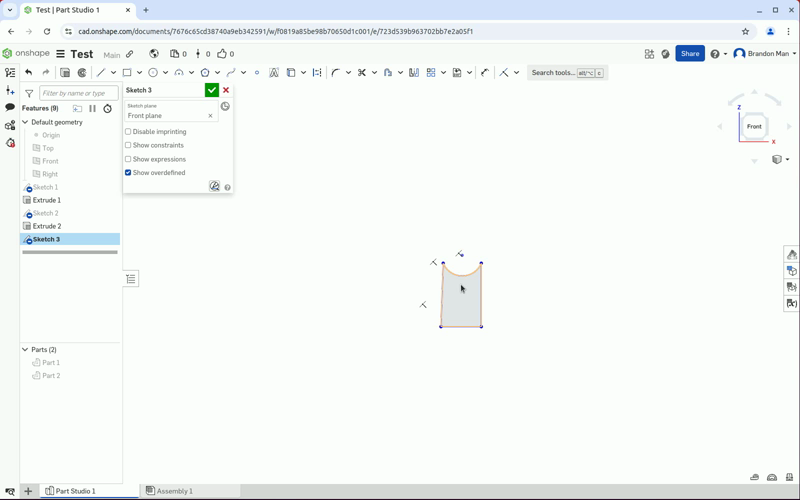
click(461, 284)
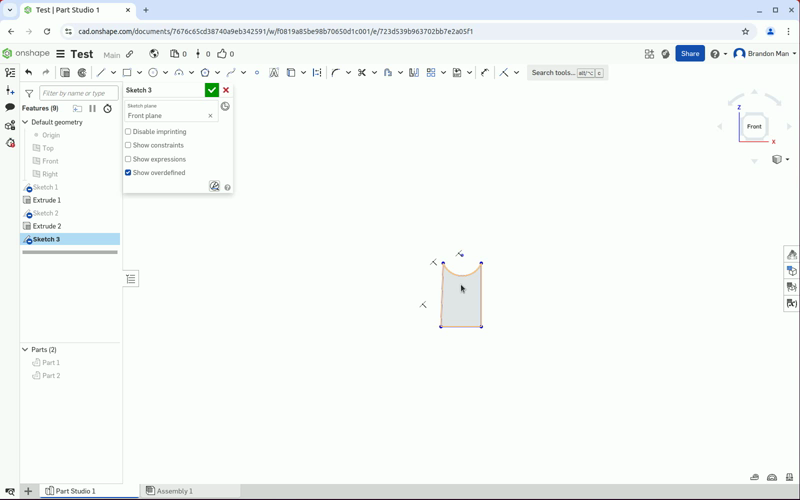
scroll(-6)
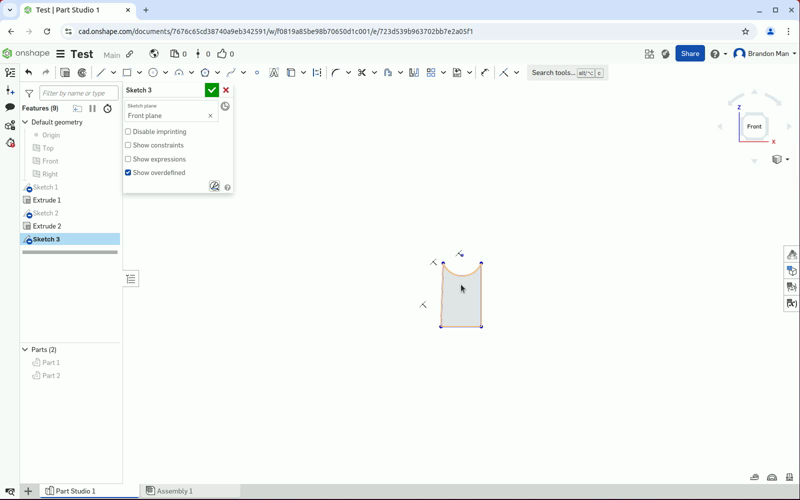
scroll(-6)
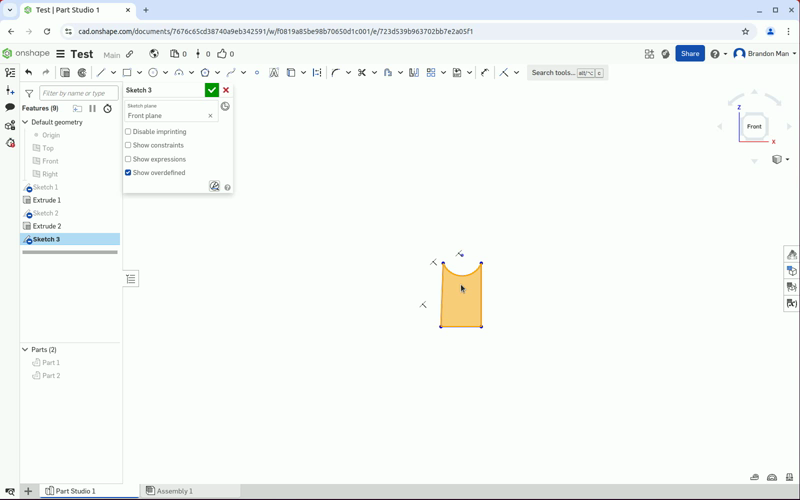
scroll(-6)
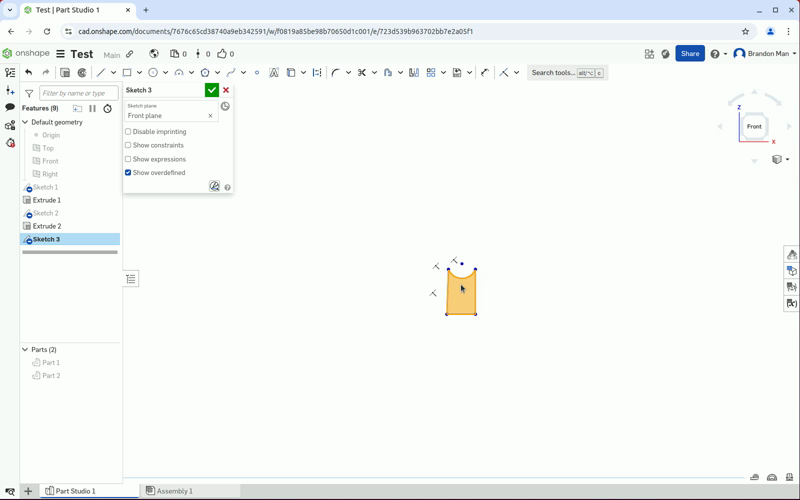
scroll(-6)
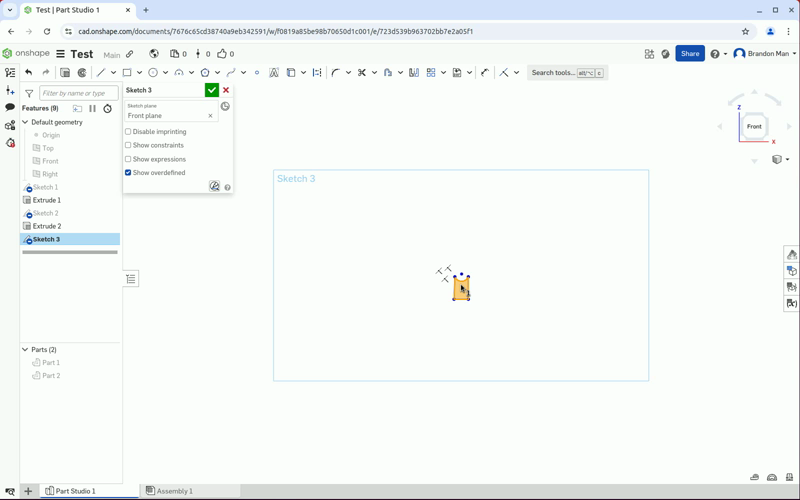
scroll(-6)
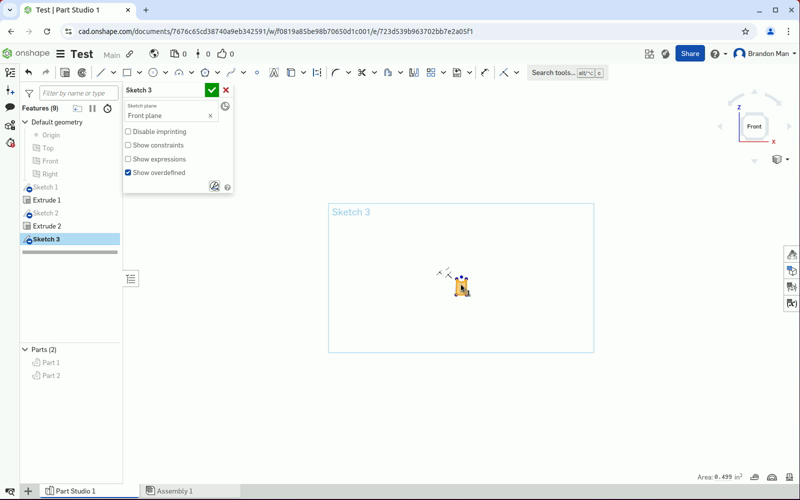
scroll(-6)
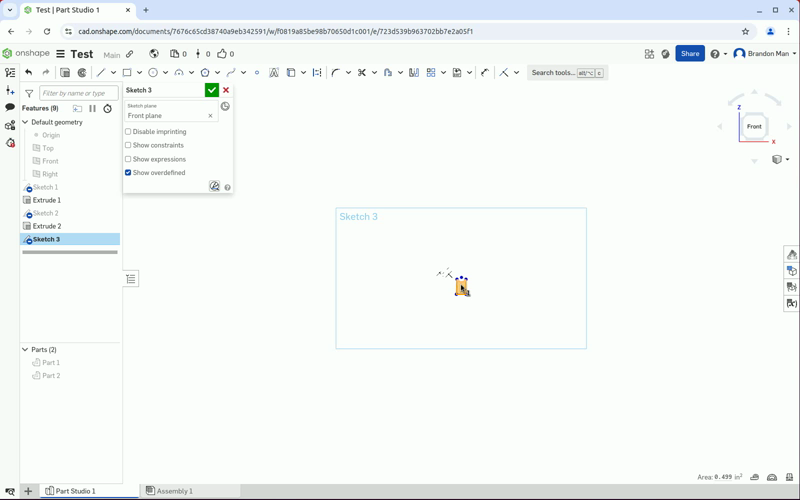
scroll(-6)
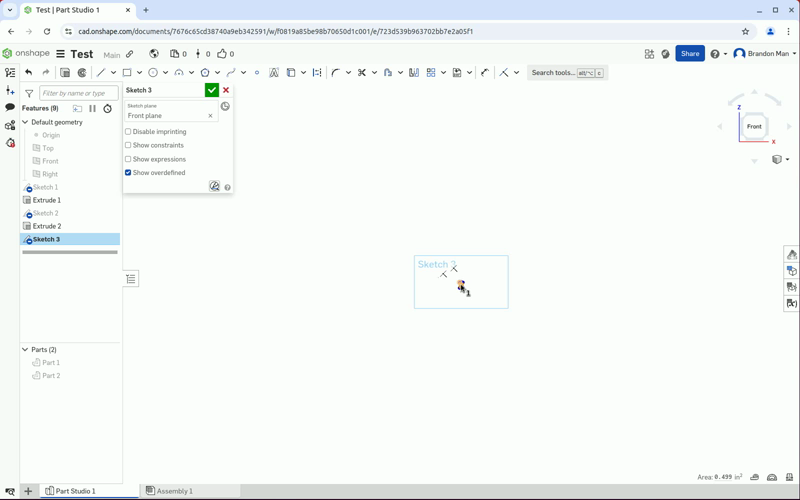
mouse_move(73, 352)
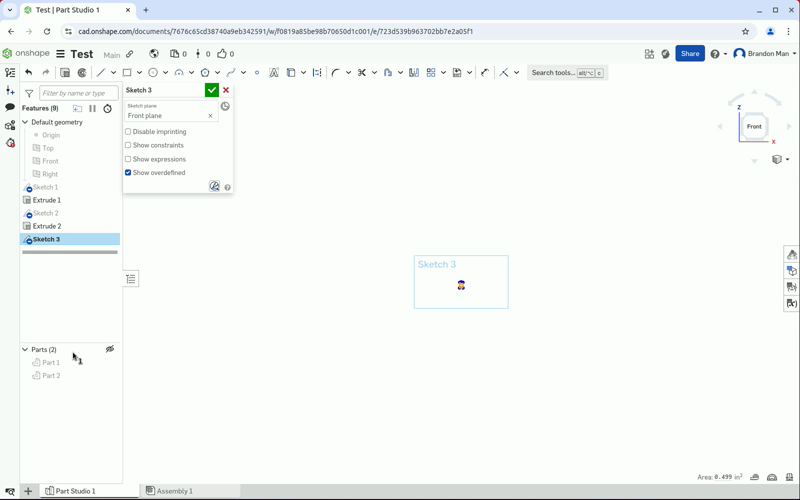
key(shift+y)
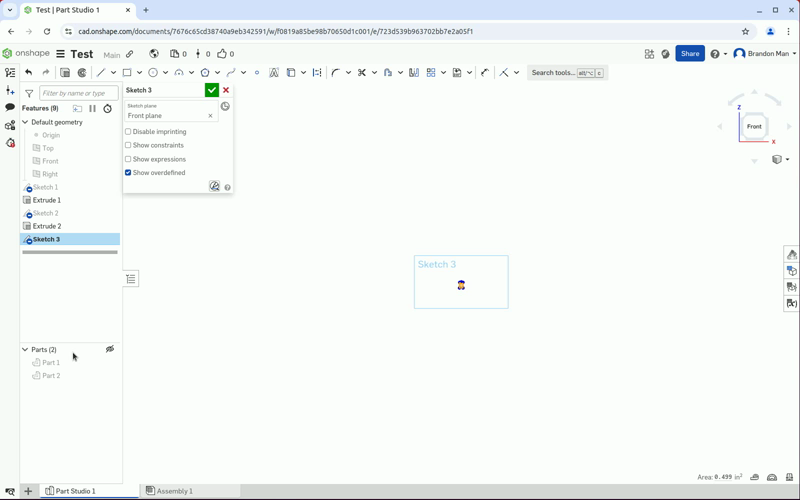
key(shift+e)
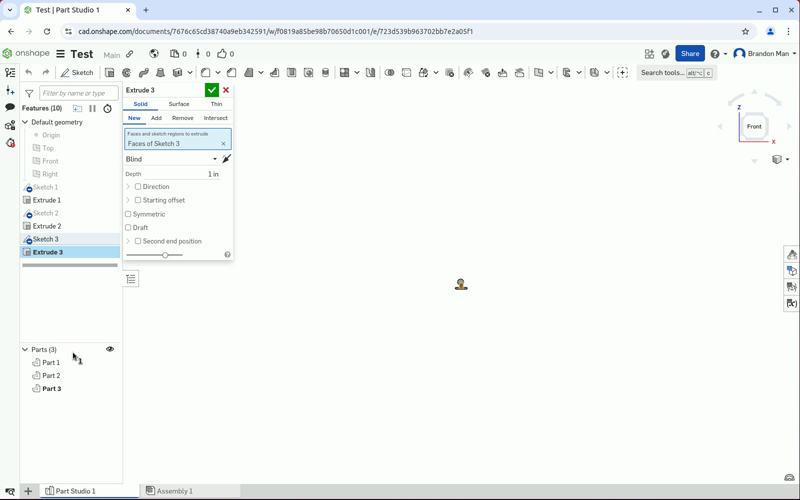
mouse_move(143, 106)
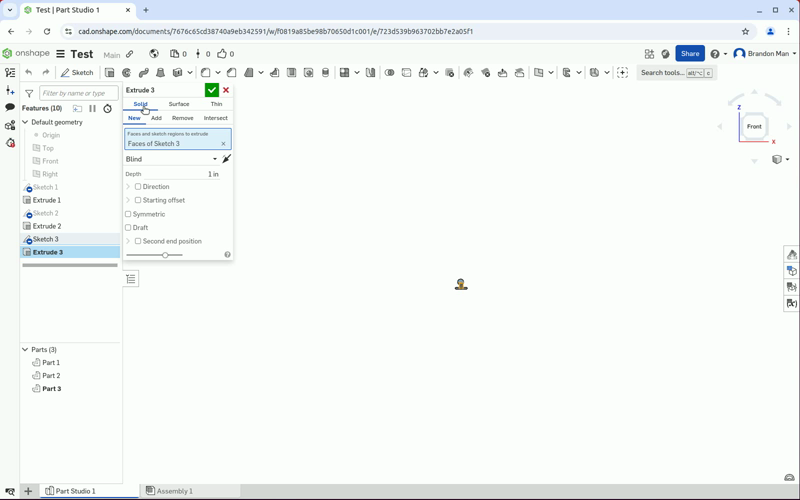
click(143, 106)
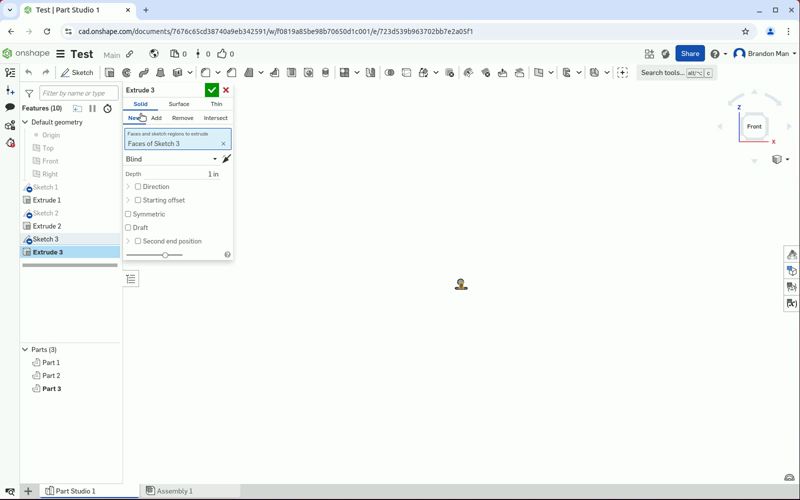
mouse_move(137, 120)
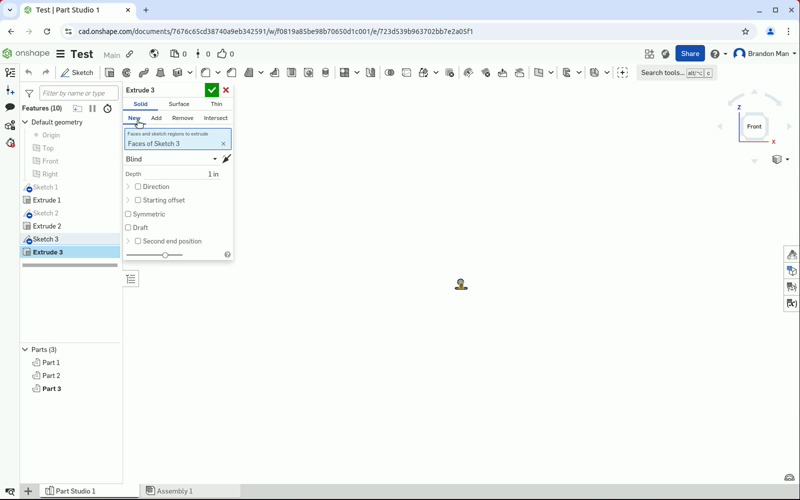
click(137, 120)
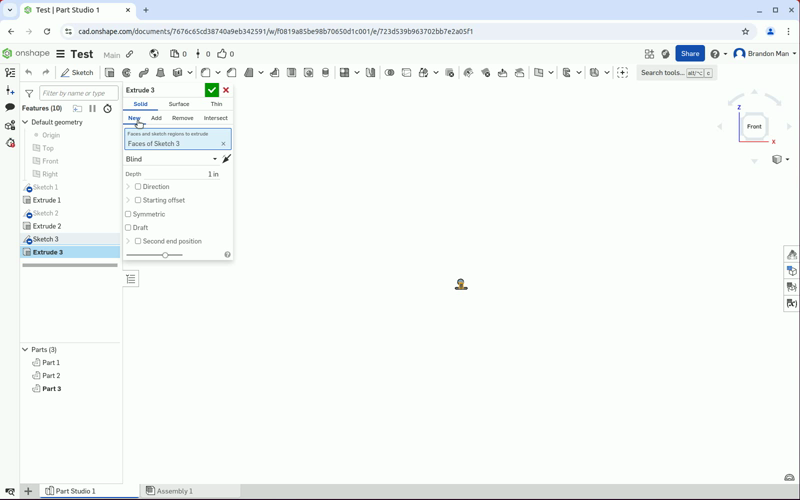
key(tab, 4)
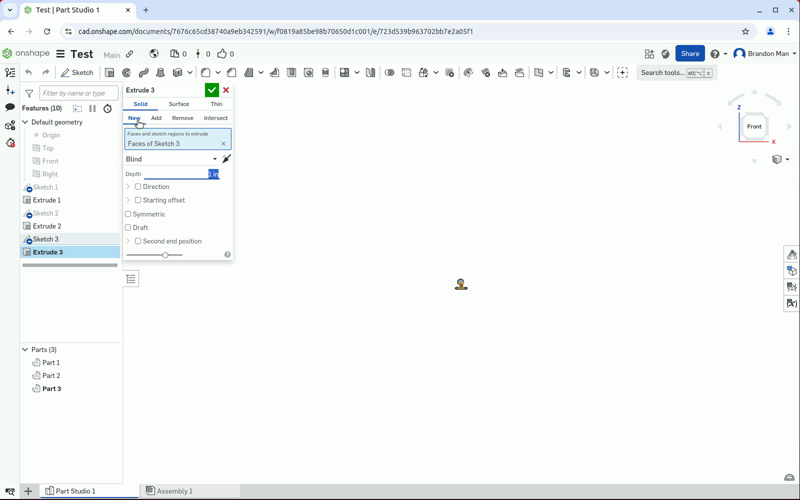
text(46.216)
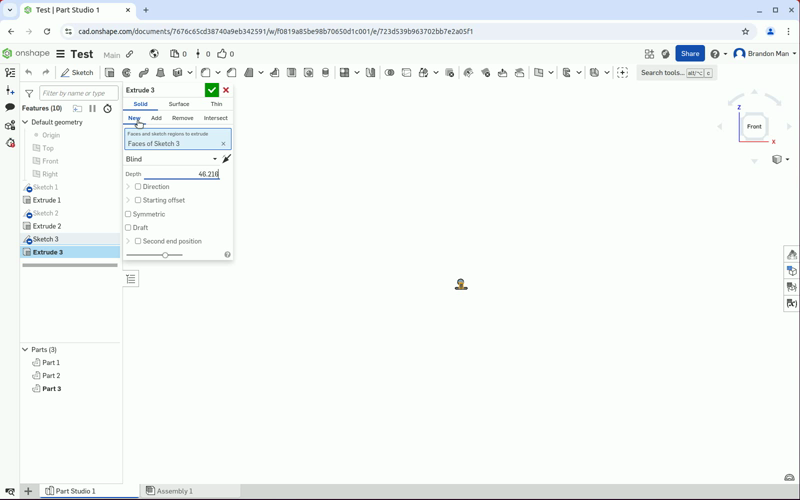
key(tab, 3)
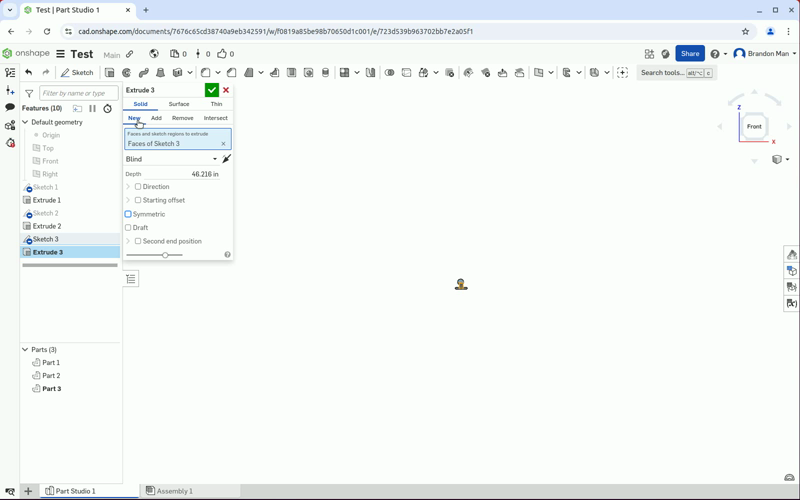
key(space)
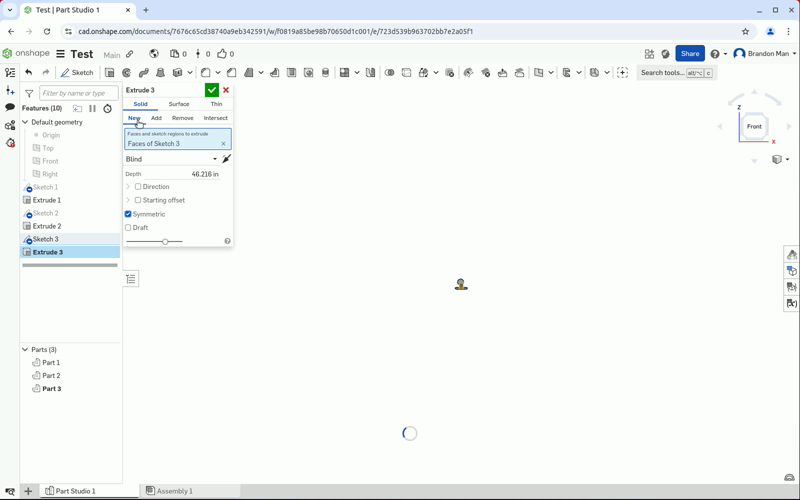
key(enter)
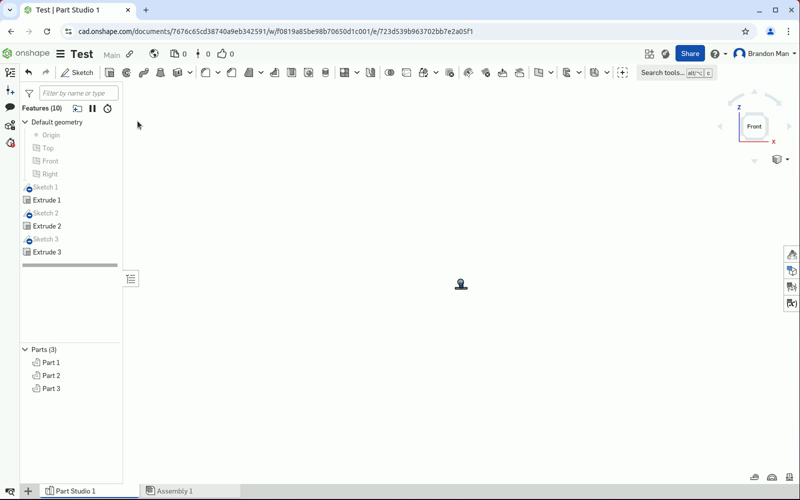
key(shift+h)
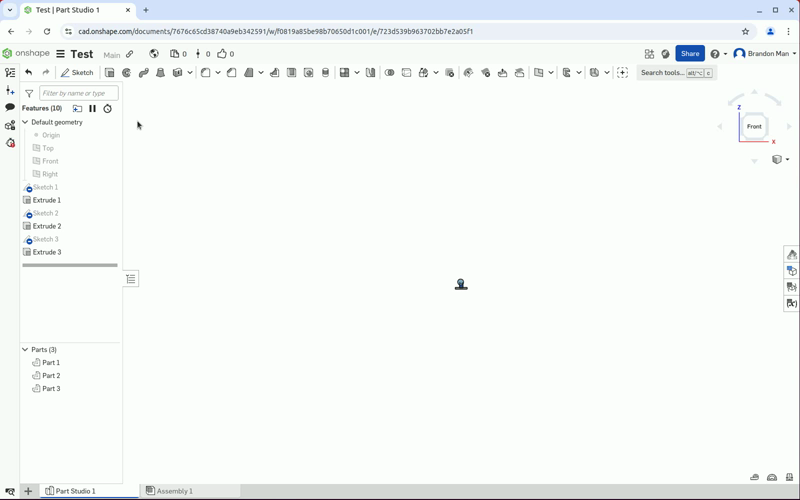
key(shift+h)
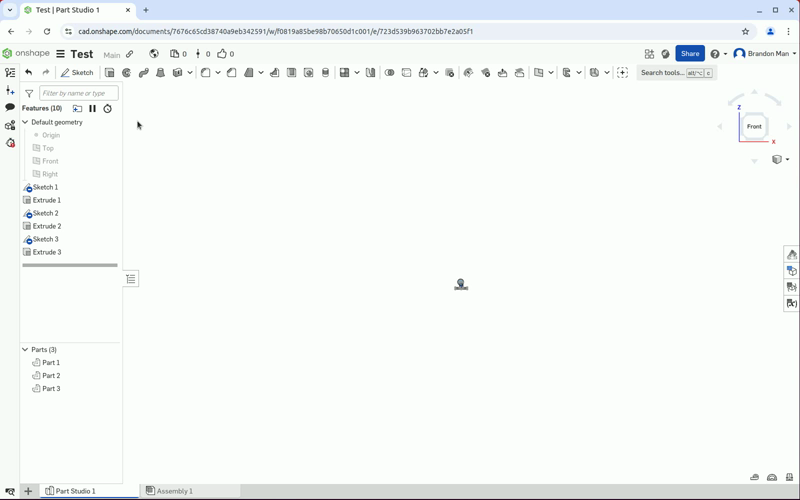
key(shift+7)
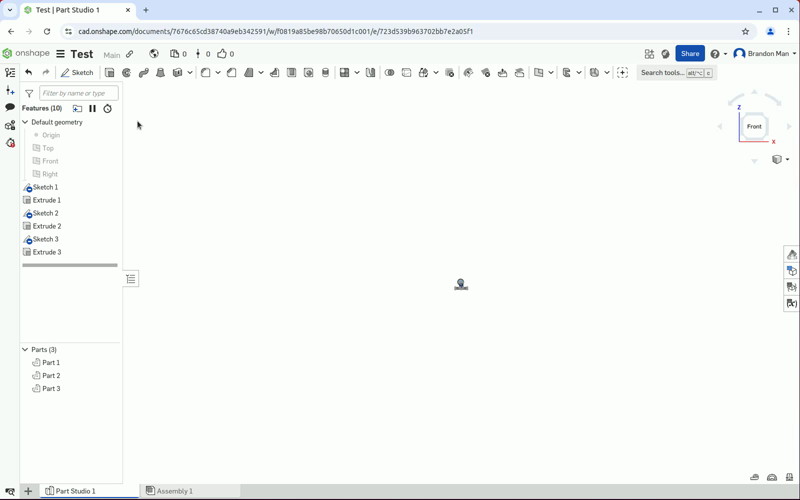
key(left, 2)
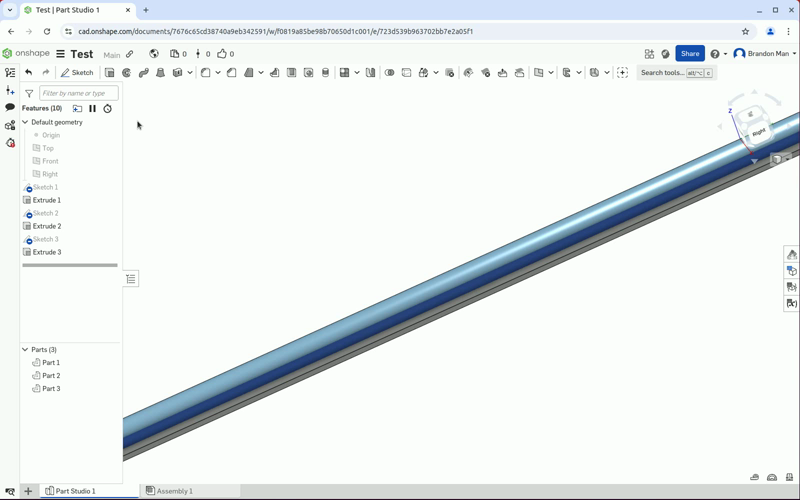
key(down, 2)
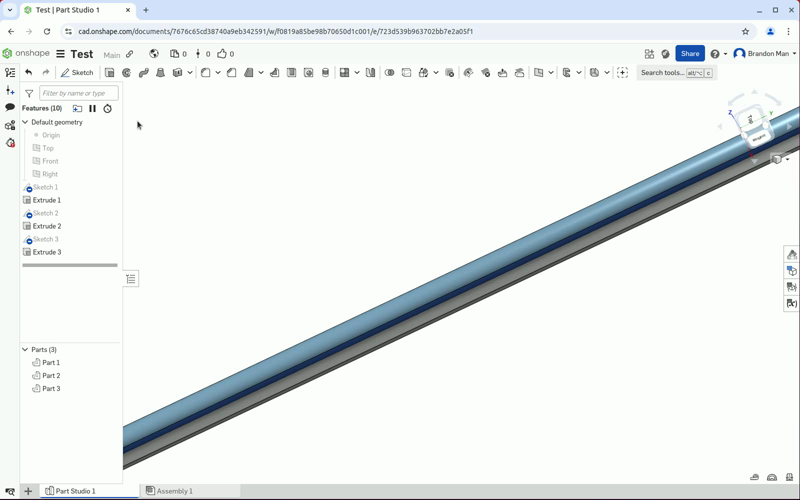
key(up, 2)
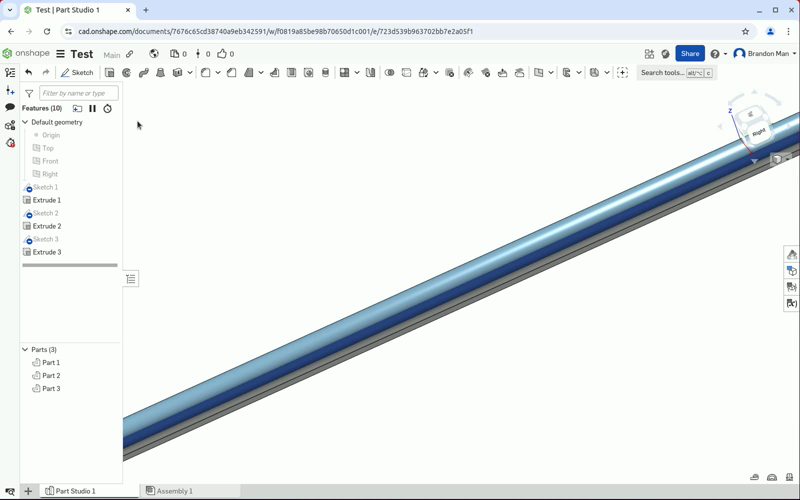
key(right, 2)
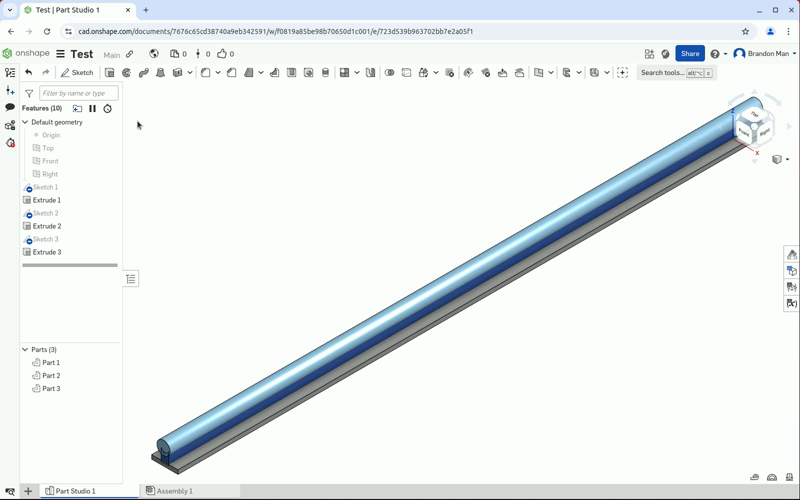
mouse_move(73, 189)
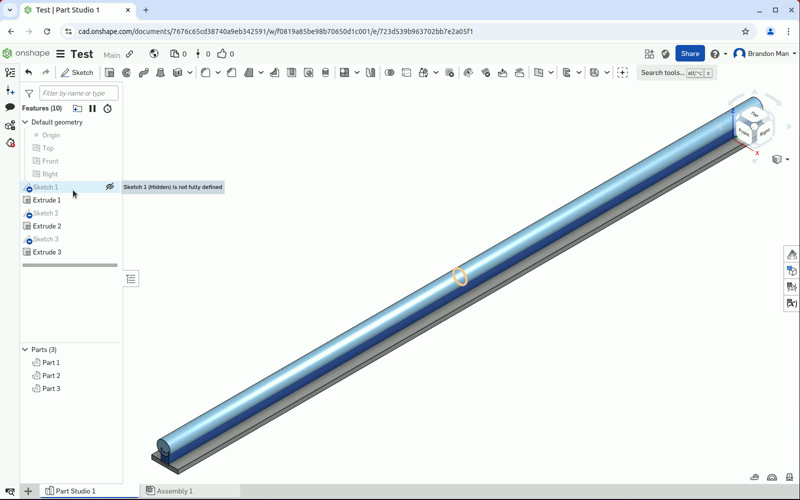
click(73, 189)